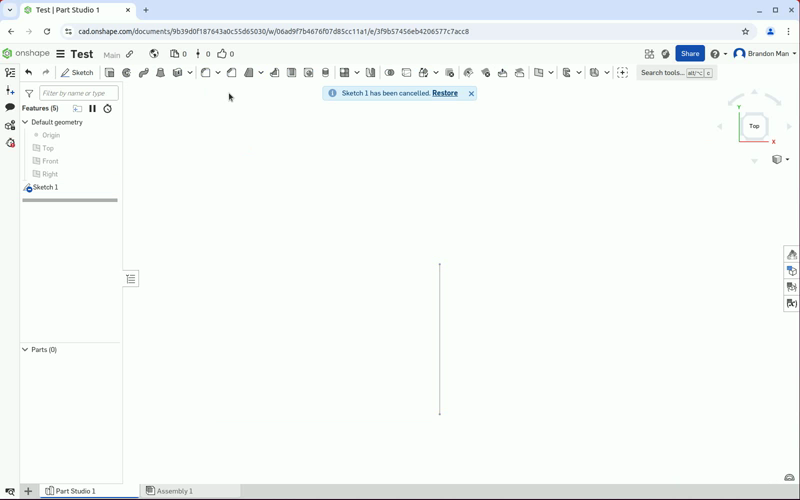
key(shift+h)
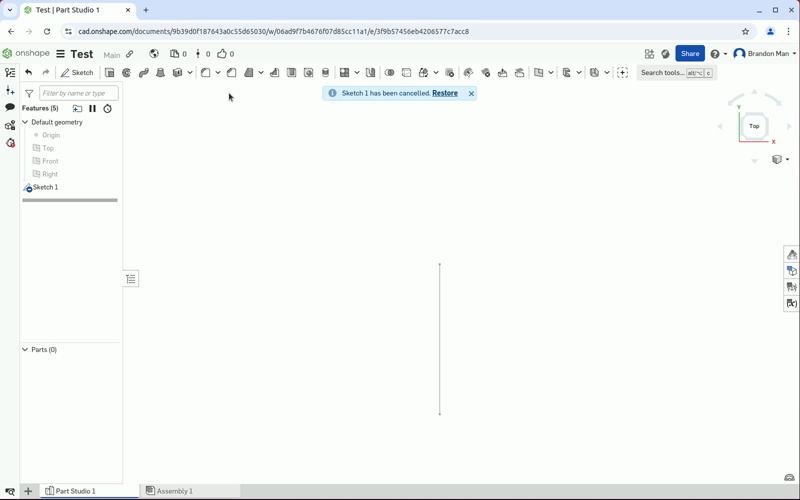
key(shift+s)
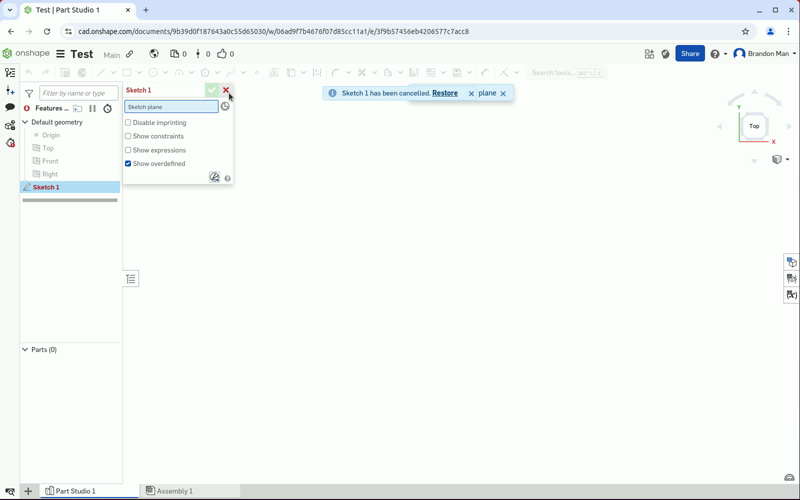
mouse_move(73, 150)
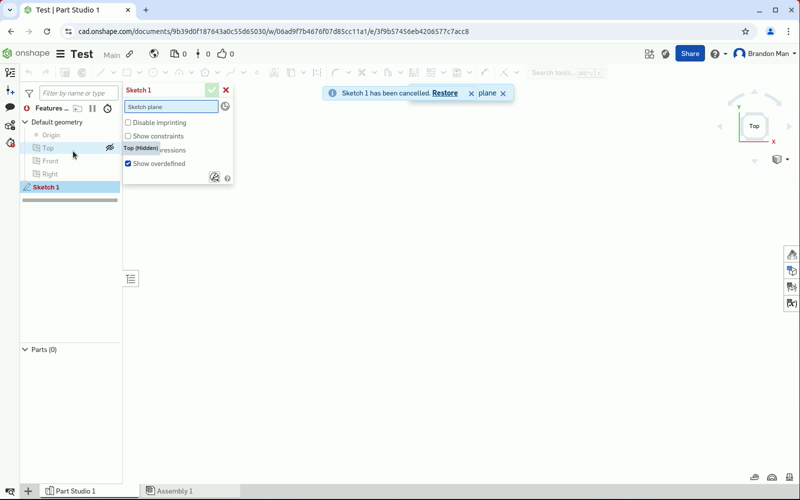
click(73, 150)
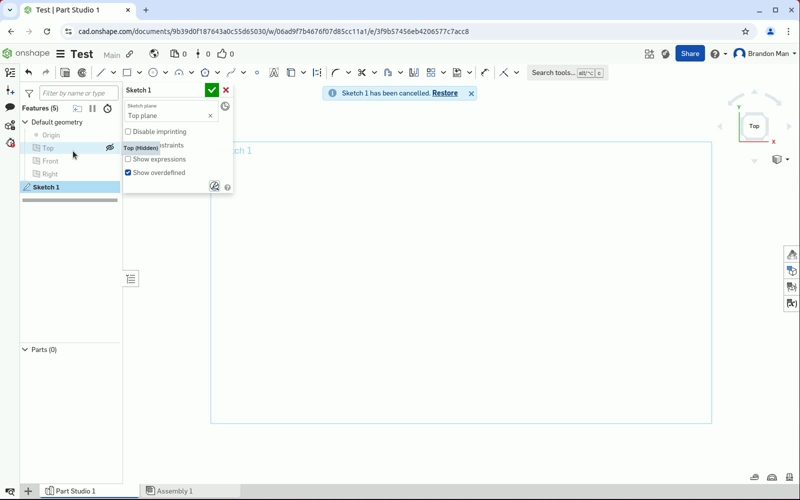
mouse_move(73, 352)
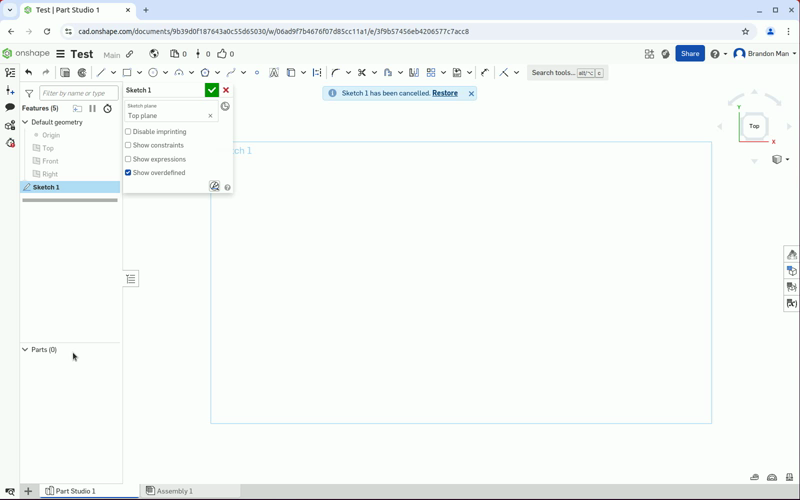
key(y)
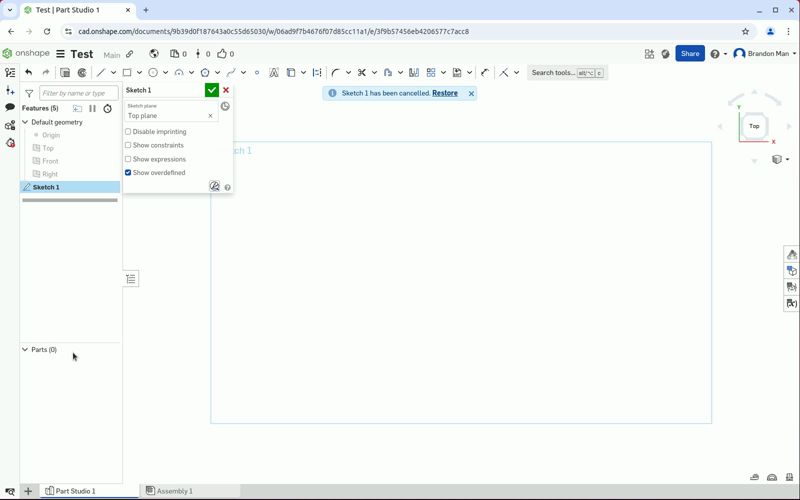
key(l)
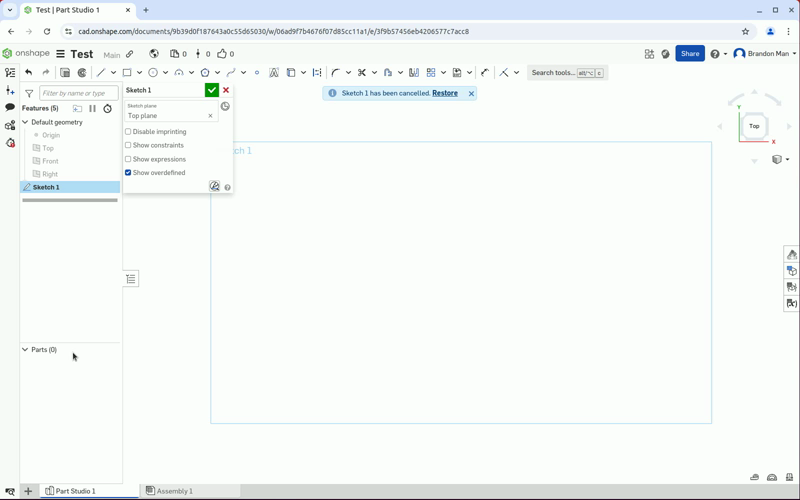
key_down(shift)
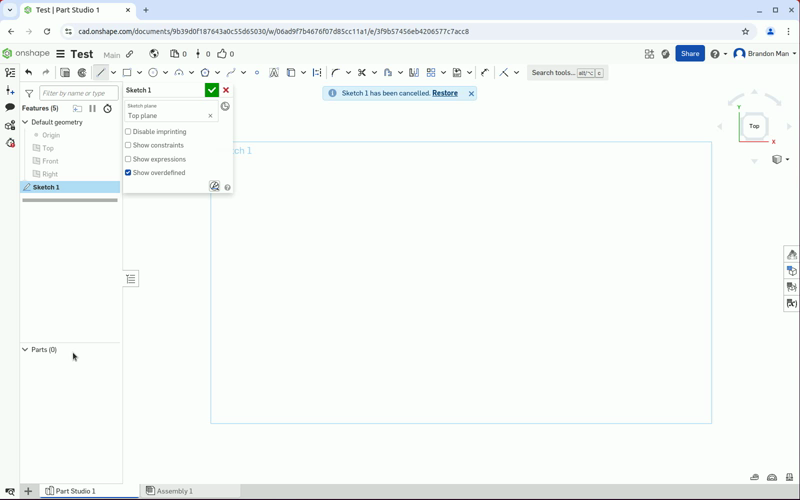
mouse_move(406, 228)
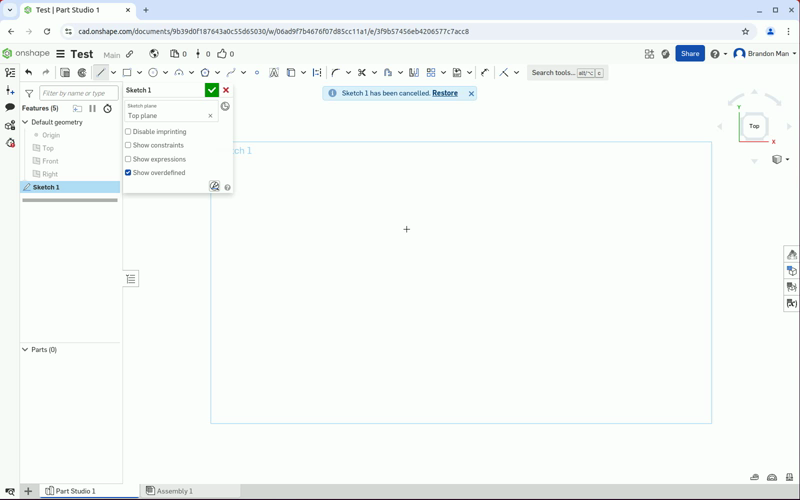
click(406, 228)
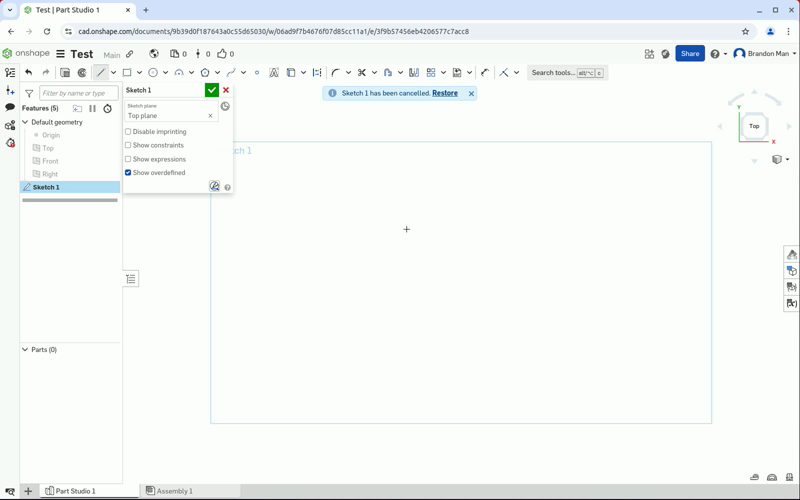
key_up(shift)
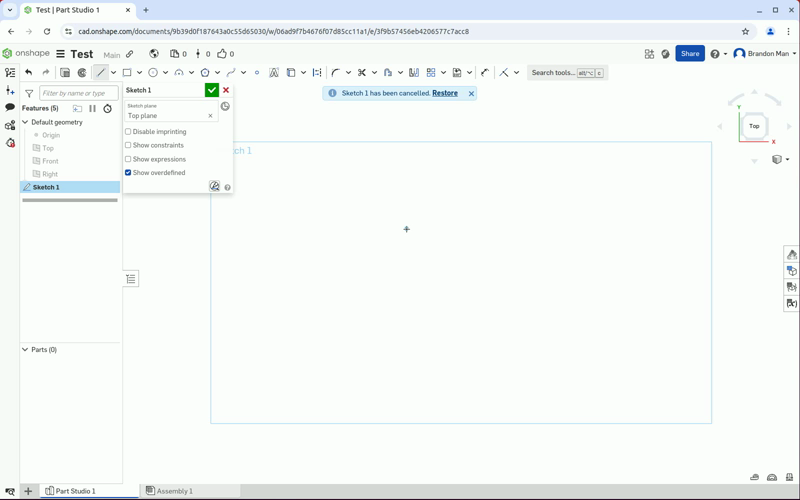
key_down(shift)
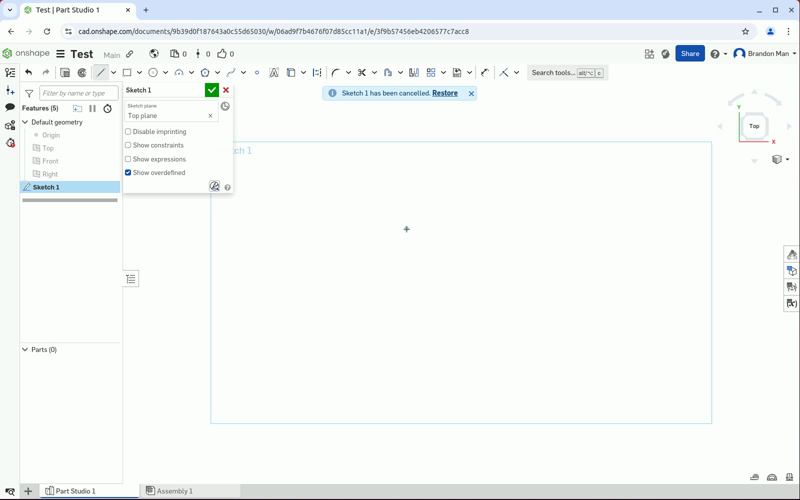
mouse_move(513, 228)
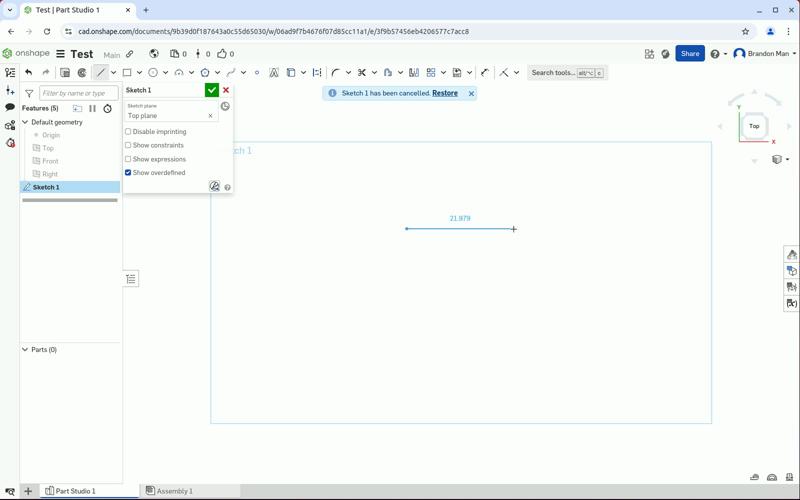
click(513, 228)
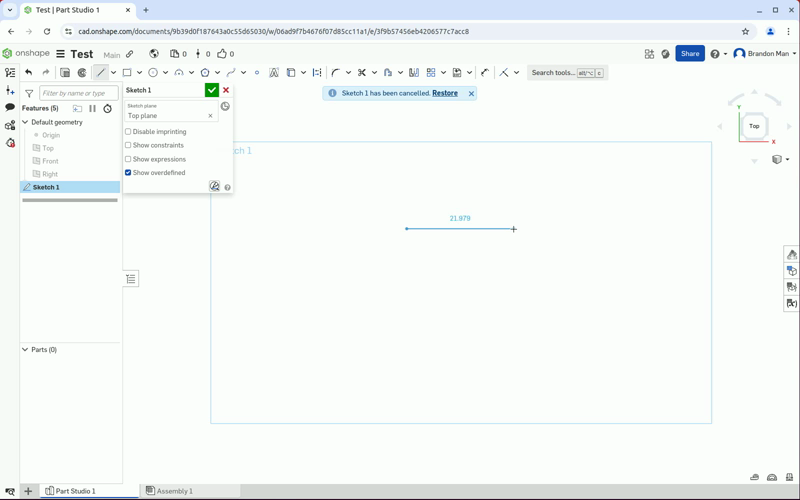
key_up(shift)
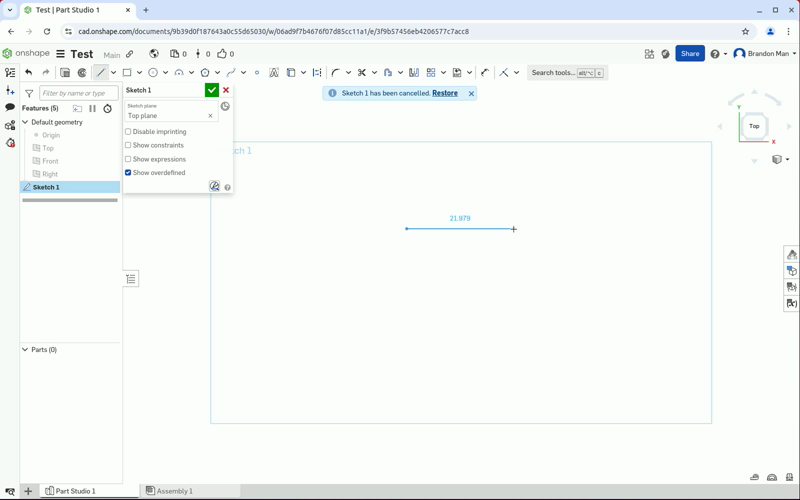
key(esc)
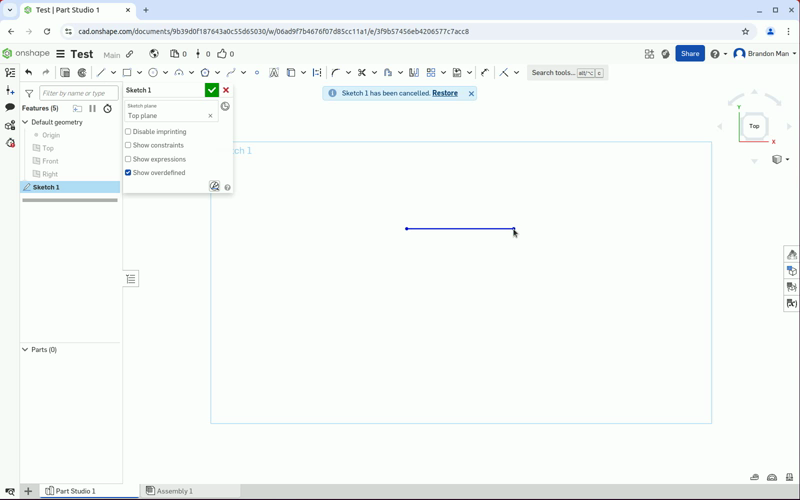
key(a)
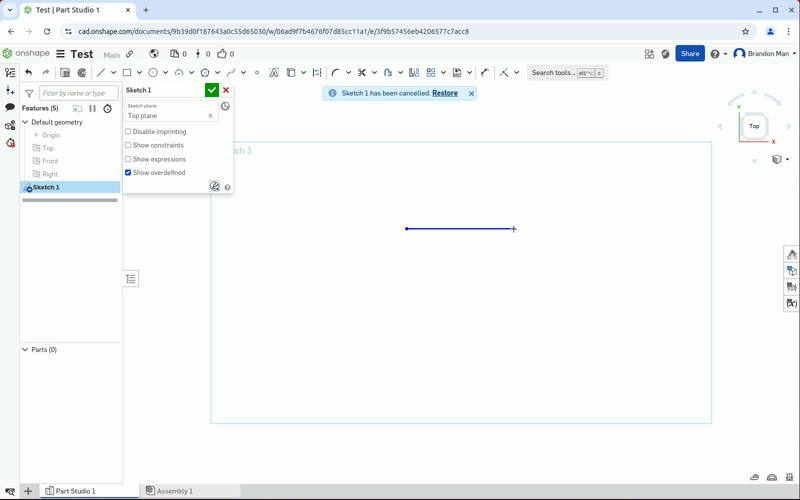
mouse_move(513, 228)
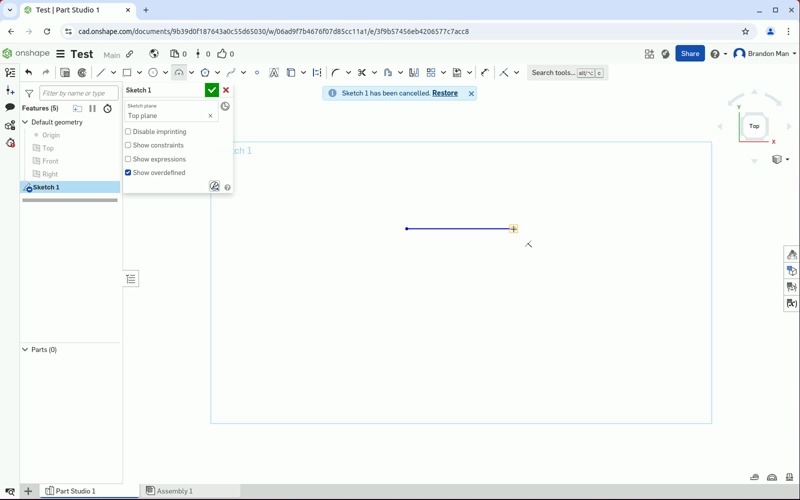
click(513, 228)
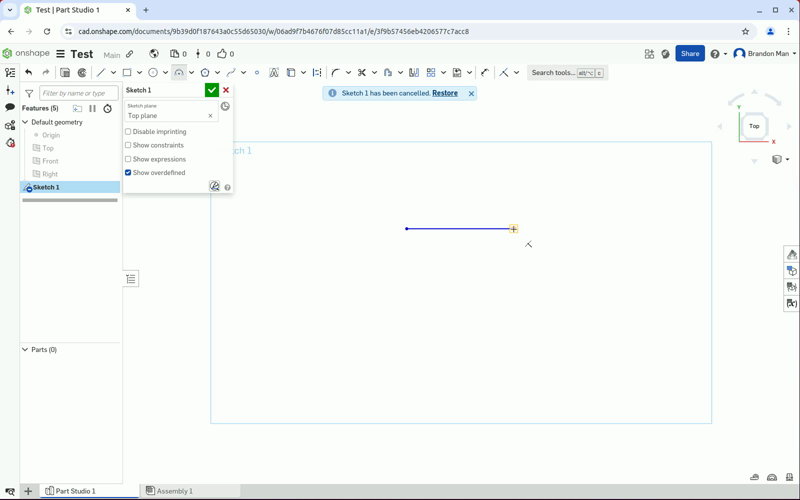
mouse_move(406, 228)
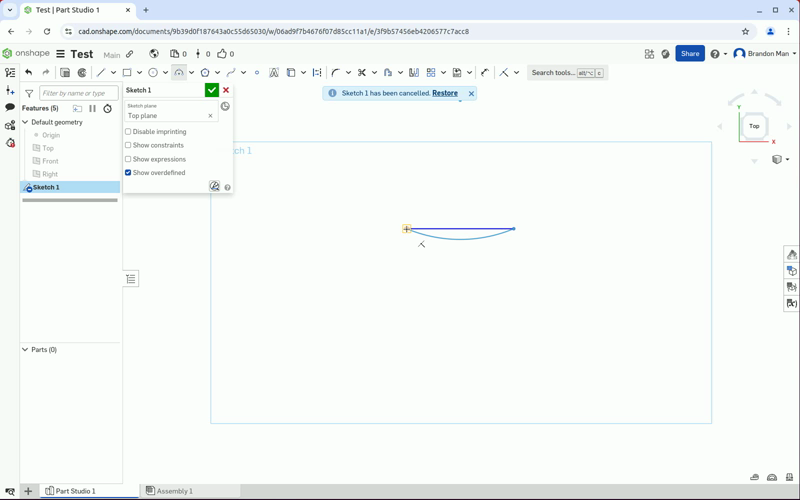
click(406, 228)
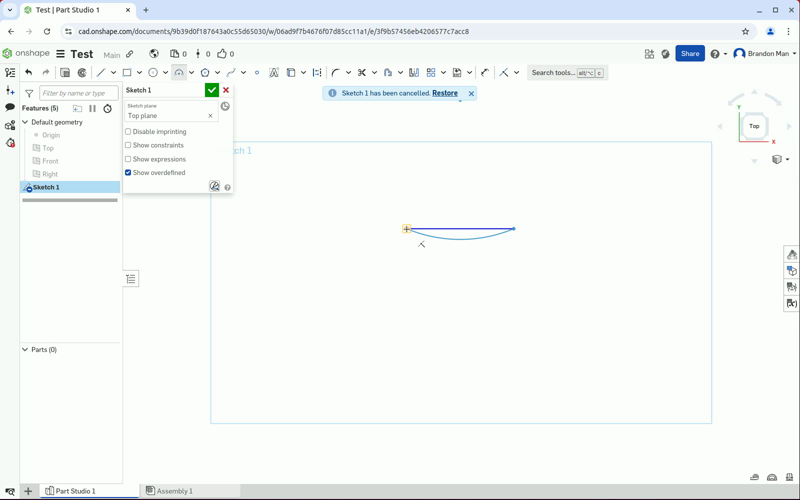
key_down(shift)
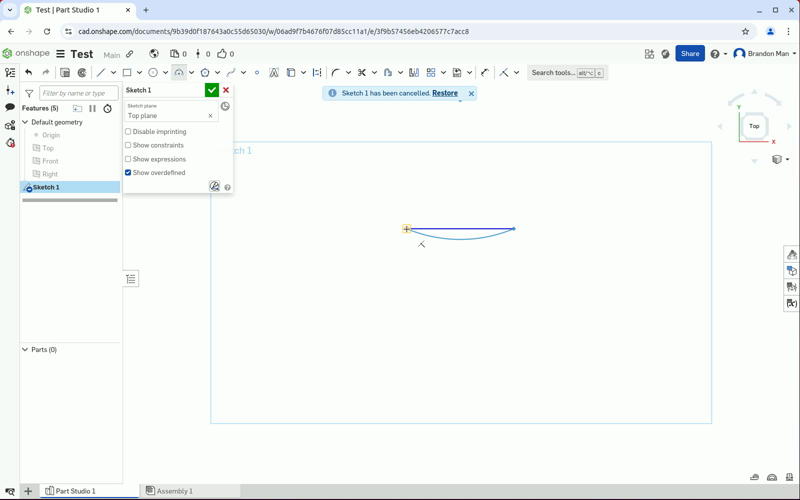
mouse_move(460, 175)
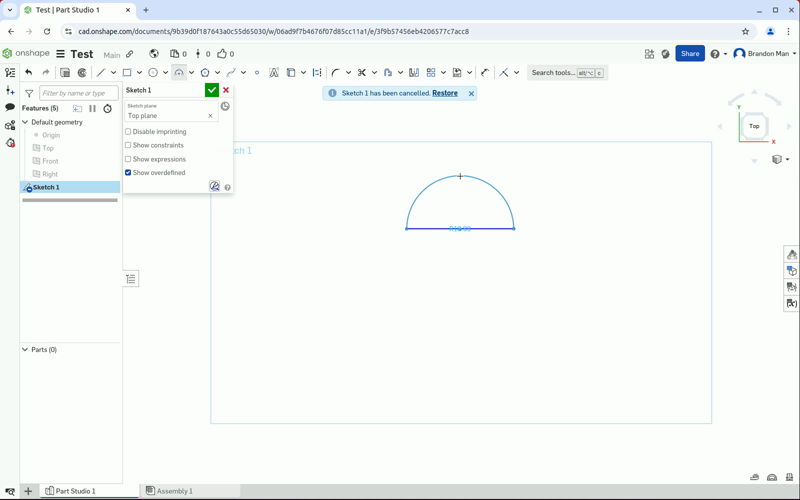
click(460, 175)
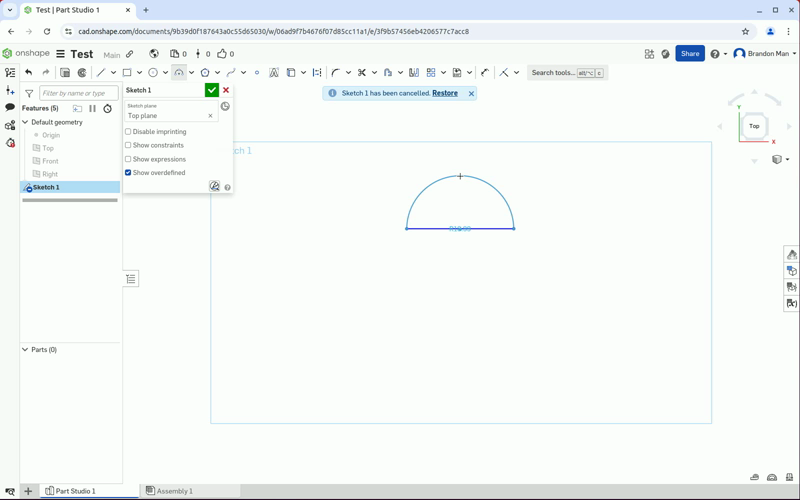
key_up(shift)
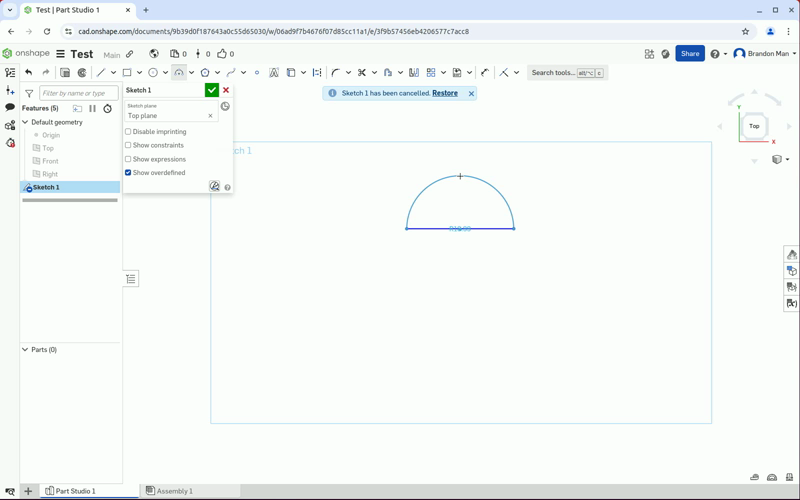
key(esc)
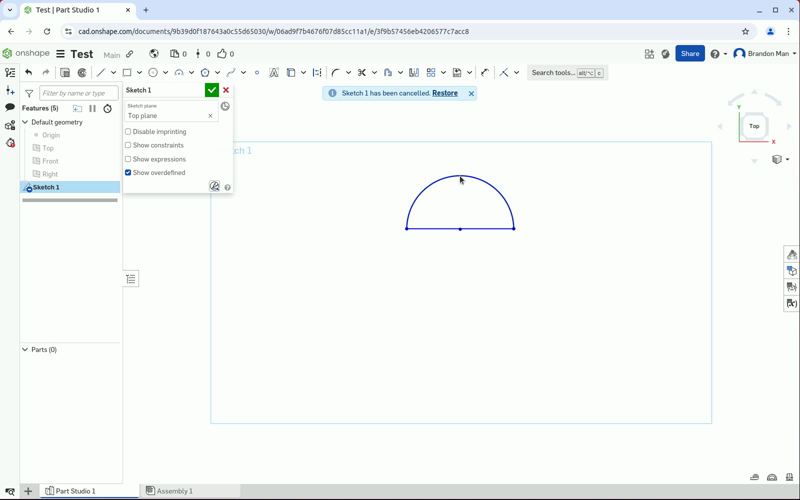
mouse_move(493, 194)
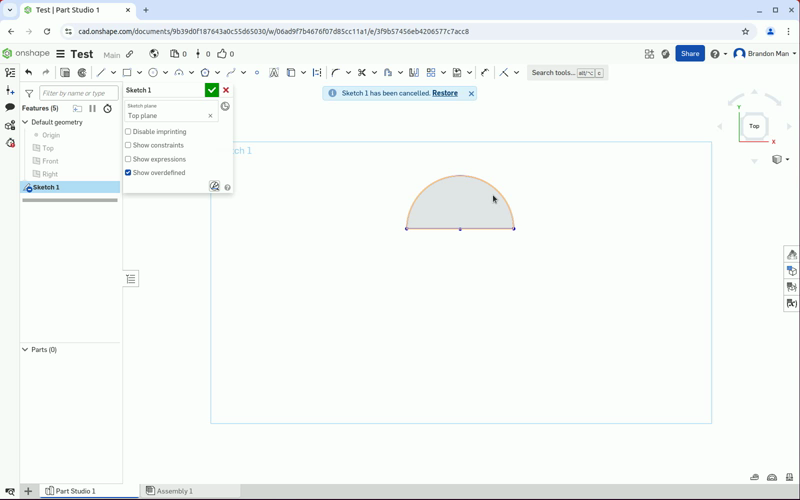
scroll(6)
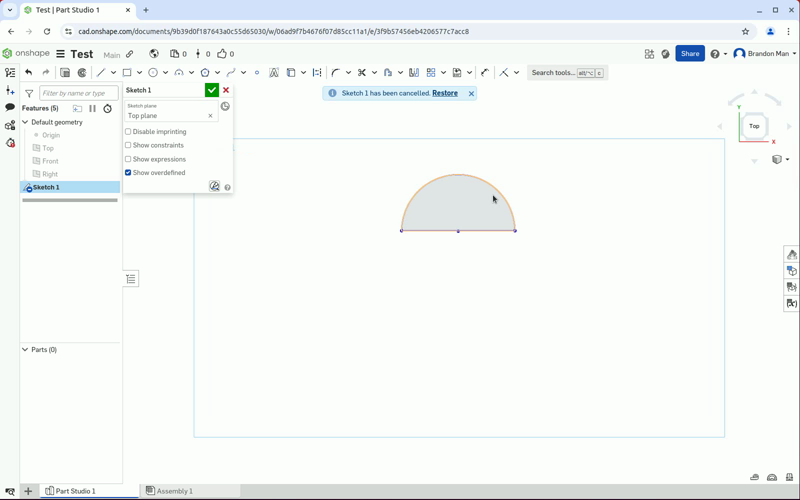
scroll(6)
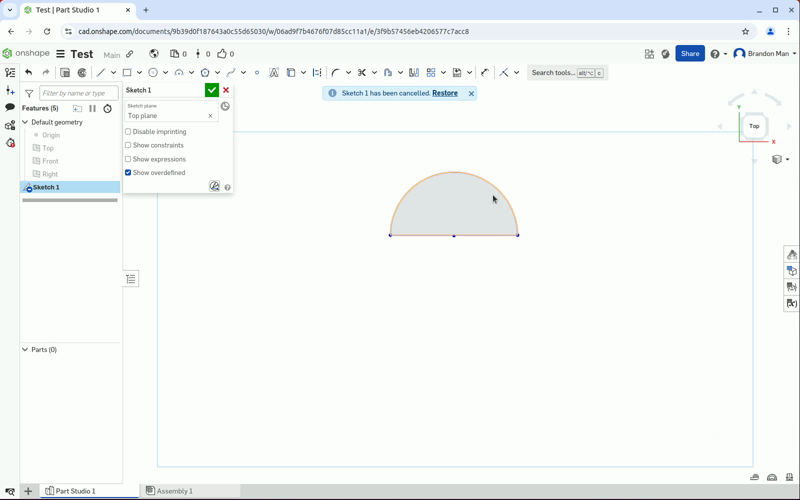
scroll(6)
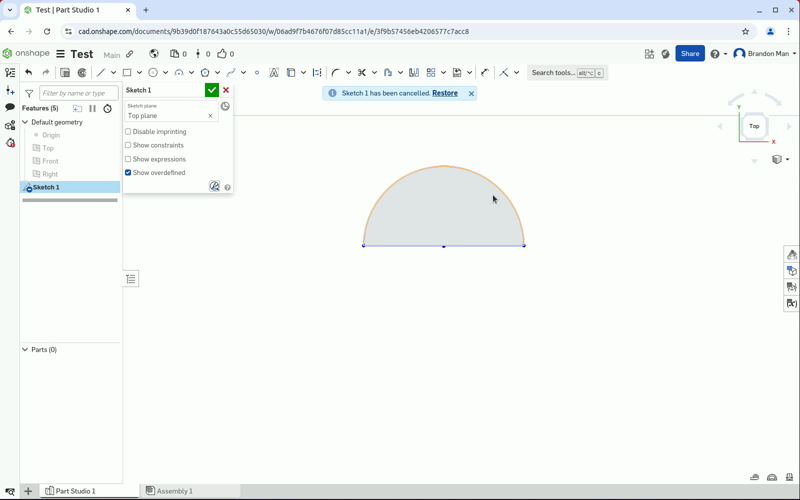
scroll(6)
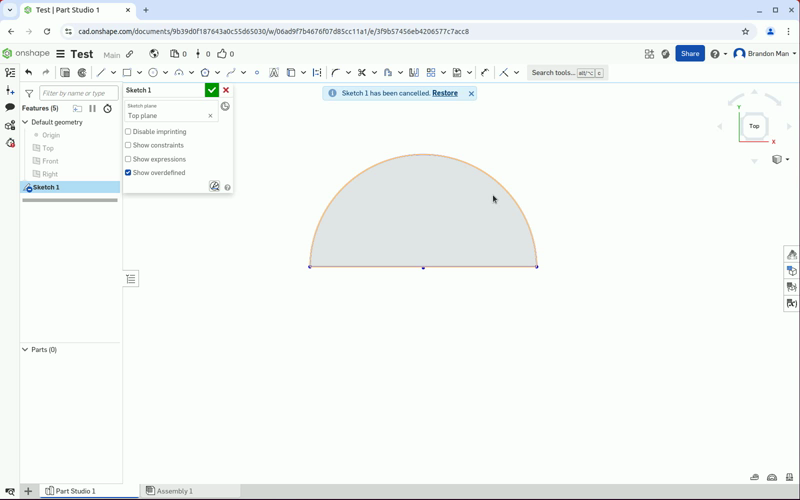
scroll(6)
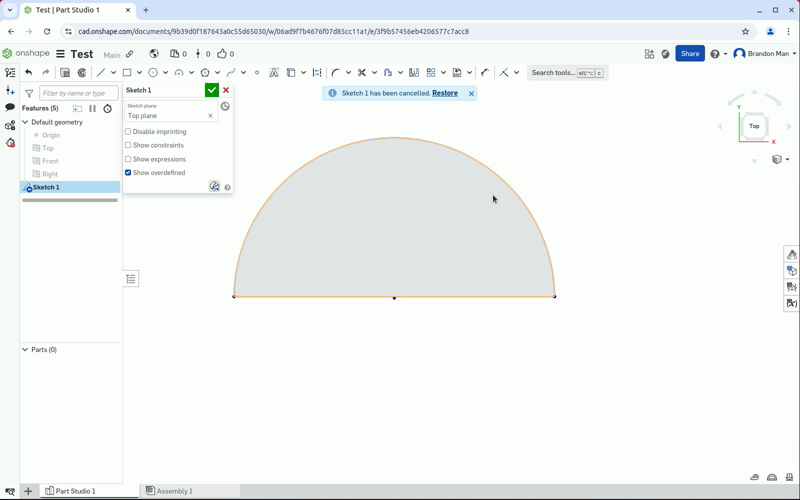
scroll(6)
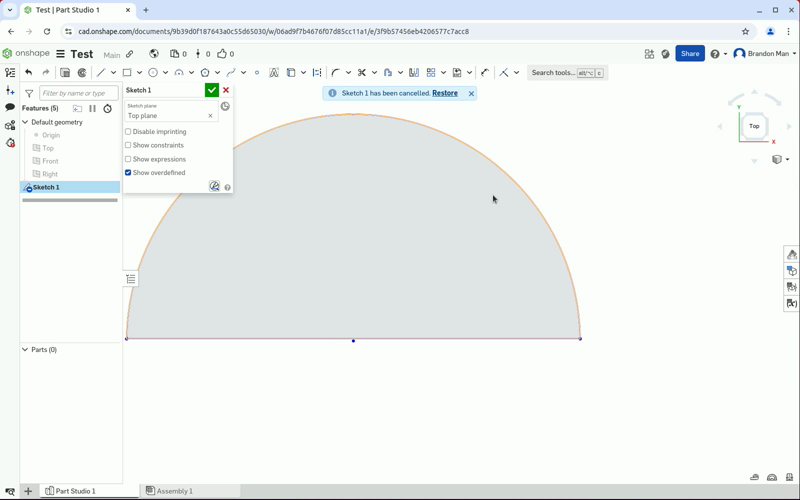
scroll(6)
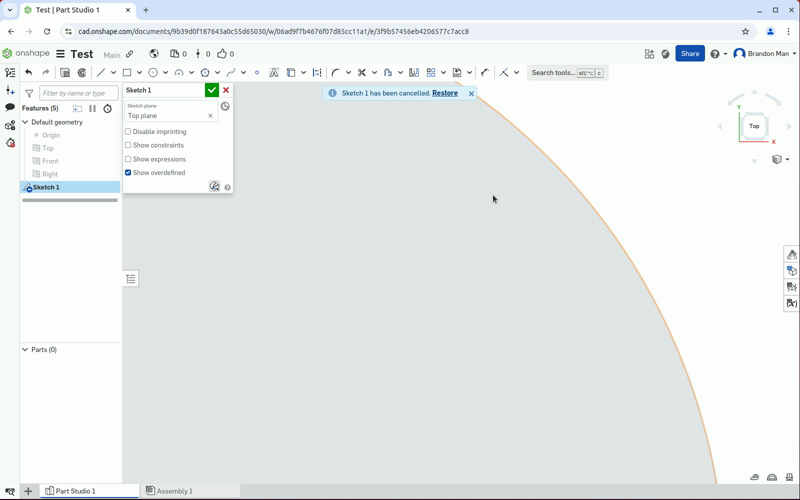
click(493, 194)
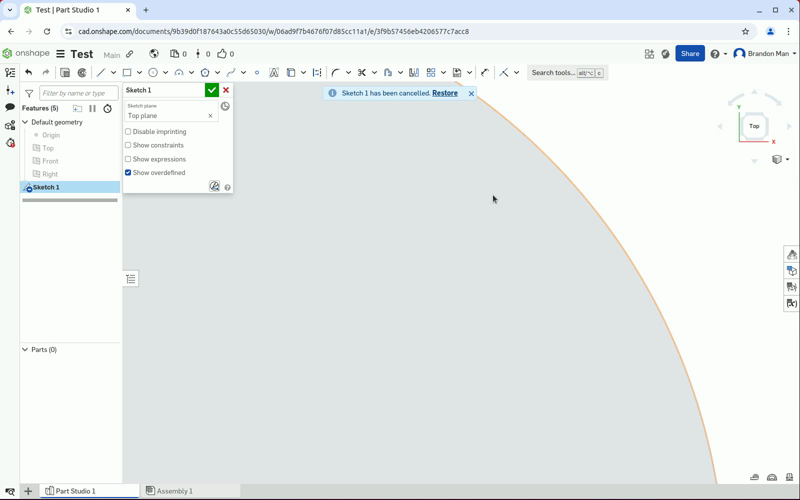
scroll(-6)
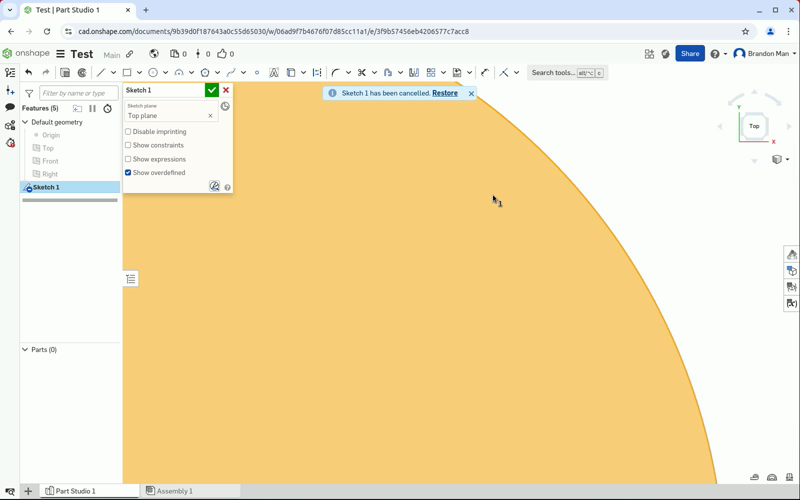
scroll(-6)
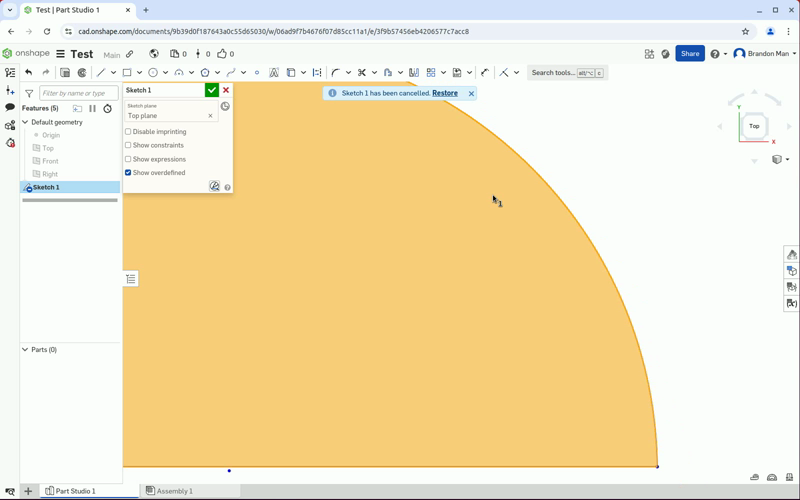
scroll(-6)
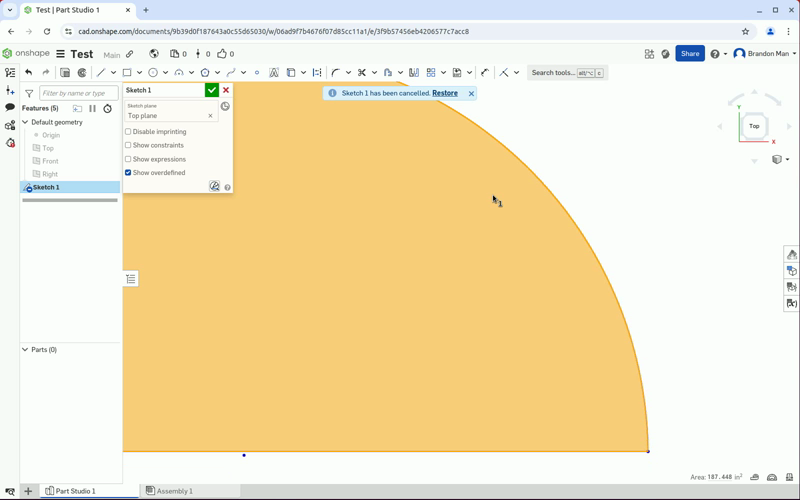
scroll(-6)
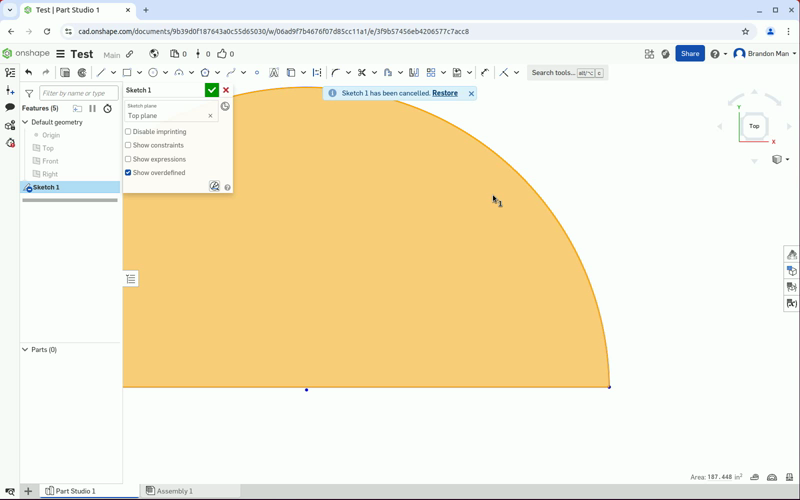
scroll(-6)
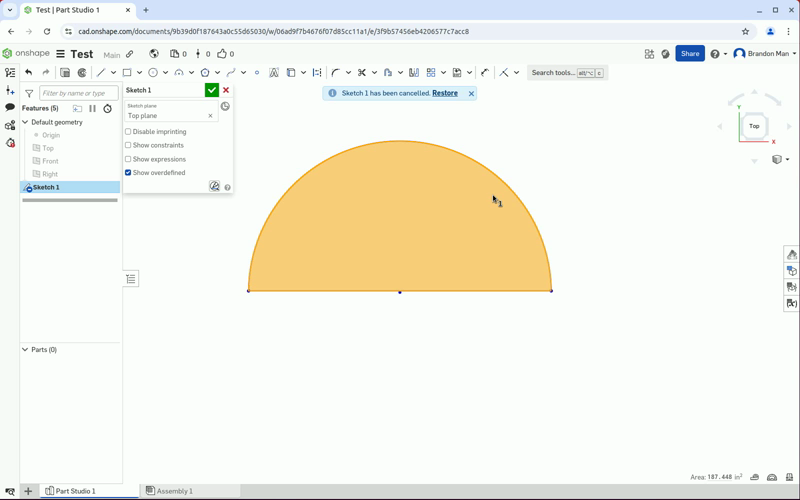
scroll(-6)
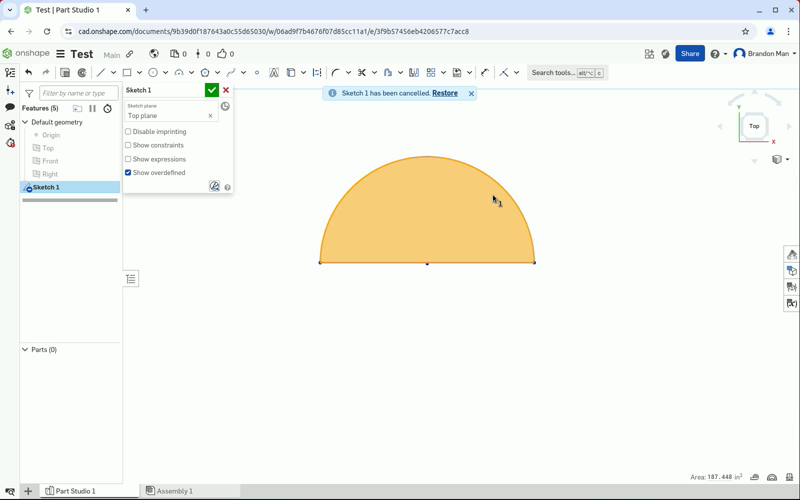
scroll(-6)
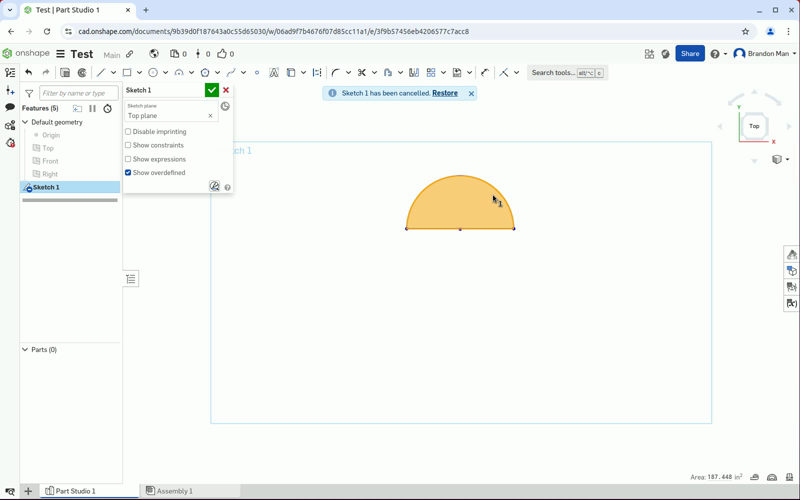
mouse_move(73, 352)
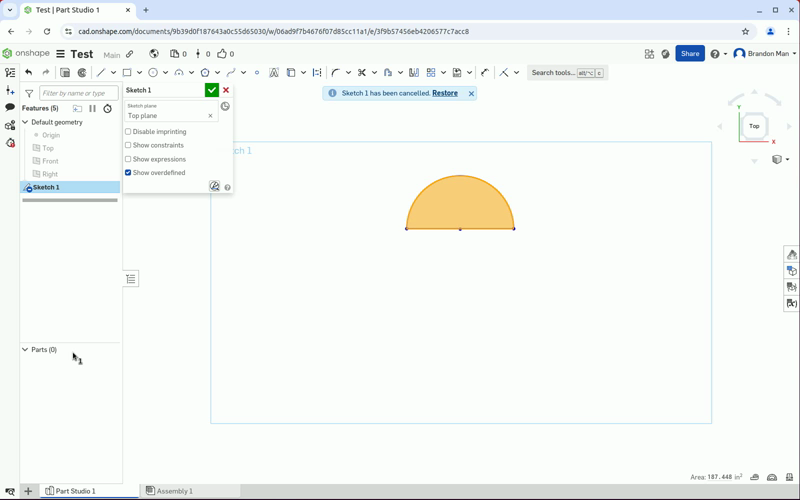
key(shift+y)
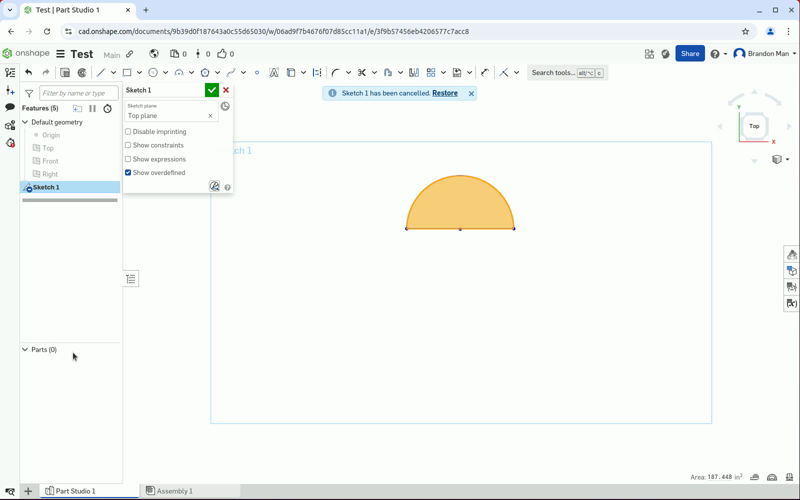
key(shift+e)
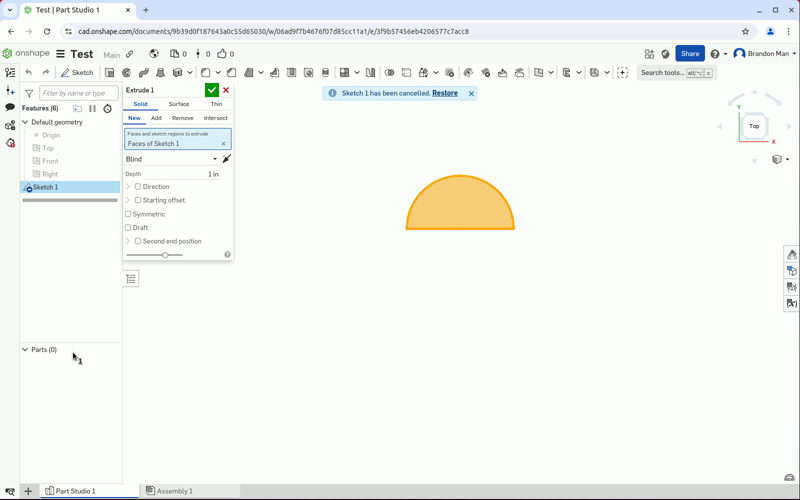
mouse_move(143, 106)
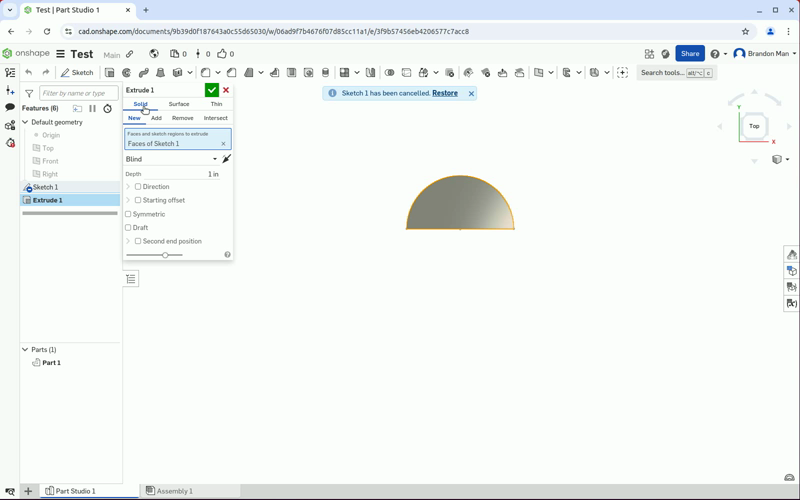
click(143, 106)
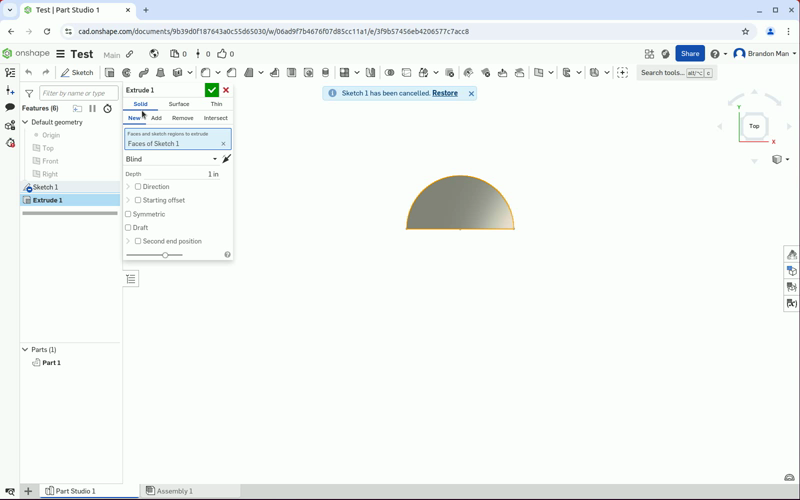
mouse_move(137, 120)
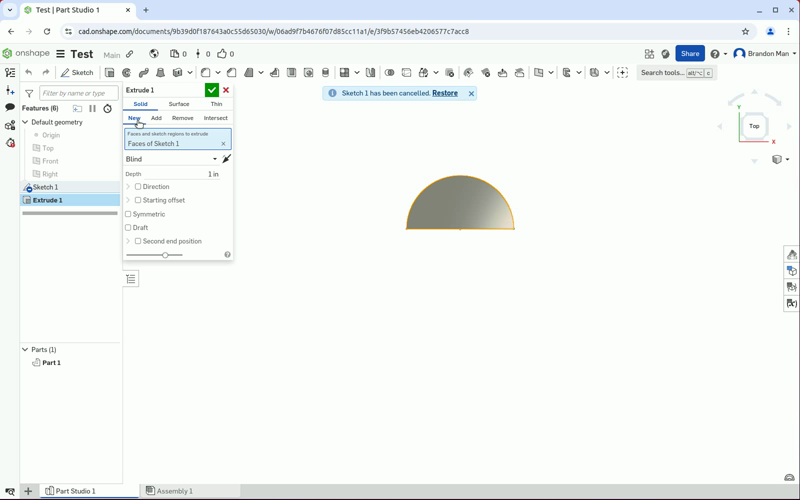
click(137, 120)
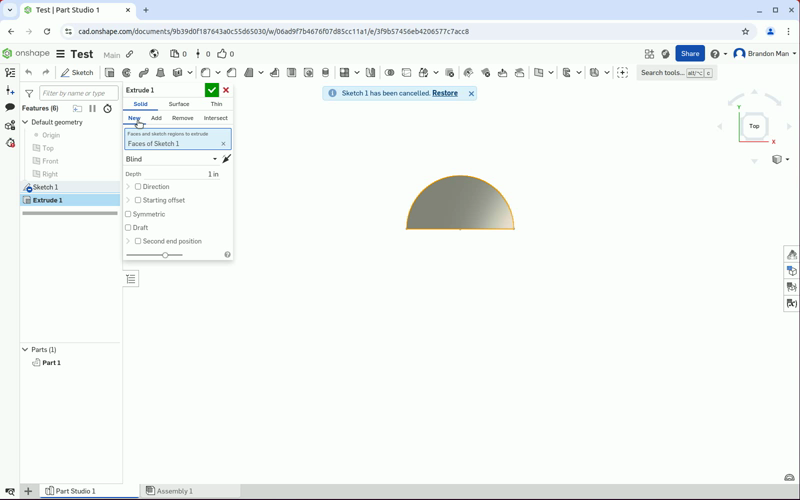
key(tab, 4)
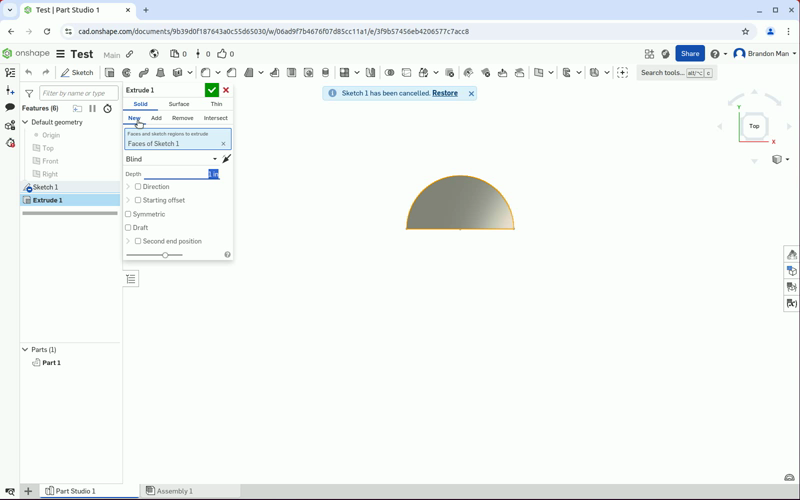
text(21.905)
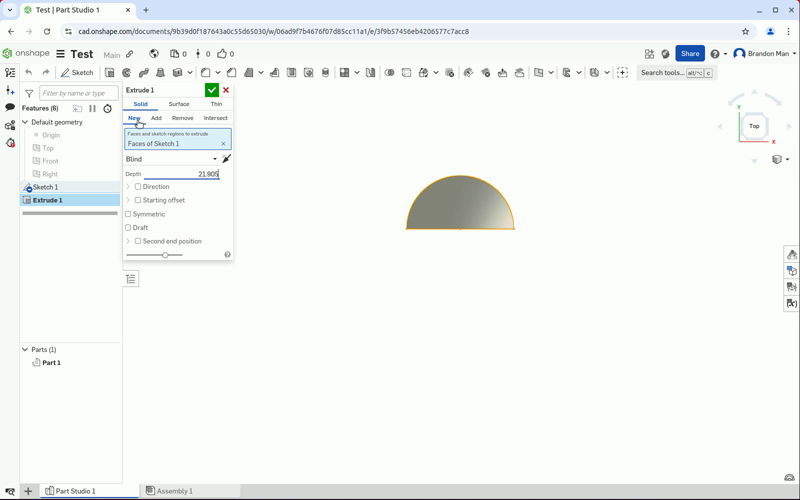
key(enter)
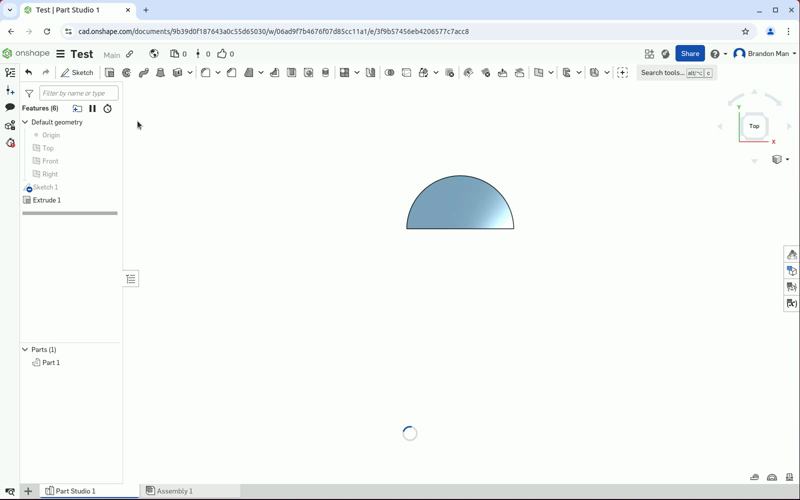
key(shift+h)
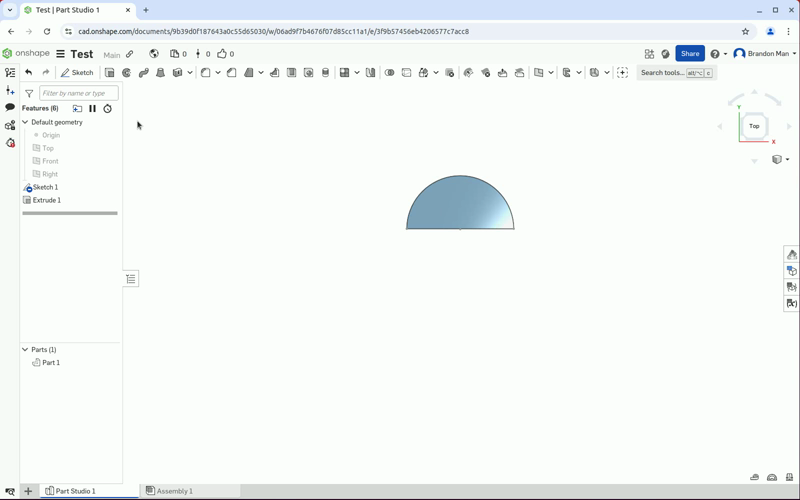
key(shift+h)
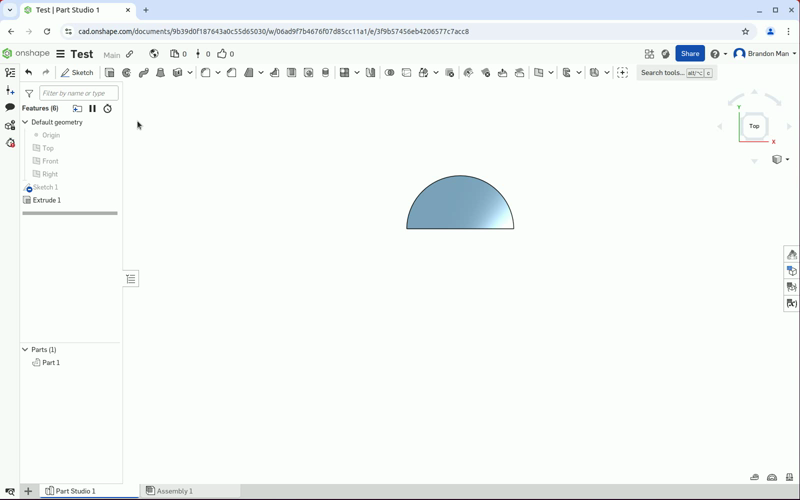
mouse_move(73, 189)
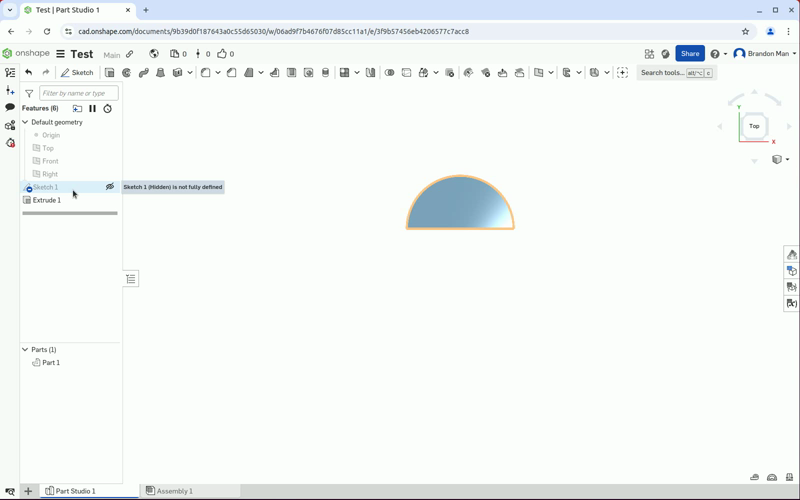
click(73, 189)
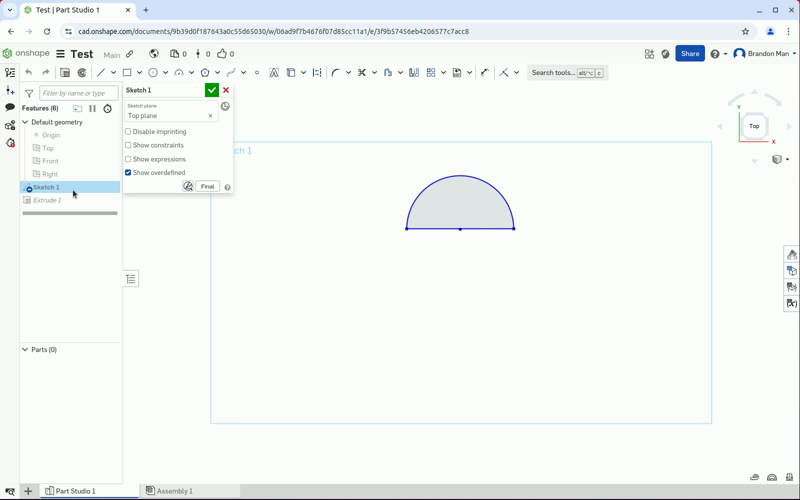
mouse_move(229, 92)
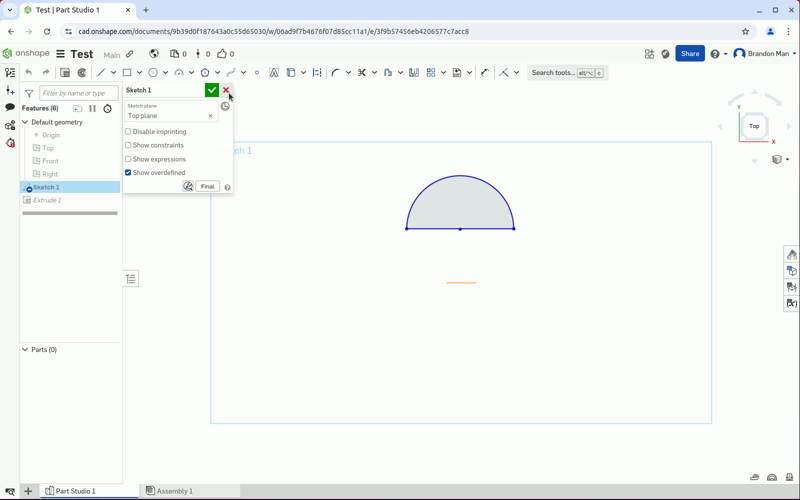
click(229, 92)
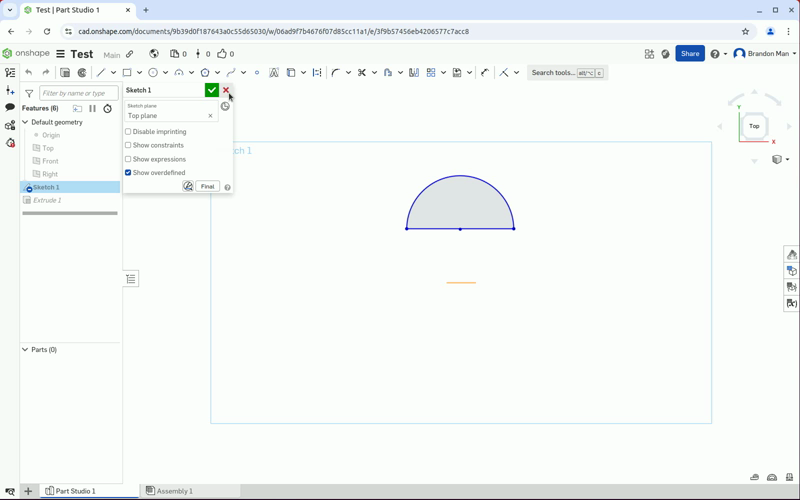
key(shift+s)
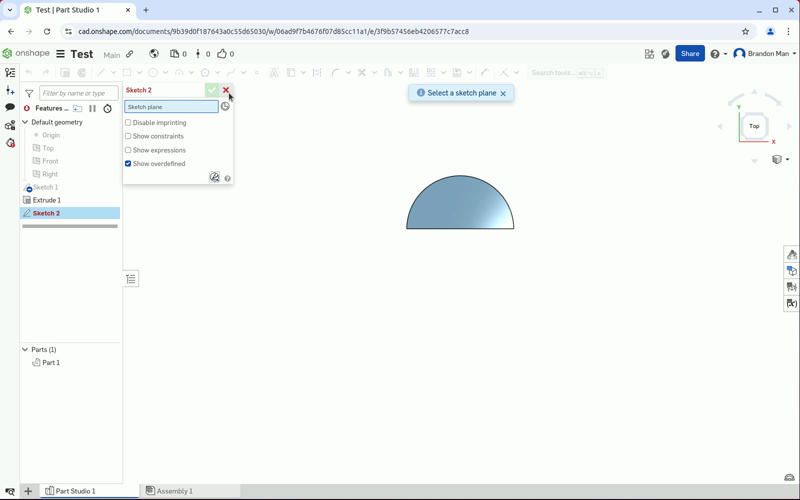
mouse_move(73, 150)
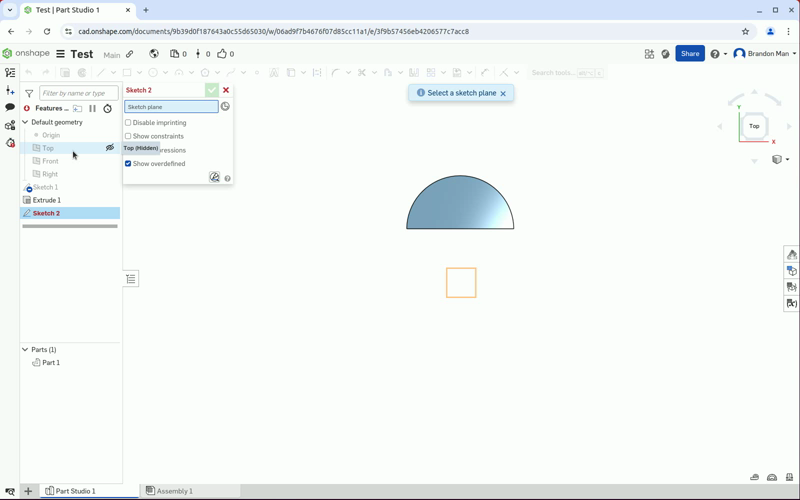
click(73, 150)
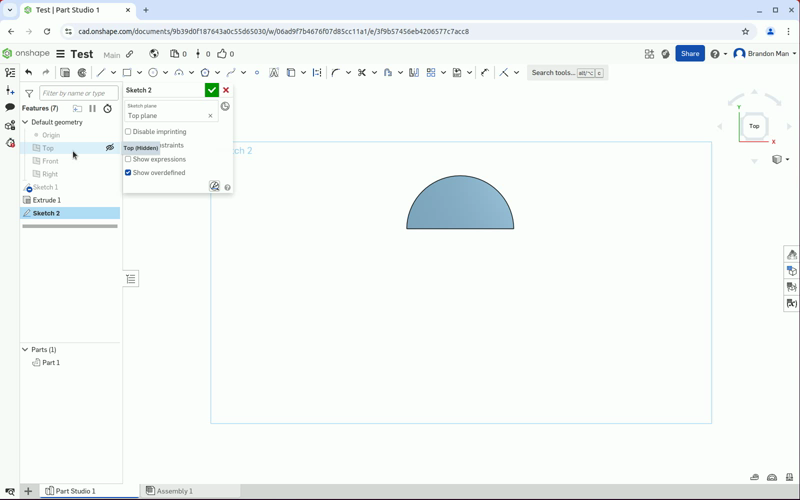
mouse_move(73, 352)
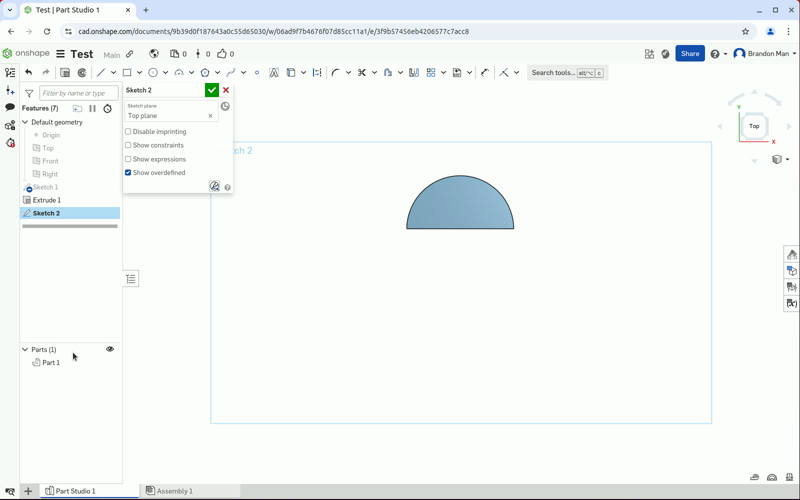
key(y)
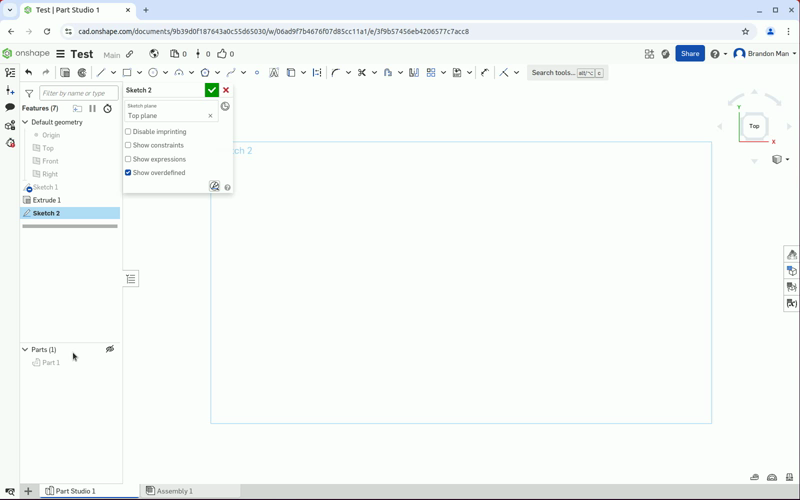
key(a)
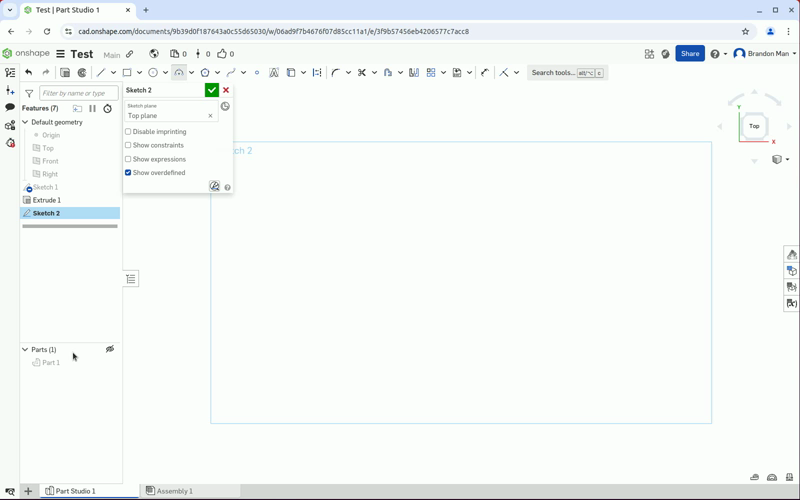
key_down(shift)
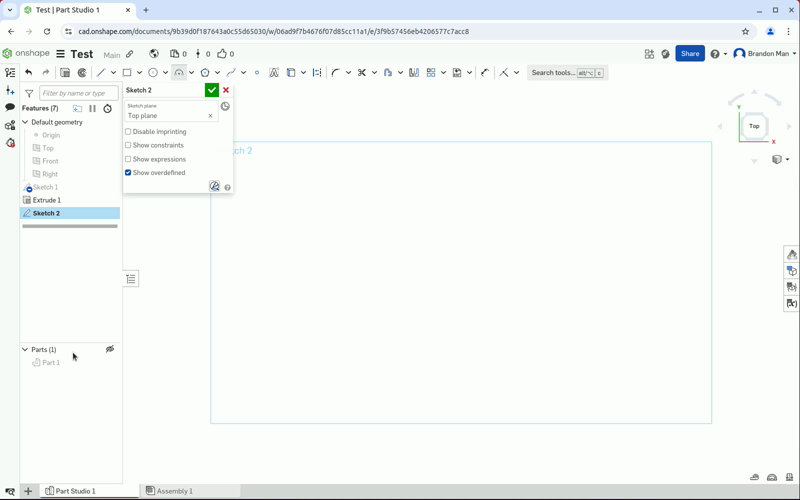
mouse_move(406, 228)
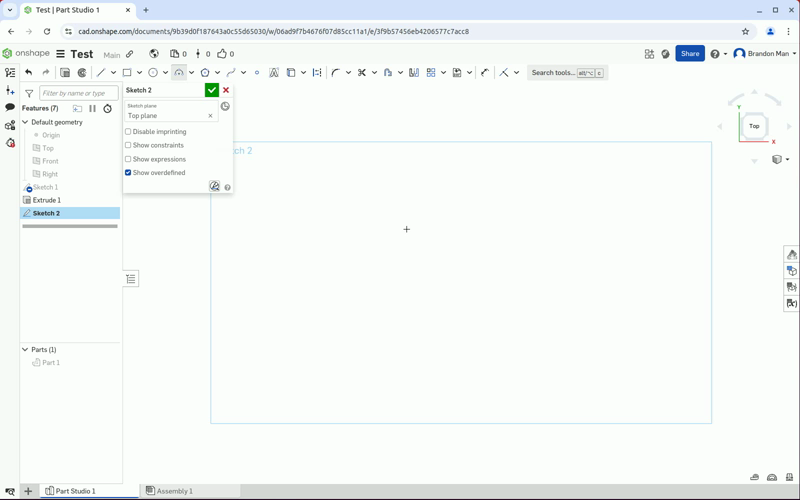
click(406, 228)
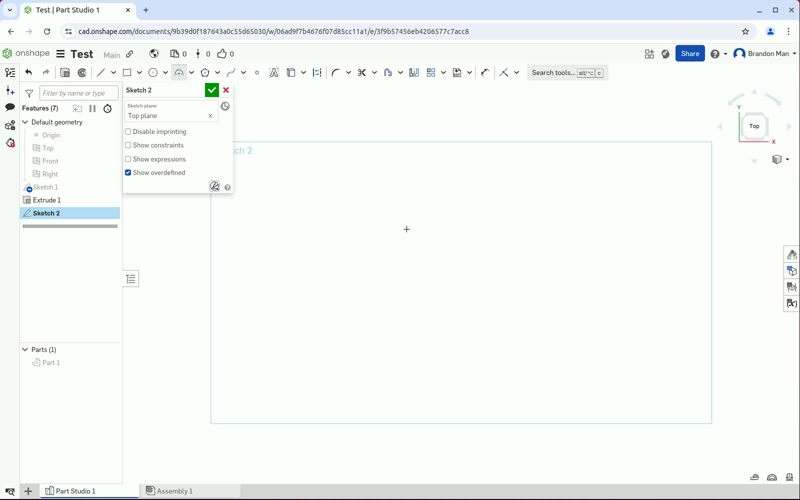
key_up(shift)
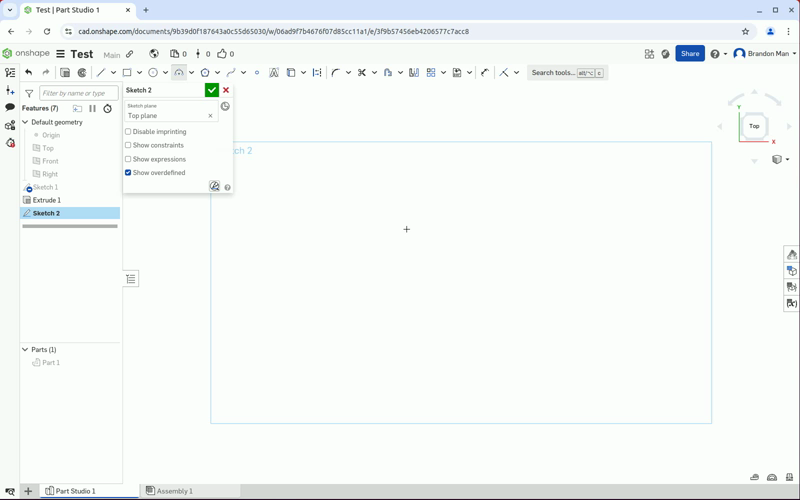
key_down(shift)
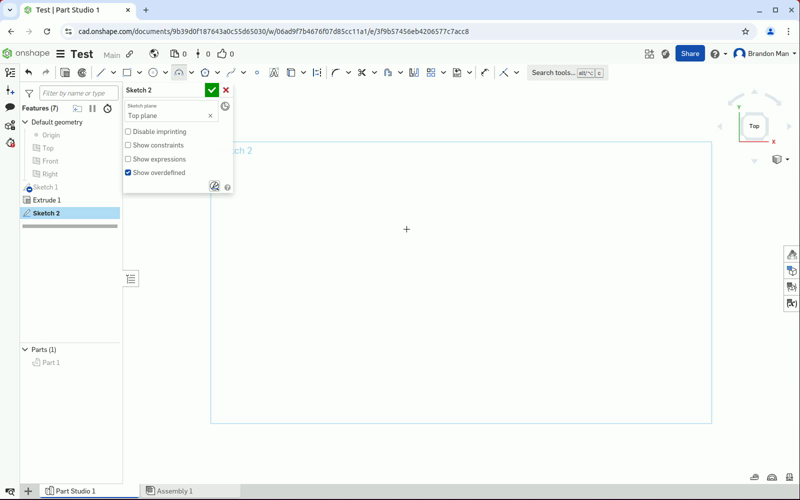
mouse_move(513, 228)
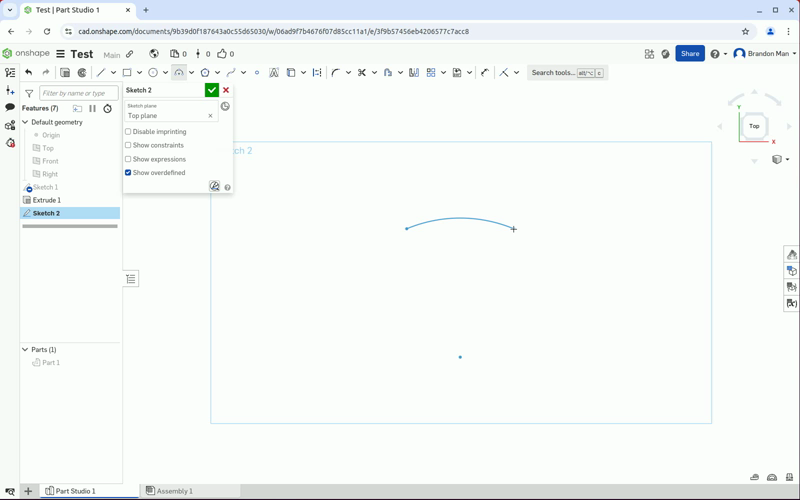
click(513, 228)
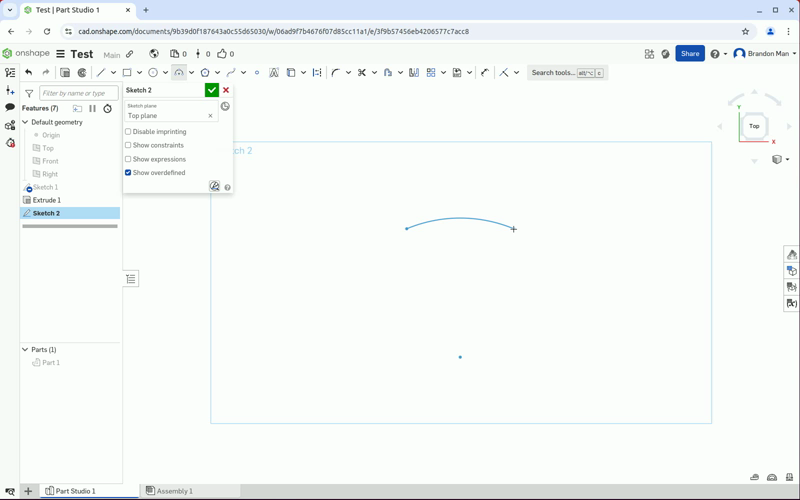
mouse_move(460, 282)
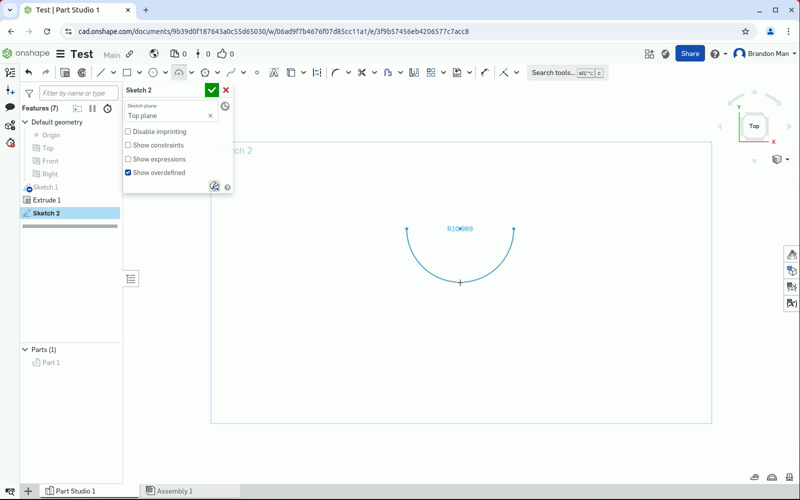
click(460, 282)
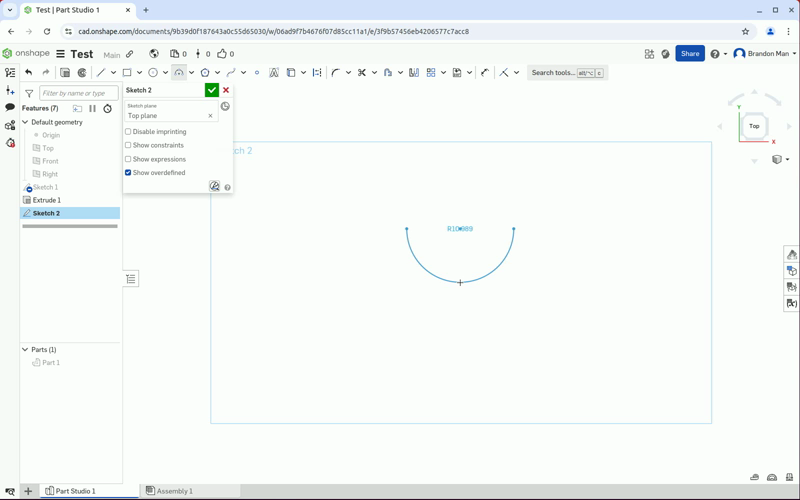
key_up(shift)
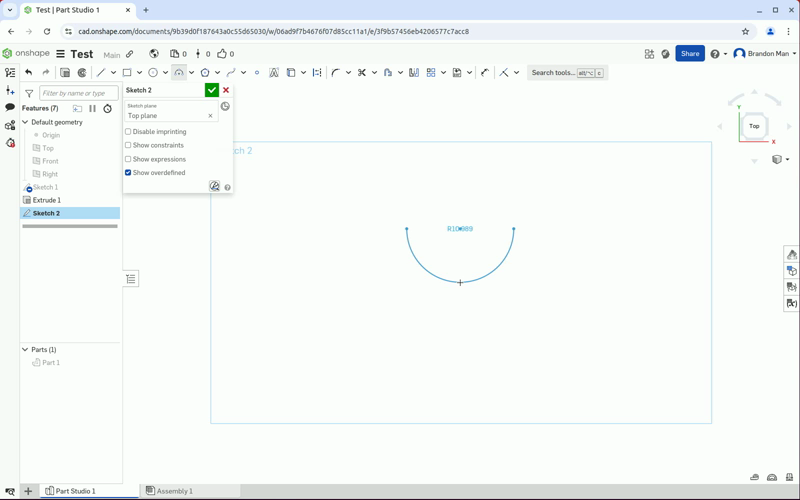
key(esc)
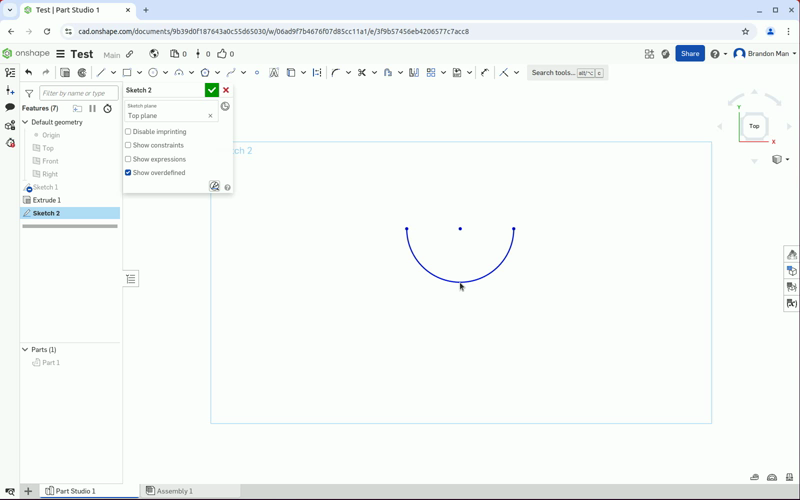
key(l)
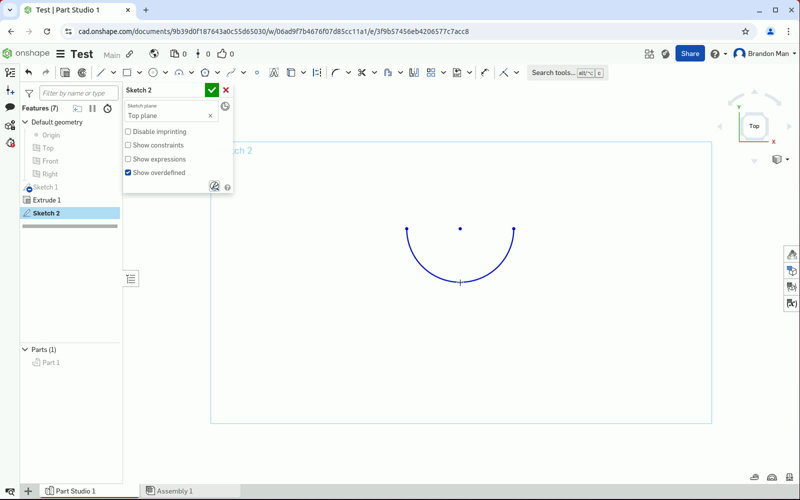
mouse_move(513, 228)
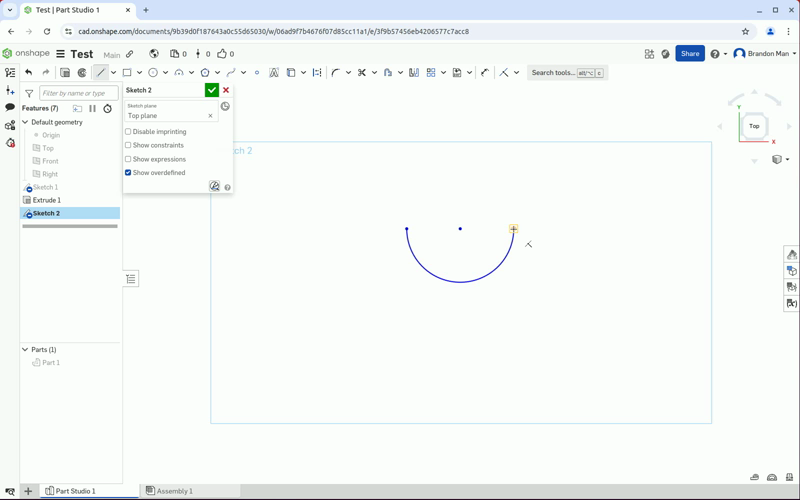
click(513, 228)
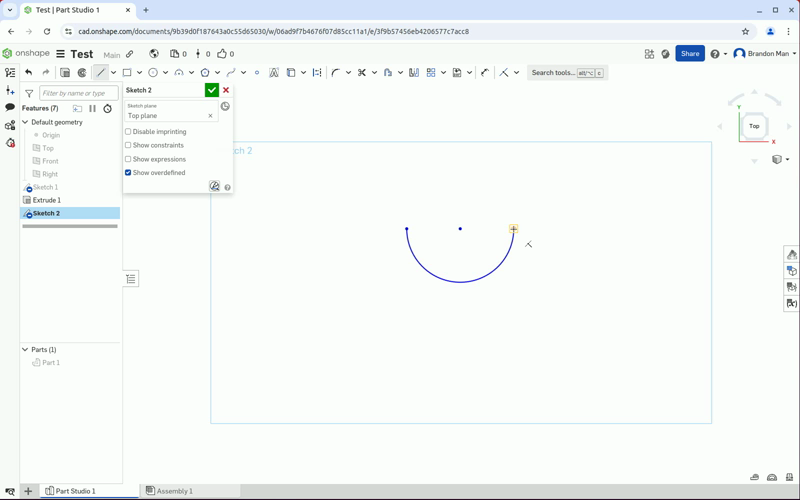
key_down(shift)
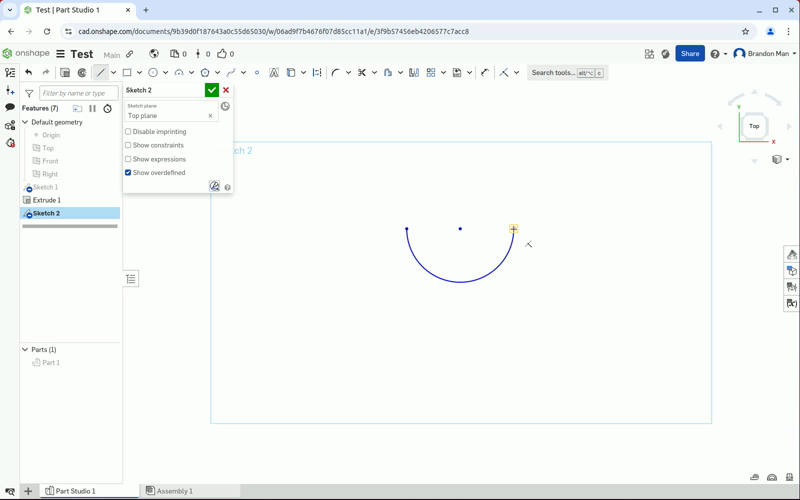
mouse_move(406, 228)
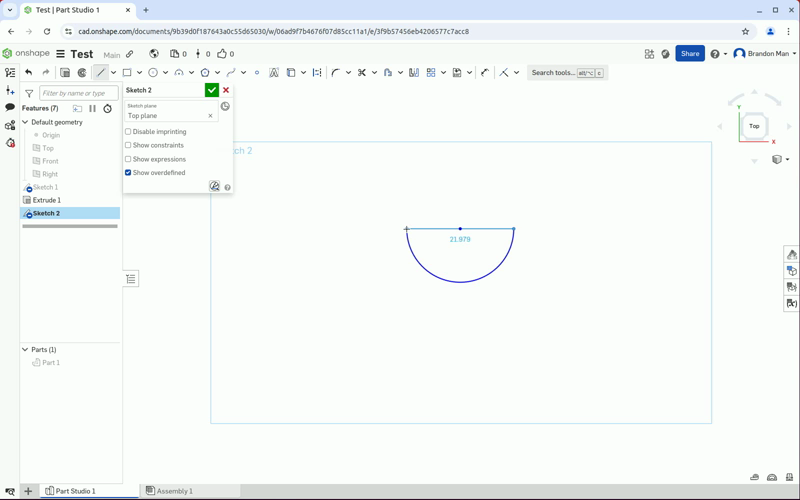
key_up(shift)
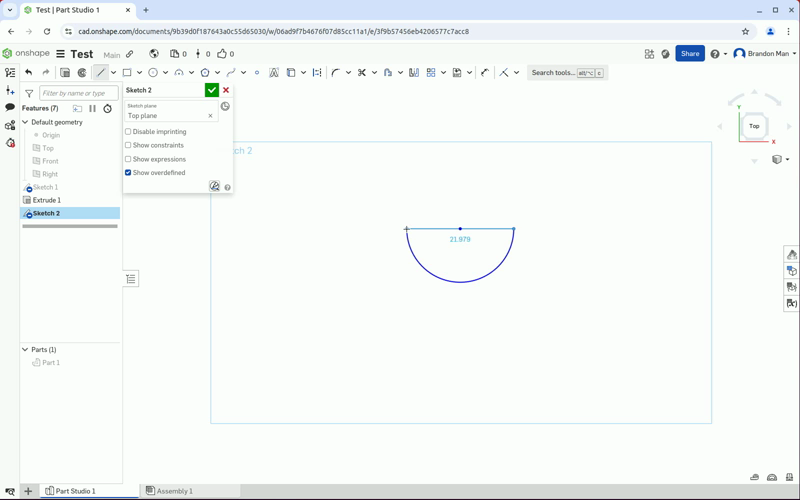
click(406, 228)
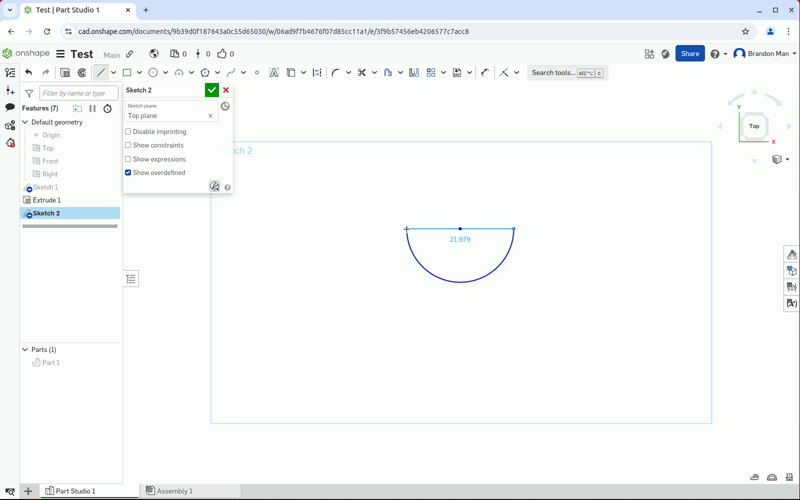
key(esc)
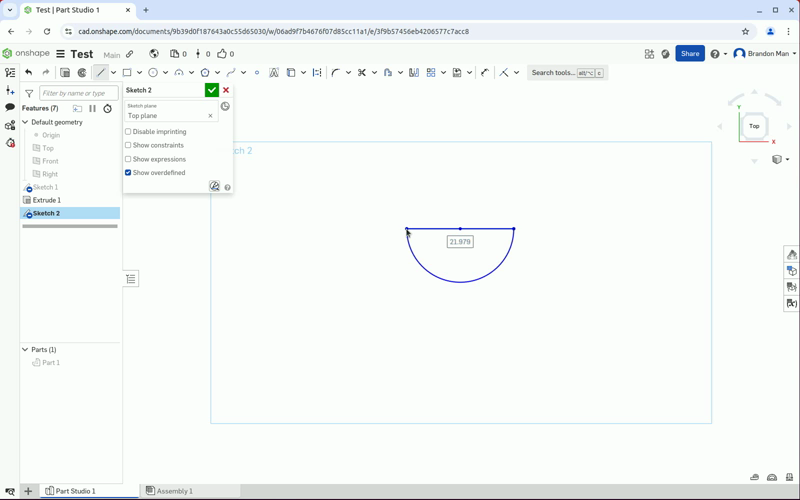
mouse_move(457, 274)
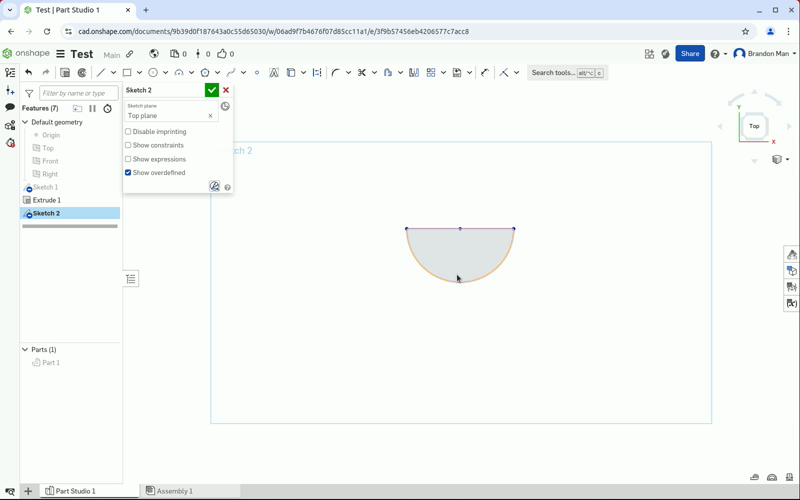
scroll(6)
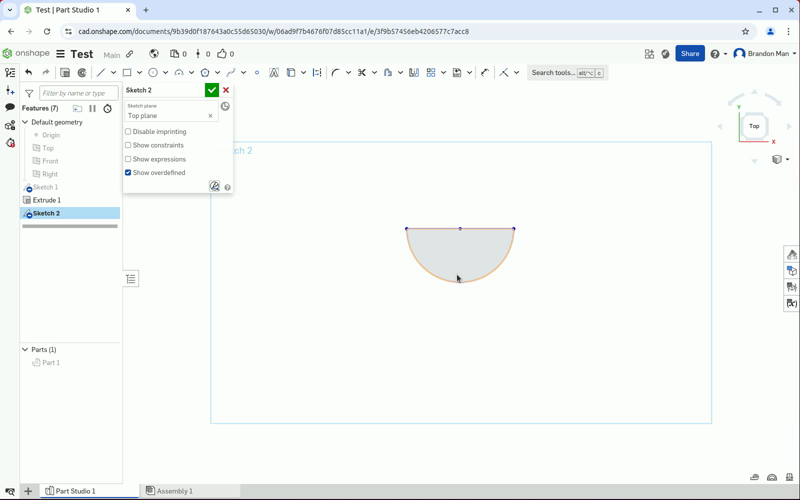
scroll(6)
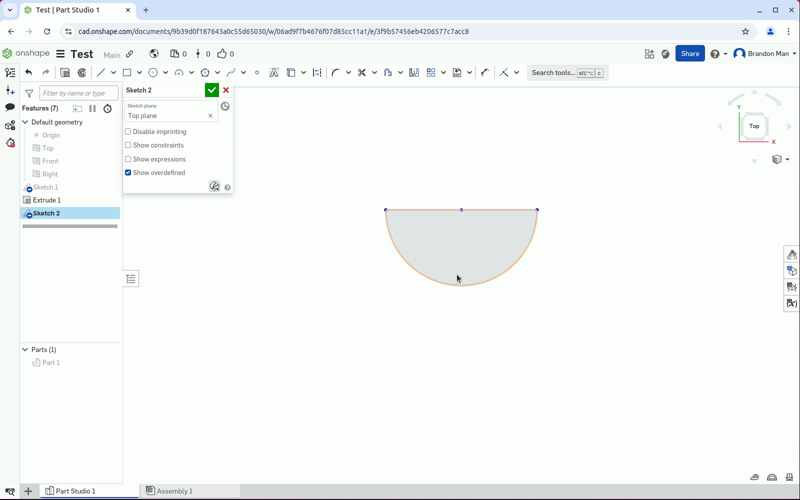
scroll(6)
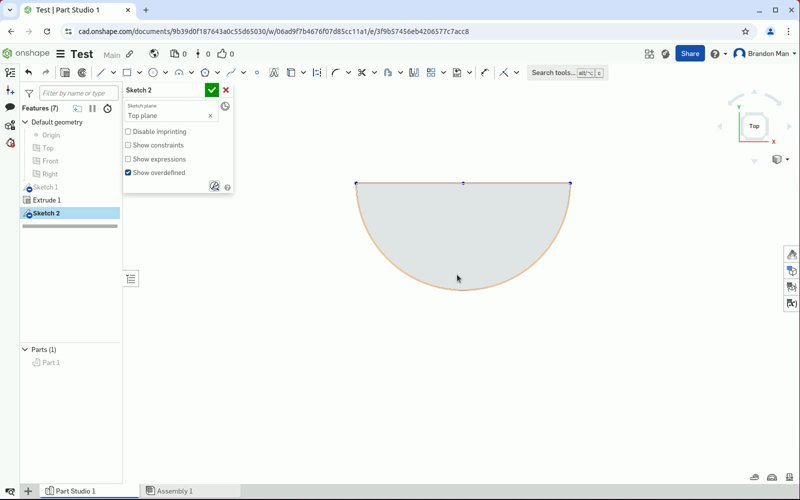
scroll(6)
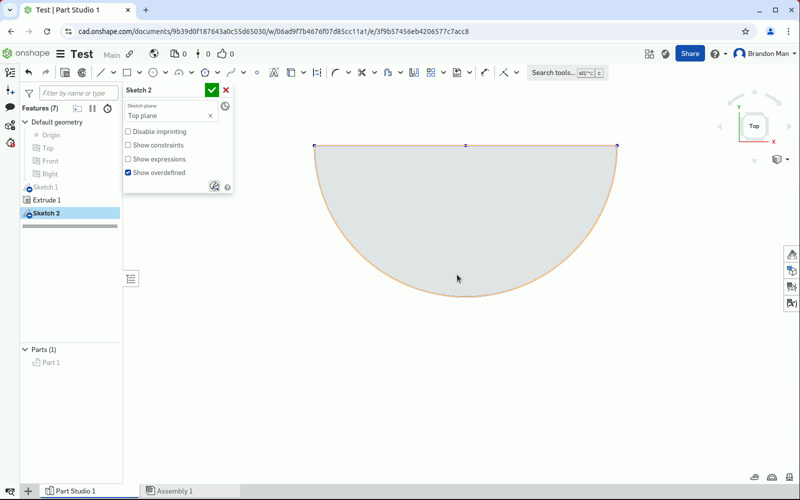
scroll(6)
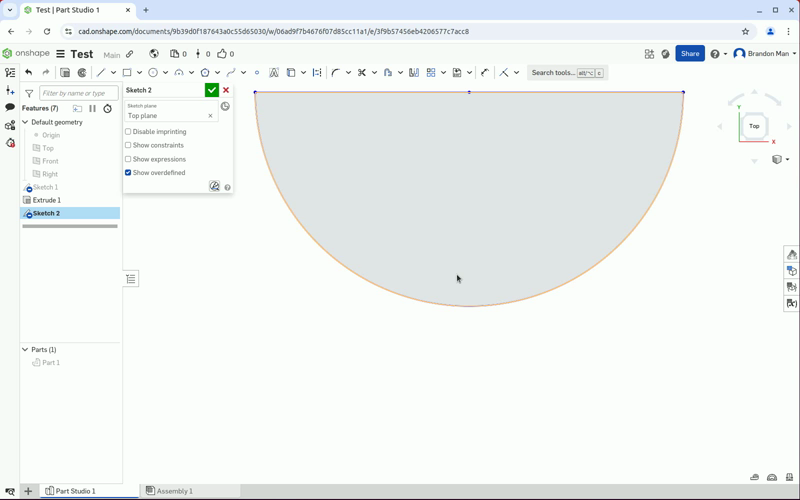
scroll(6)
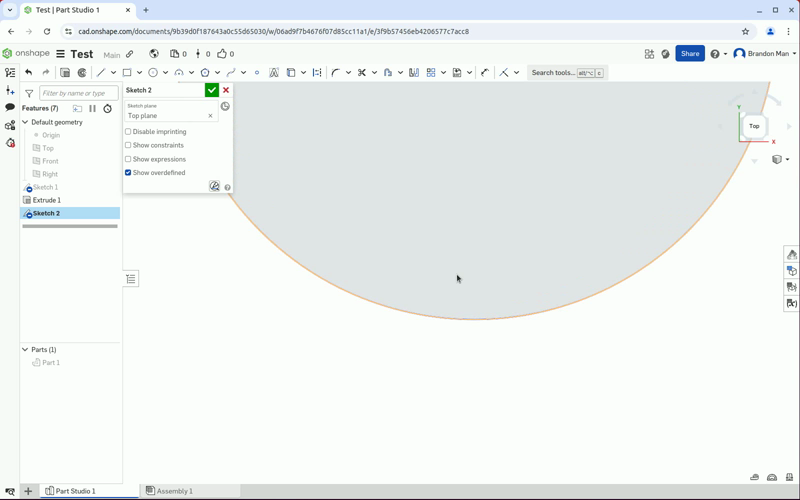
scroll(6)
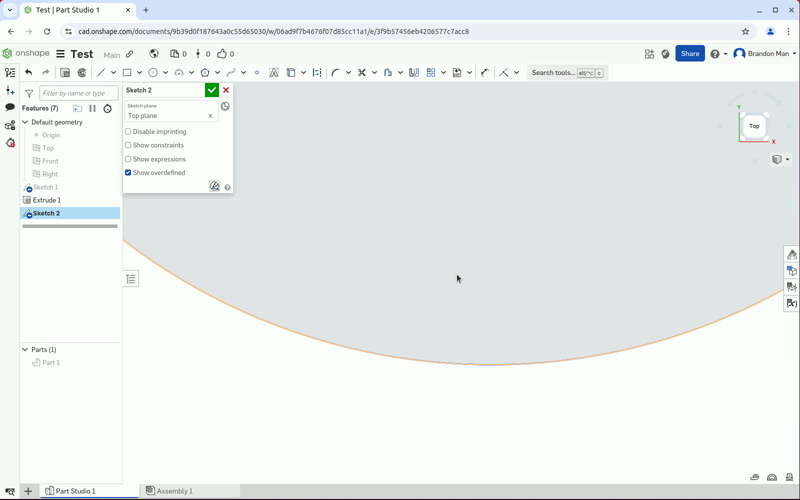
click(457, 274)
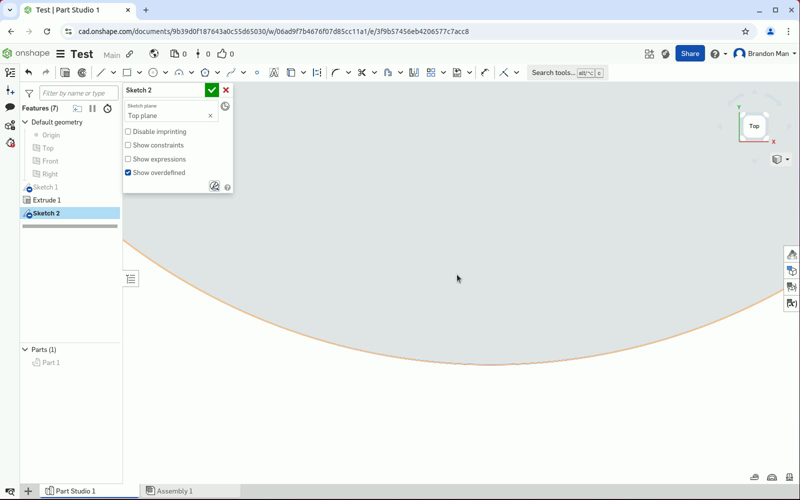
scroll(-6)
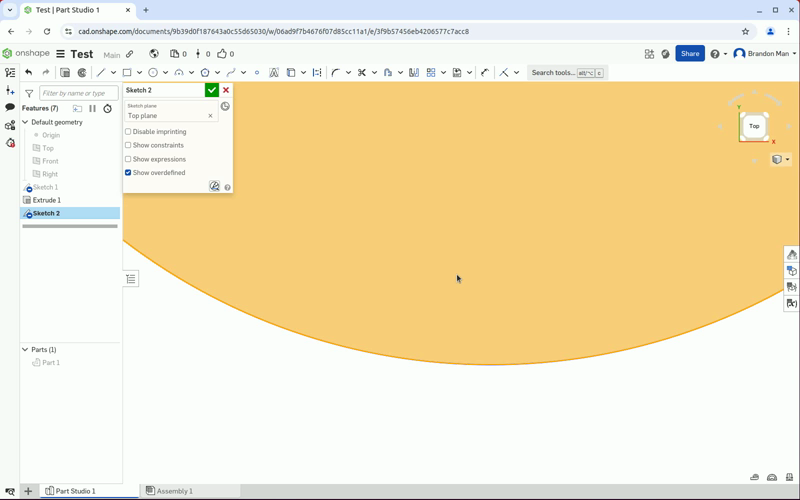
scroll(-6)
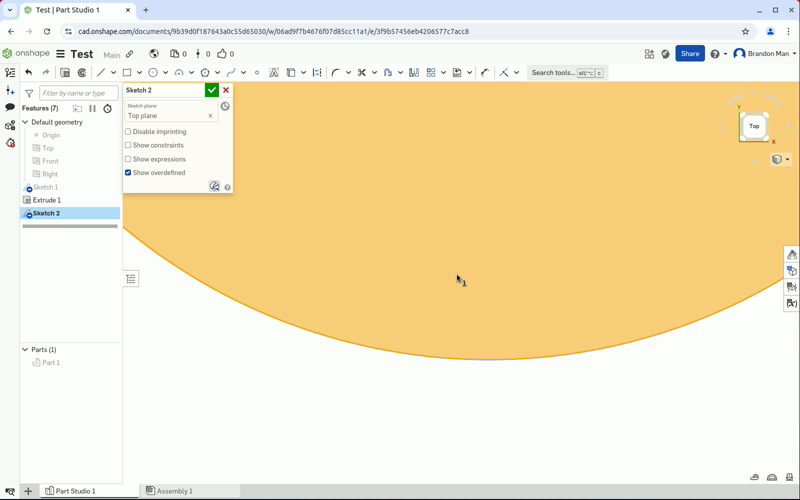
scroll(-6)
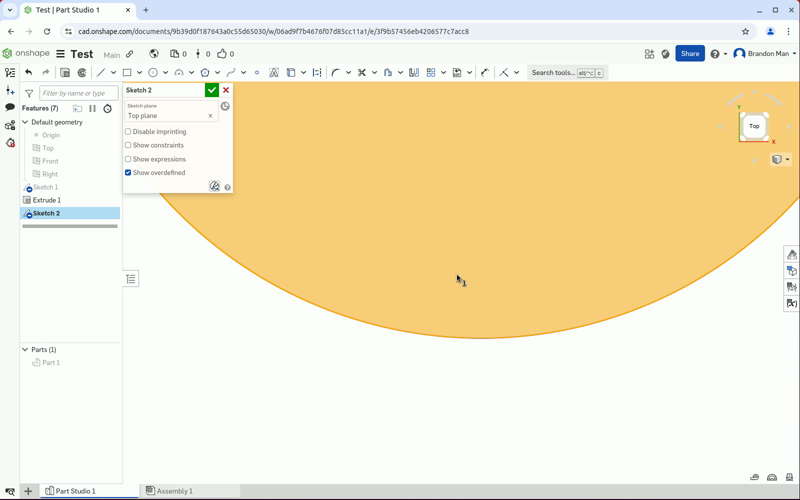
scroll(-6)
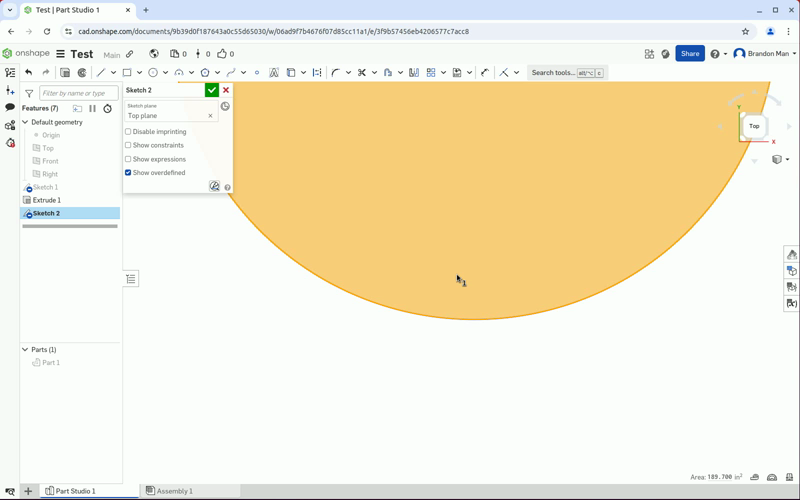
scroll(-6)
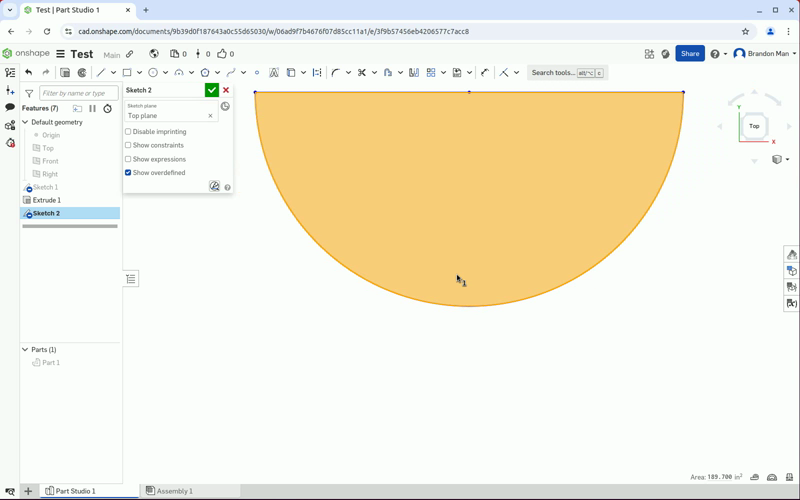
scroll(-6)
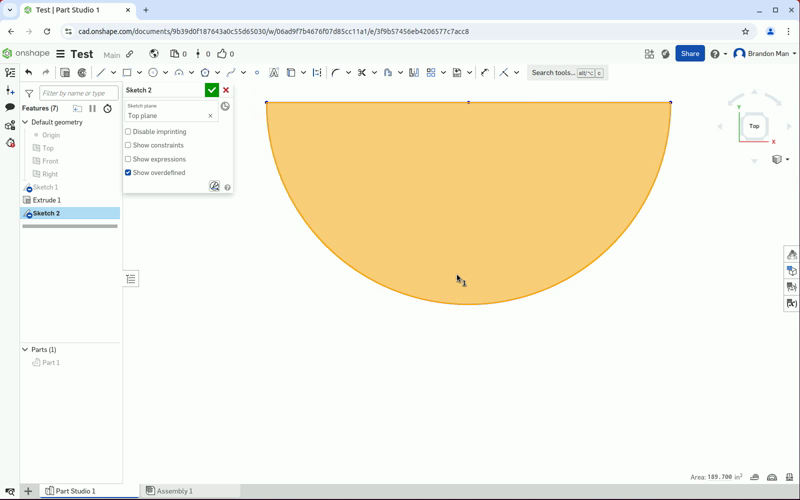
scroll(-6)
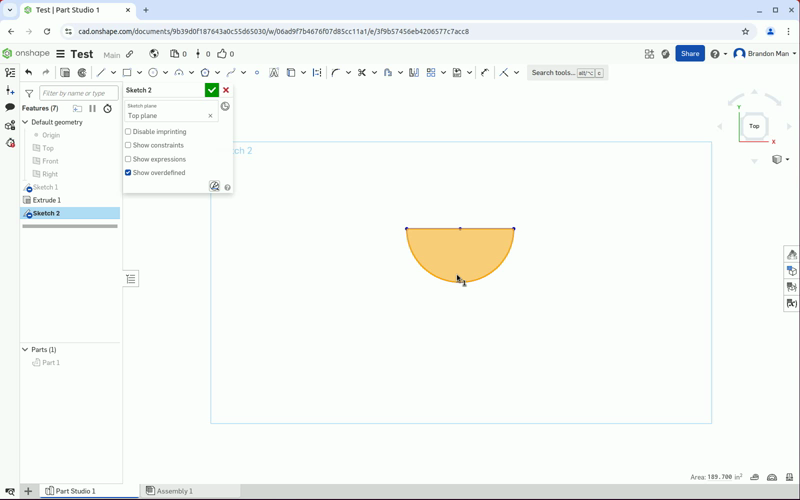
mouse_move(73, 352)
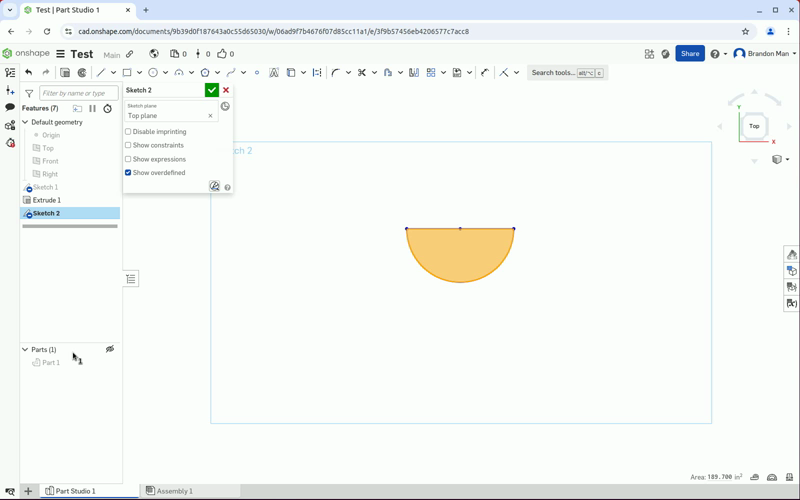
key(shift+y)
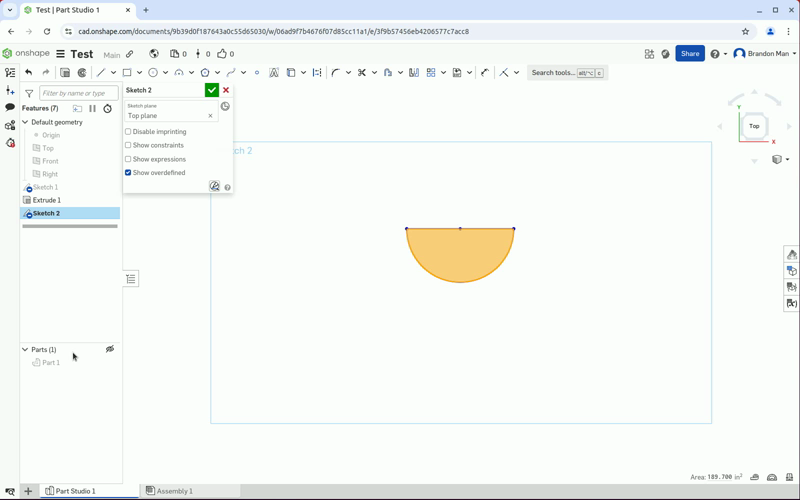
key(shift+e)
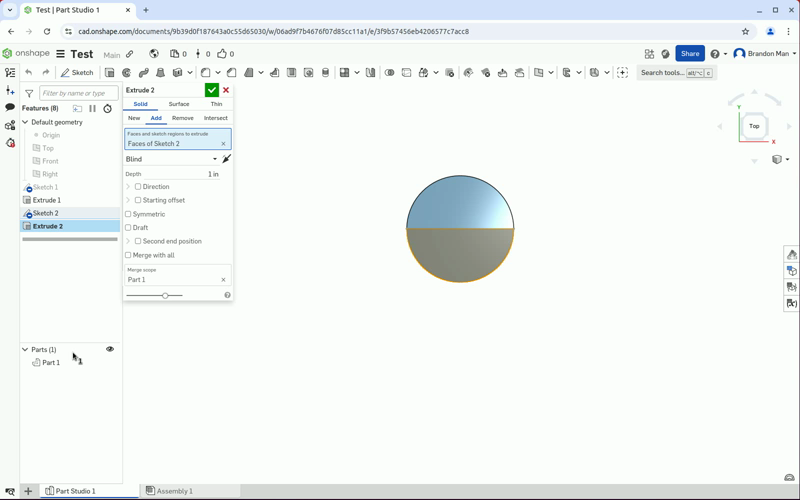
mouse_move(143, 106)
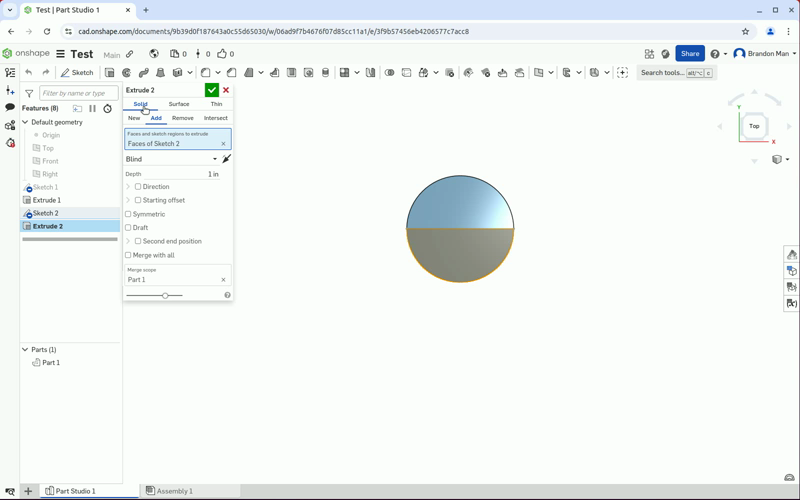
click(143, 106)
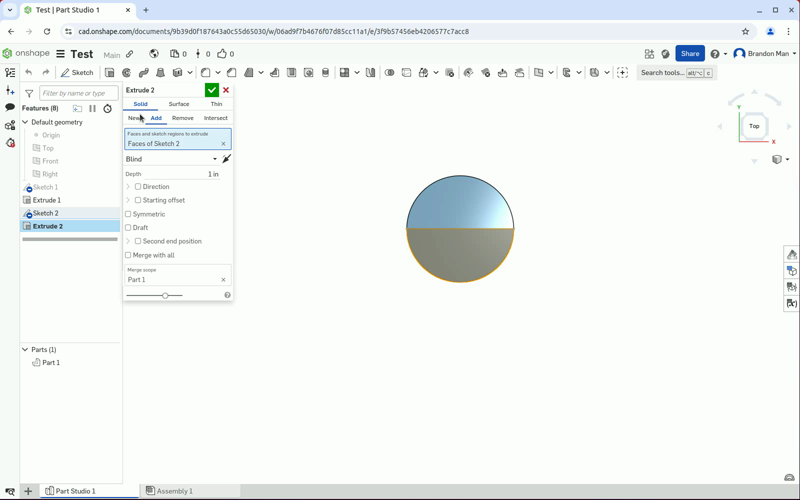
mouse_move(137, 120)
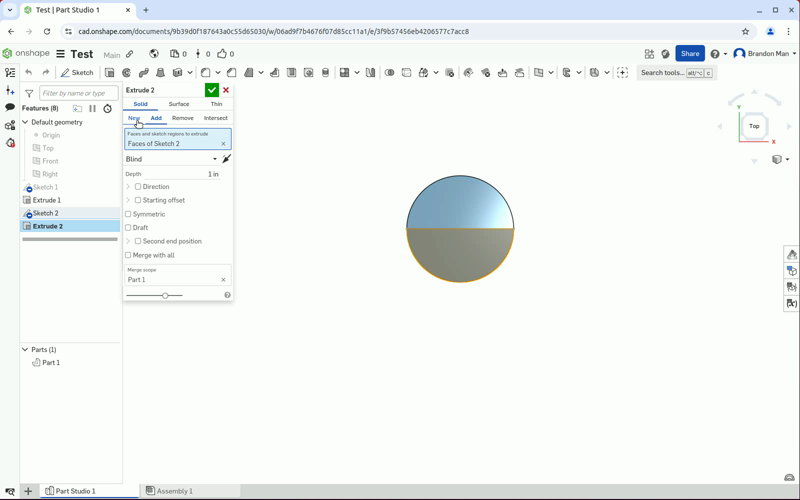
click(137, 120)
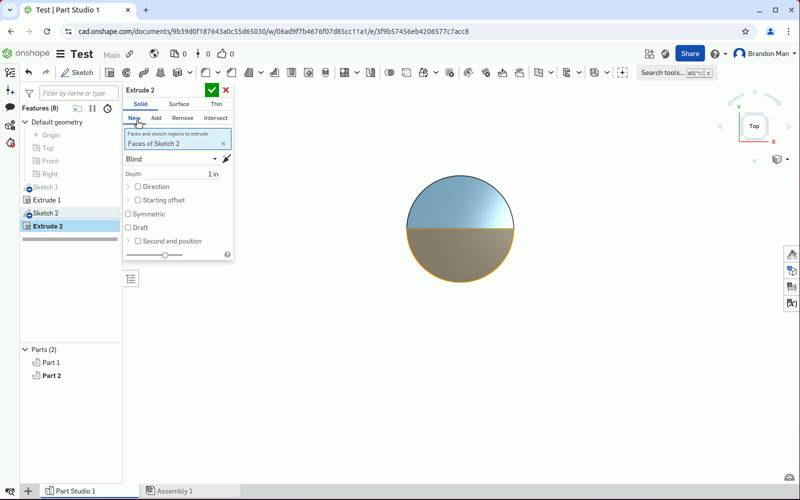
key(tab, 4)
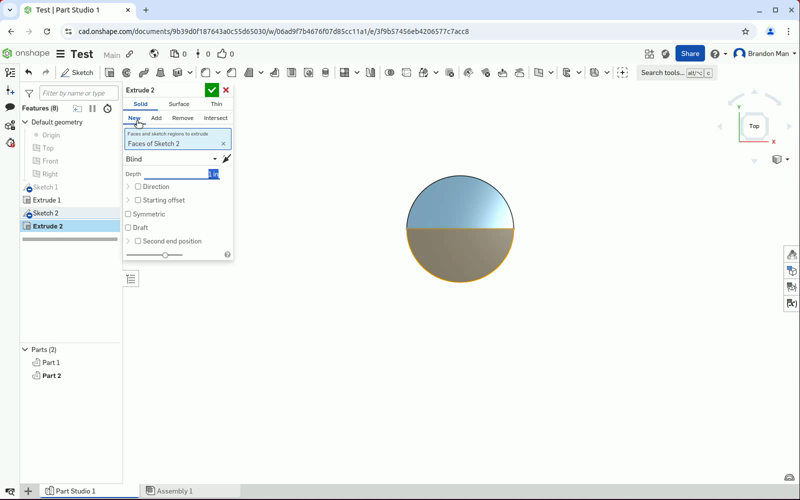
text(21.905)
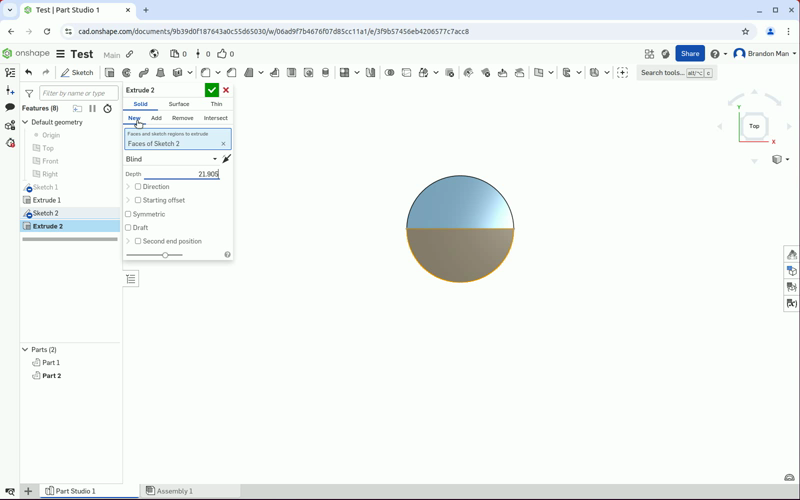
key(enter)
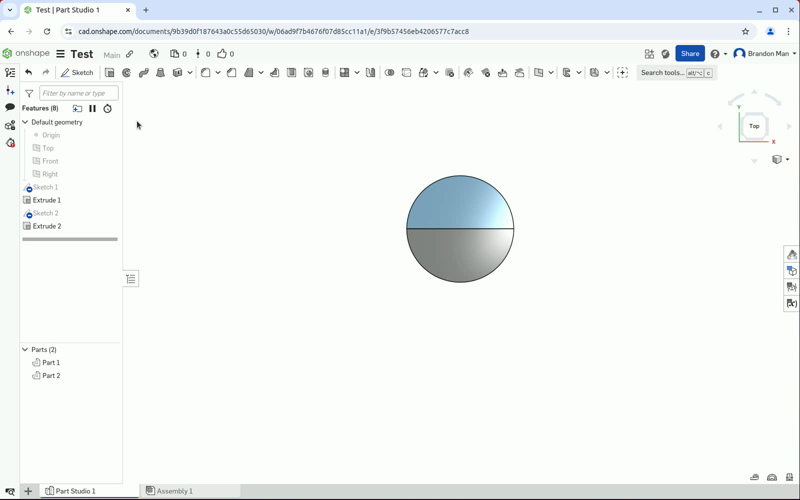
key(shift+h)
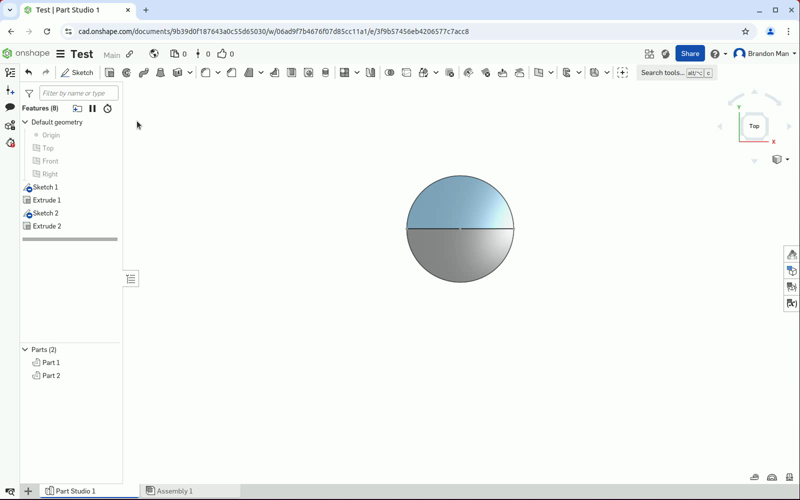
key(shift+h)
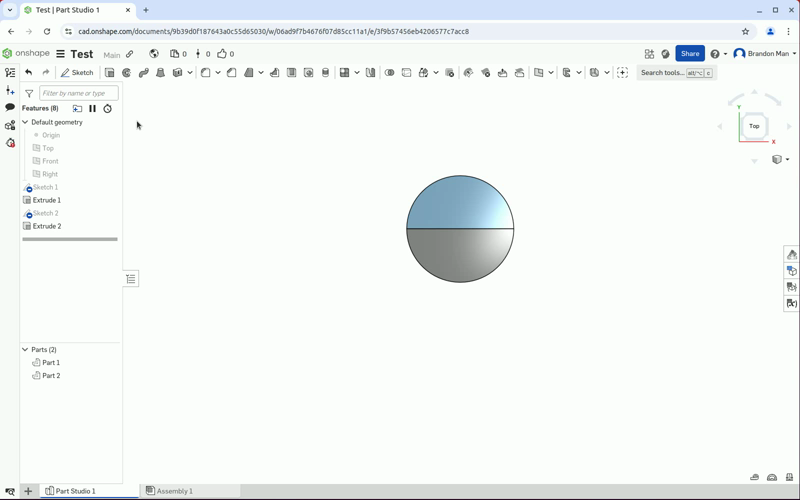
mouse_move(73, 189)
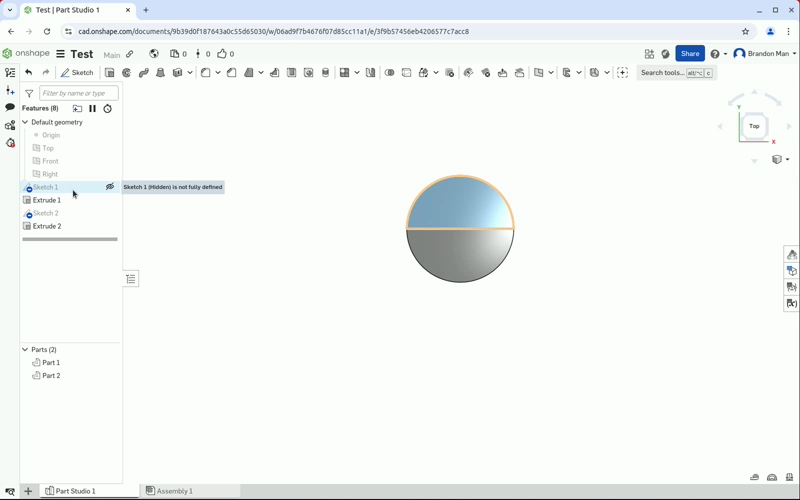
click(73, 189)
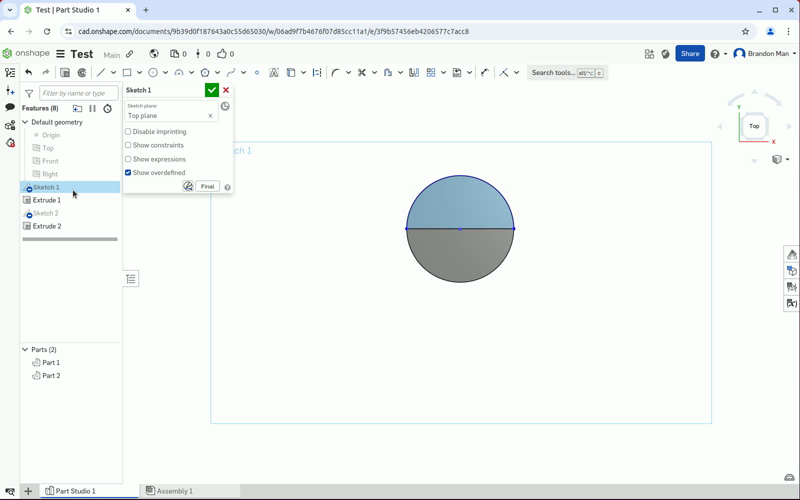
mouse_move(229, 92)
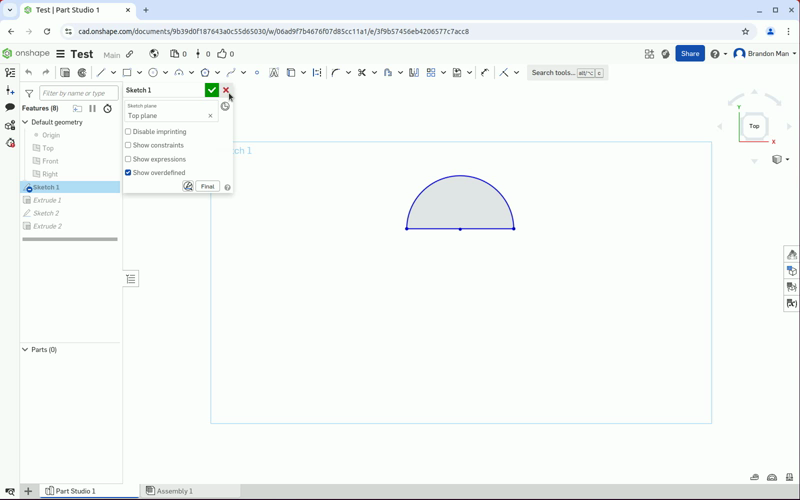
click(229, 92)
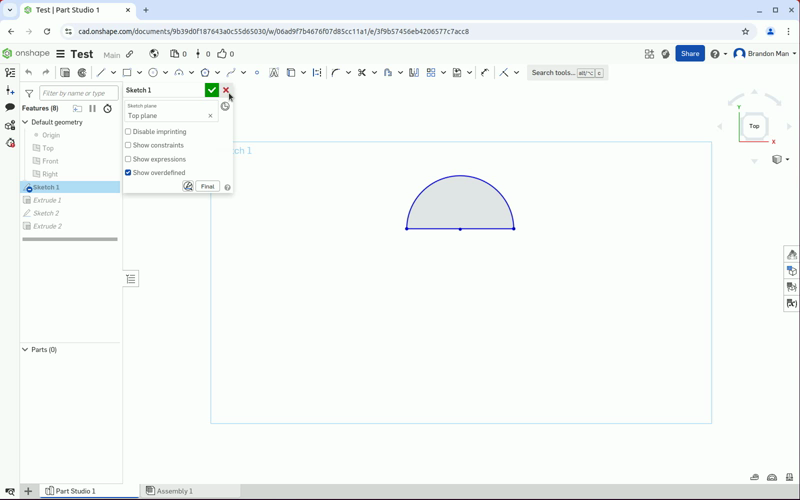
key(shift+s)
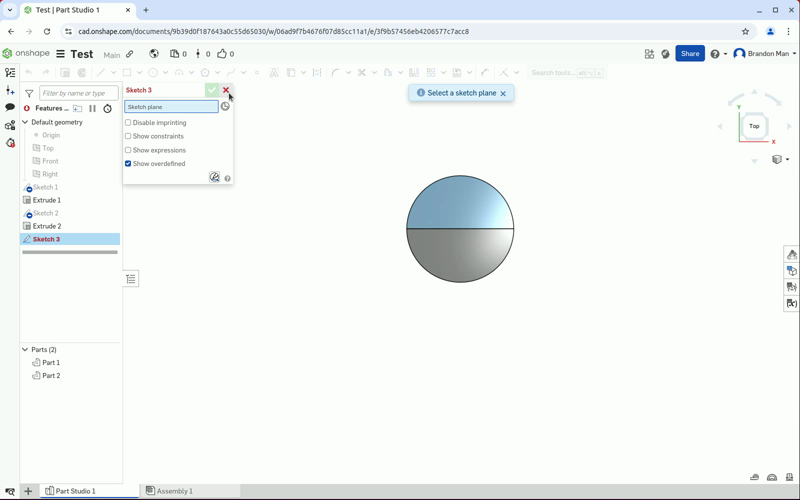
mouse_move(73, 150)
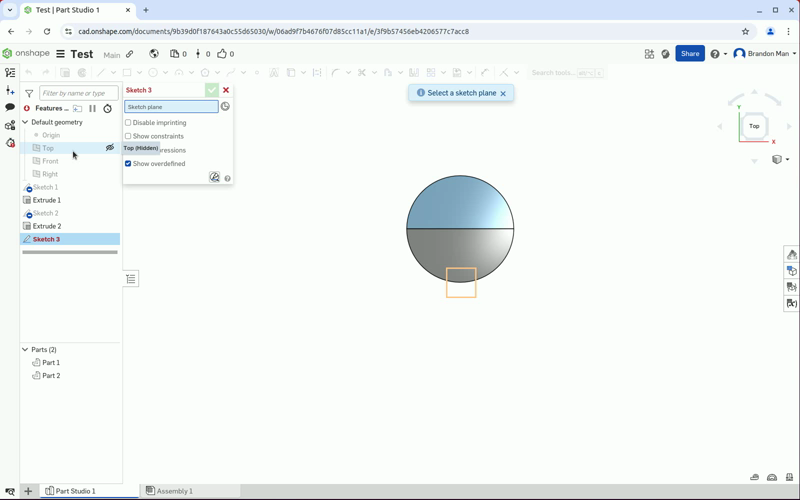
click(73, 150)
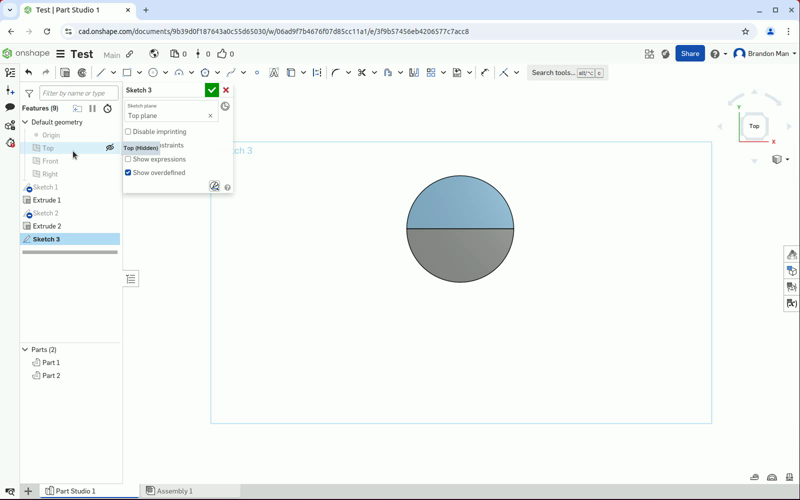
mouse_move(73, 352)
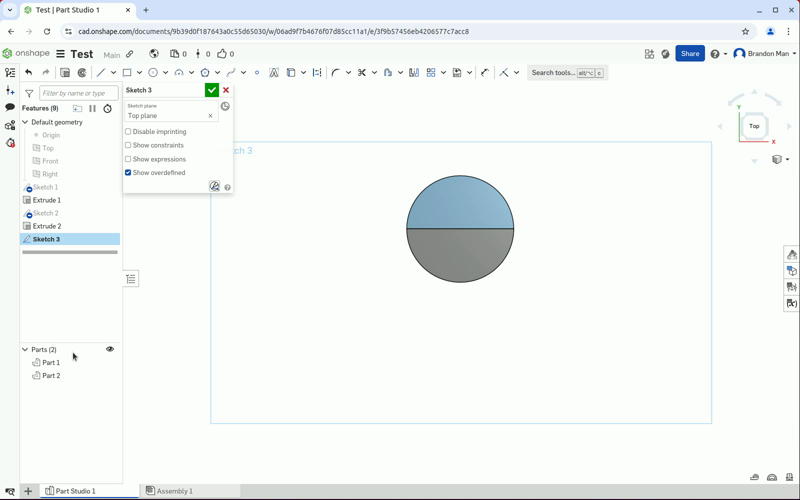
key(y)
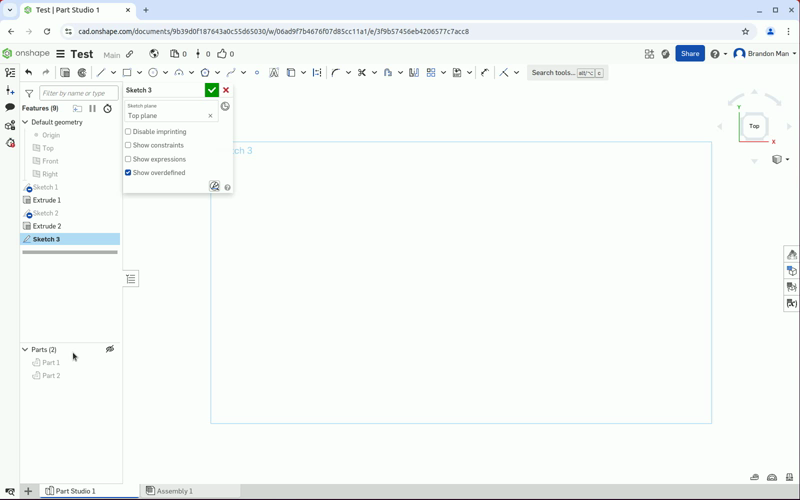
key(a)
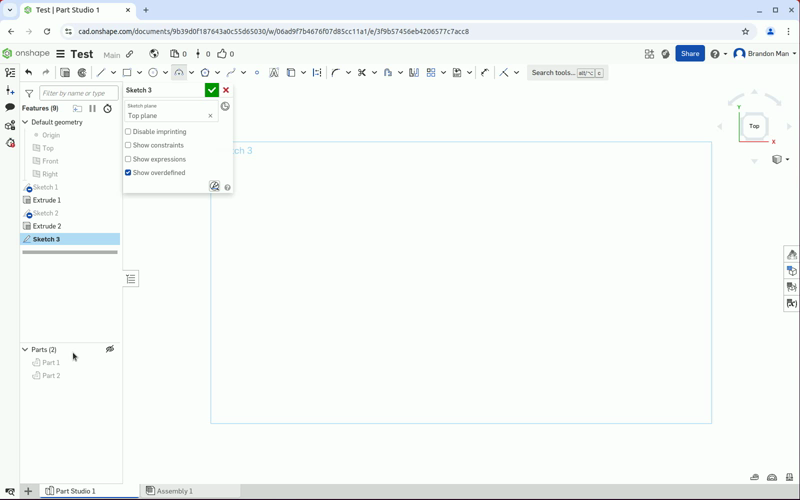
key_down(shift)
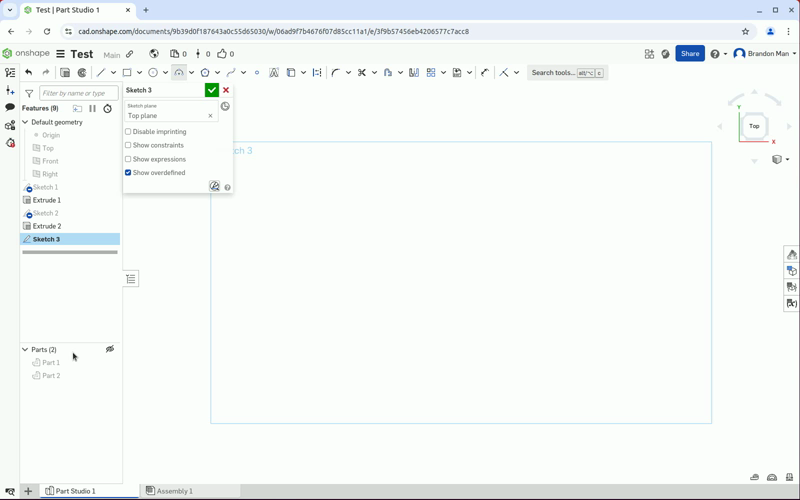
mouse_move(460, 282)
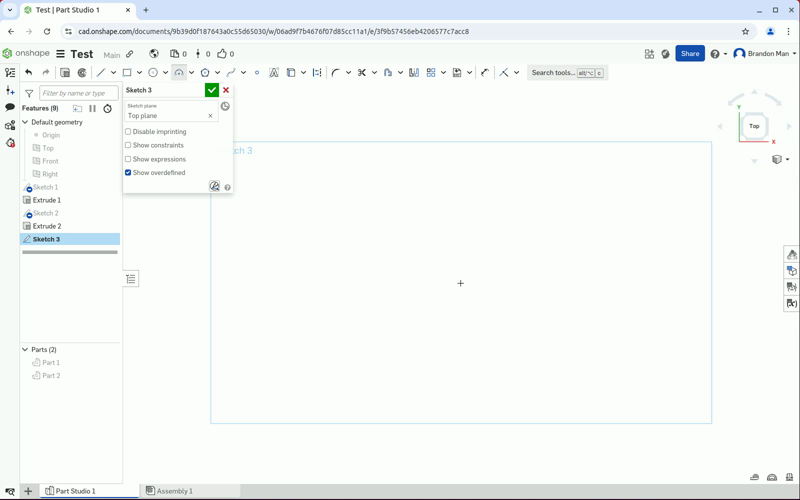
click(460, 282)
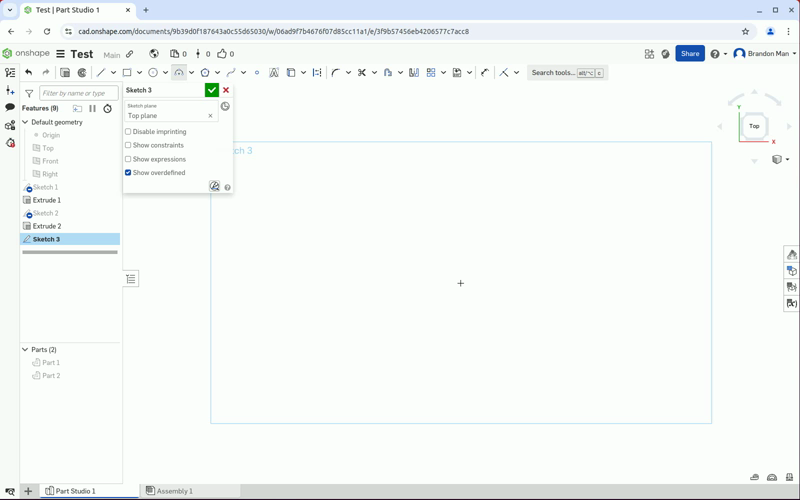
key_up(shift)
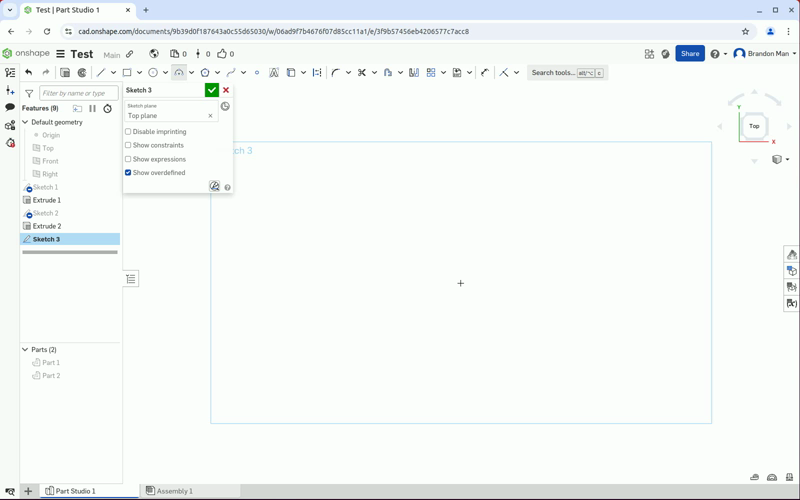
key_down(shift)
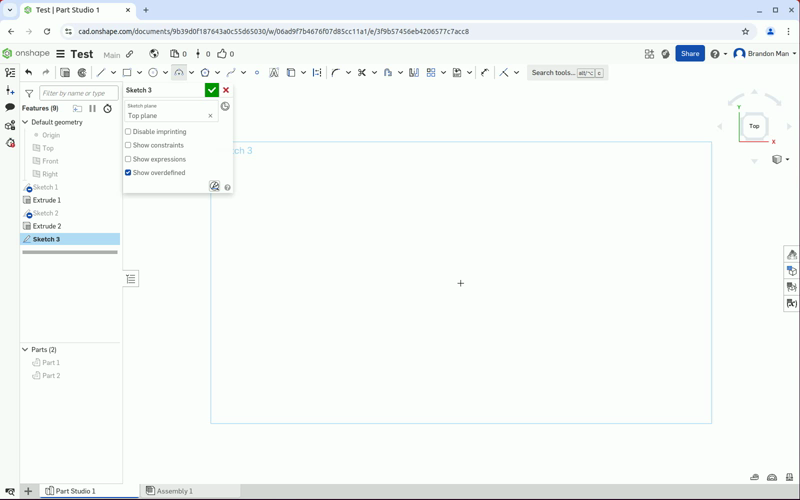
mouse_move(515, 337)
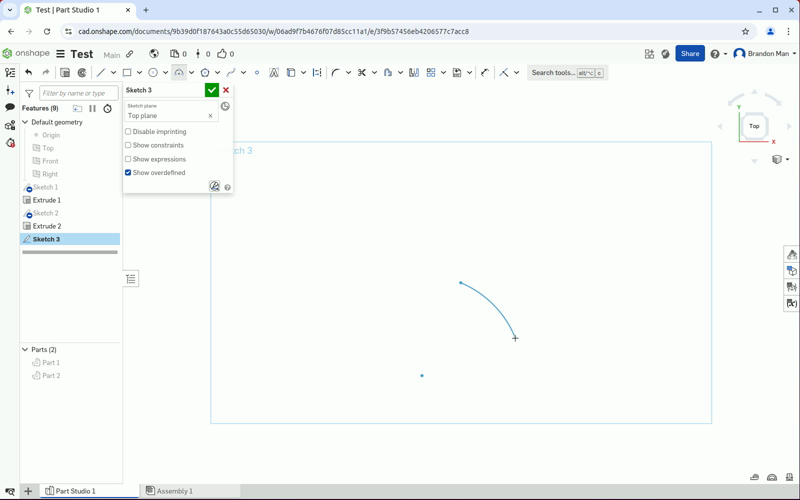
click(515, 337)
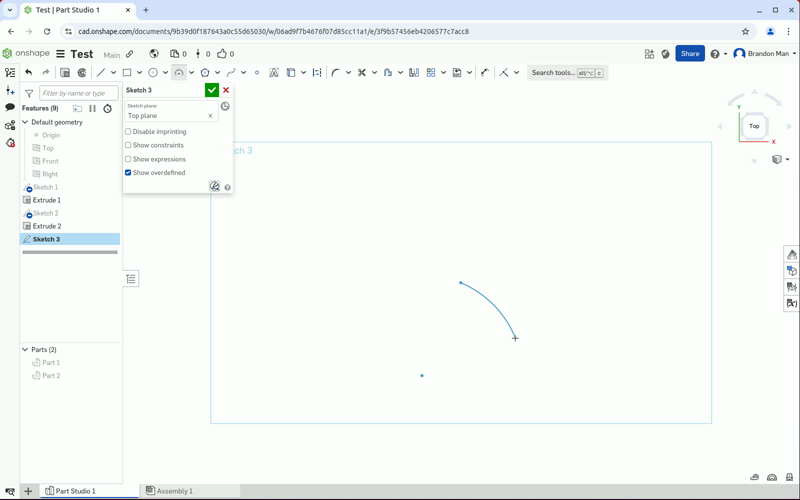
mouse_move(499, 298)
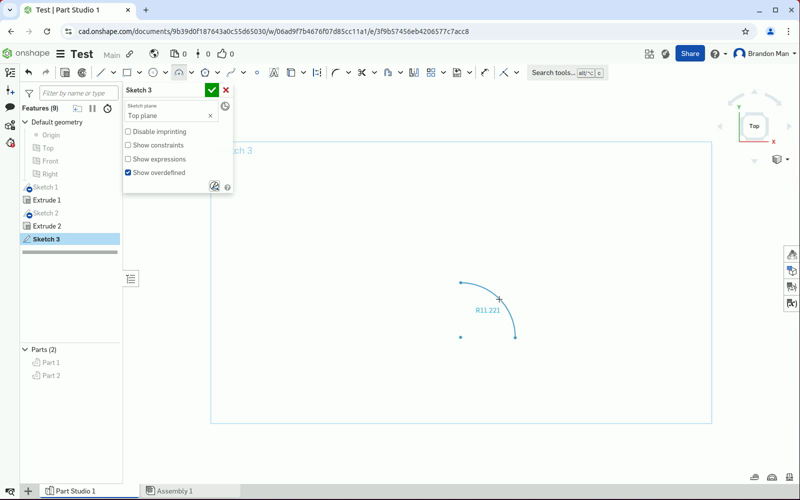
click(499, 298)
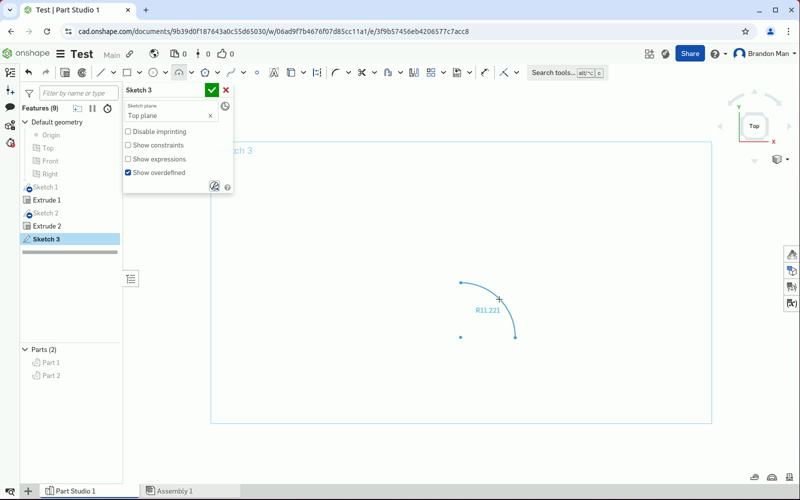
key_up(shift)
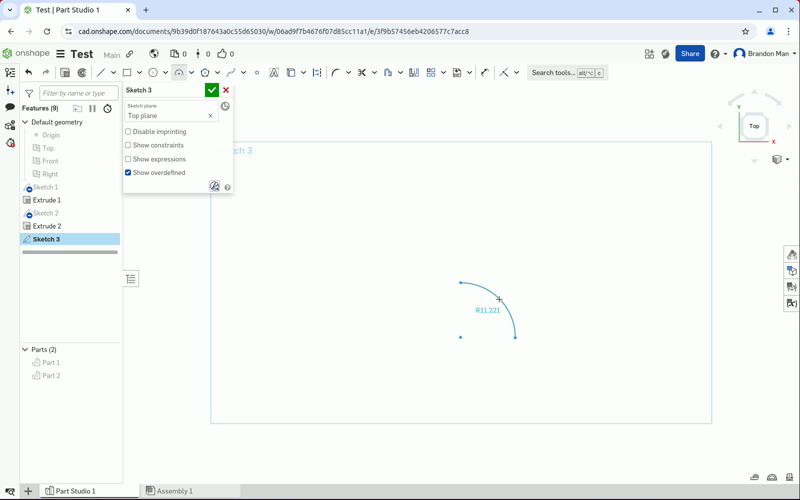
key(esc)
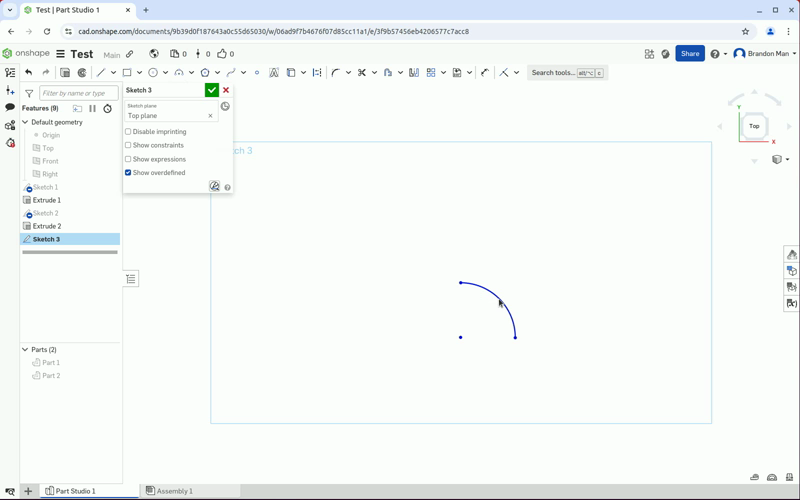
key(l)
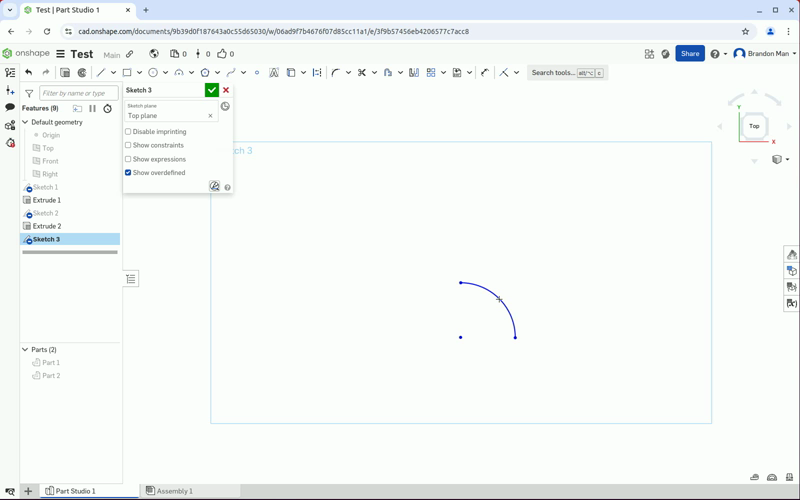
mouse_move(515, 337)
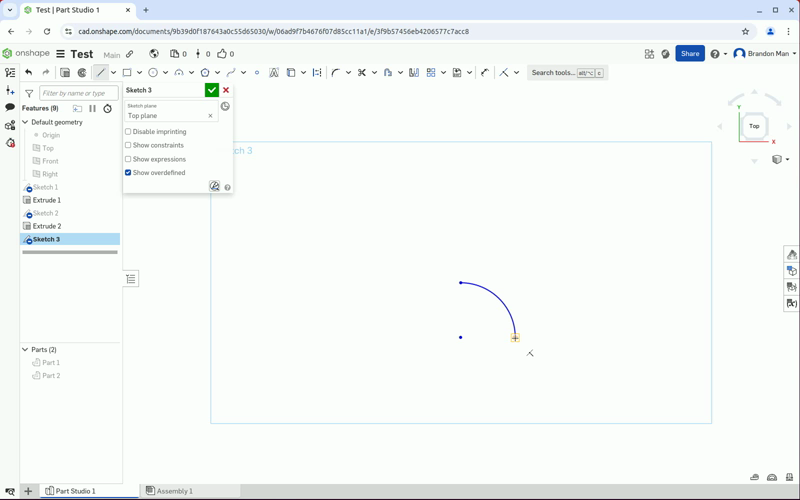
click(515, 337)
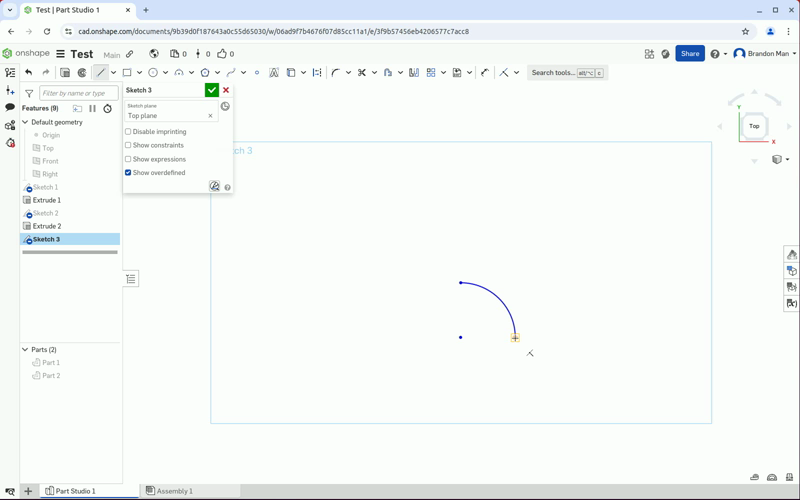
key_down(shift)
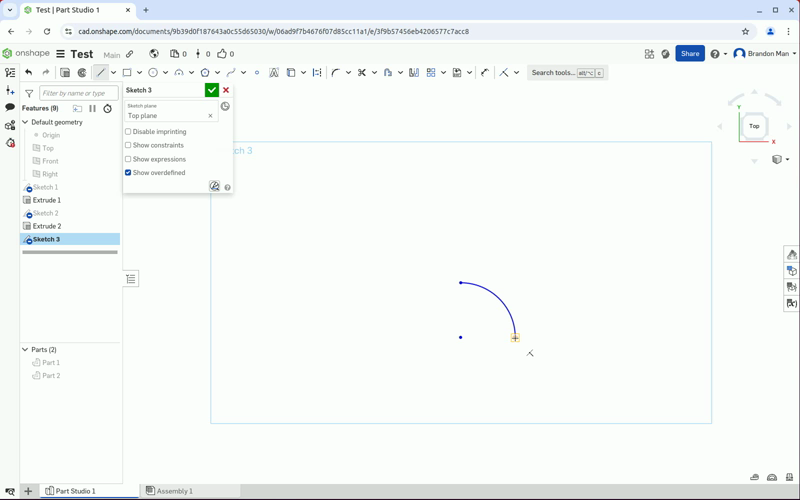
mouse_move(515, 228)
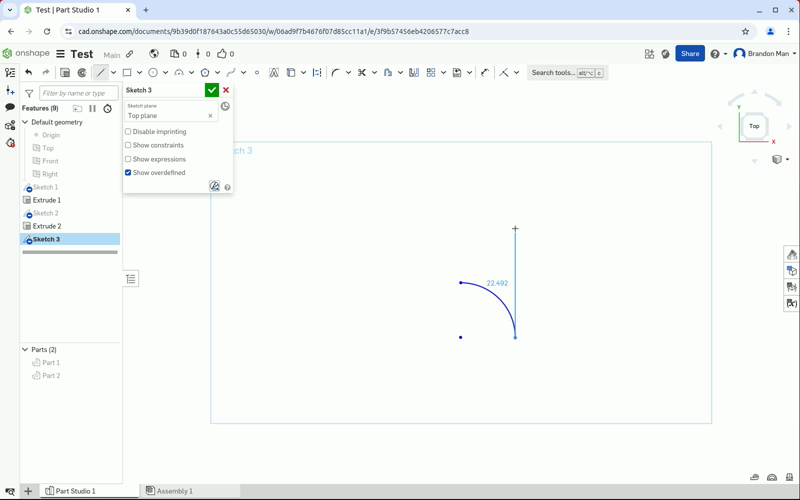
click(515, 228)
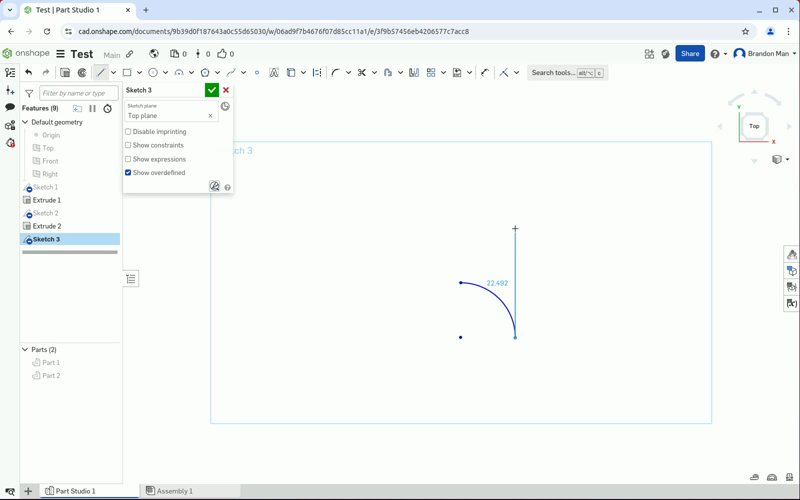
key_up(shift)
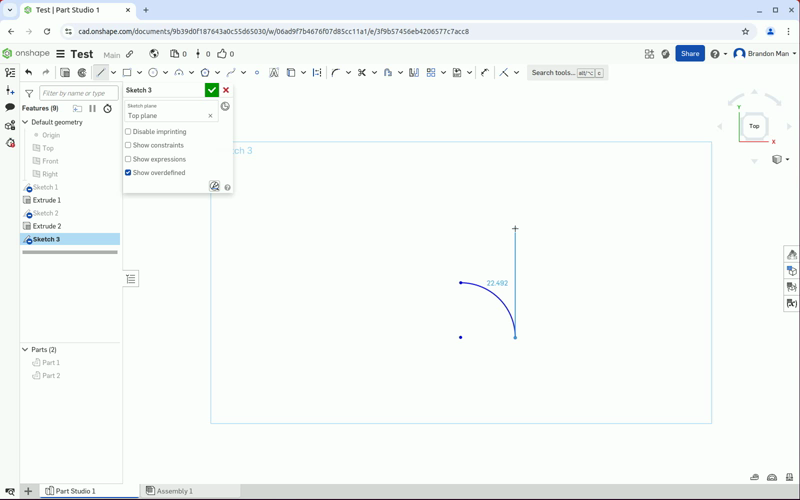
key(esc)
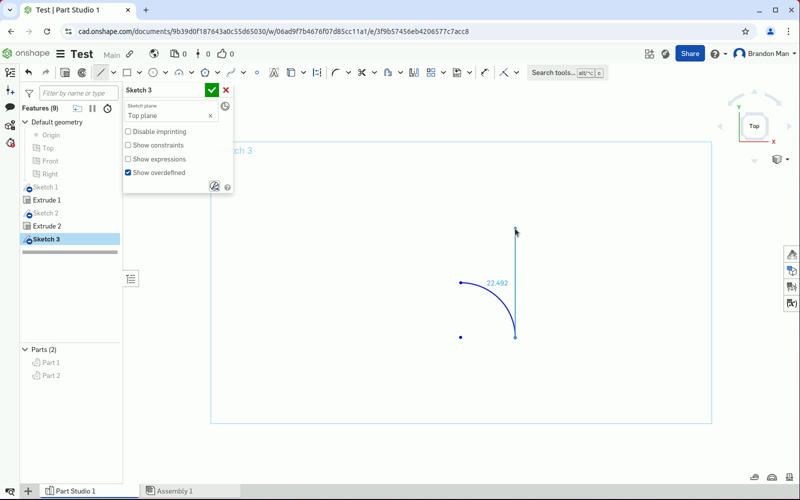
key(a)
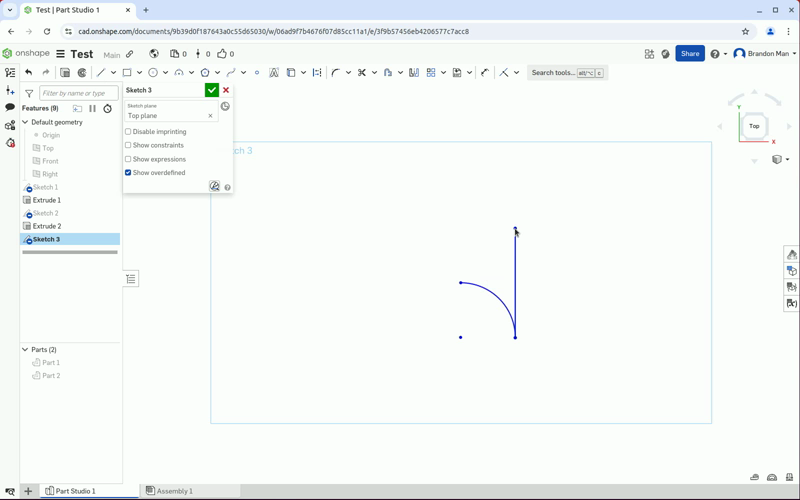
mouse_move(515, 228)
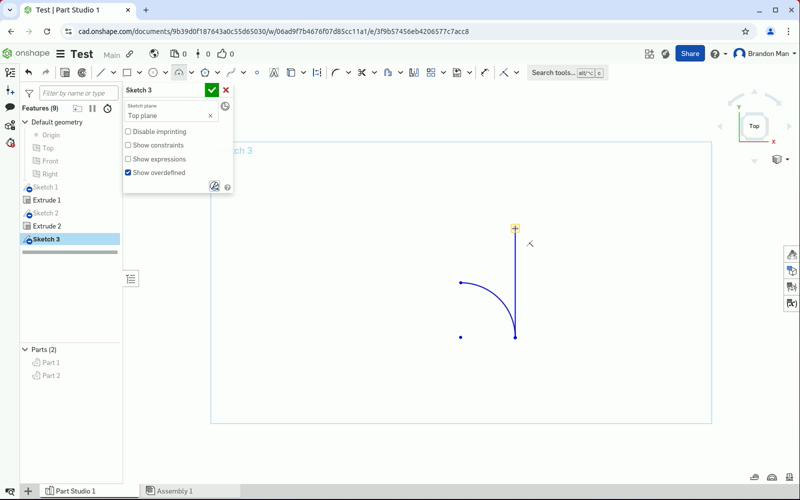
click(515, 228)
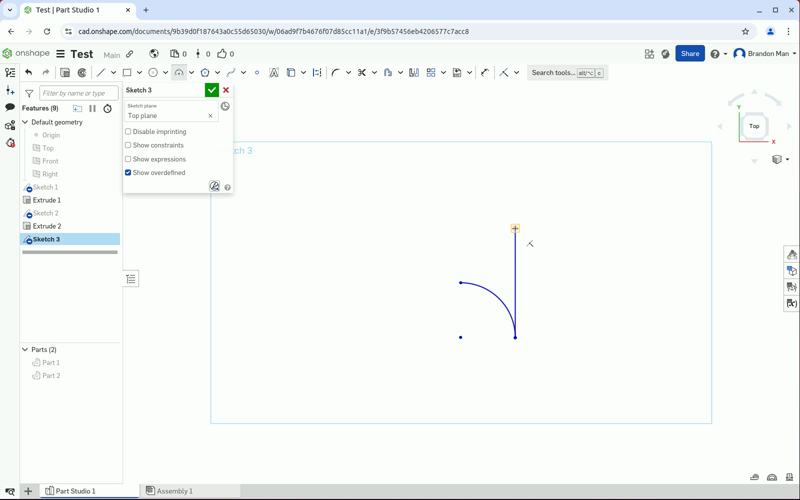
mouse_move(460, 282)
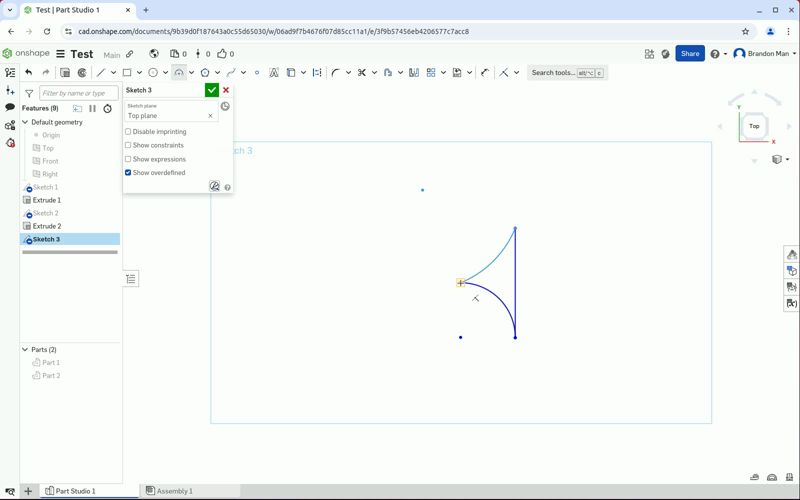
click(460, 282)
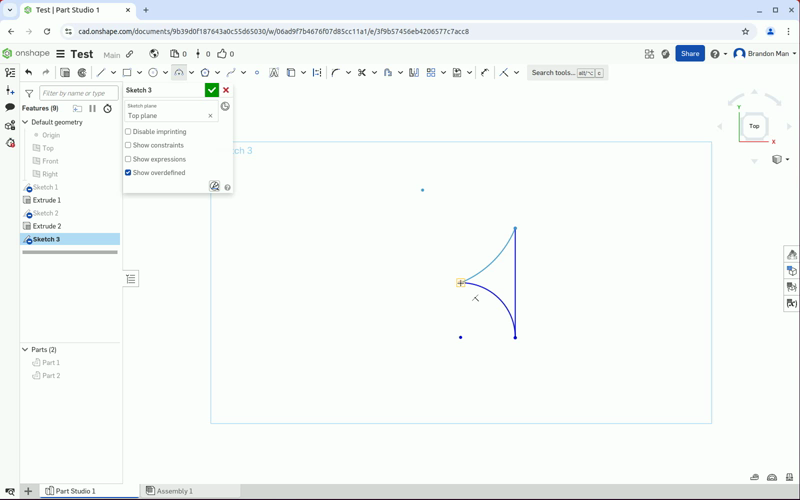
key_down(shift)
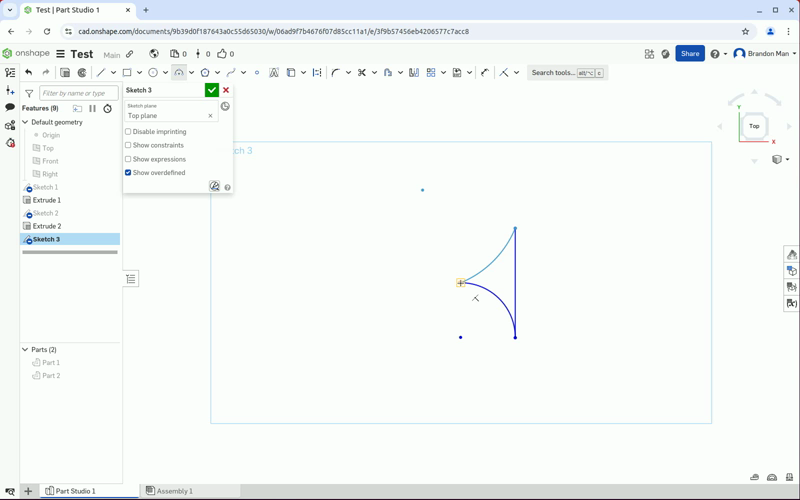
mouse_move(499, 267)
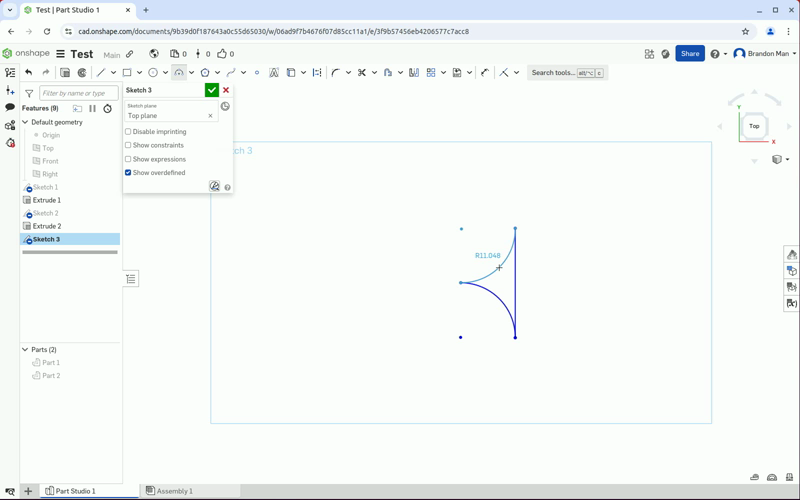
click(499, 267)
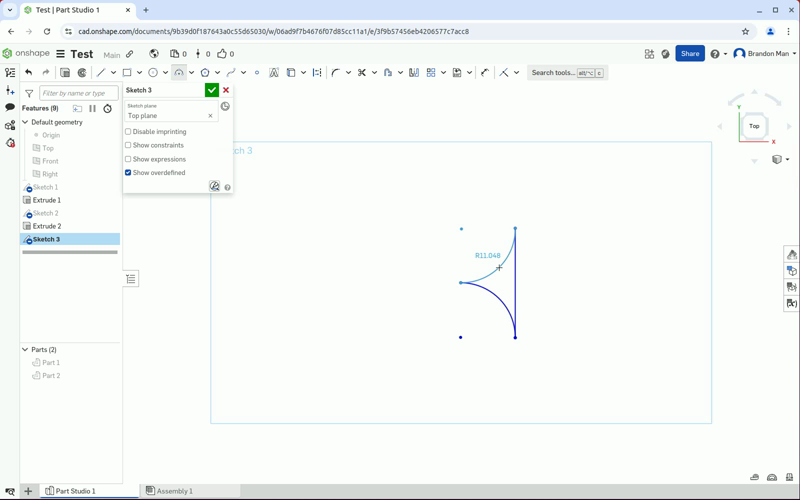
key_up(shift)
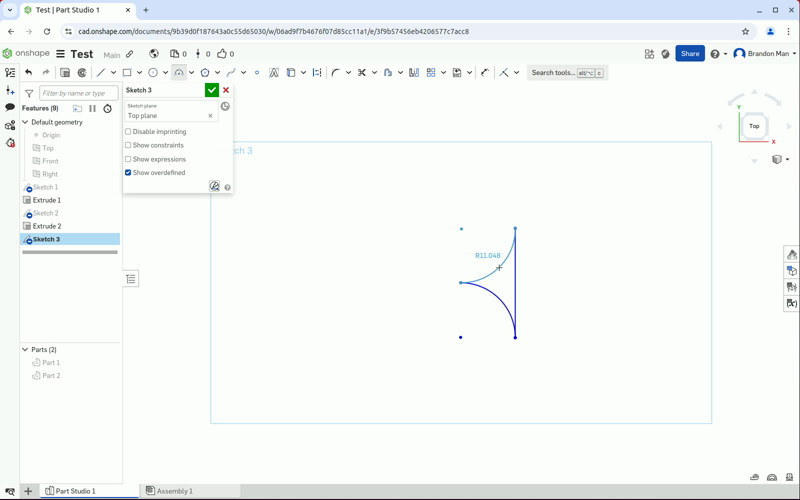
key(esc)
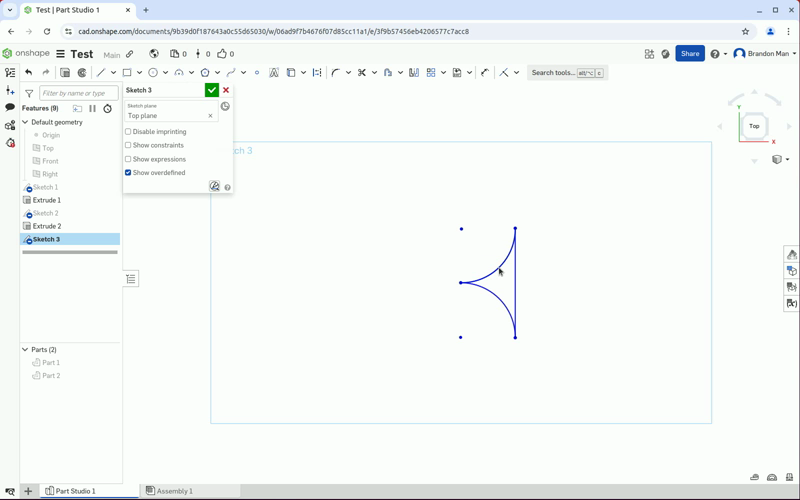
mouse_move(470, 280)
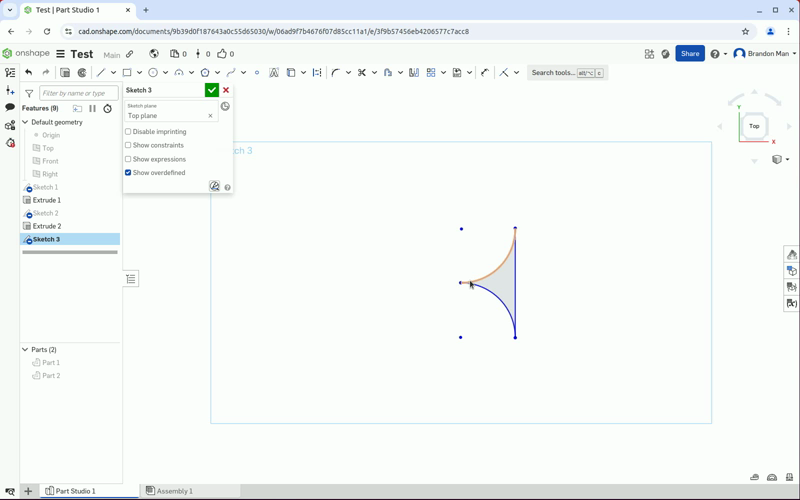
scroll(6)
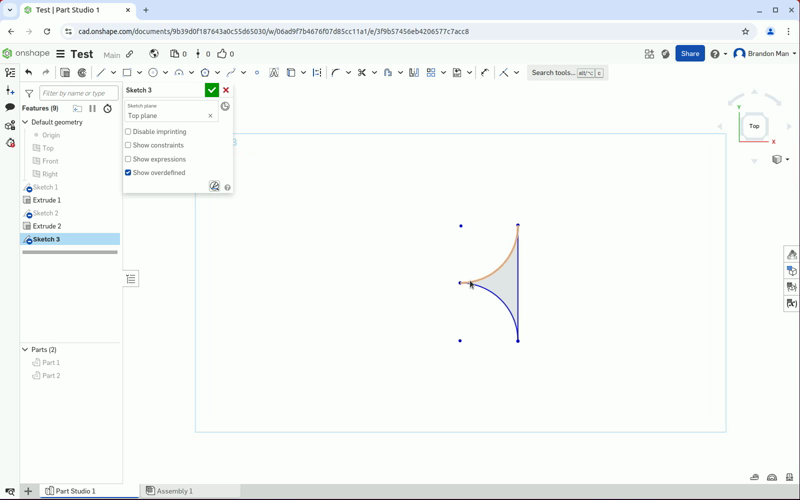
scroll(6)
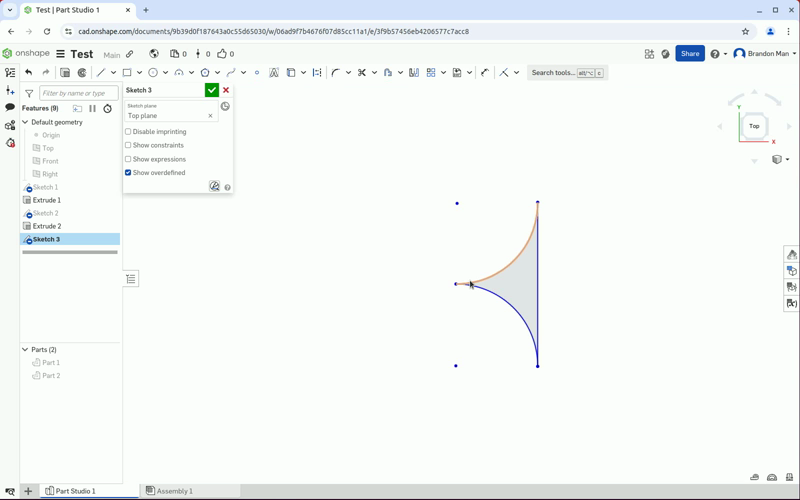
scroll(6)
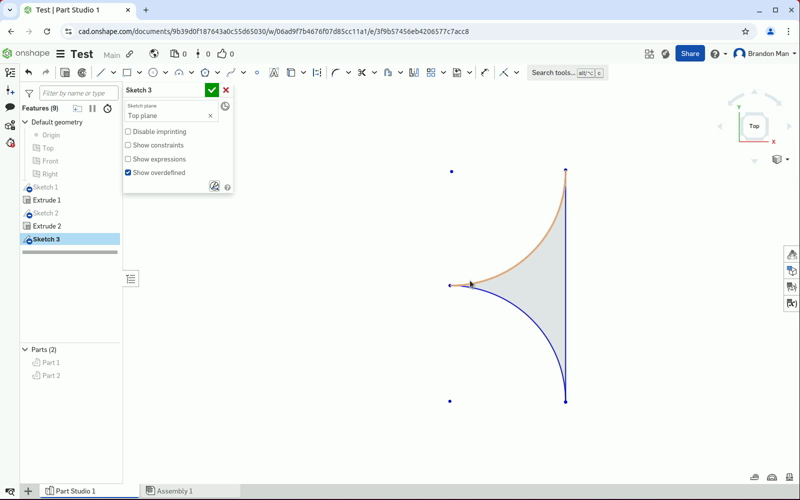
scroll(6)
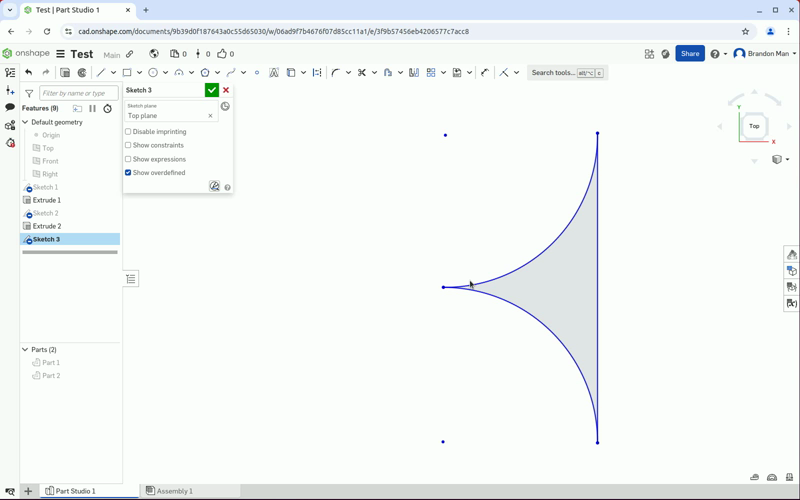
scroll(6)
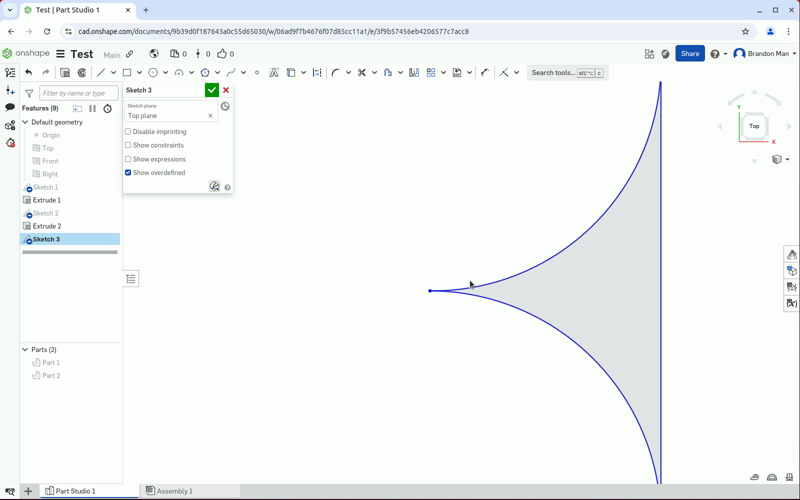
scroll(6)
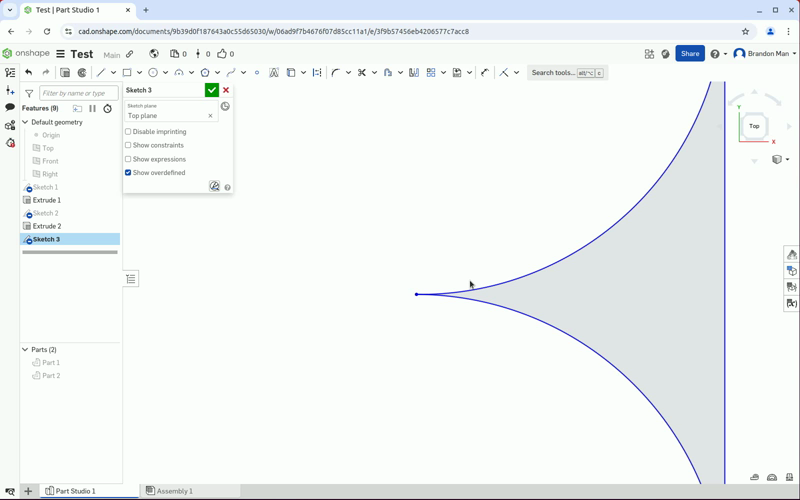
scroll(6)
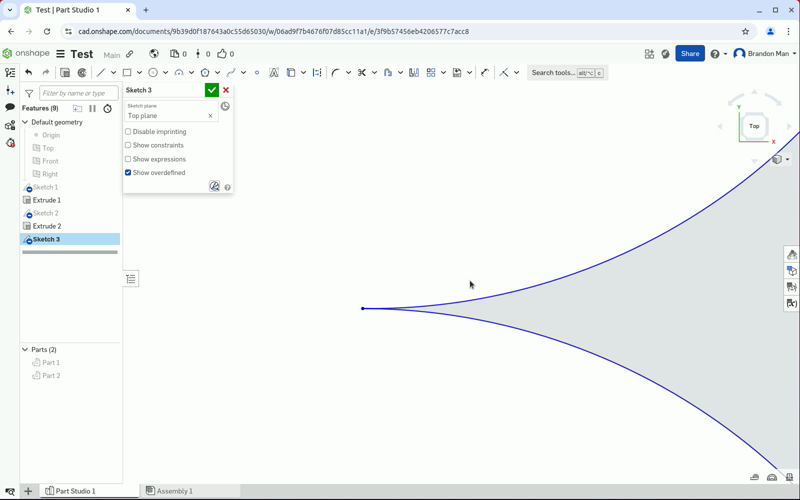
click(470, 280)
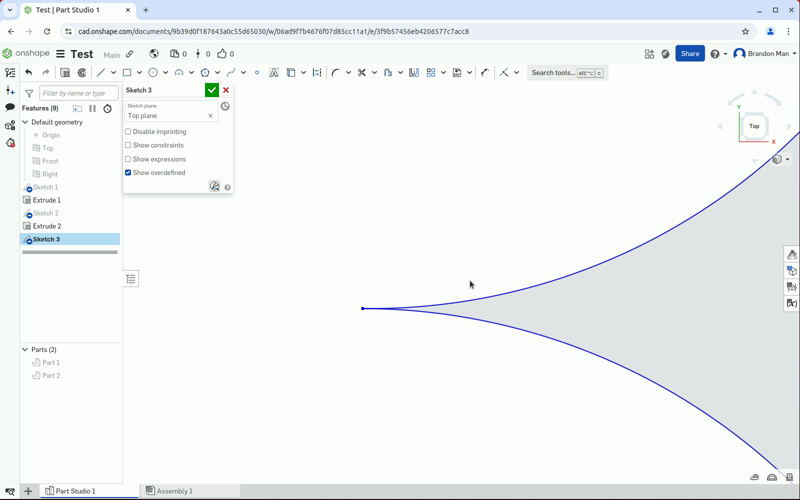
scroll(-6)
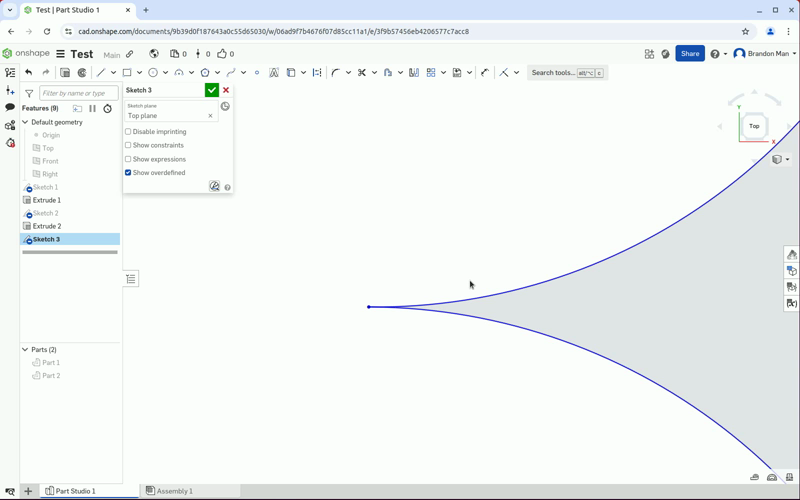
scroll(-6)
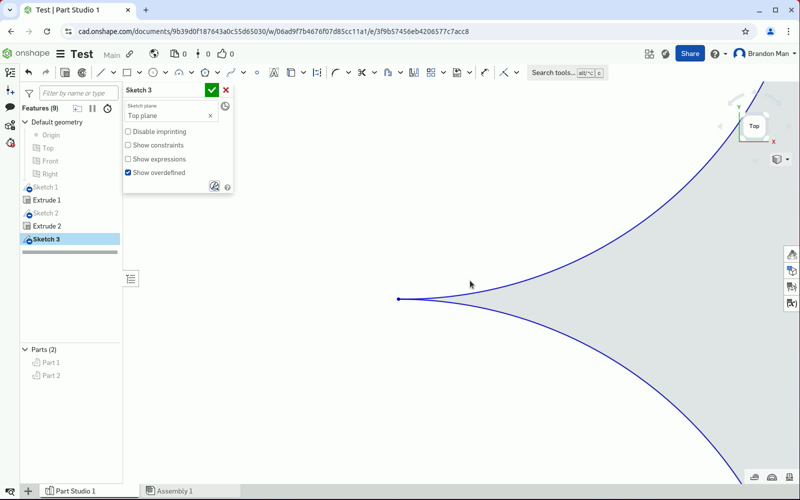
scroll(-6)
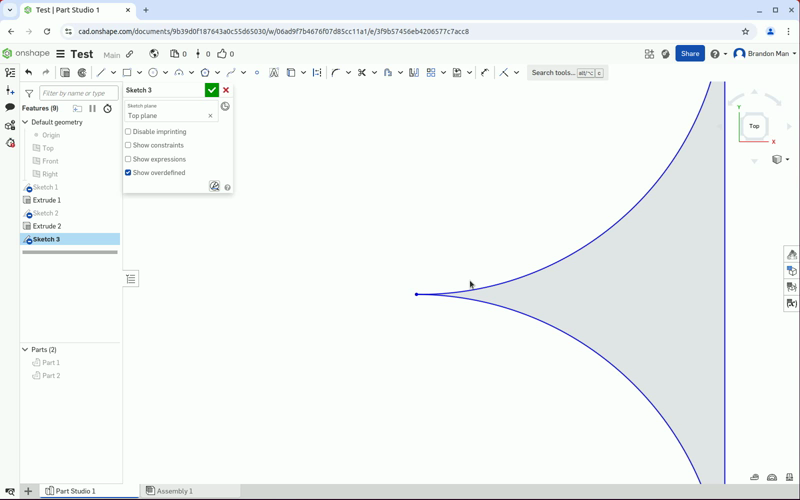
scroll(-6)
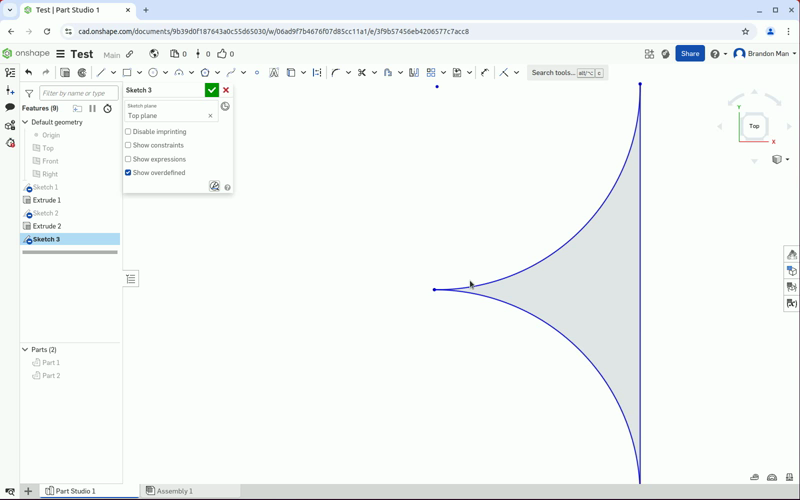
scroll(-6)
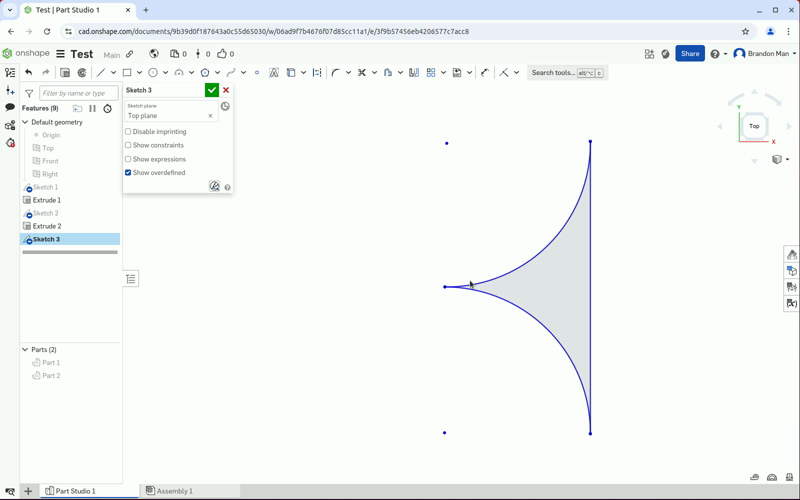
scroll(-6)
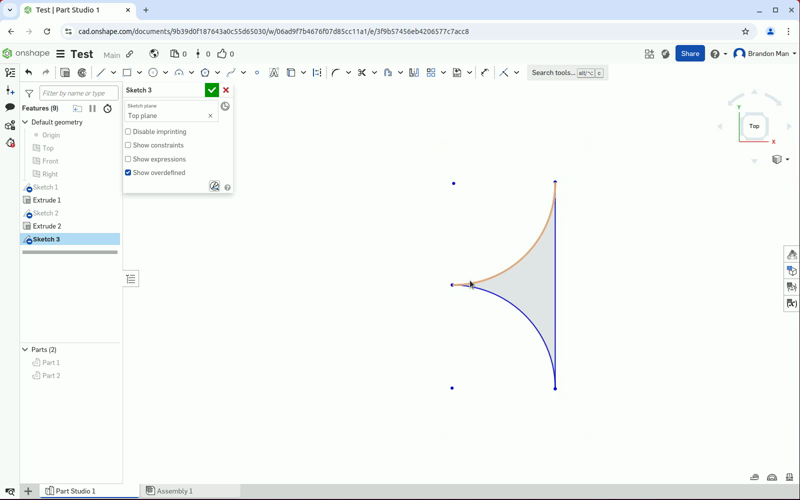
scroll(-6)
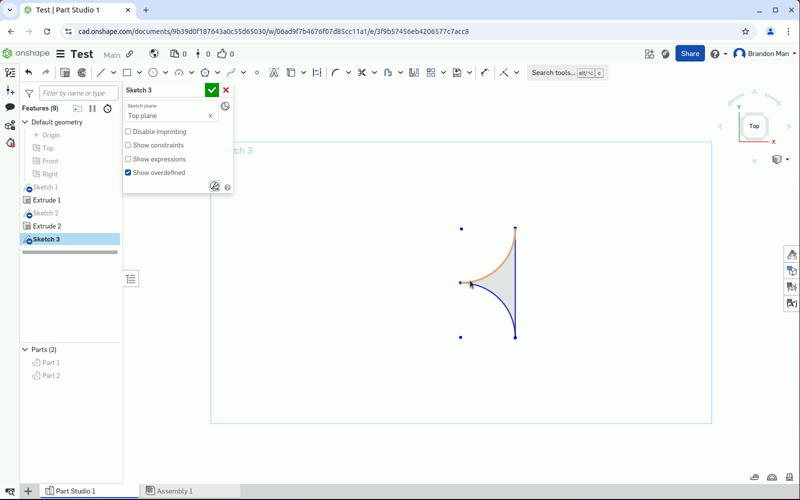
mouse_move(73, 352)
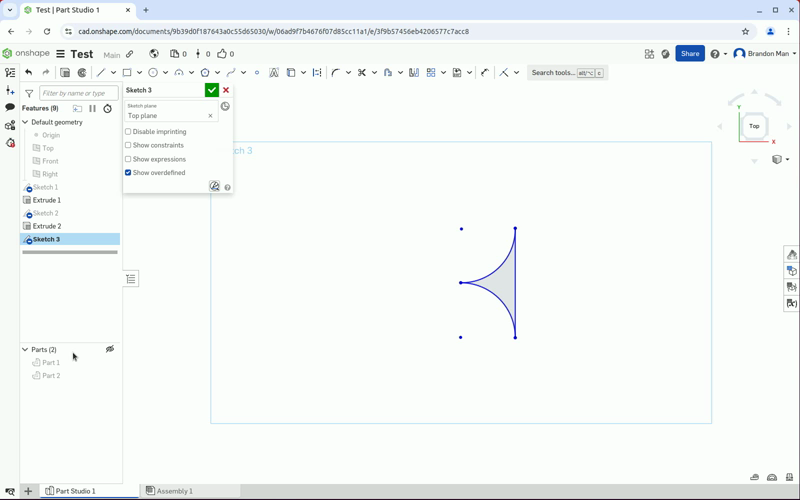
key(shift+y)
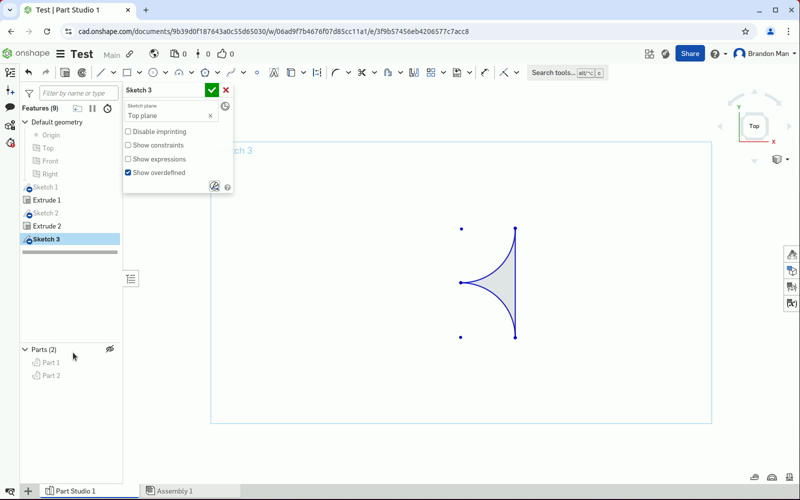
key(shift+e)
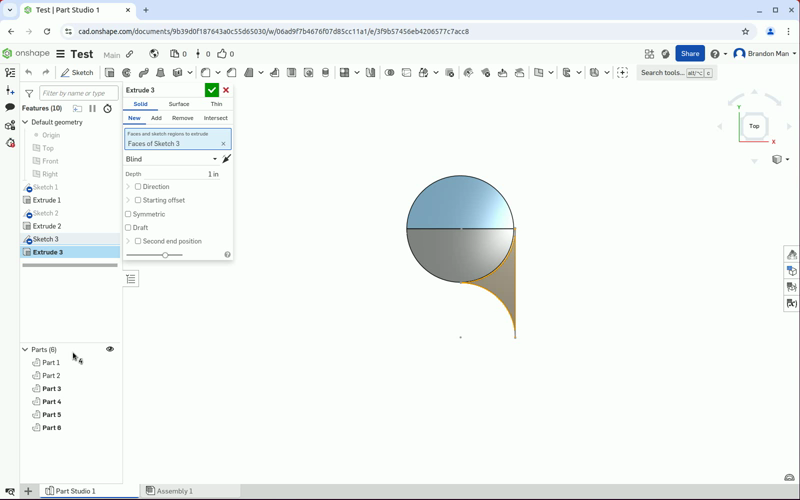
mouse_move(143, 106)
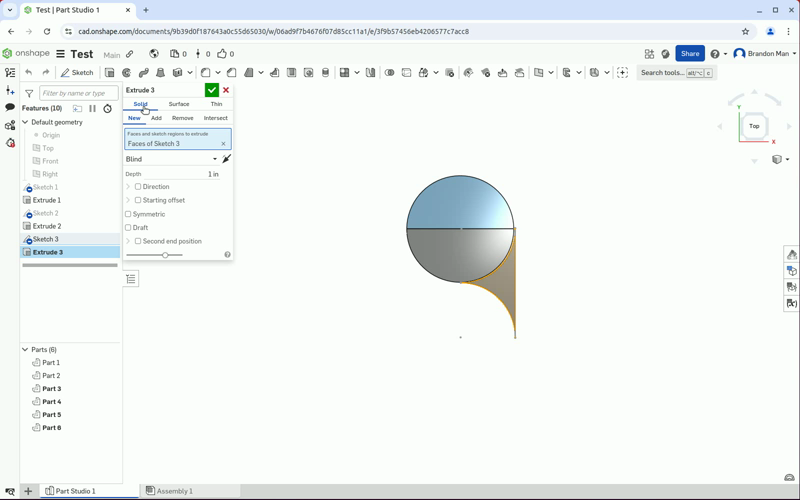
click(143, 106)
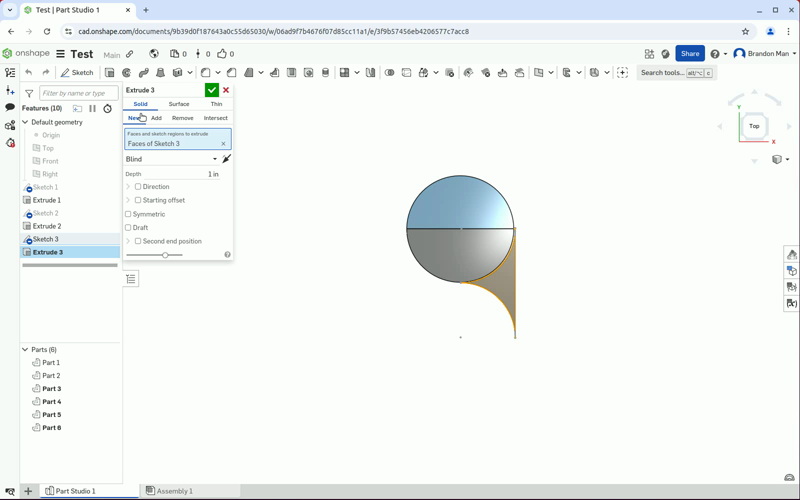
mouse_move(137, 120)
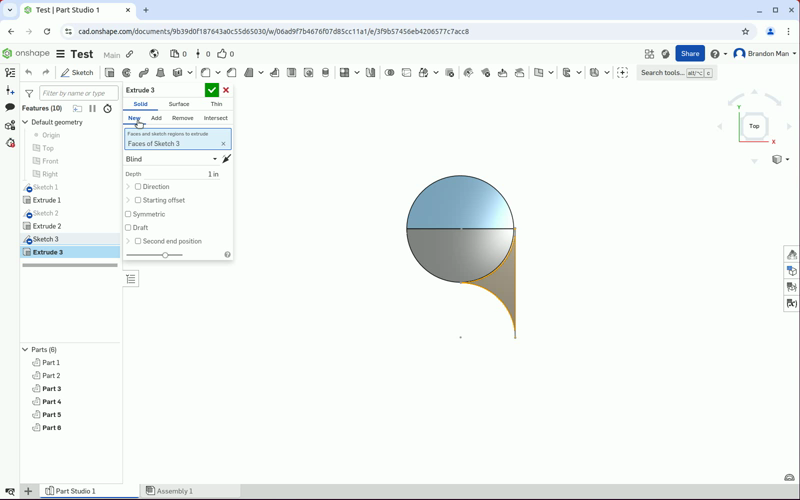
click(137, 120)
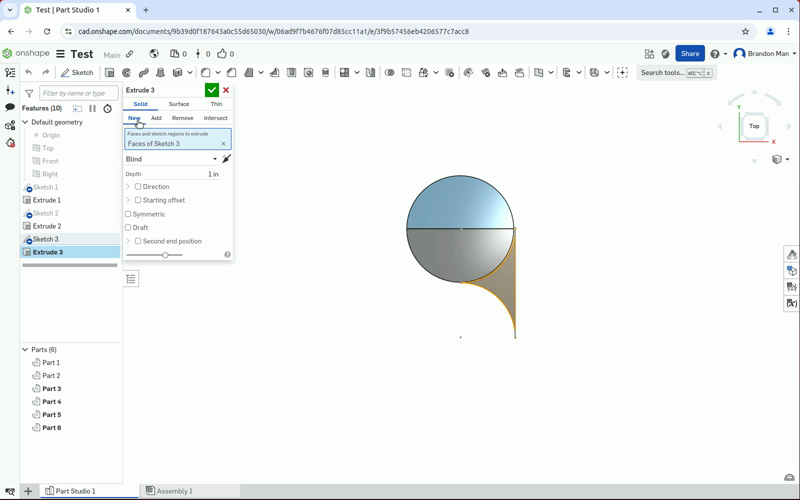
key(tab, 4)
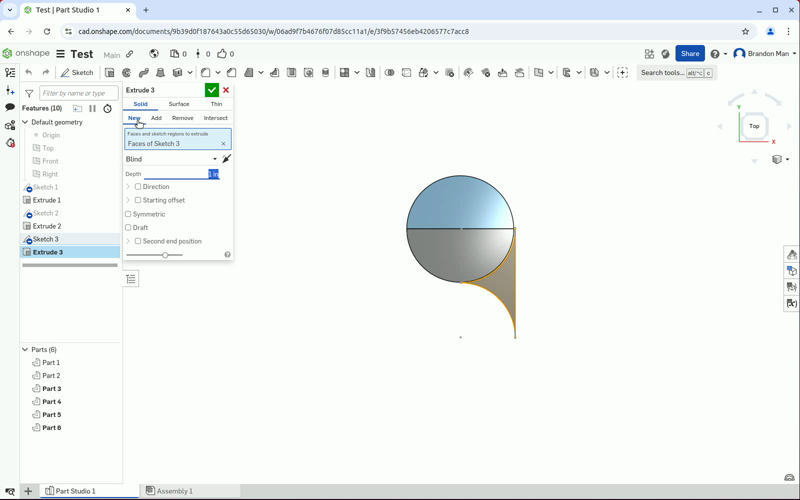
text(21.905)
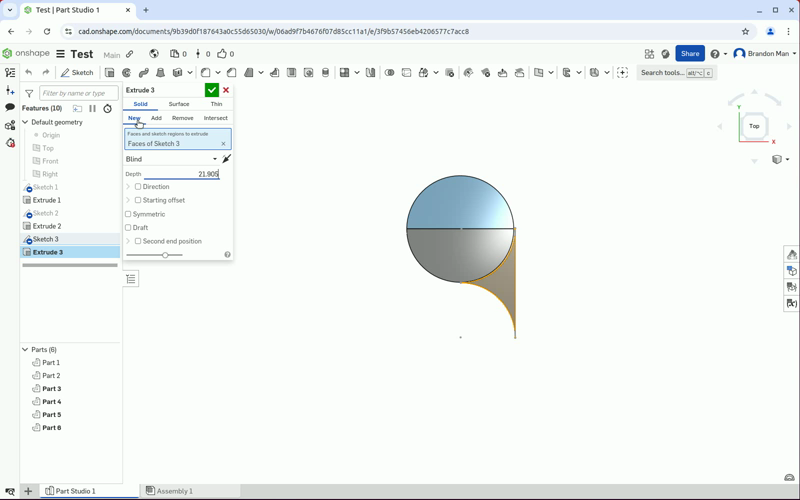
key(enter)
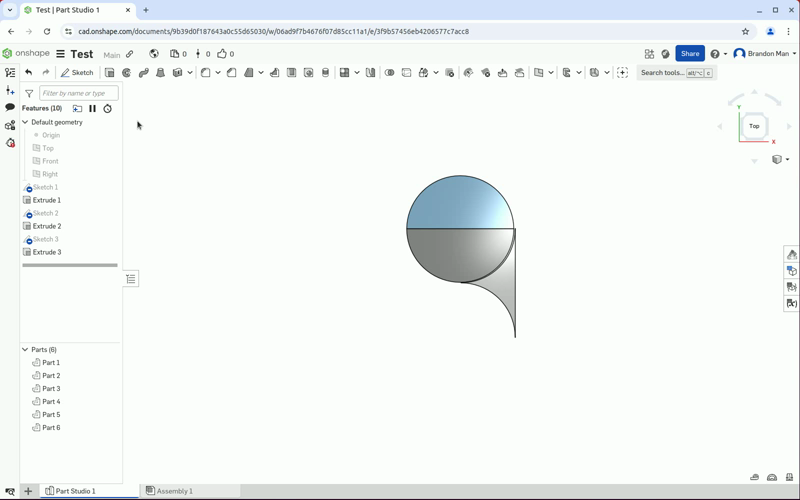
key(shift+h)
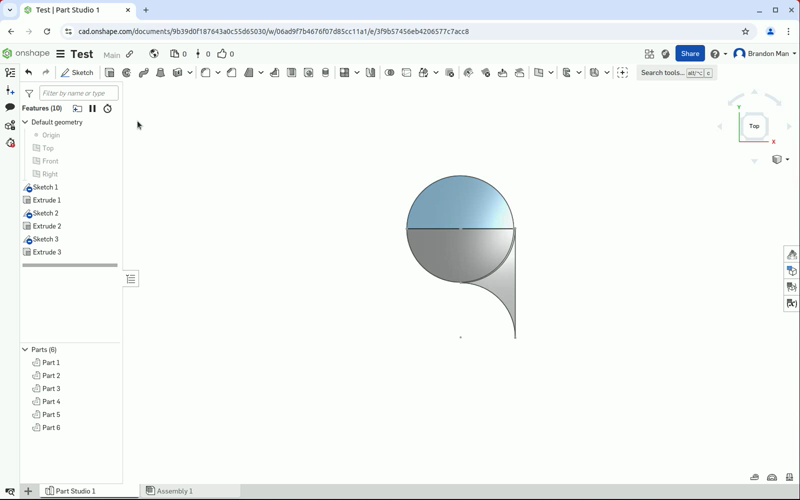
key(shift+h)
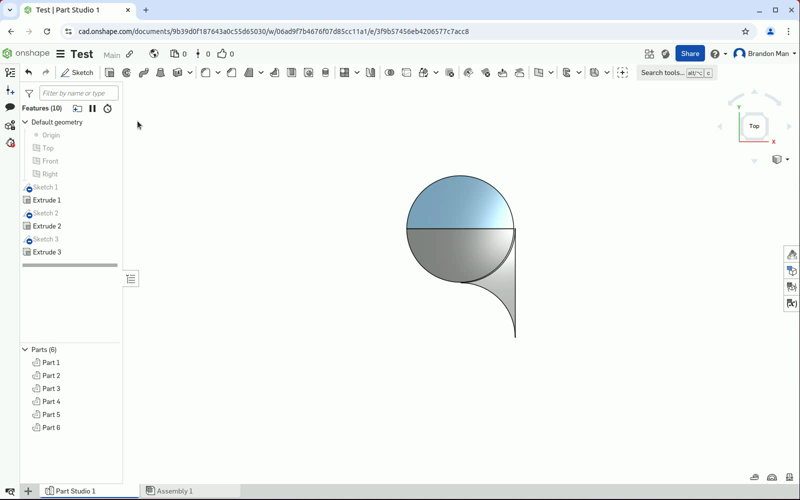
mouse_move(73, 189)
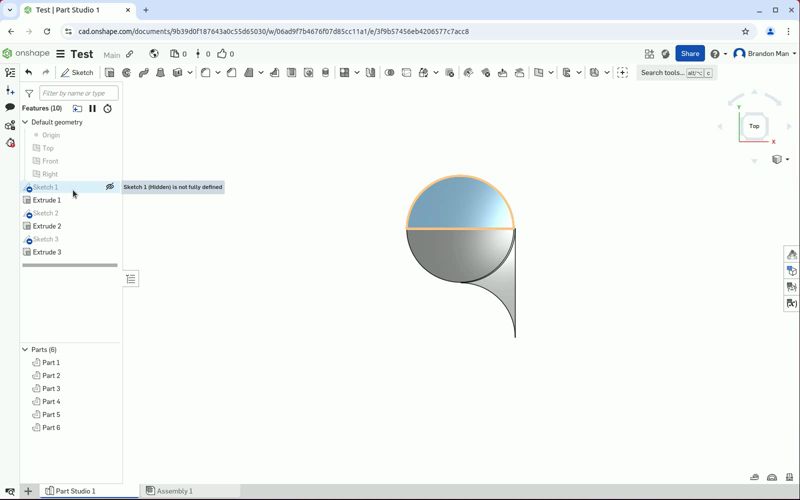
click(73, 189)
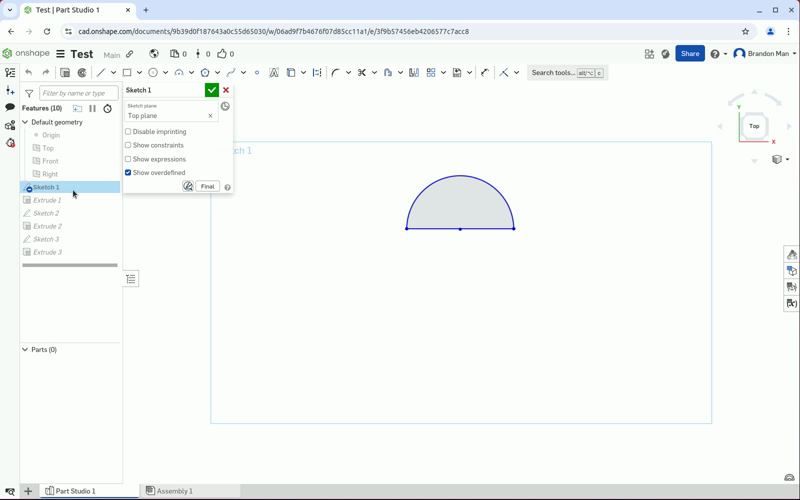
mouse_move(229, 92)
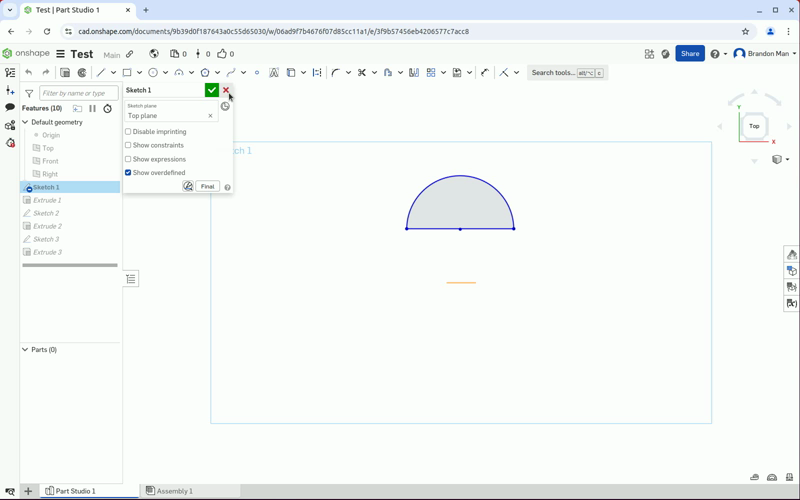
click(229, 92)
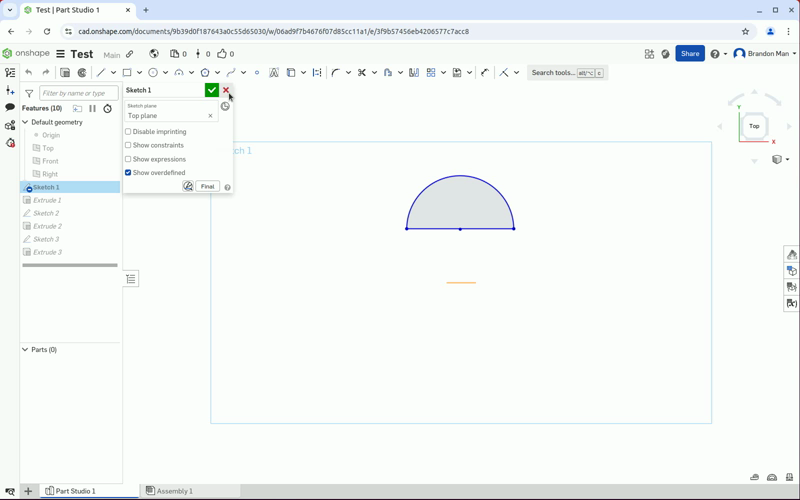
key(shift+s)
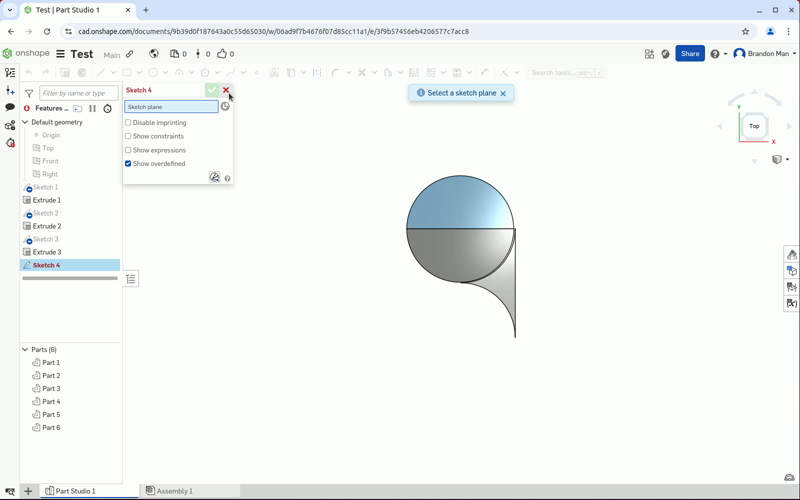
mouse_move(73, 150)
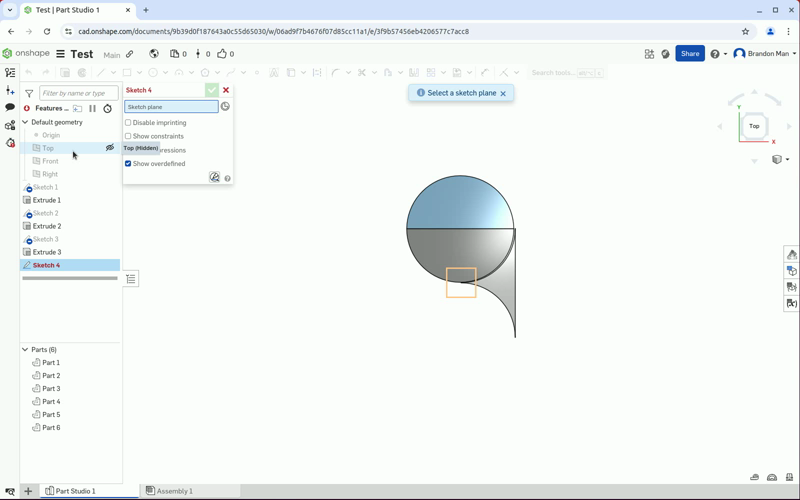
click(73, 150)
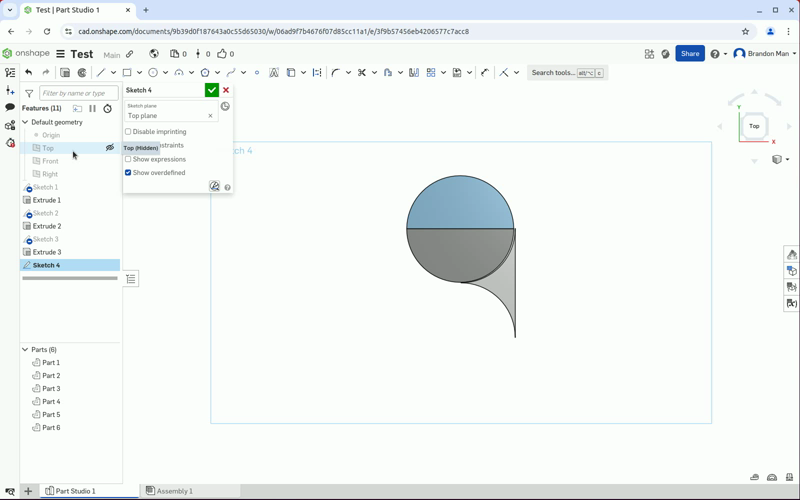
mouse_move(73, 352)
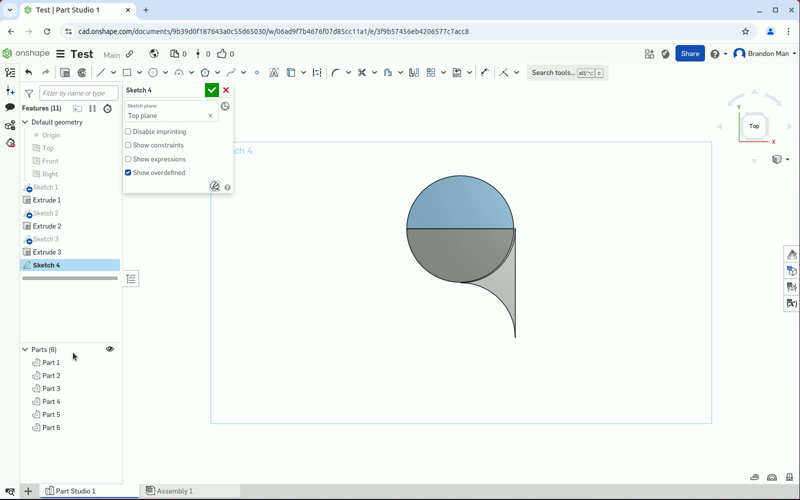
key(y)
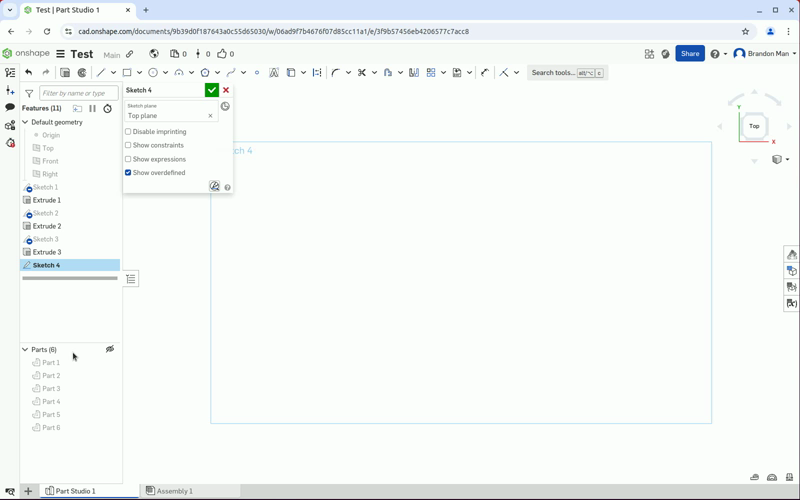
key(a)
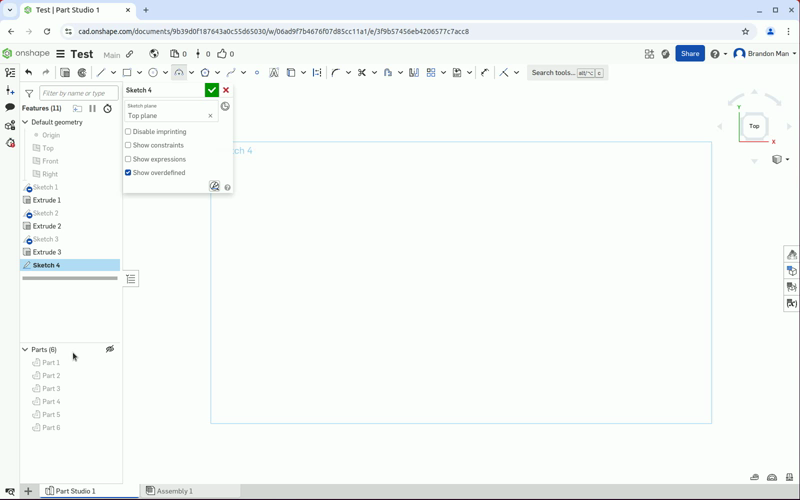
key_down(shift)
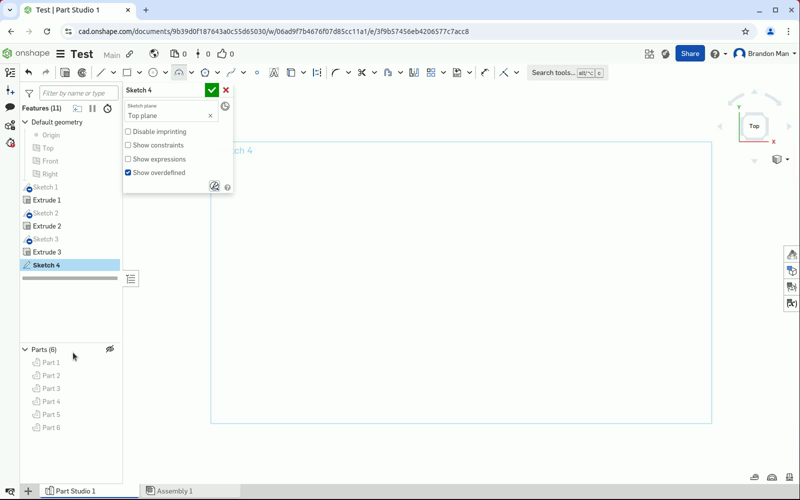
mouse_move(406, 336)
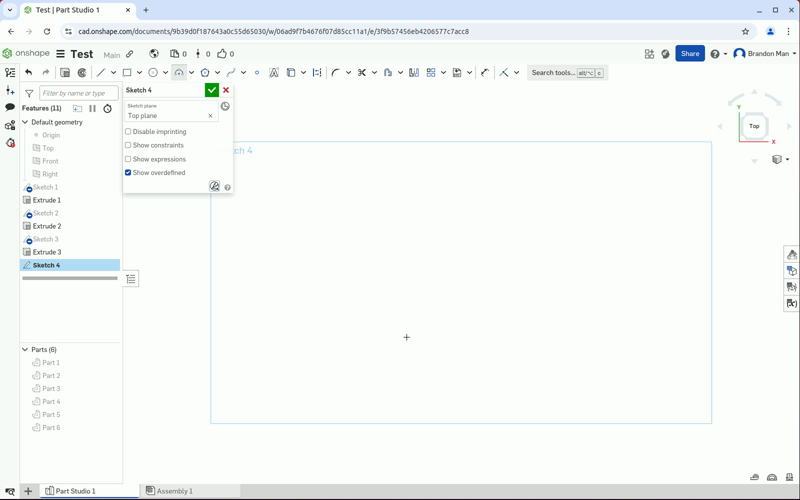
click(406, 336)
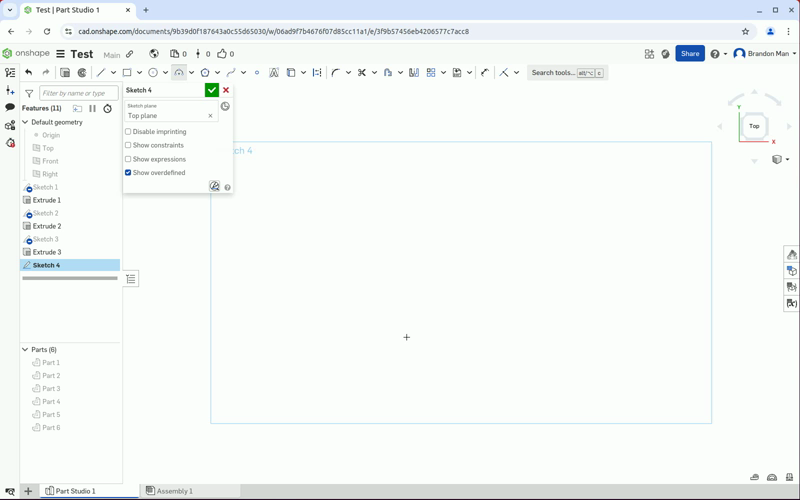
key_up(shift)
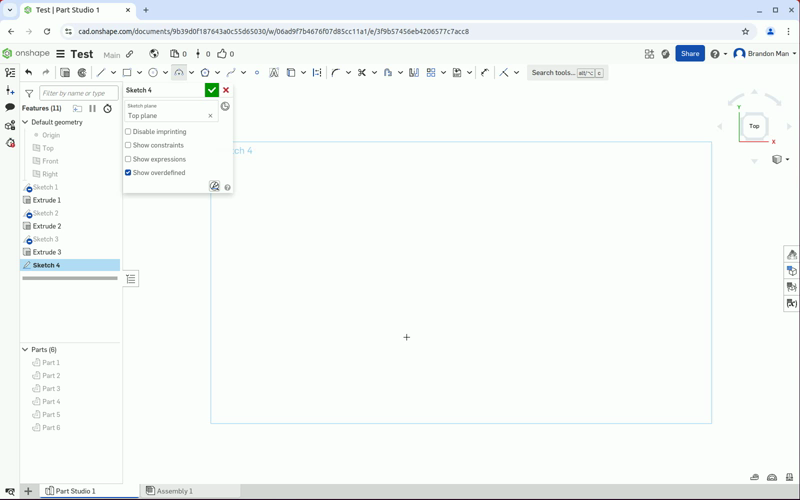
key_down(shift)
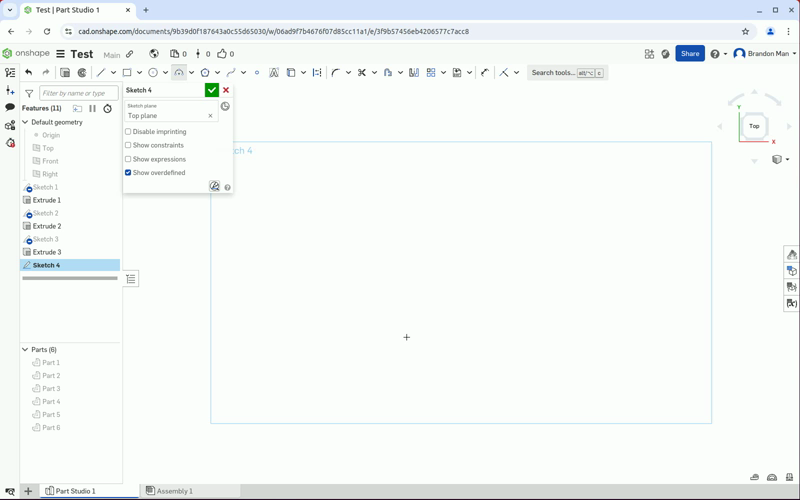
mouse_move(460, 282)
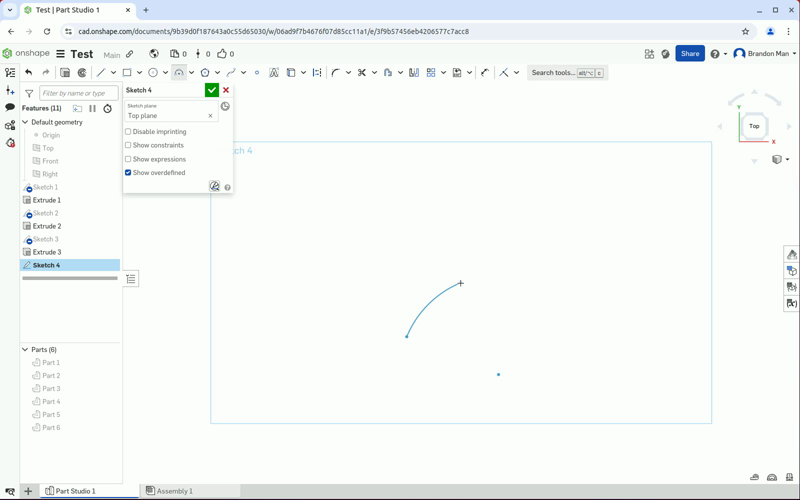
click(460, 282)
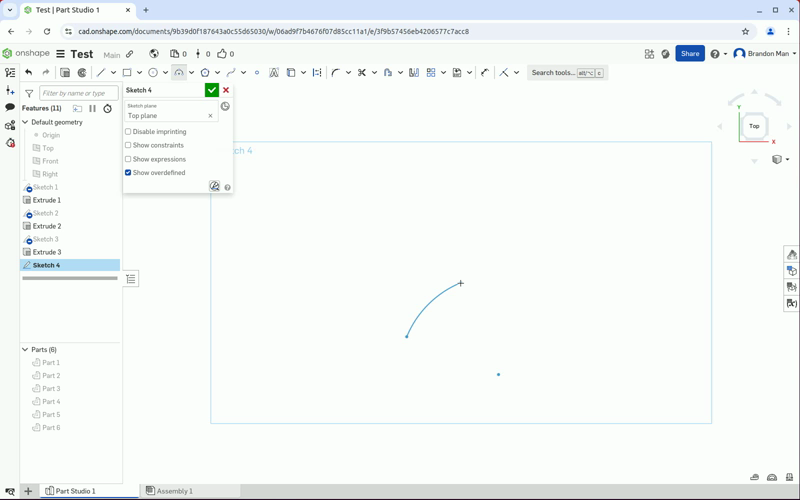
mouse_move(422, 298)
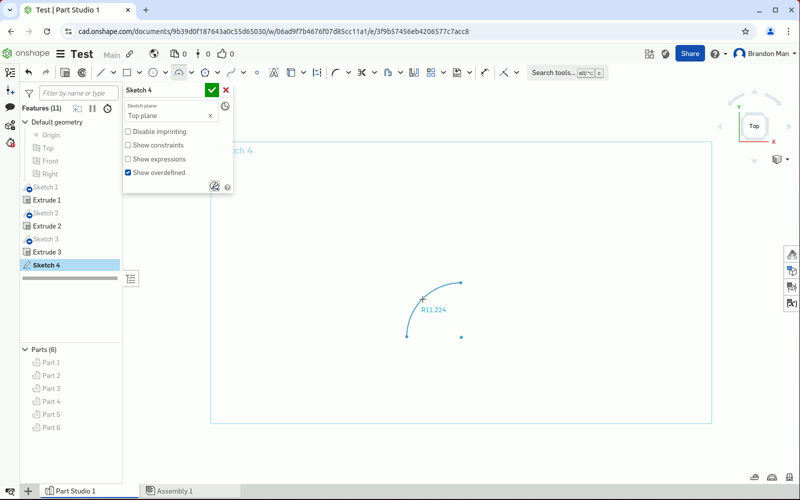
click(422, 298)
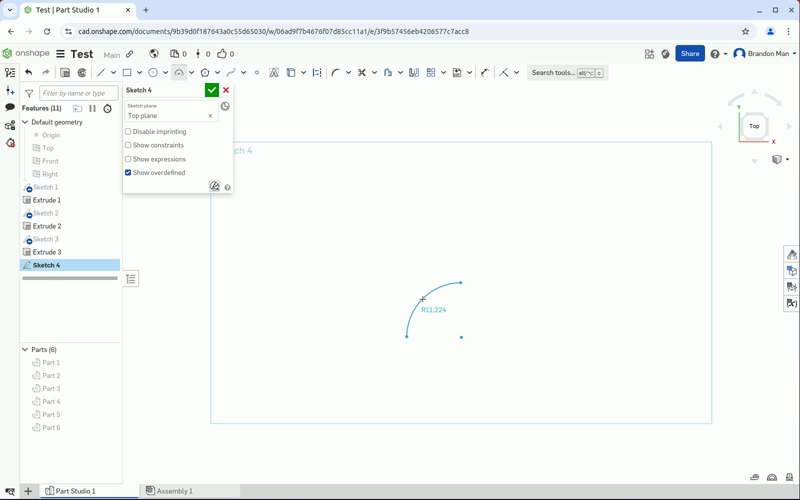
key_up(shift)
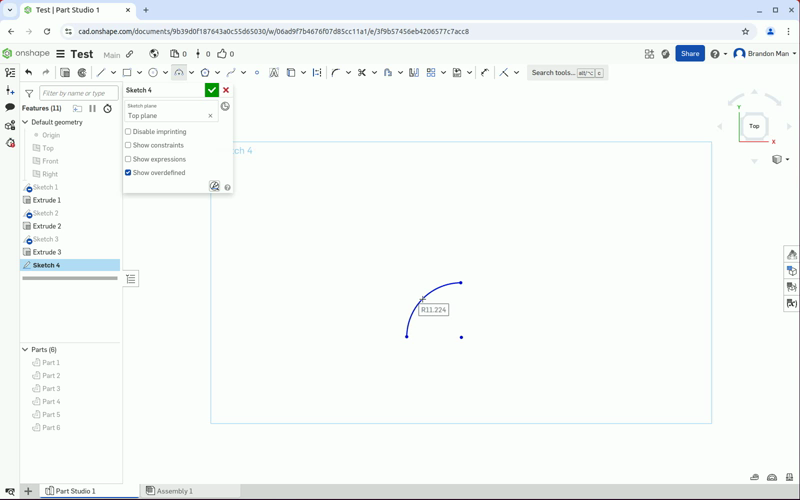
mouse_move(460, 282)
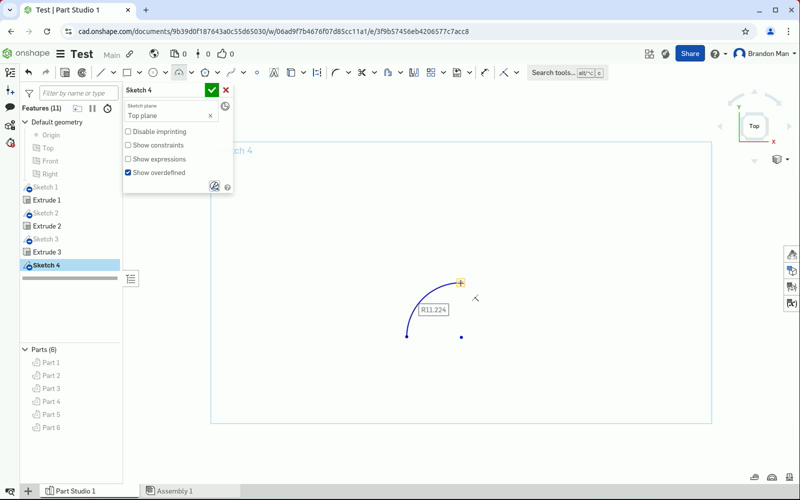
click(460, 282)
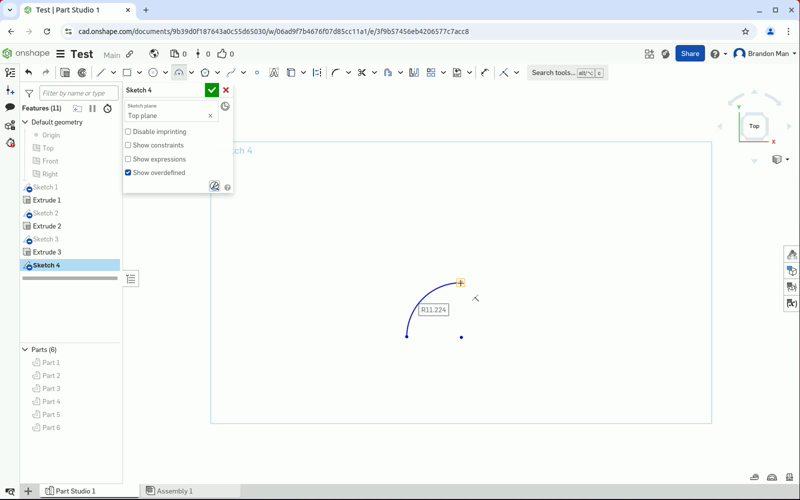
key_down(shift)
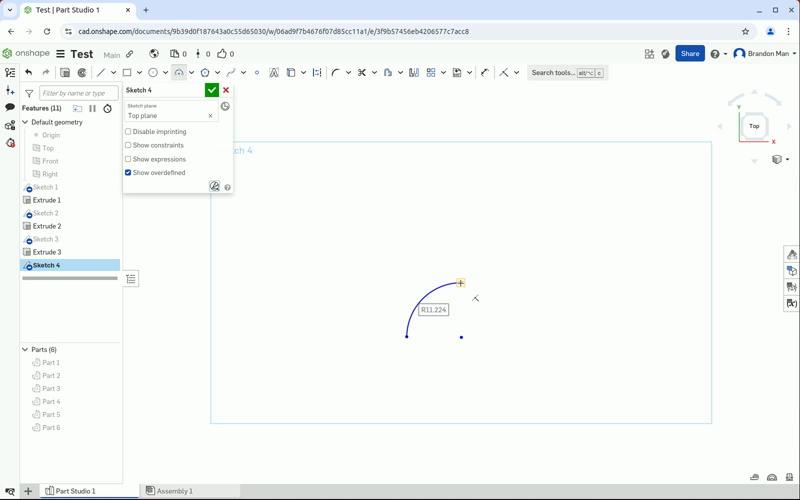
mouse_move(406, 230)
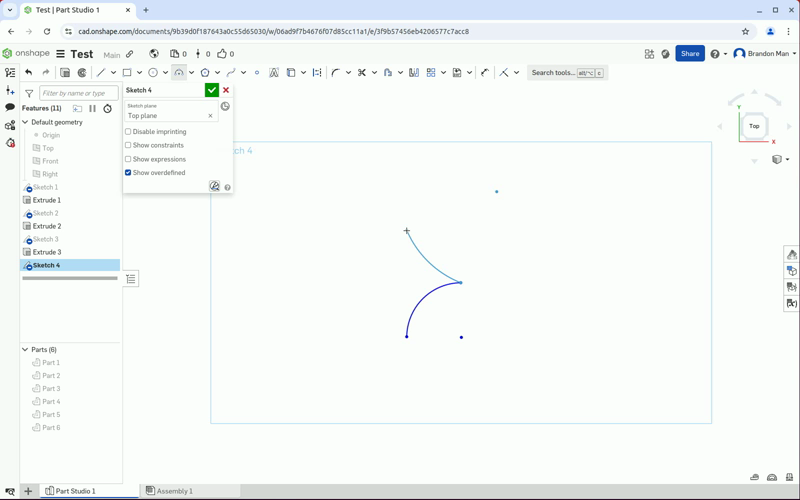
click(406, 230)
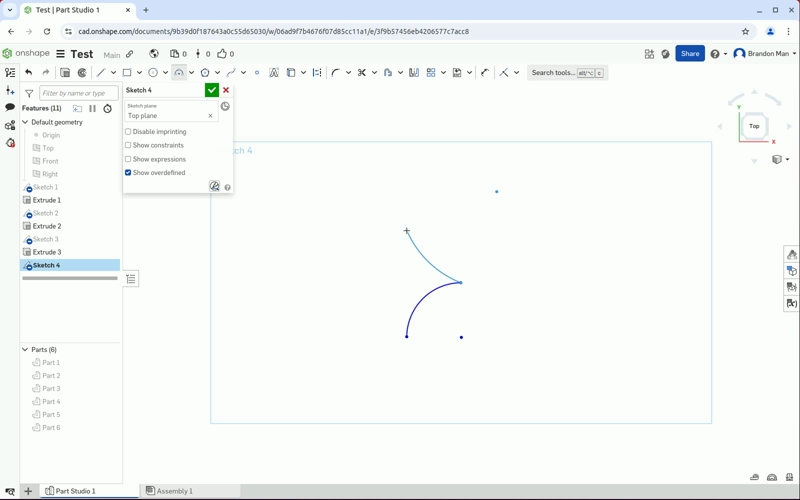
mouse_move(422, 267)
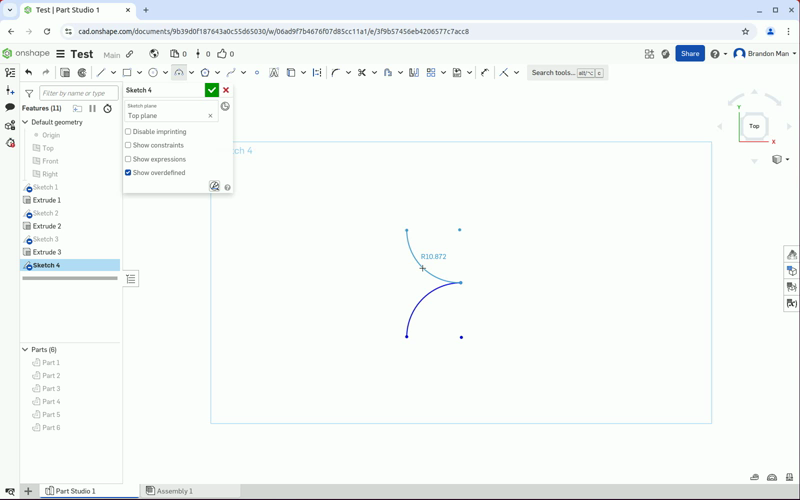
click(422, 267)
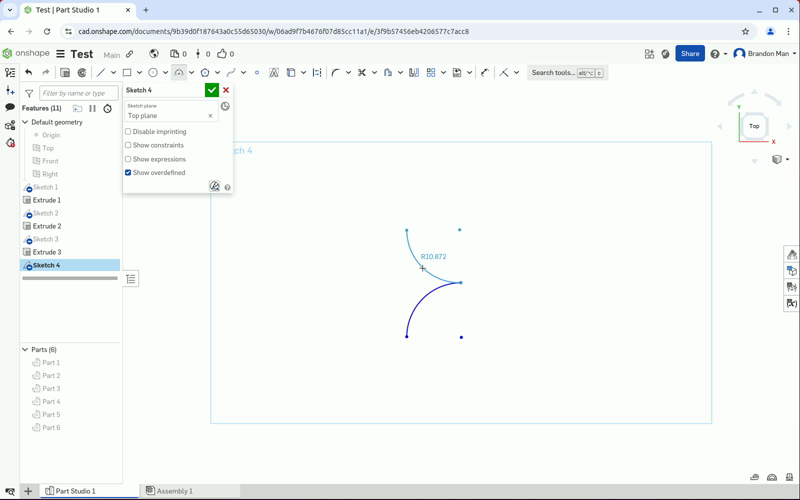
key_up(shift)
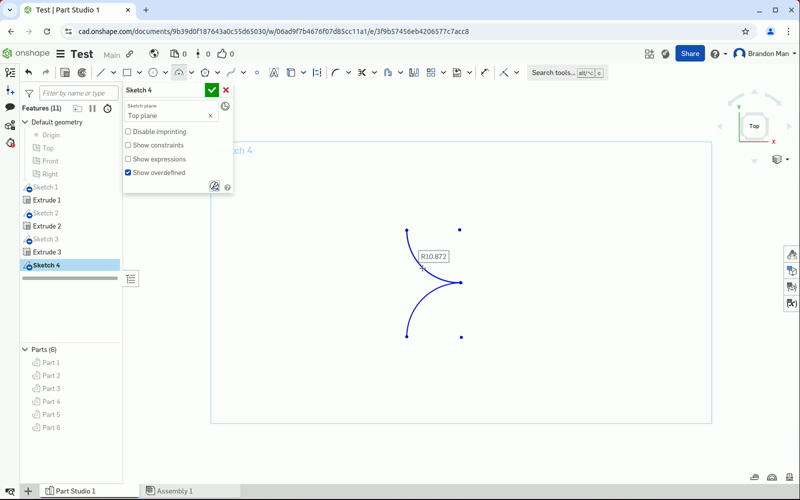
key(esc)
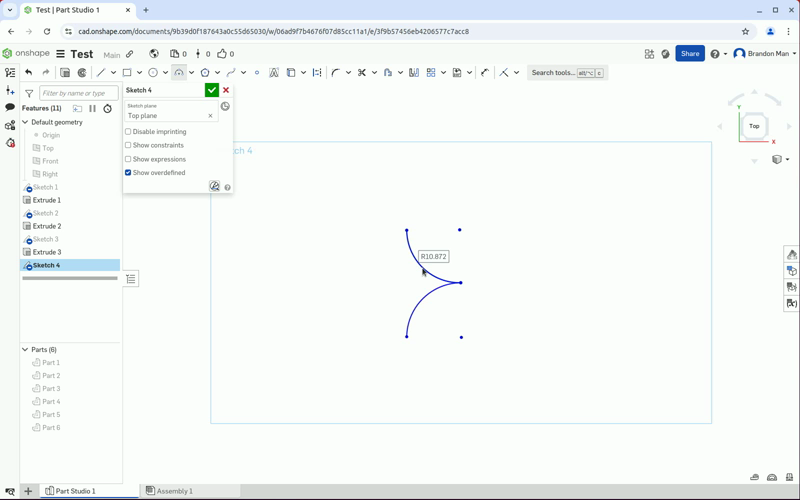
key(l)
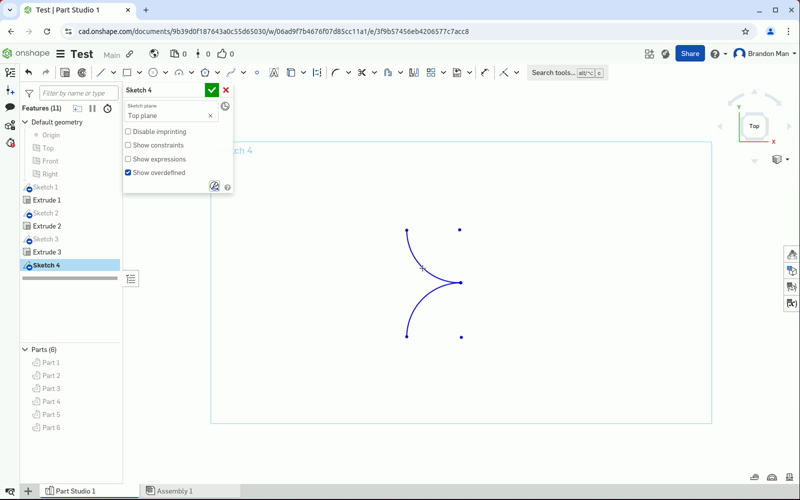
mouse_move(406, 230)
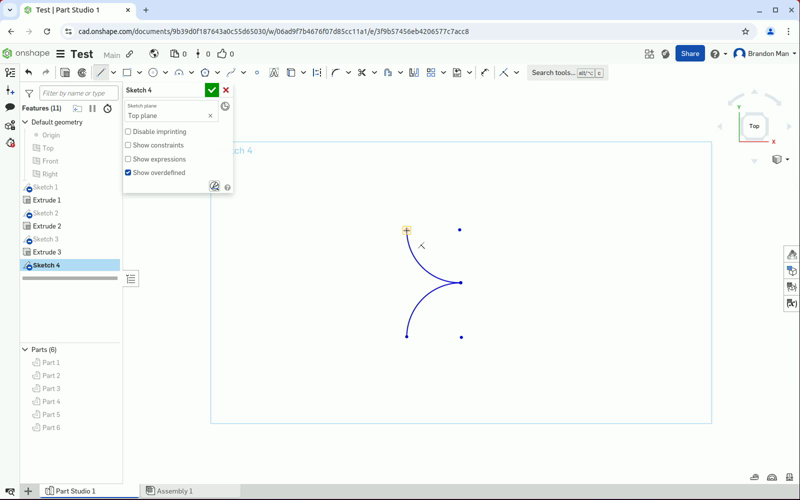
click(406, 230)
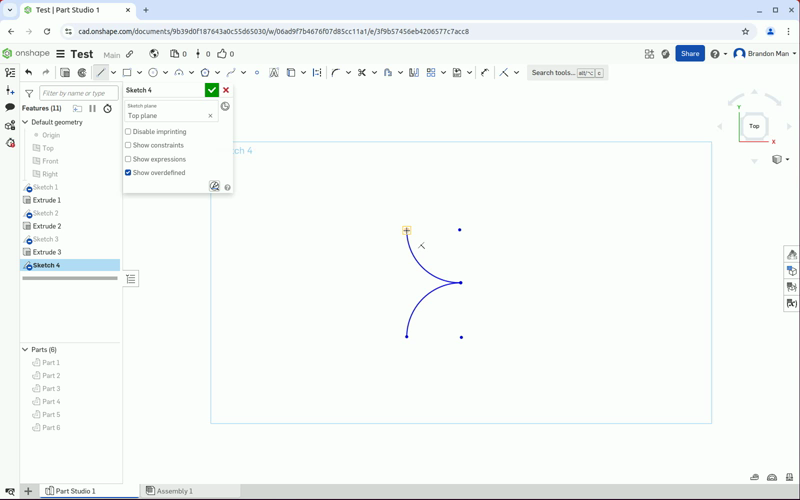
key_down(shift)
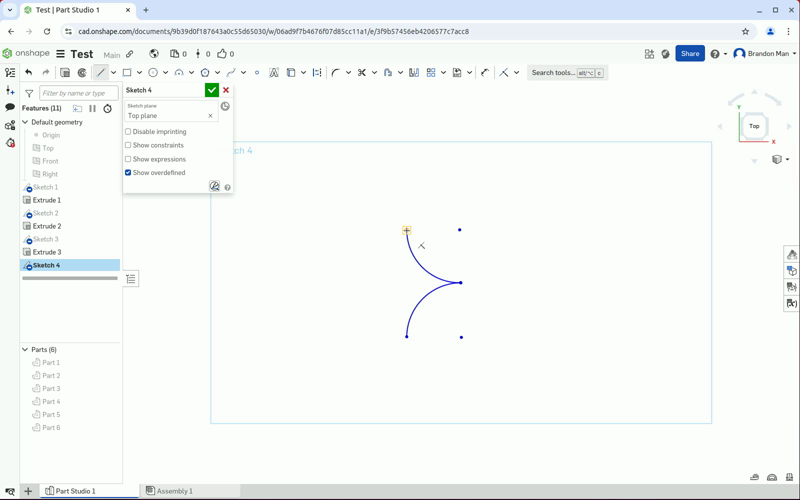
mouse_move(406, 336)
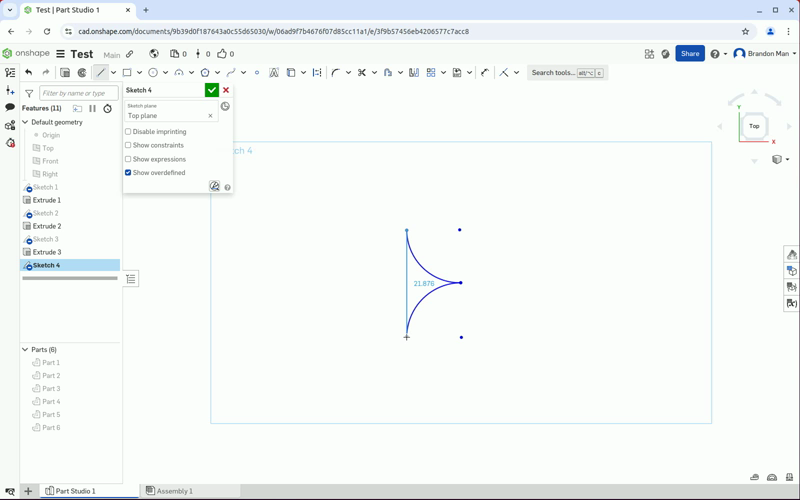
key_up(shift)
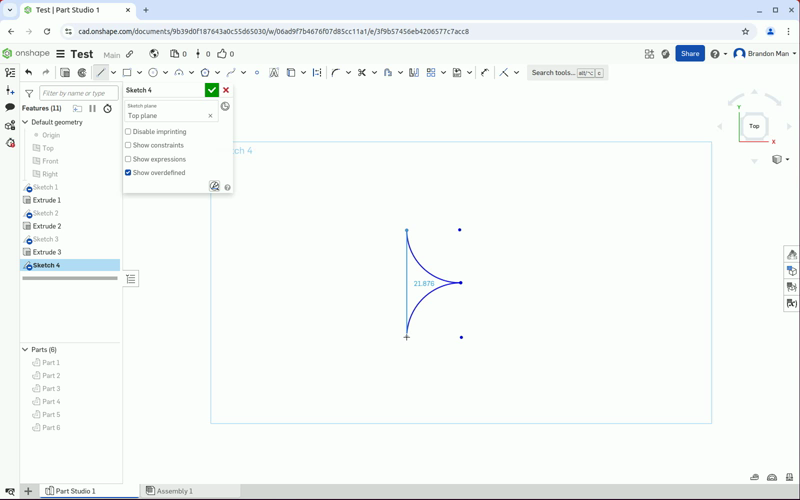
click(406, 336)
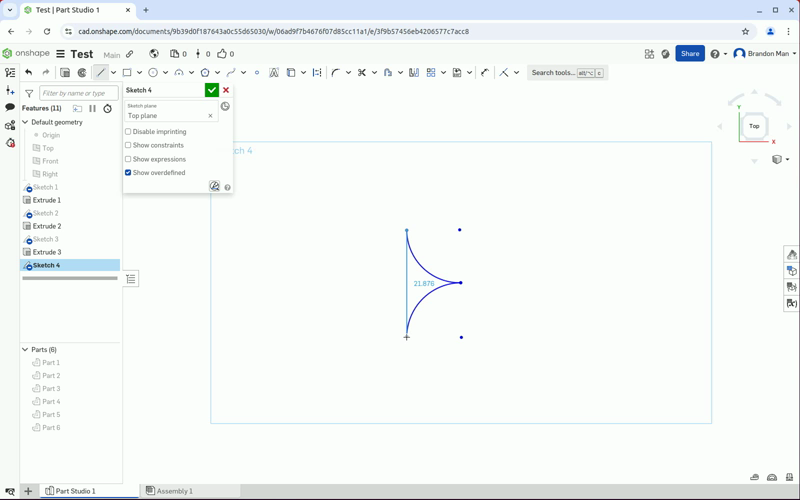
key(esc)
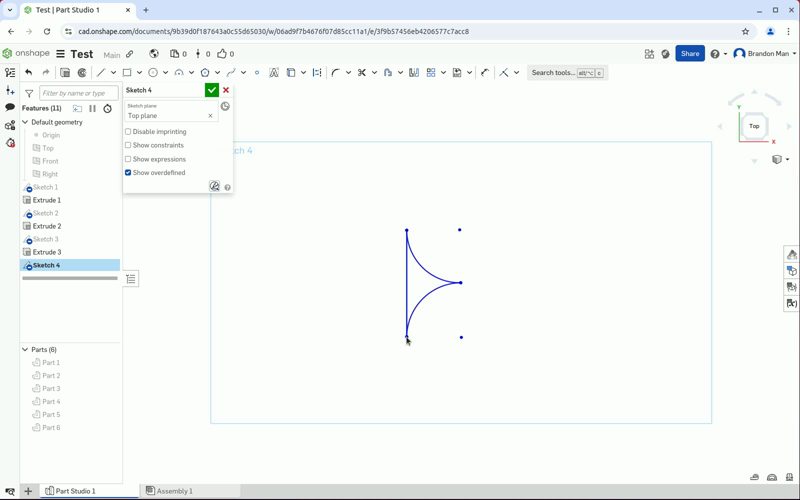
mouse_move(413, 250)
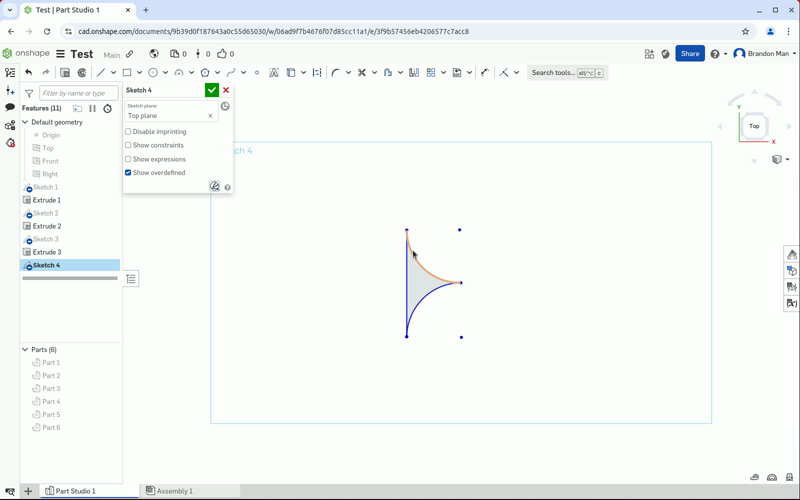
scroll(6)
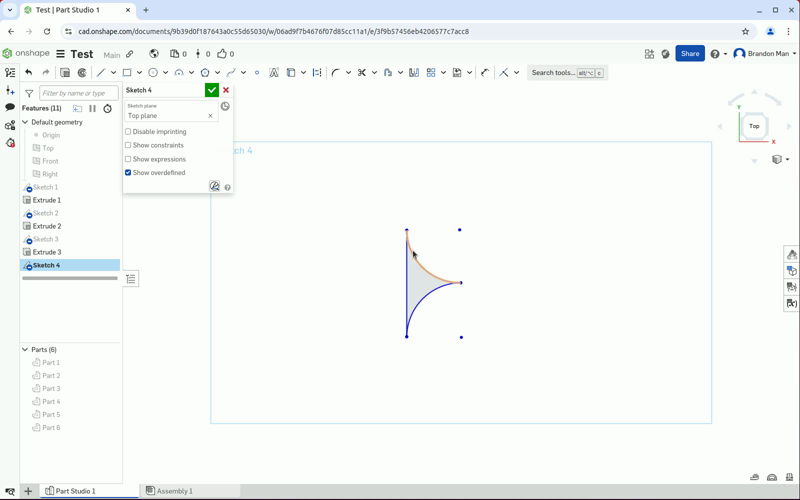
scroll(6)
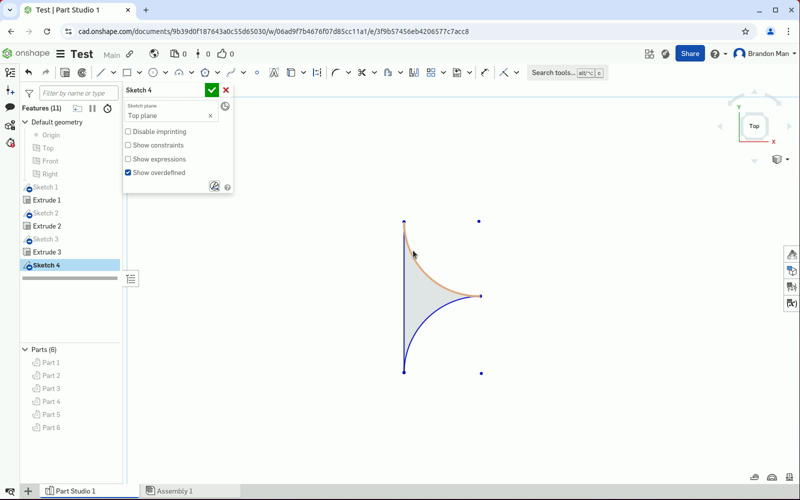
scroll(6)
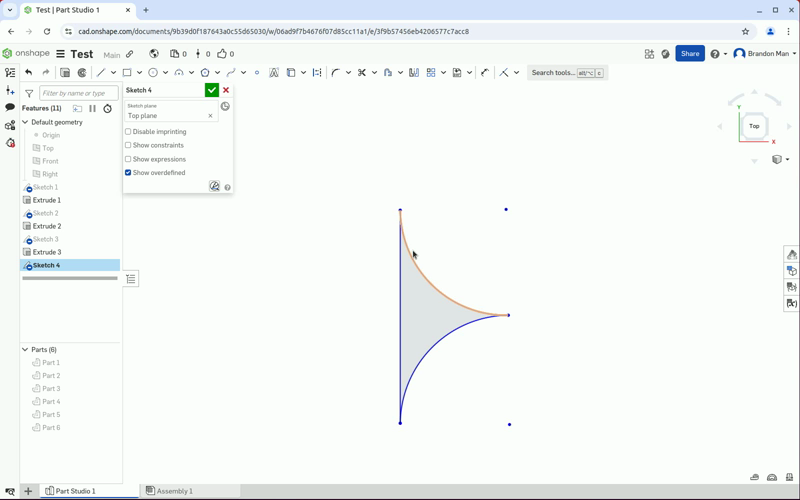
scroll(6)
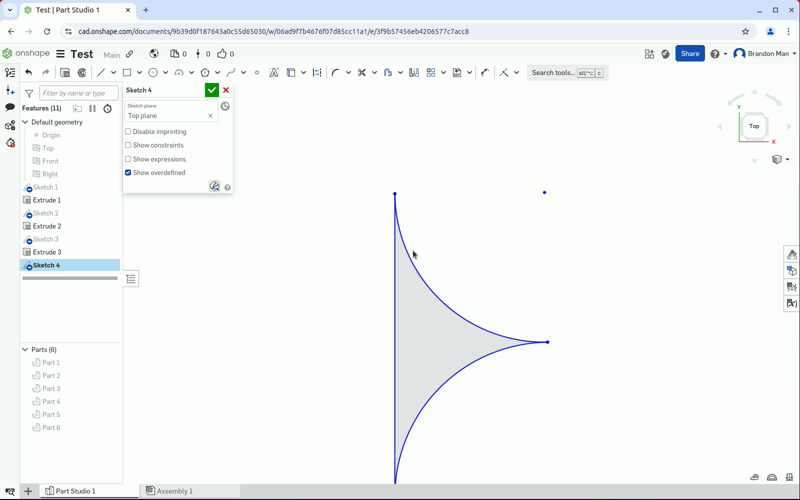
scroll(6)
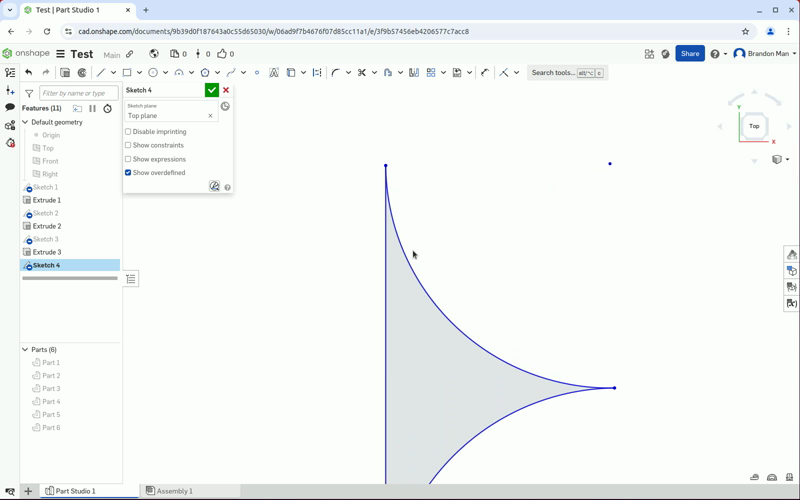
scroll(6)
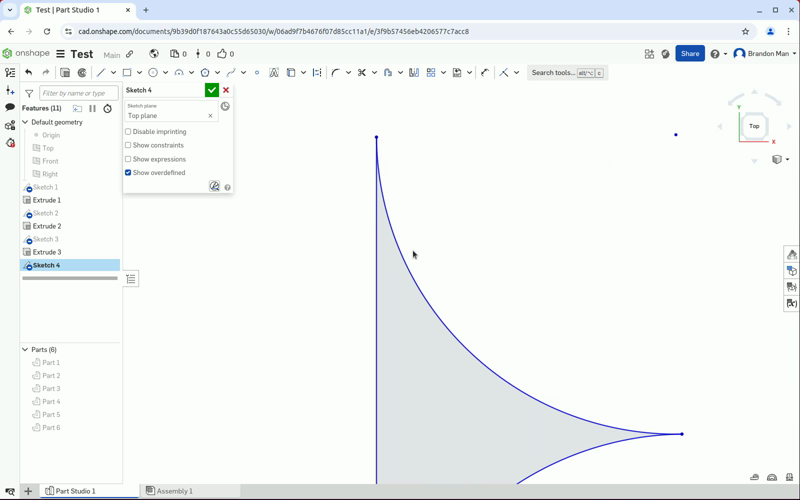
scroll(6)
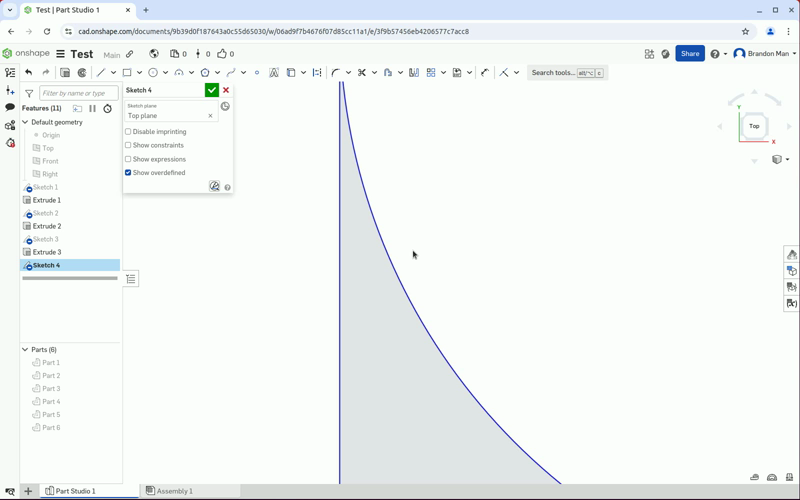
click(413, 250)
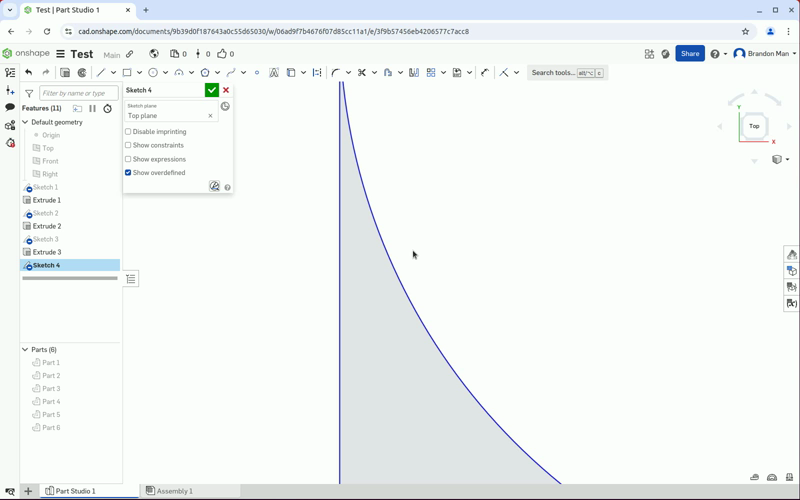
scroll(-6)
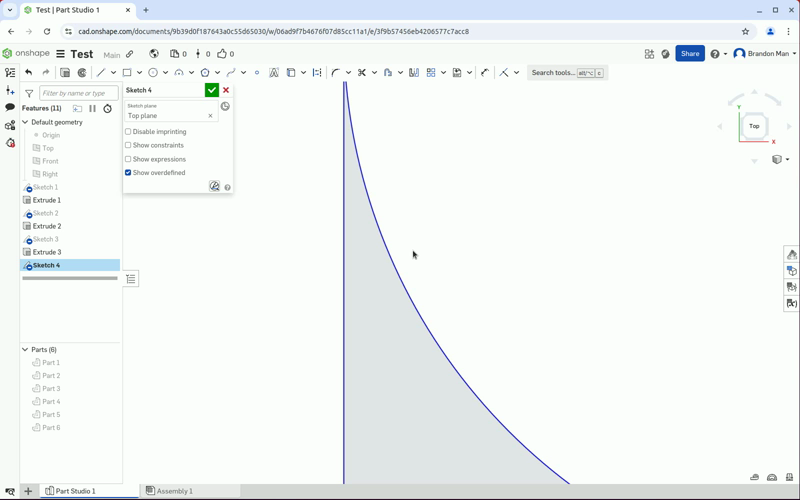
scroll(-6)
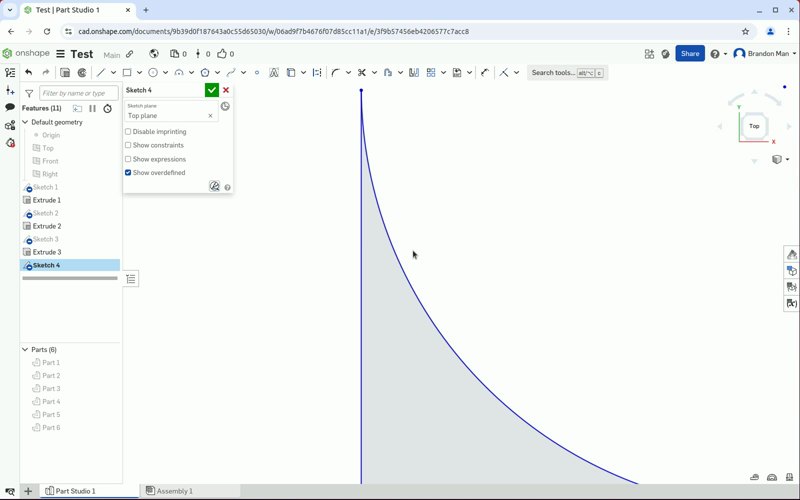
scroll(-6)
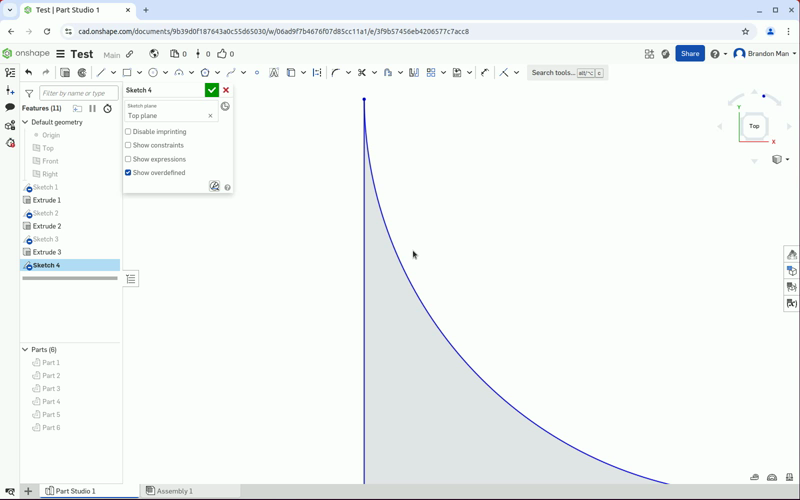
scroll(-6)
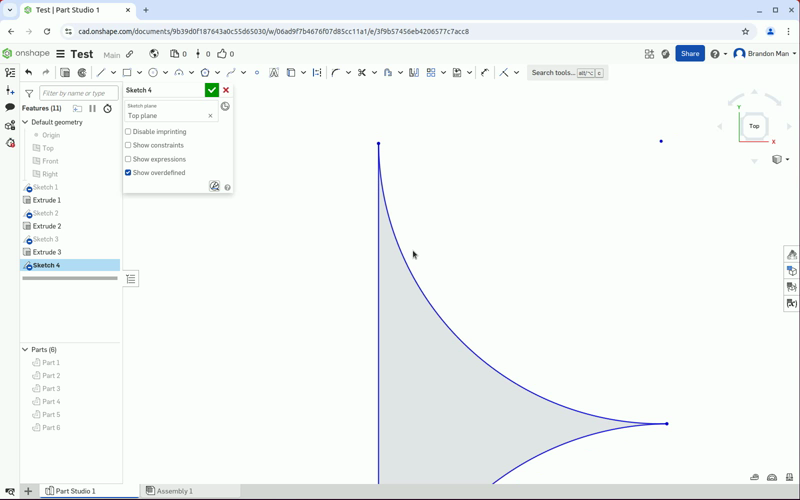
scroll(-6)
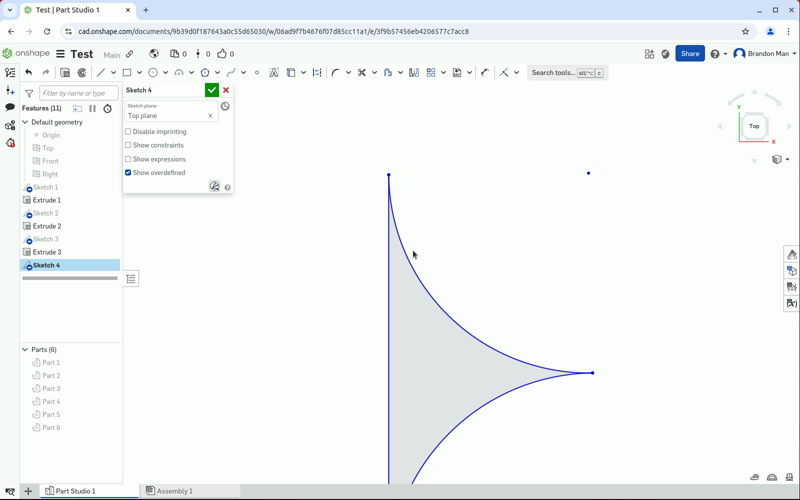
scroll(-6)
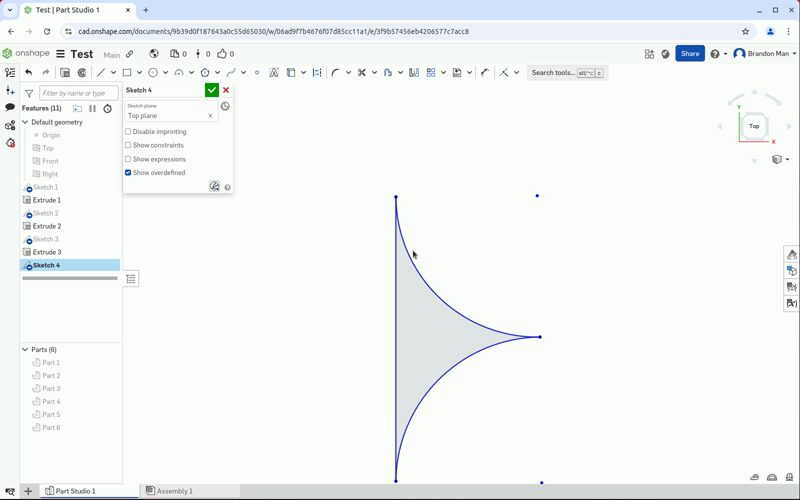
scroll(-6)
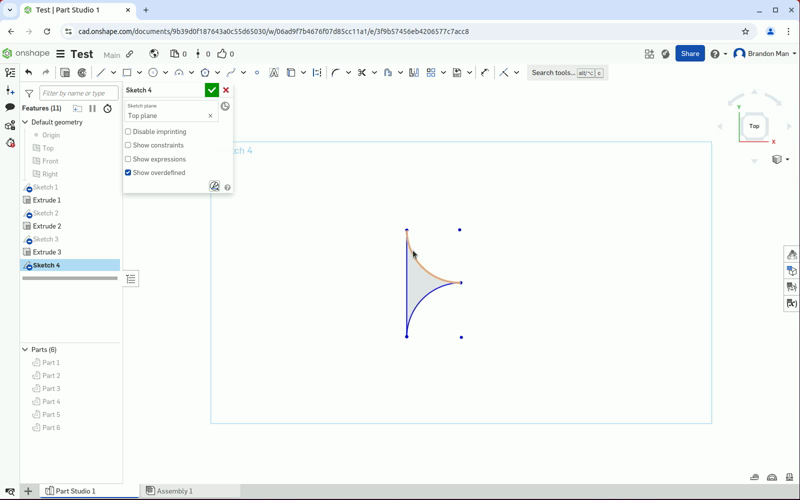
mouse_move(73, 352)
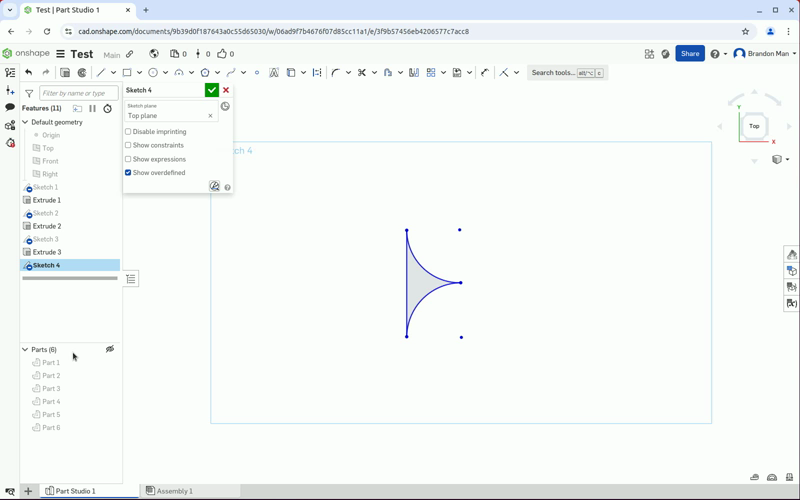
key(shift+y)
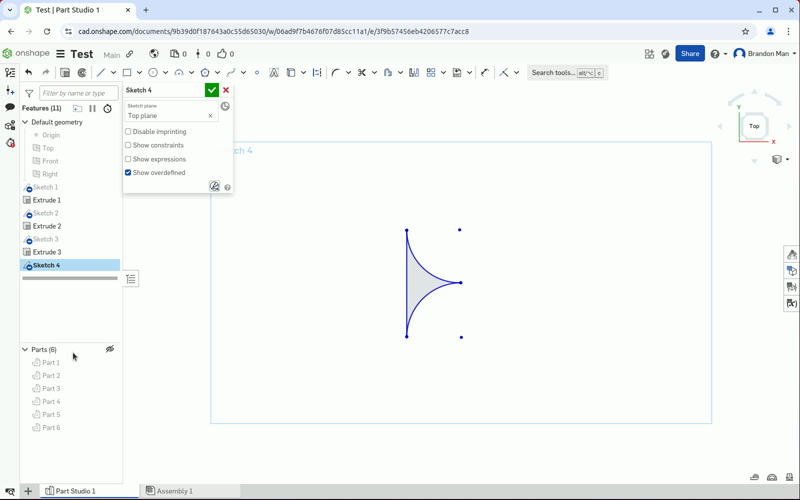
key(shift+e)
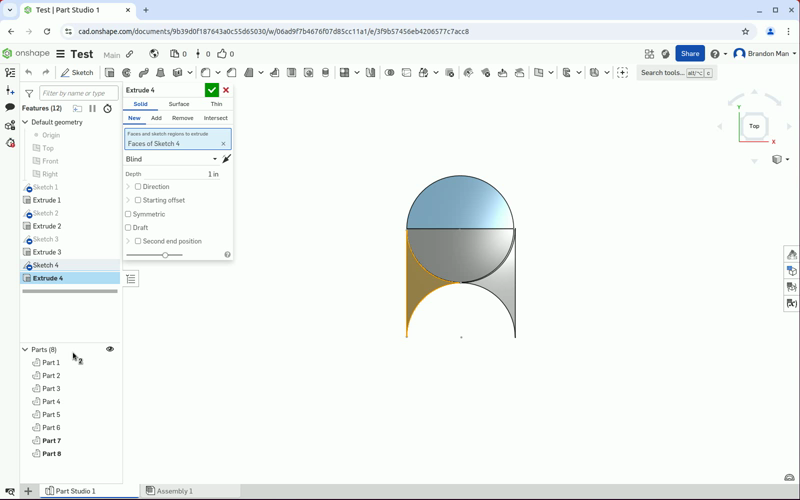
mouse_move(143, 106)
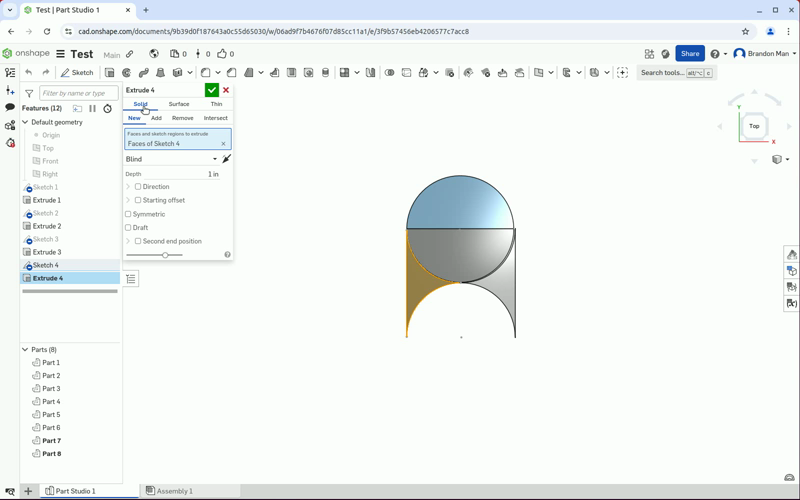
click(143, 106)
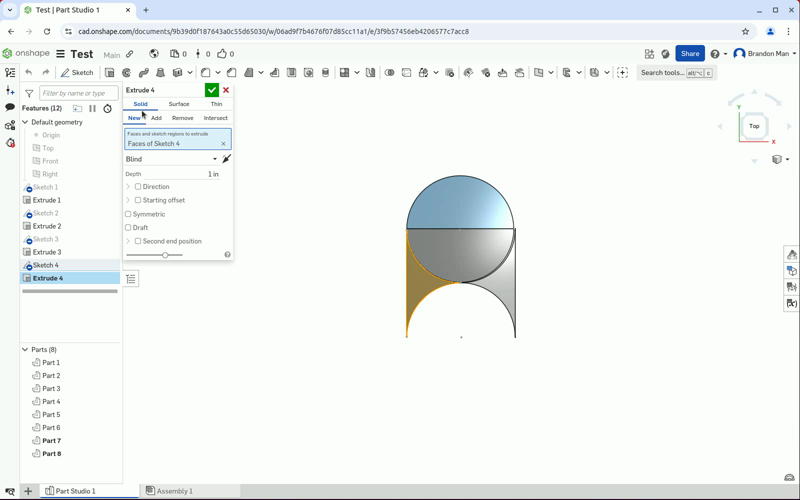
mouse_move(137, 120)
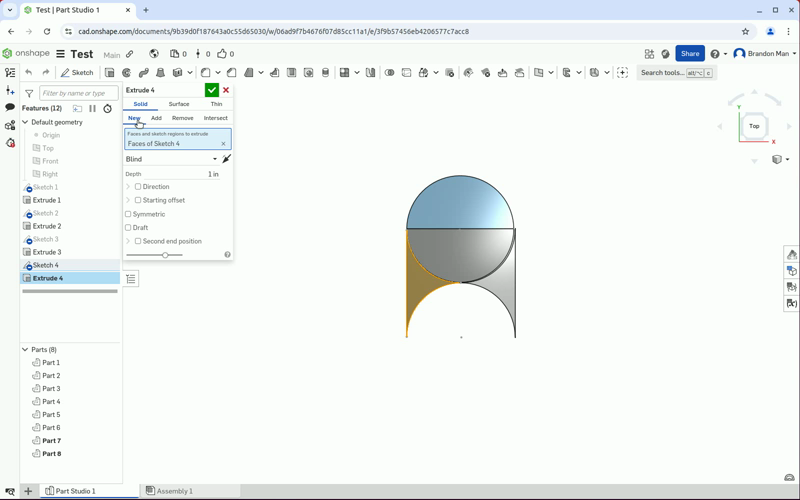
click(137, 120)
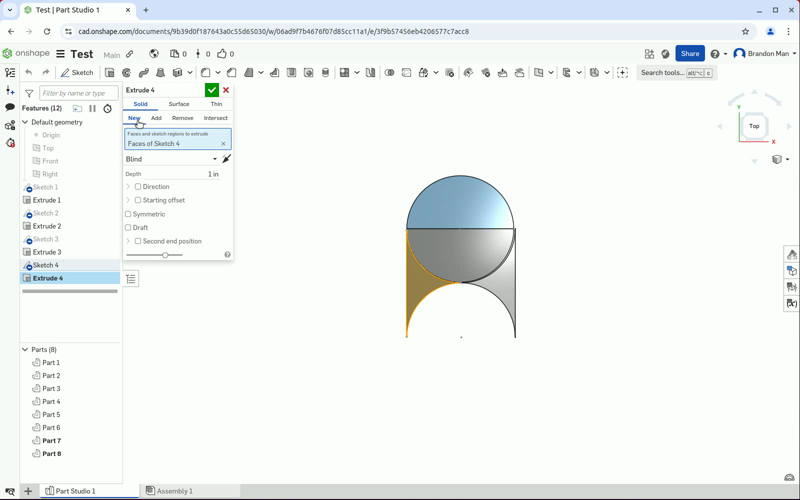
key(tab, 4)
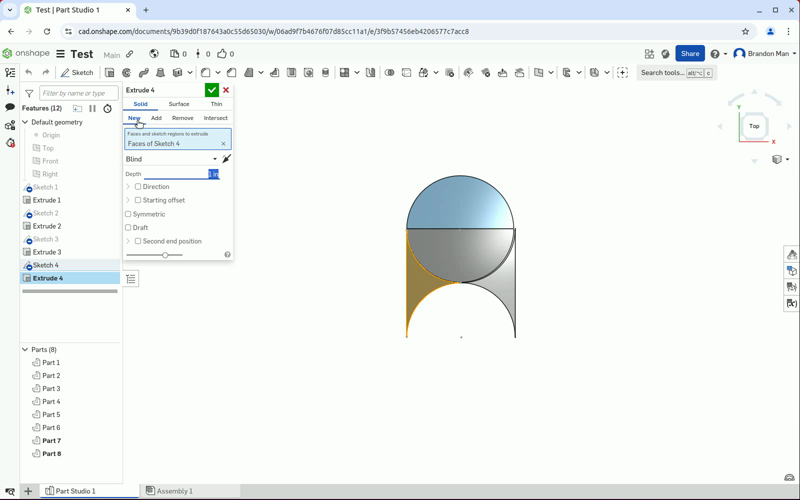
text(21.905)
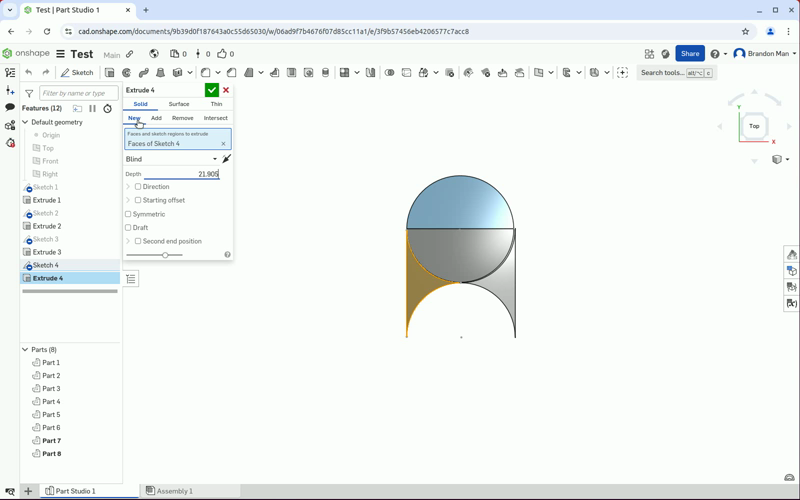
key(enter)
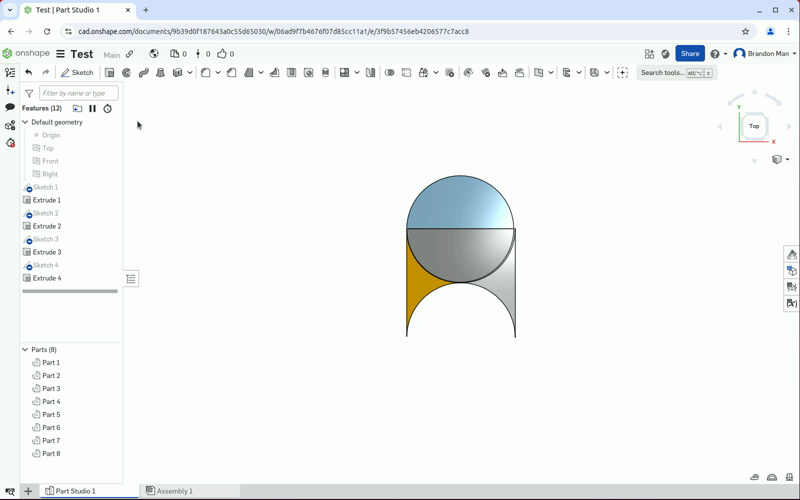
key(shift+h)
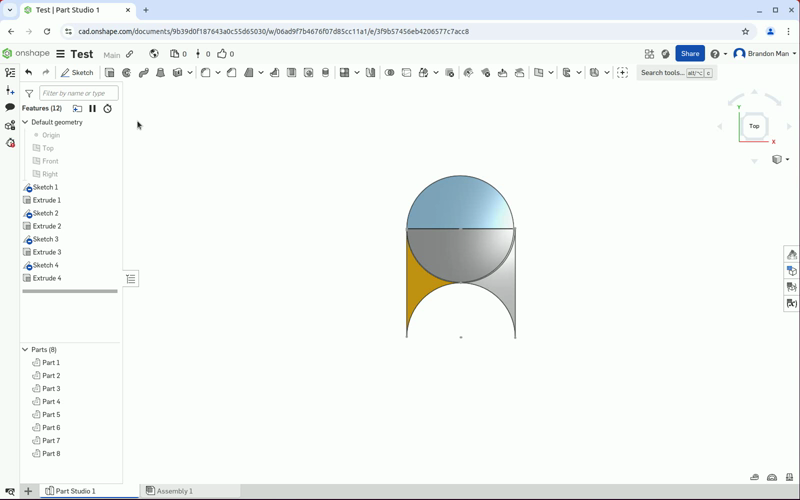
key(shift+h)
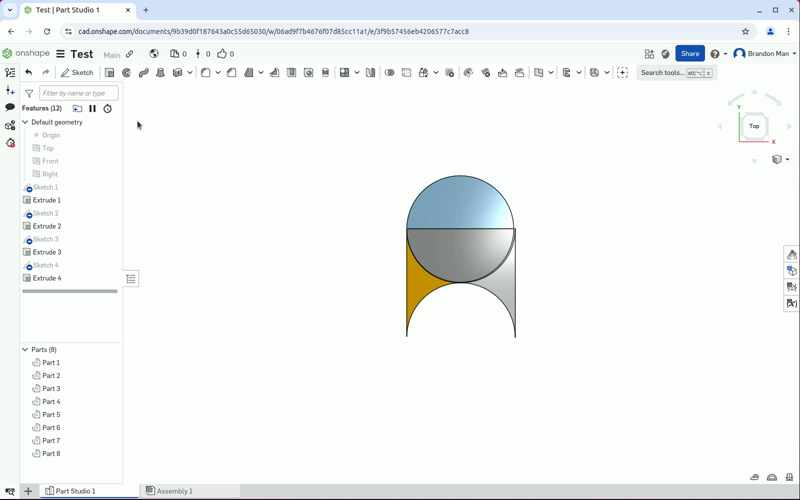
mouse_move(73, 189)
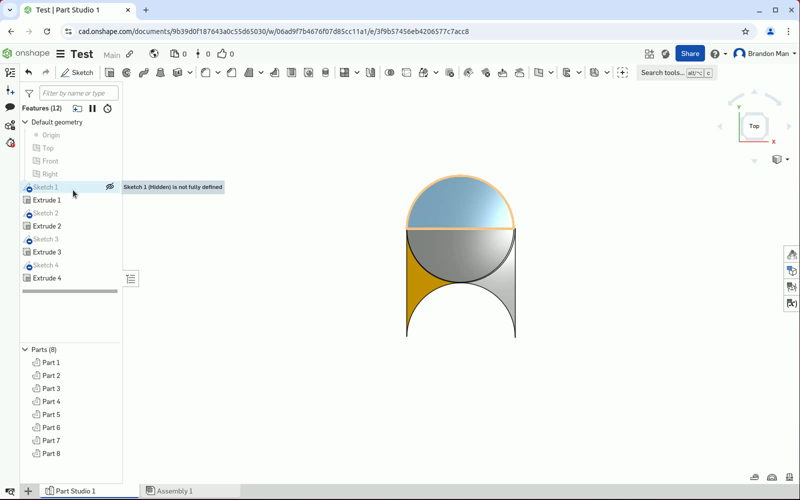
click(73, 189)
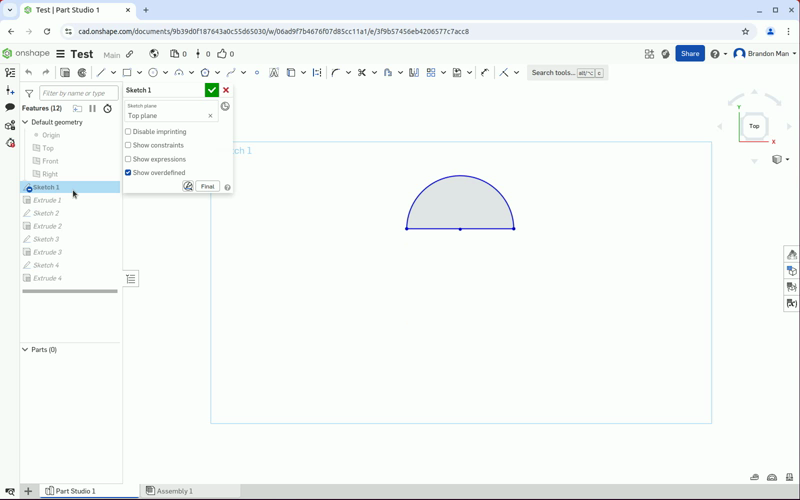
mouse_move(229, 92)
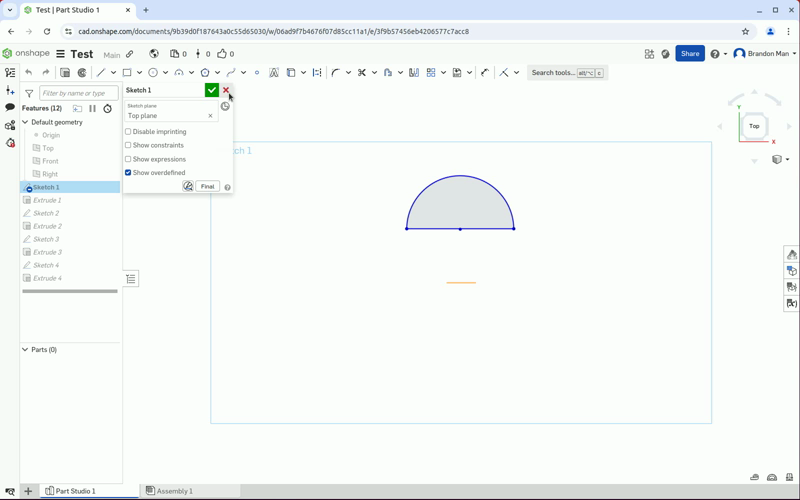
click(229, 92)
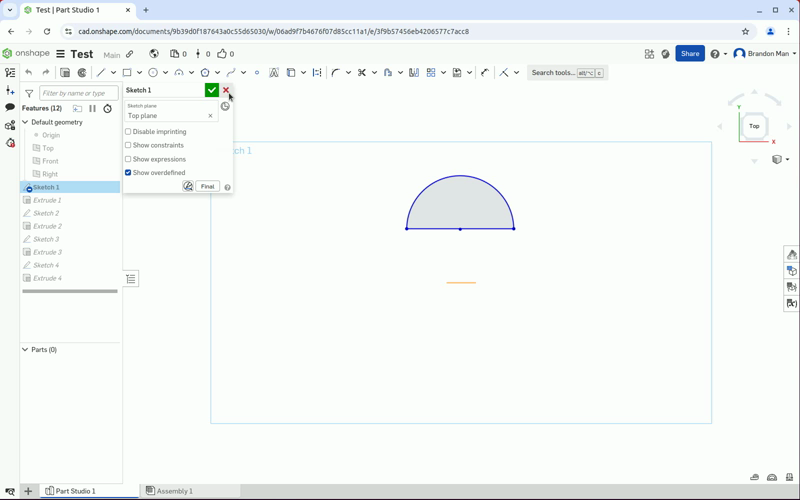
key(shift+s)
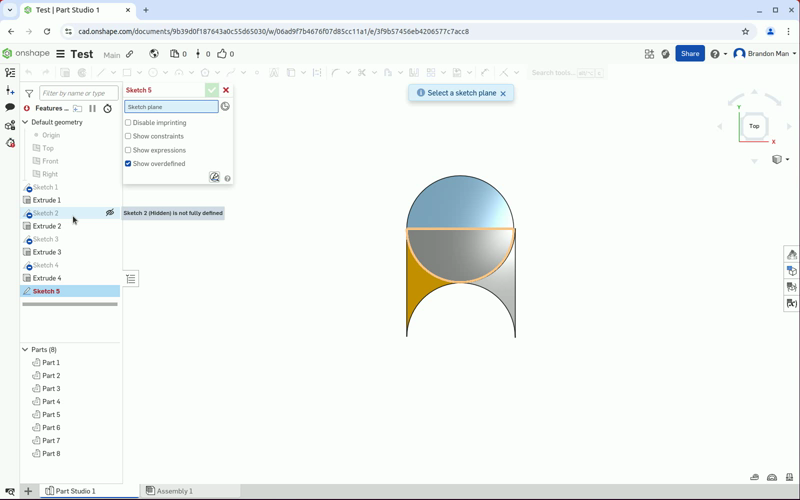
scroll(3)
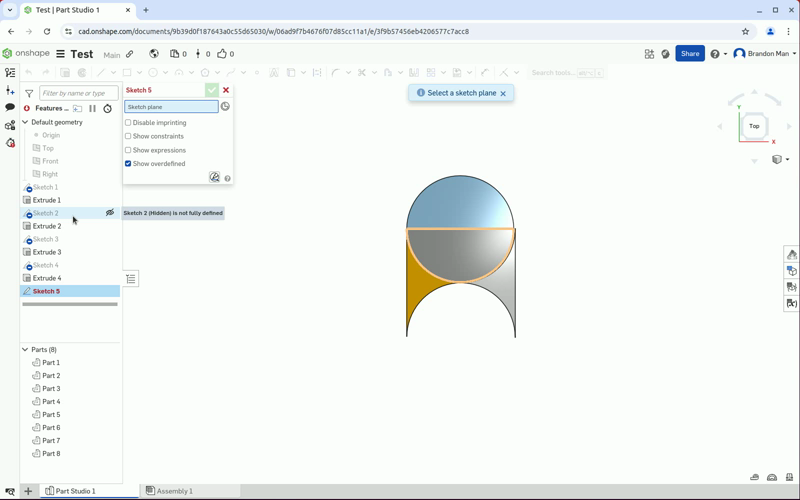
mouse_move(73, 150)
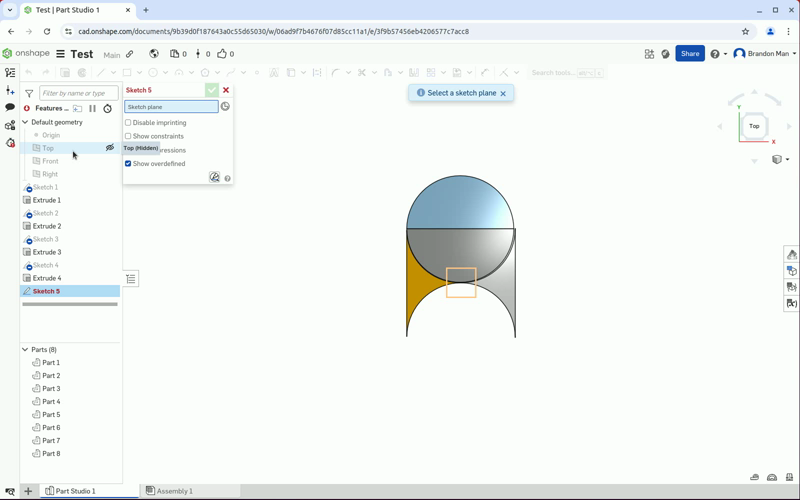
click(73, 150)
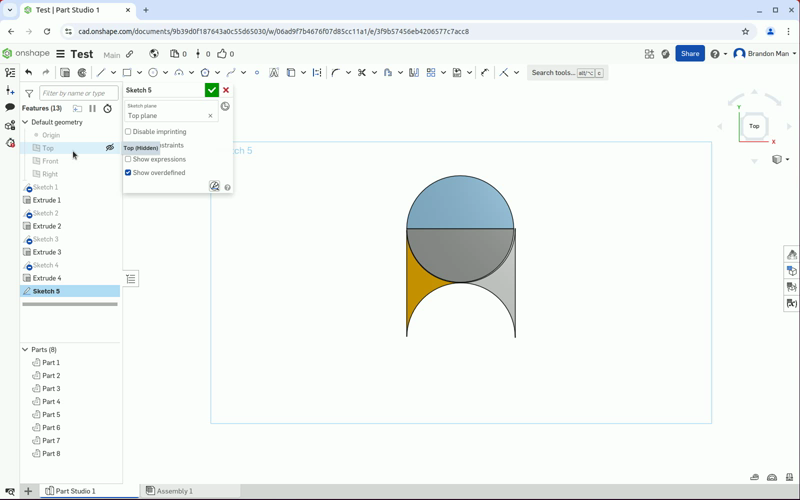
mouse_move(73, 352)
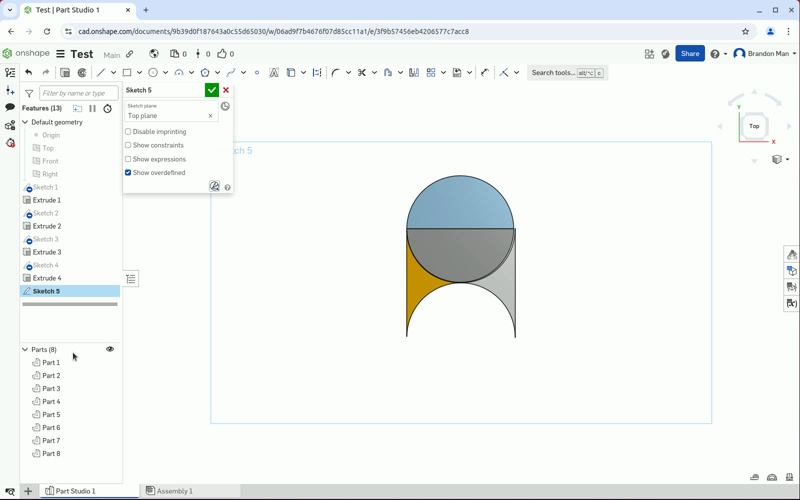
key(y)
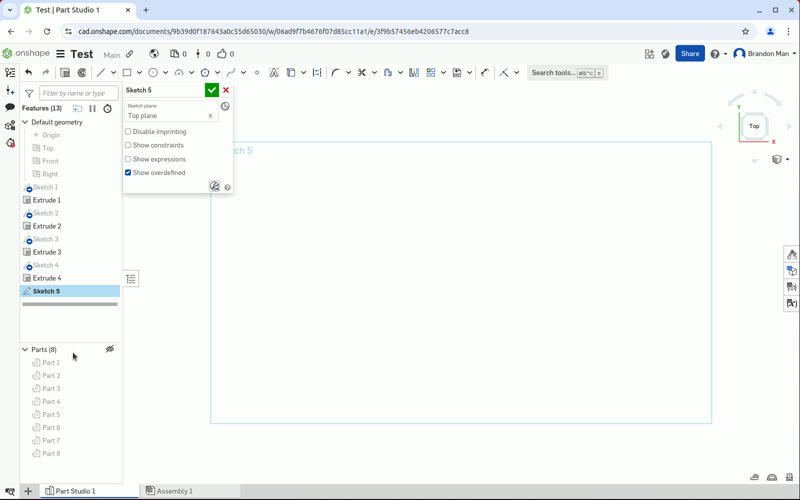
key(l)
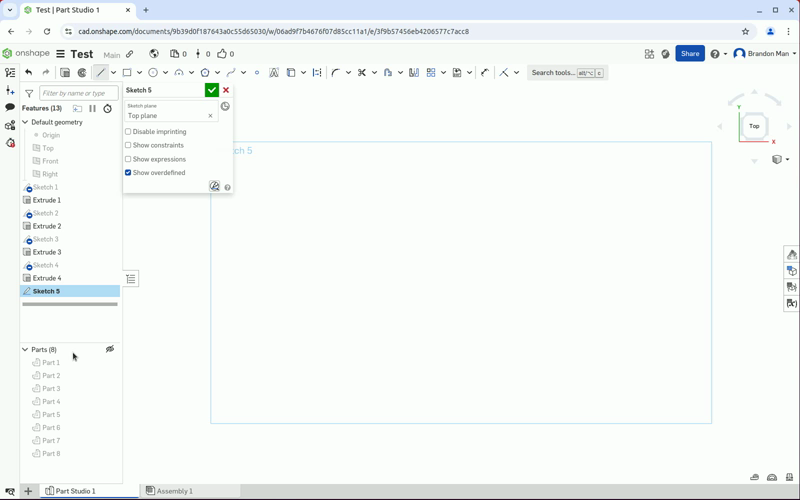
key_down(shift)
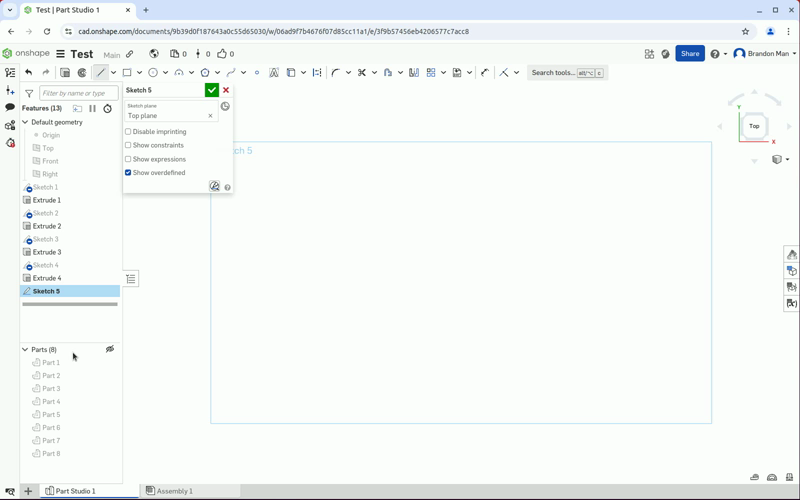
mouse_move(406, 336)
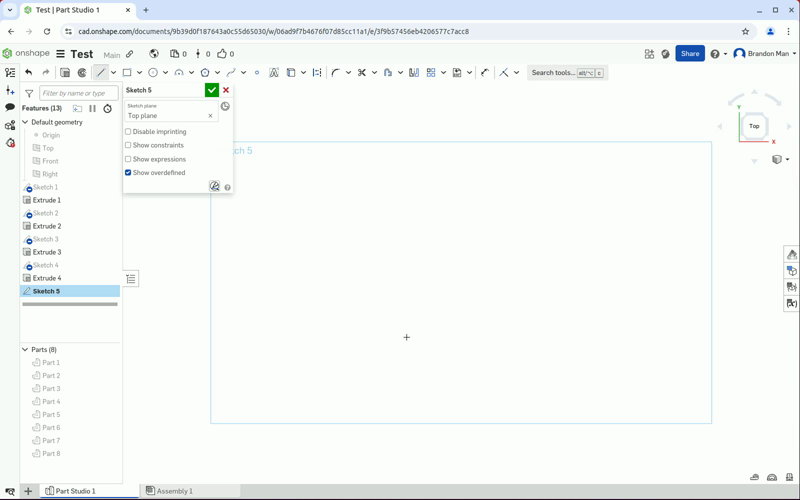
click(406, 336)
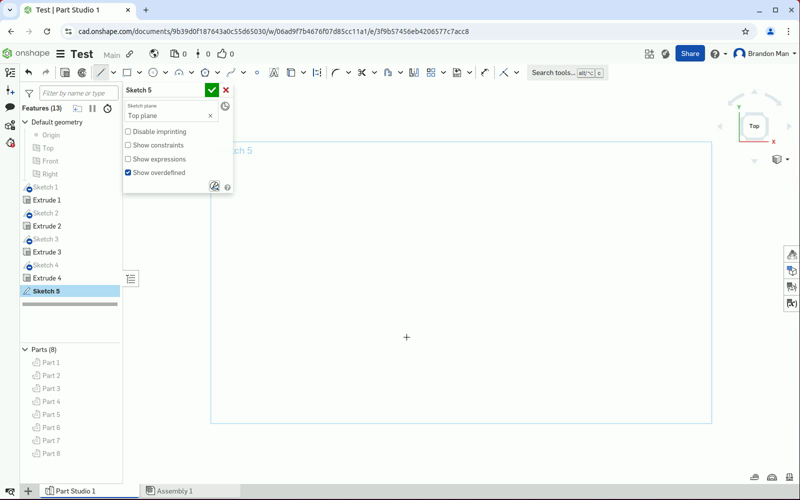
key_up(shift)
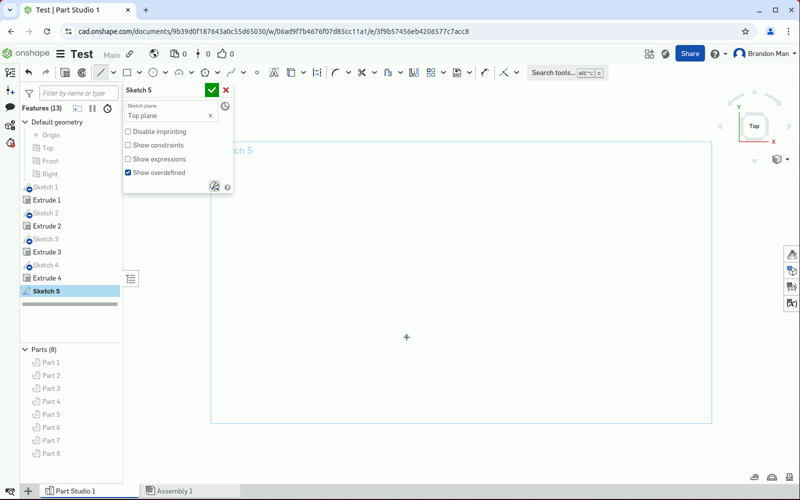
key_down(shift)
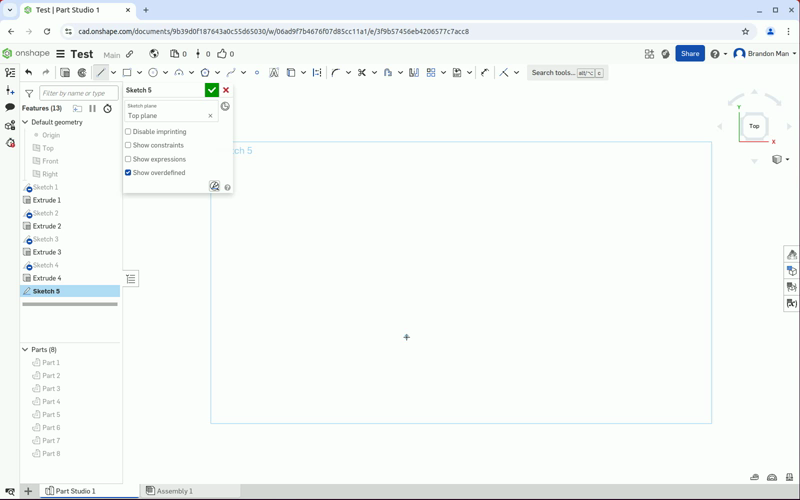
mouse_move(513, 336)
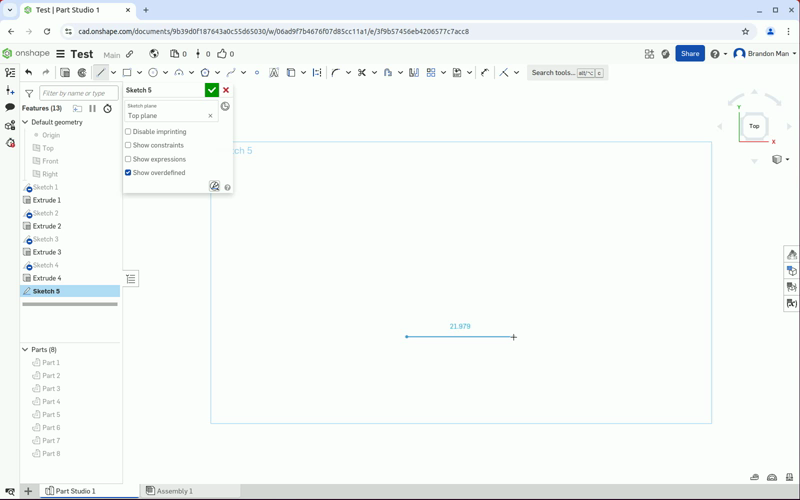
click(513, 336)
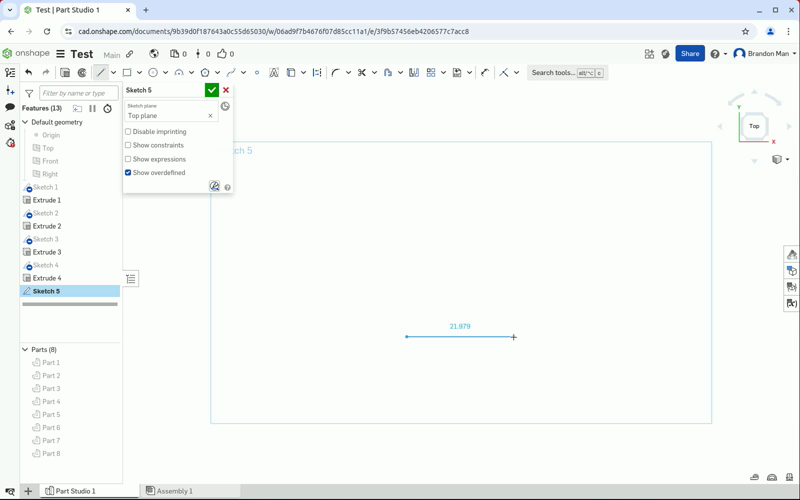
key_up(shift)
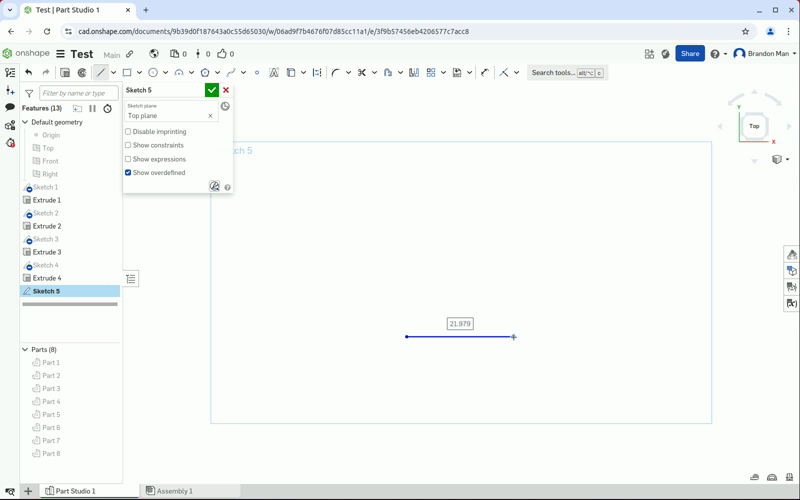
key(esc)
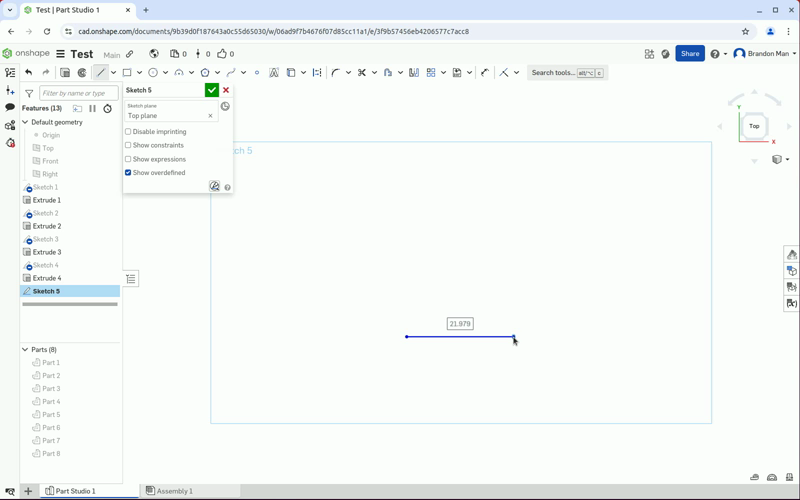
key(a)
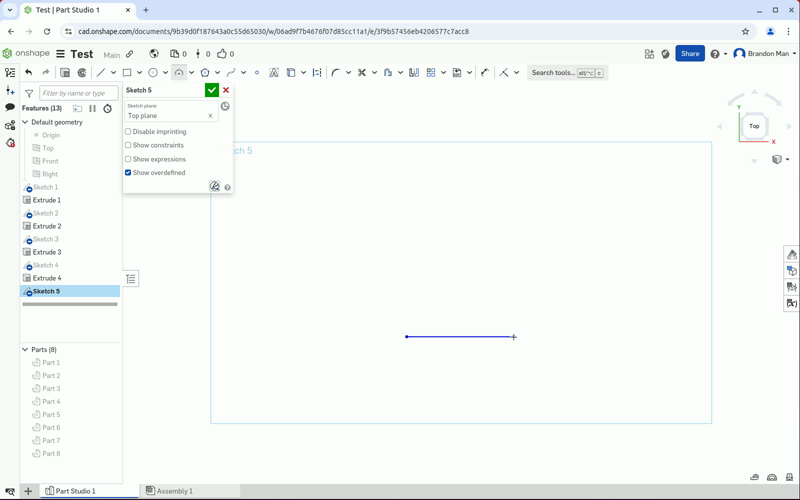
mouse_move(513, 336)
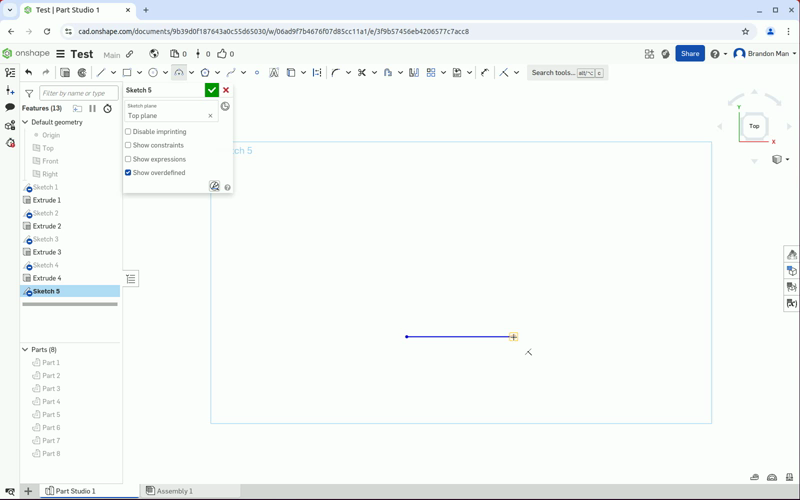
click(513, 336)
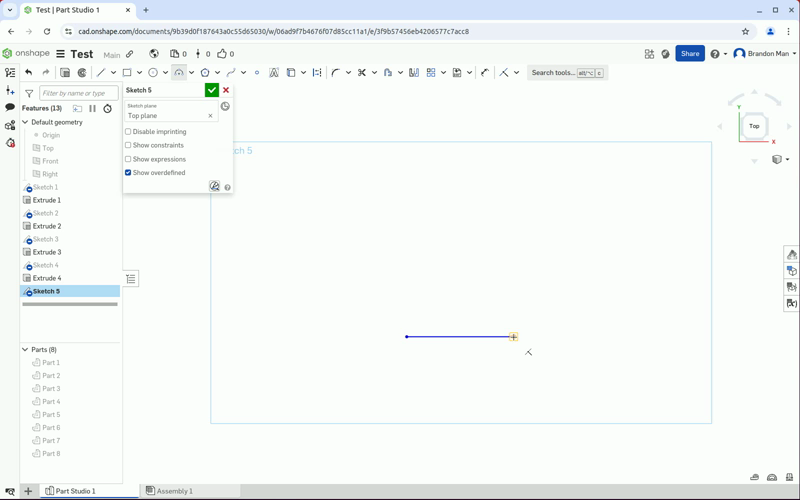
mouse_move(406, 336)
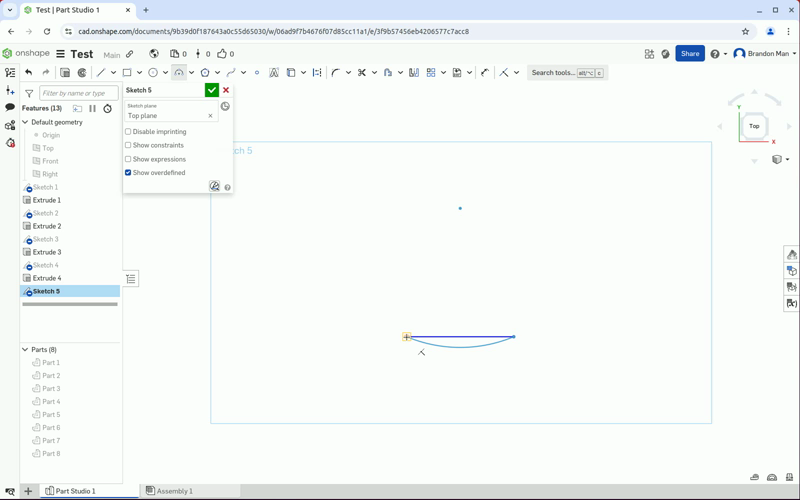
click(406, 336)
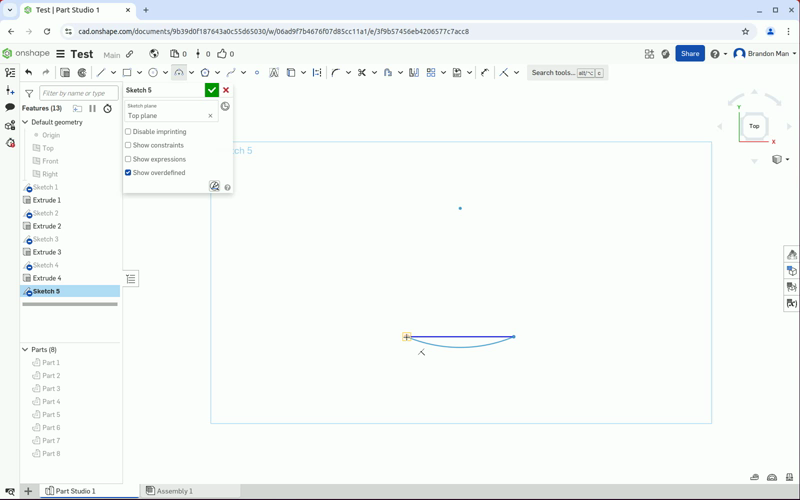
key_down(shift)
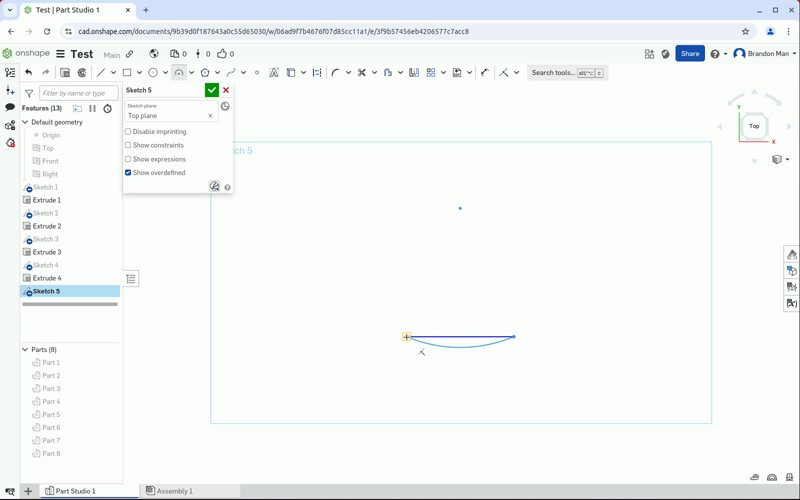
mouse_move(460, 283)
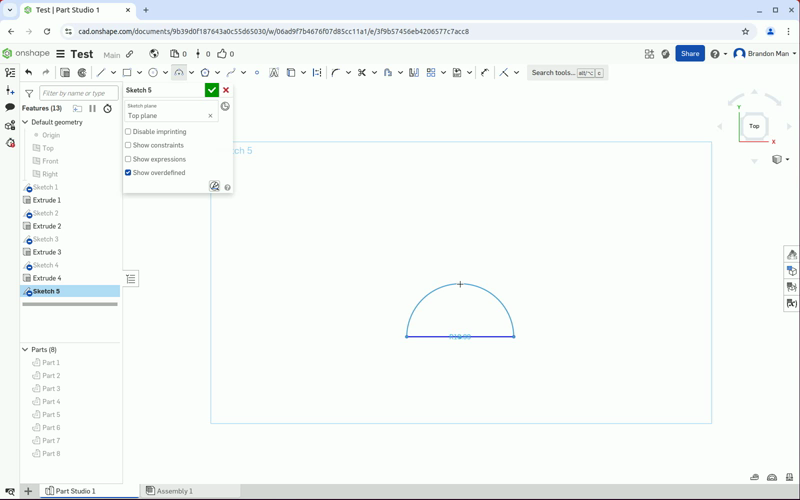
click(460, 283)
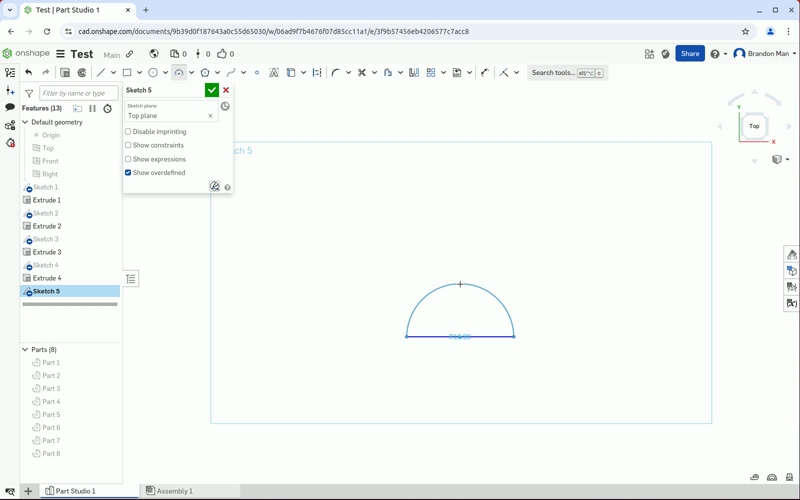
key_up(shift)
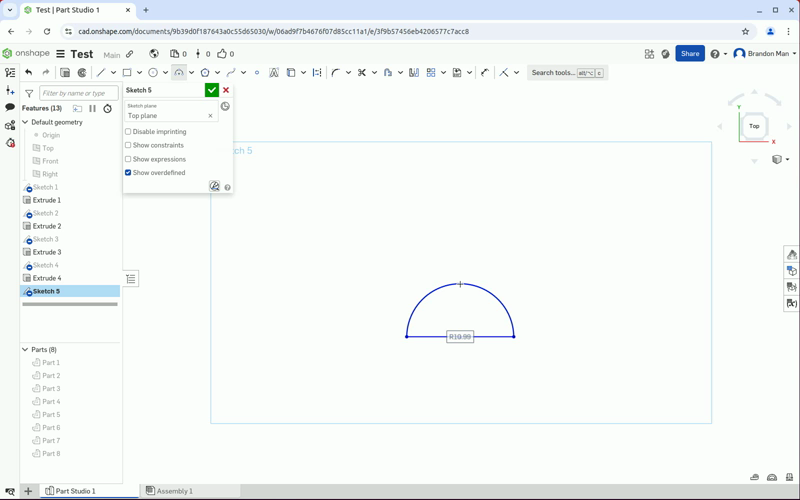
key(esc)
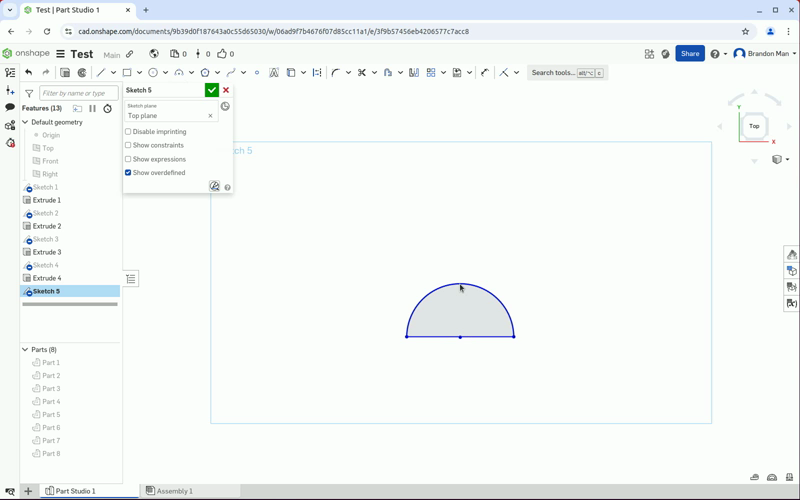
mouse_move(444, 305)
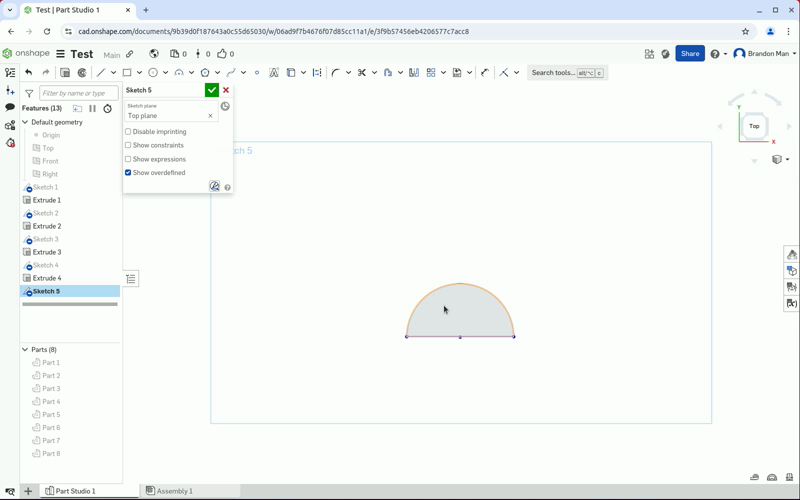
scroll(6)
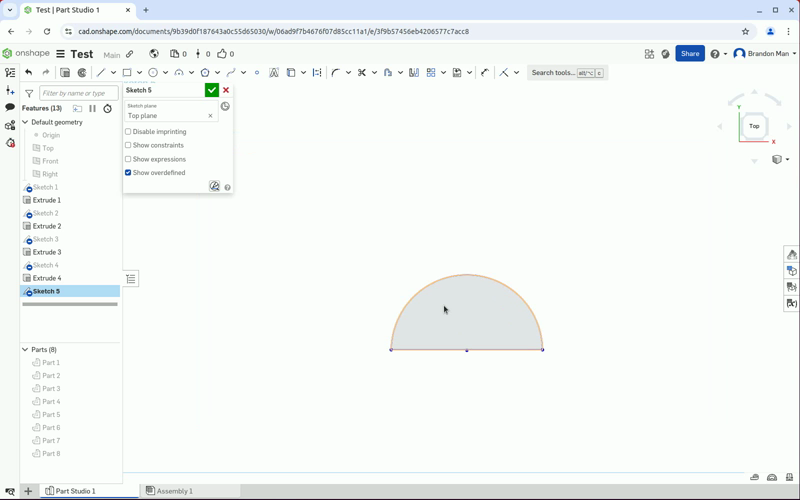
scroll(6)
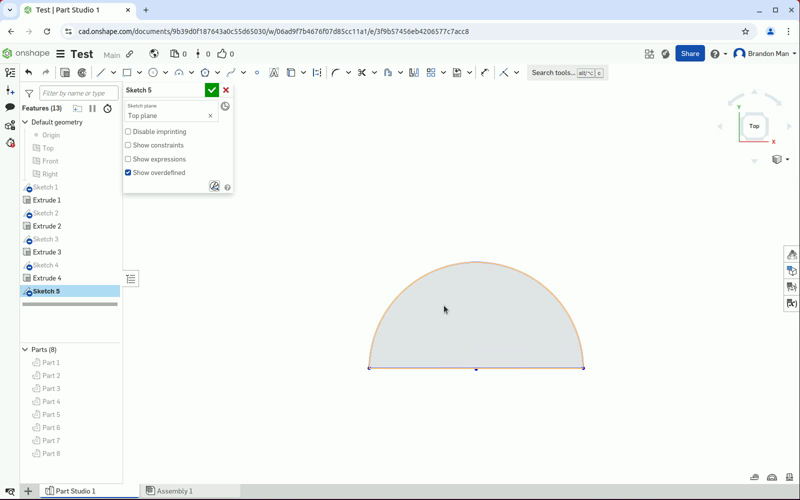
scroll(6)
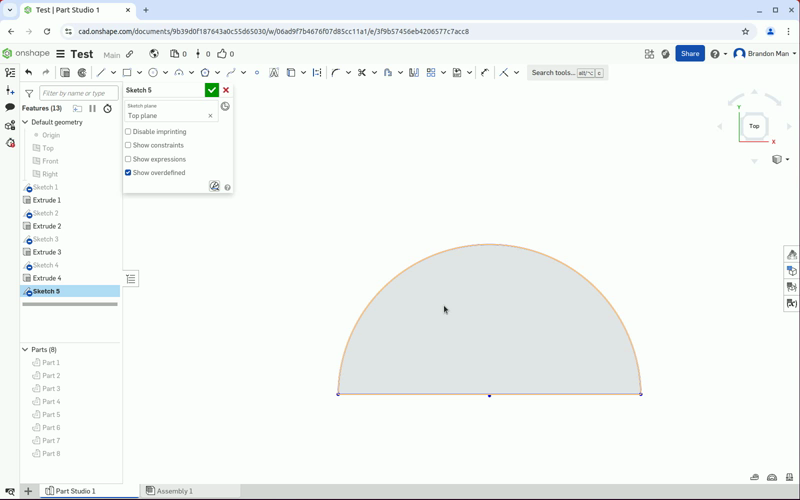
scroll(6)
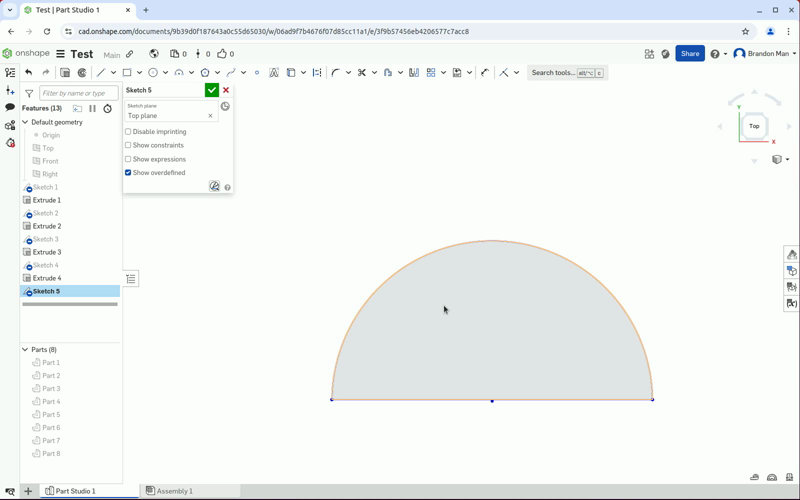
scroll(6)
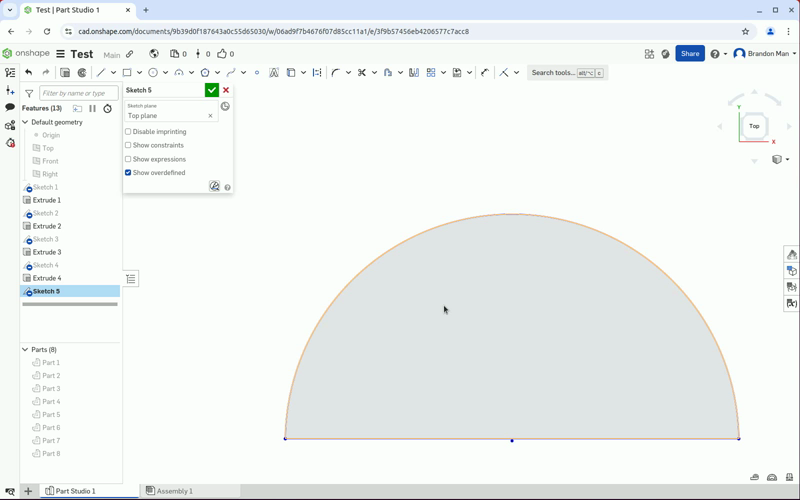
scroll(6)
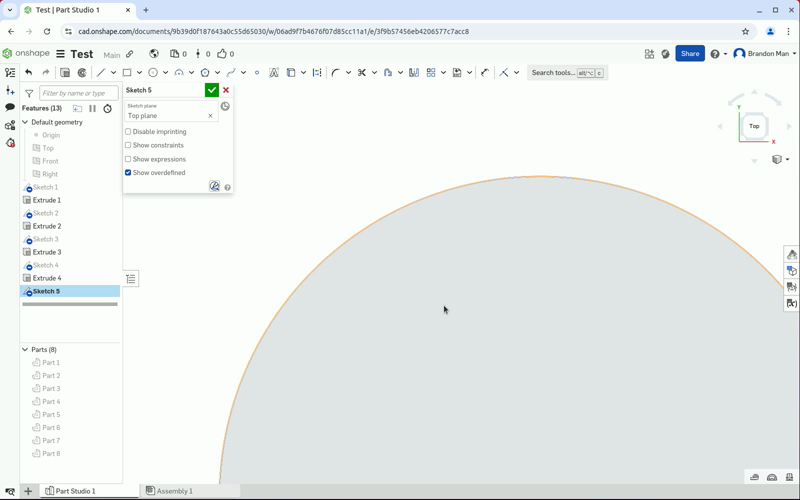
scroll(6)
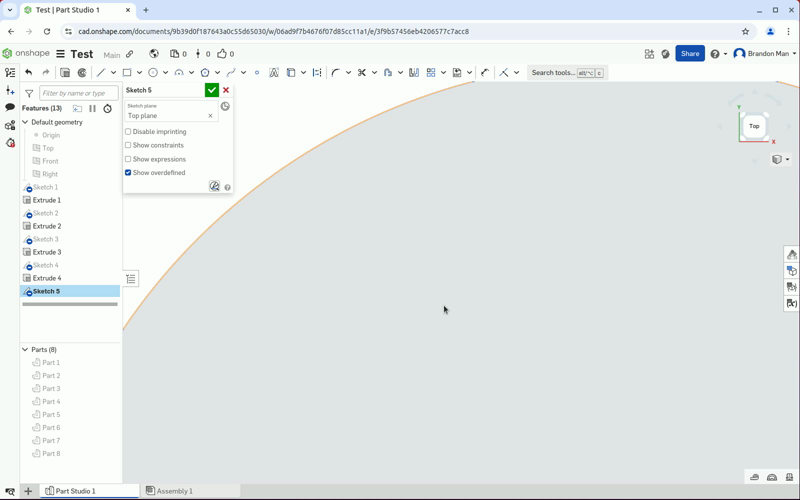
click(444, 305)
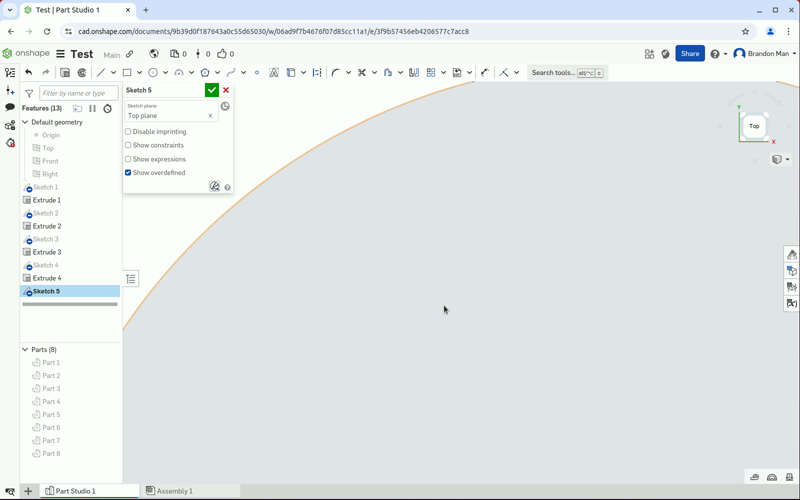
scroll(-6)
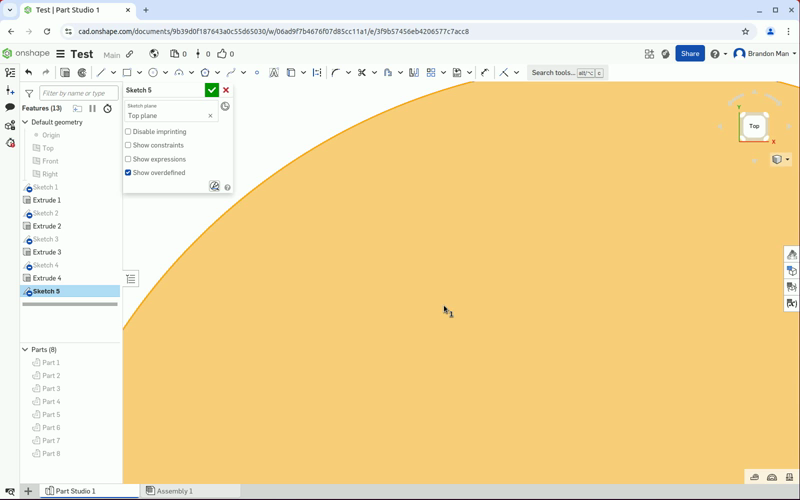
scroll(-6)
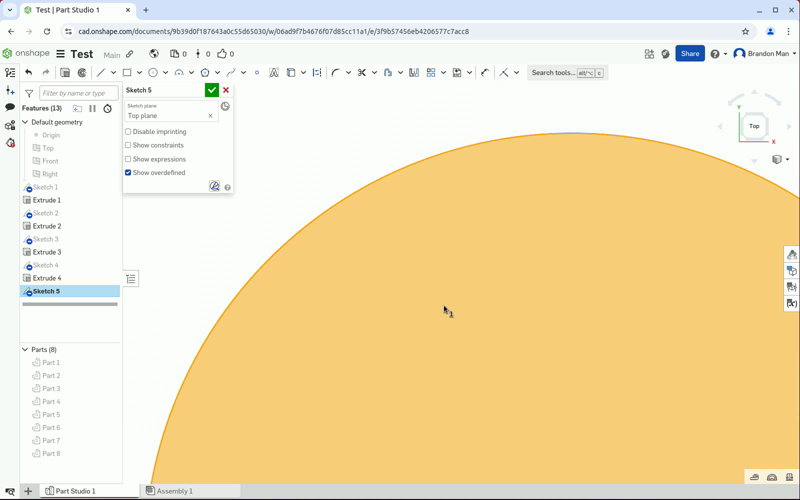
scroll(-6)
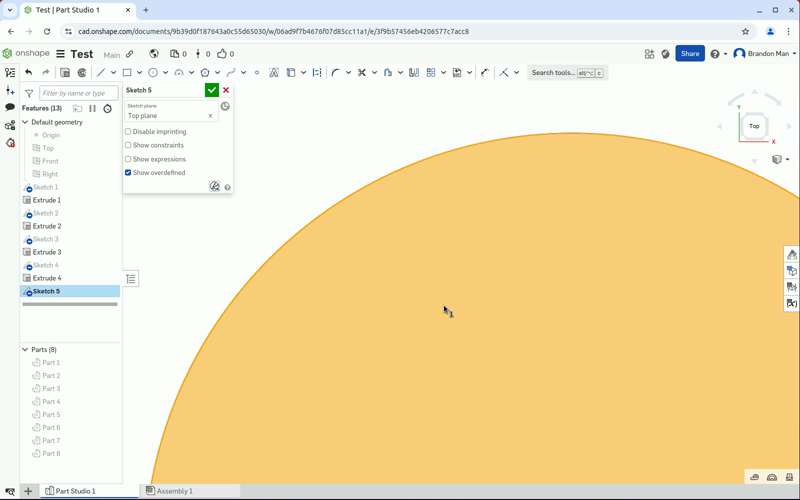
scroll(-6)
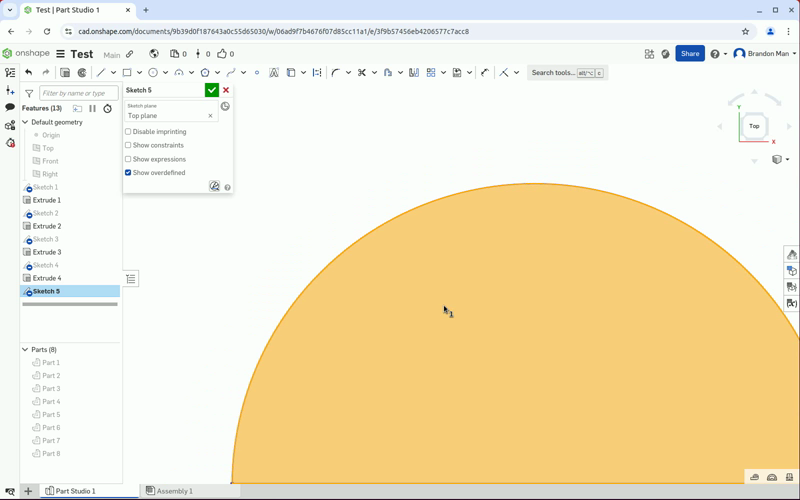
scroll(-6)
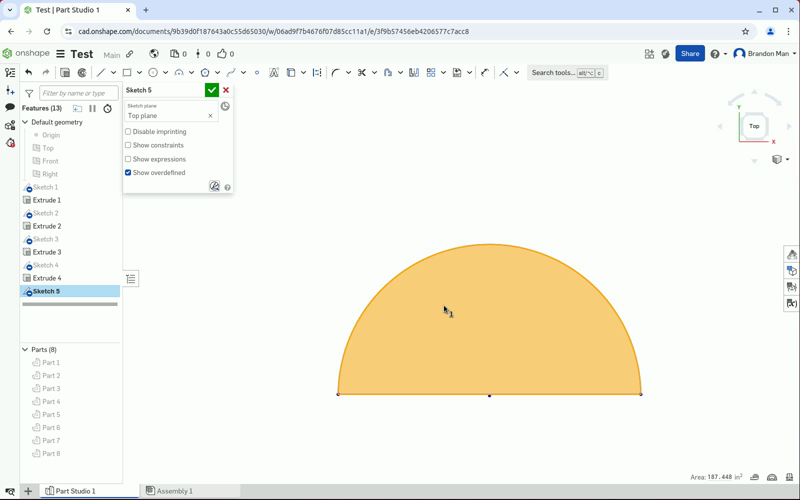
scroll(-6)
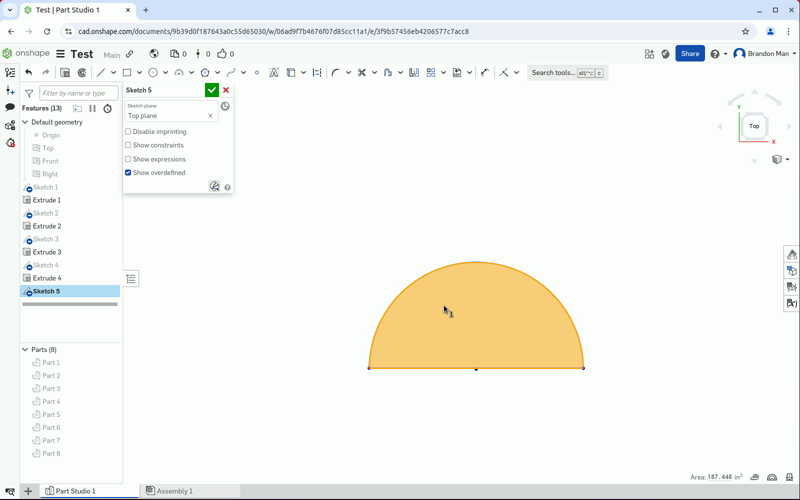
scroll(-6)
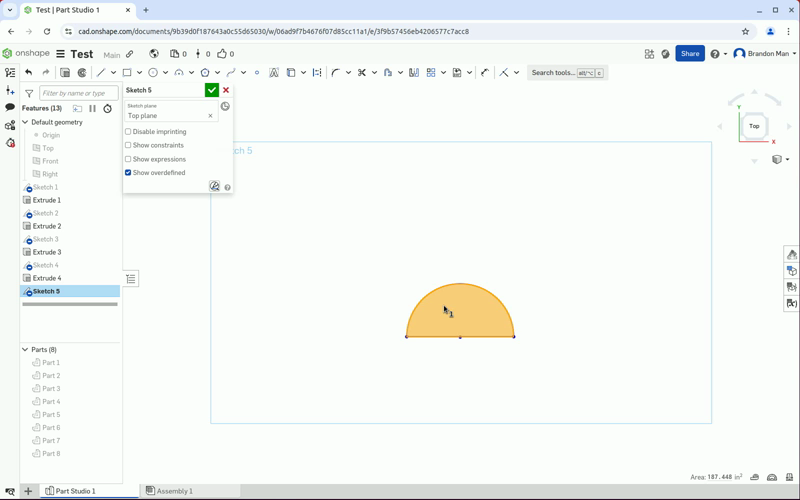
mouse_move(73, 352)
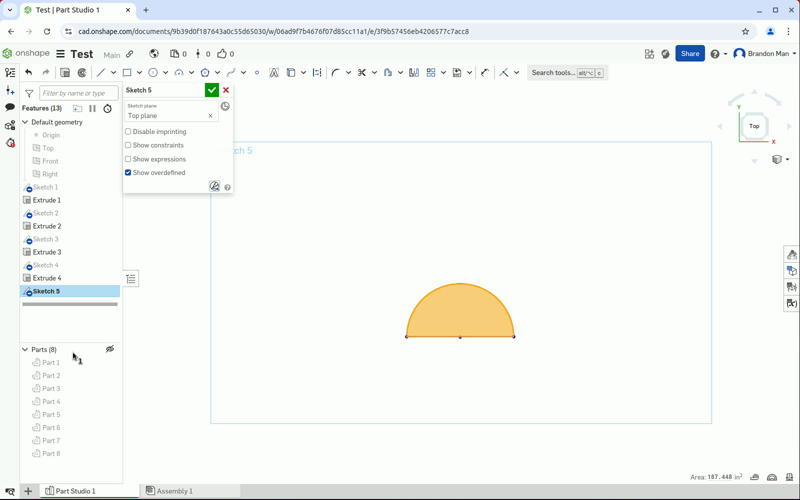
key(shift+y)
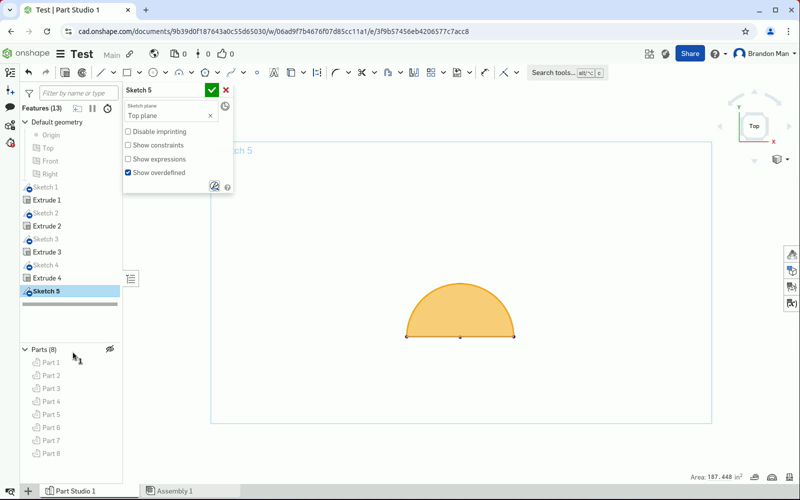
key(shift+e)
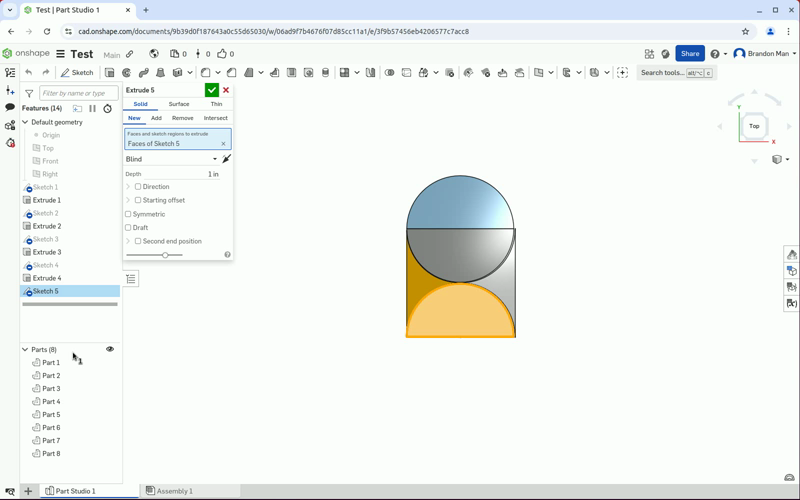
mouse_move(143, 106)
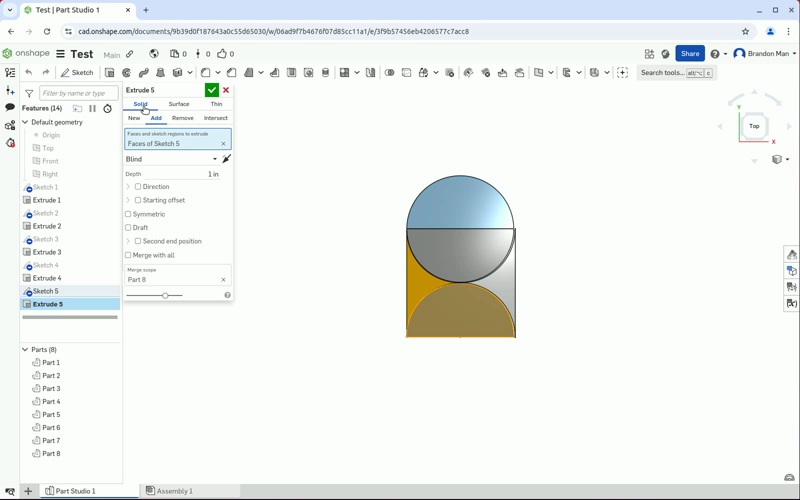
click(143, 106)
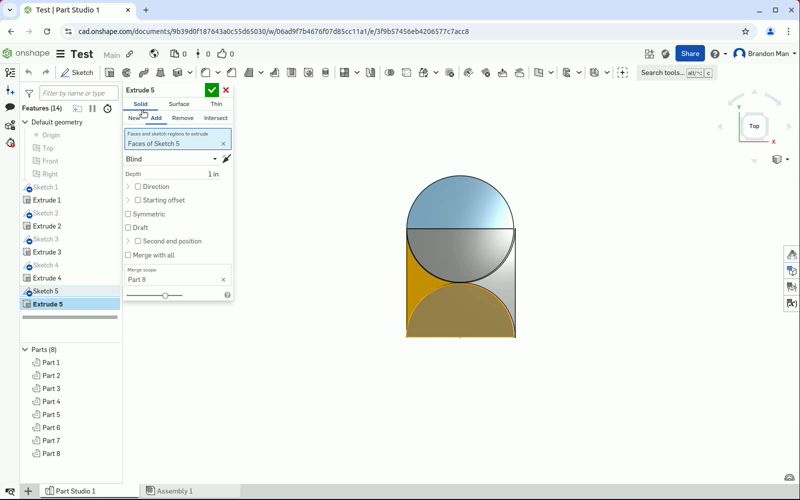
mouse_move(137, 120)
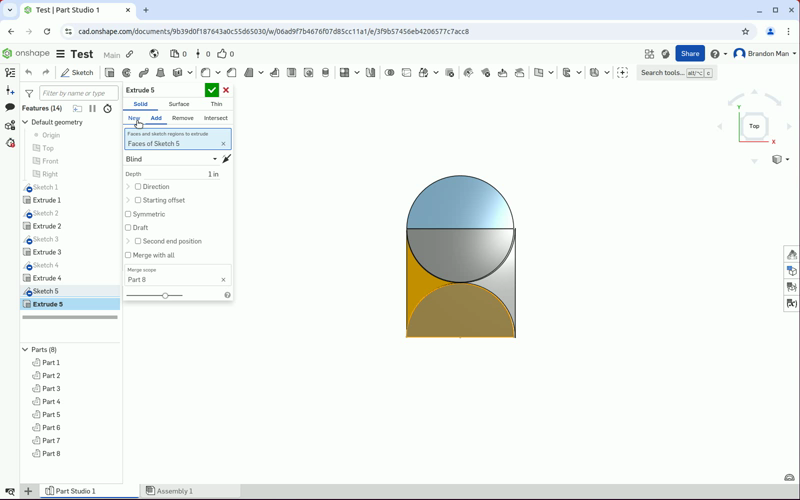
click(137, 120)
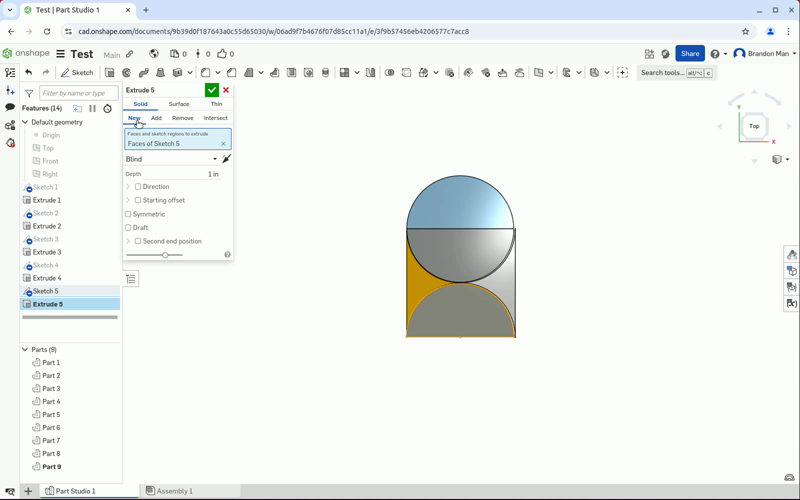
key(tab, 4)
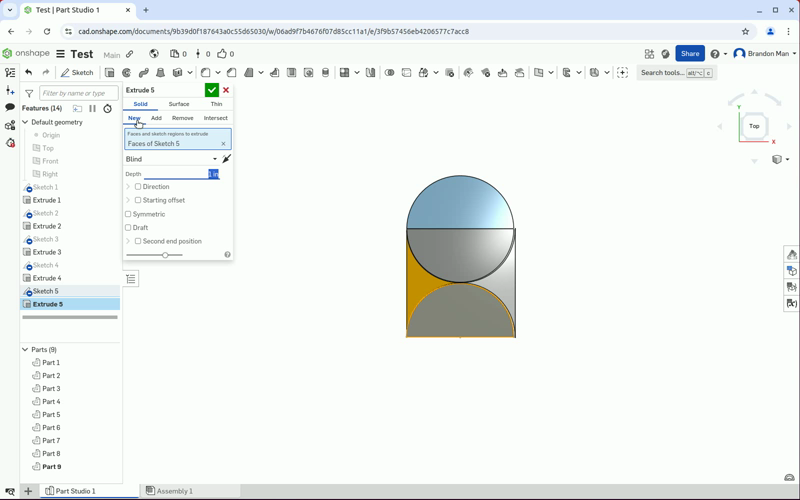
text(21.905)
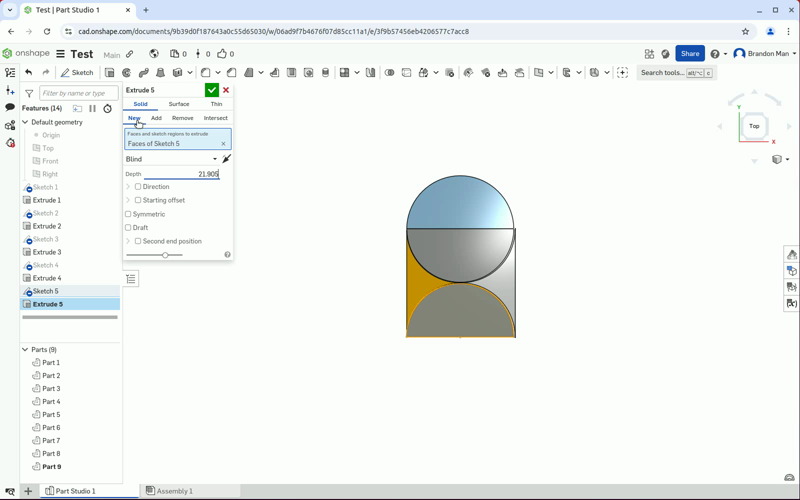
key(enter)
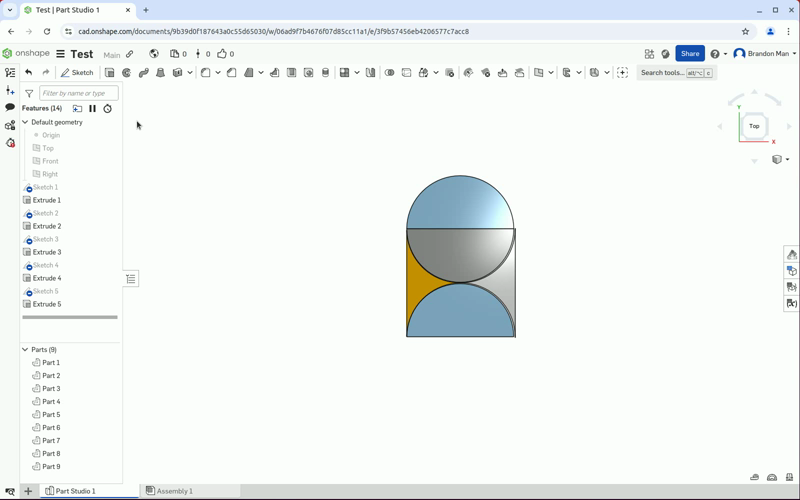
key(shift+h)
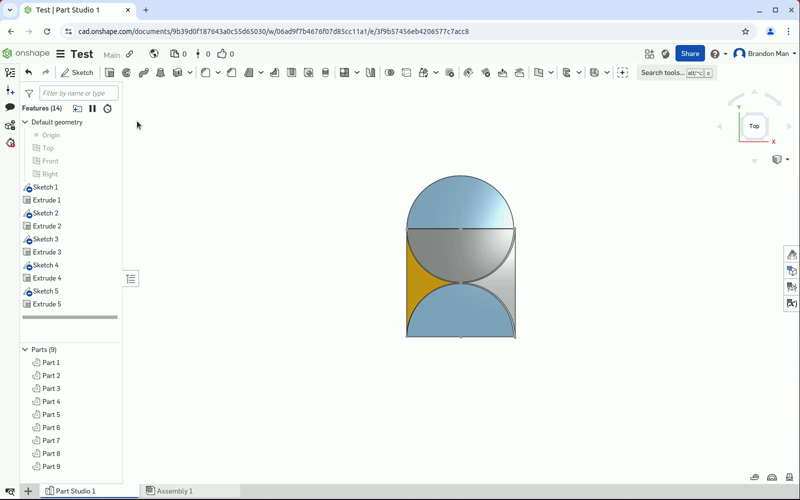
key(shift+h)
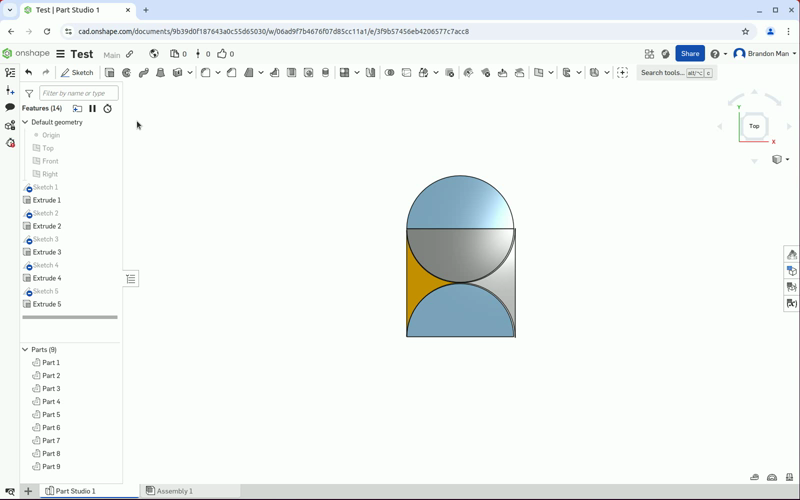
mouse_move(73, 189)
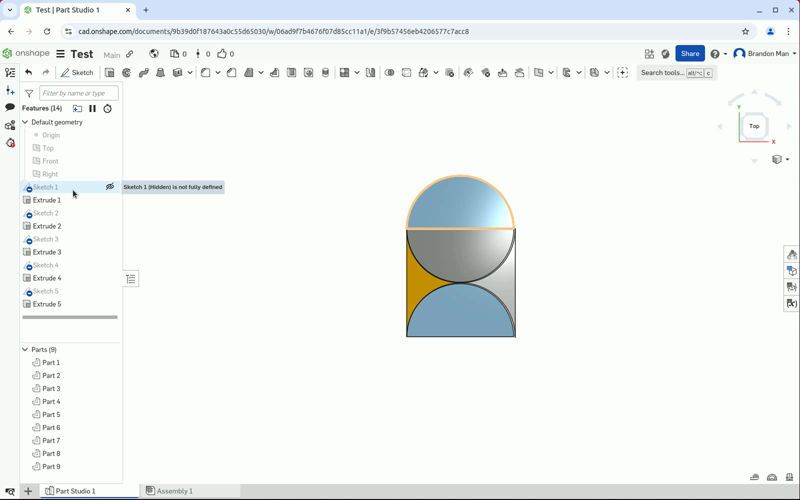
click(73, 189)
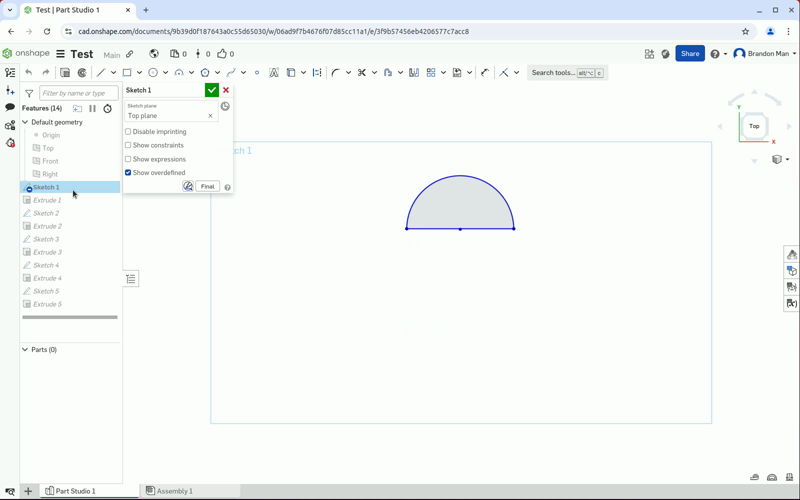
mouse_move(229, 92)
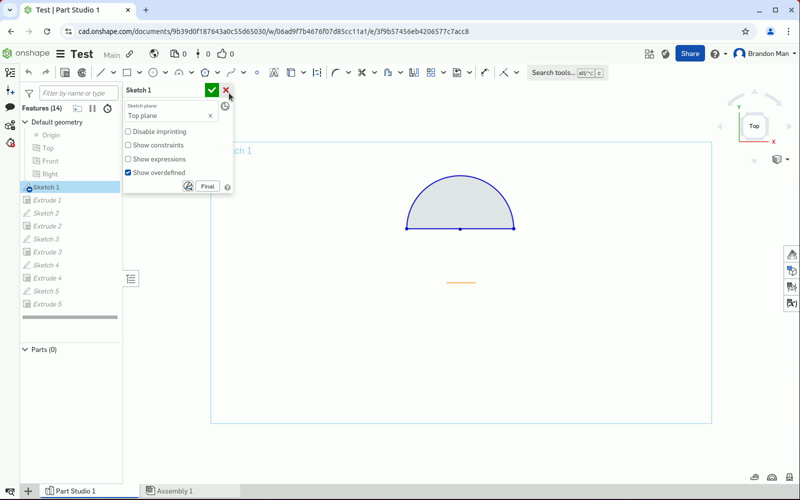
click(229, 92)
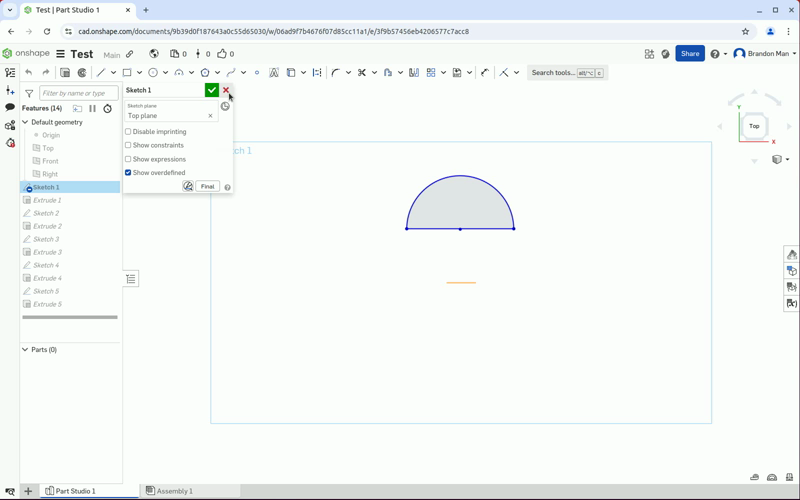
key(shift+s)
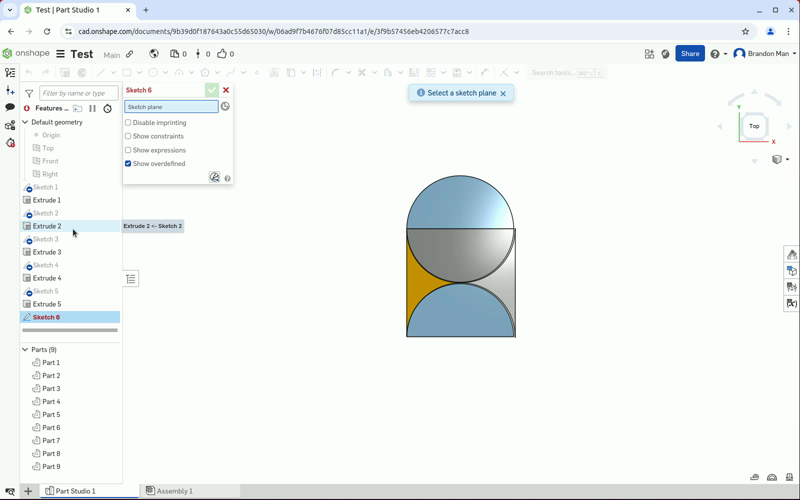
scroll(3)
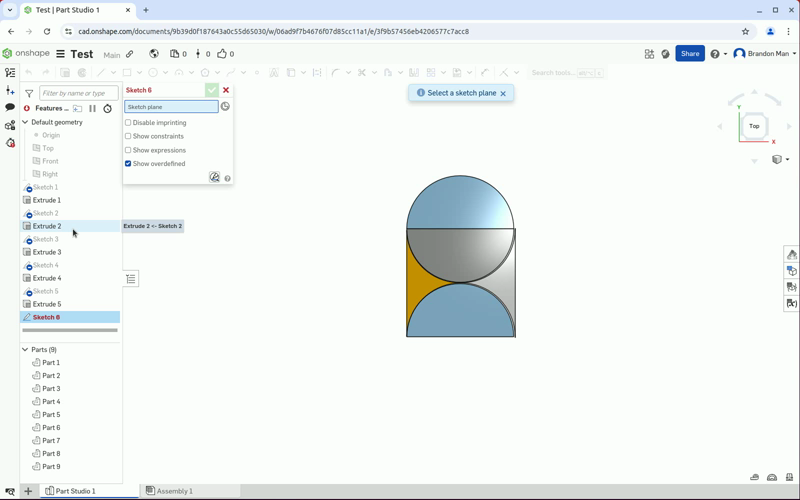
mouse_move(73, 150)
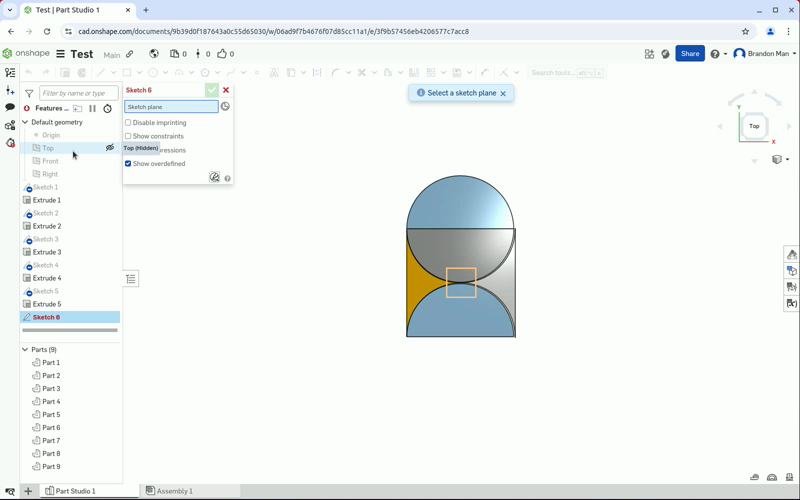
click(73, 150)
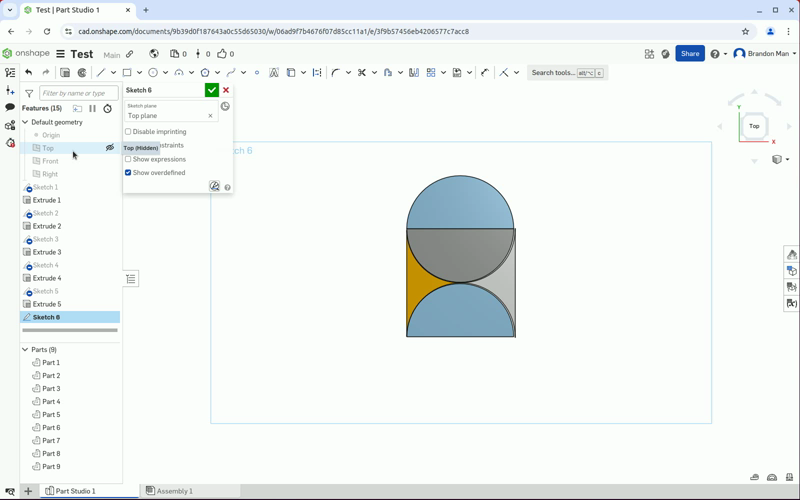
mouse_move(73, 352)
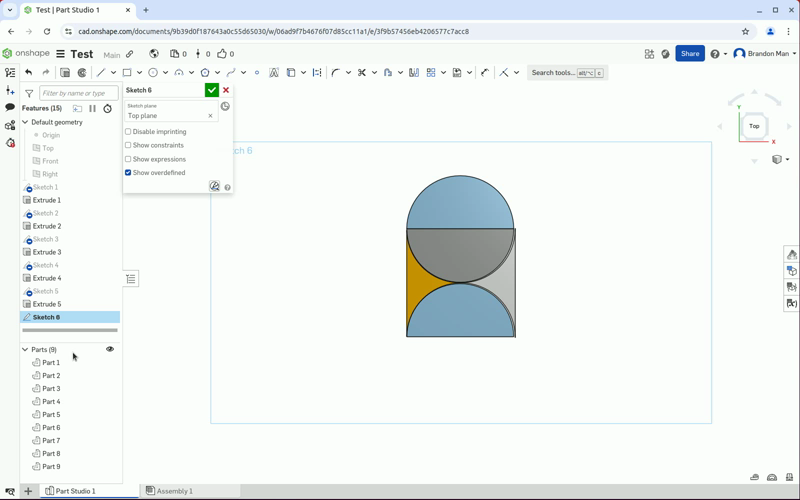
key(y)
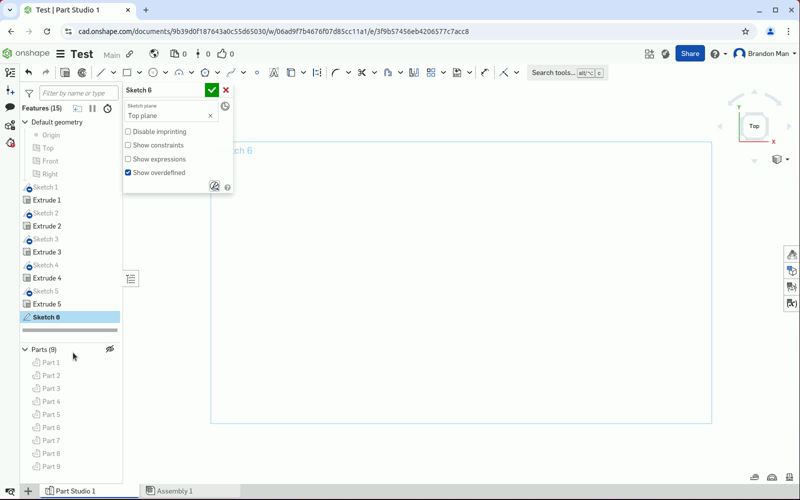
key(a)
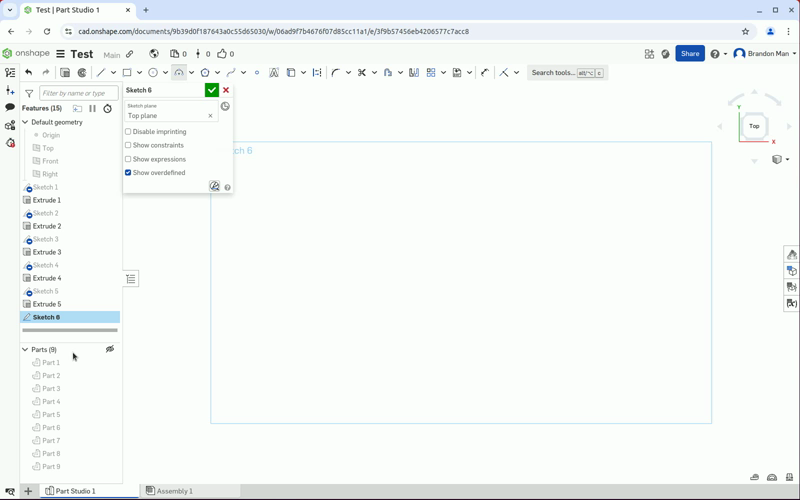
key_down(shift)
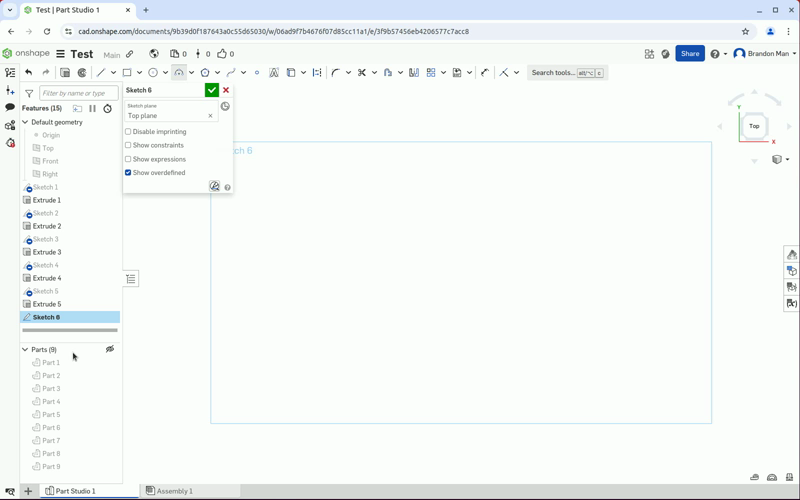
mouse_move(406, 336)
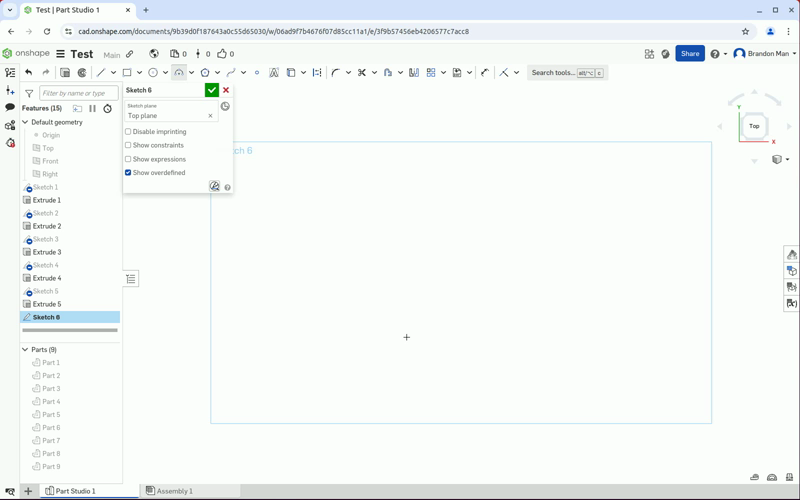
click(406, 336)
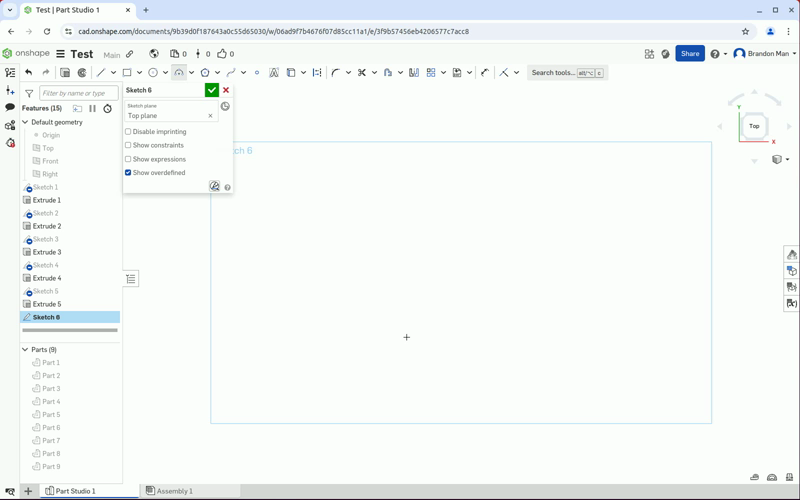
key_up(shift)
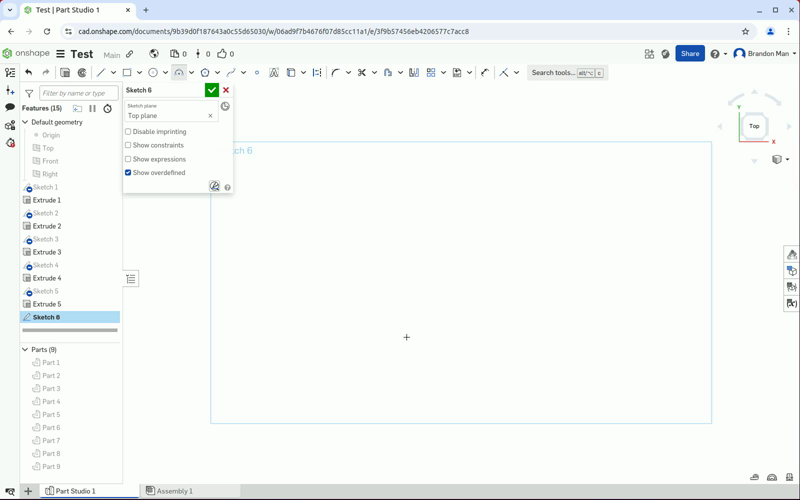
key_down(shift)
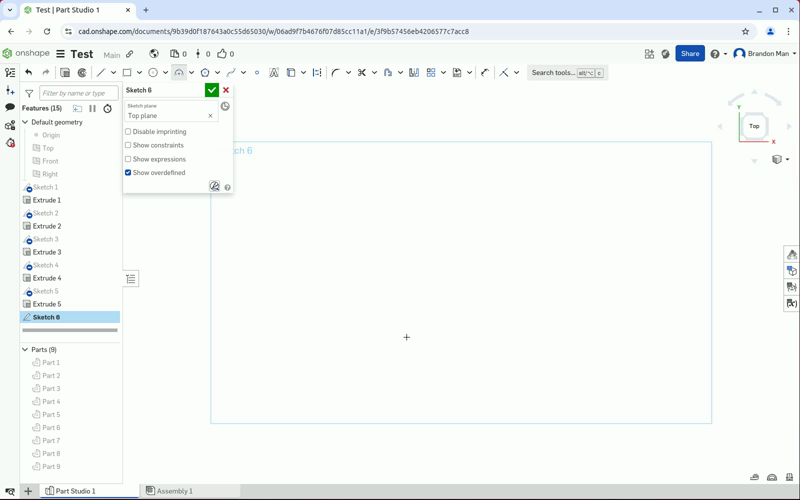
mouse_move(513, 336)
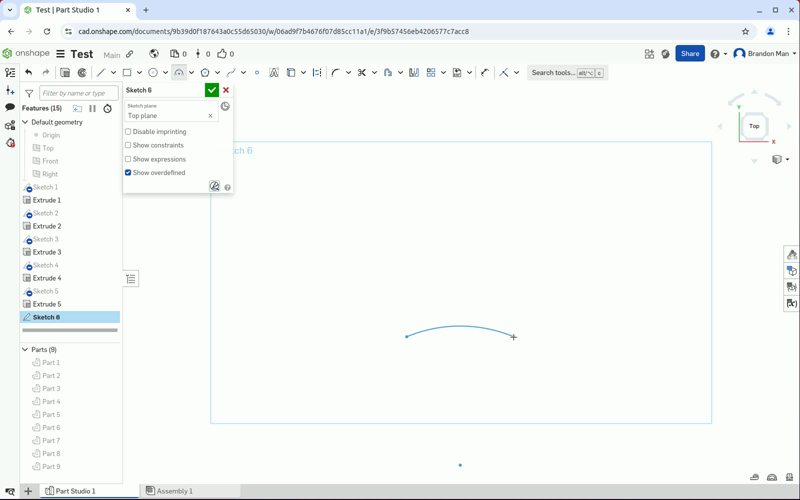
click(513, 336)
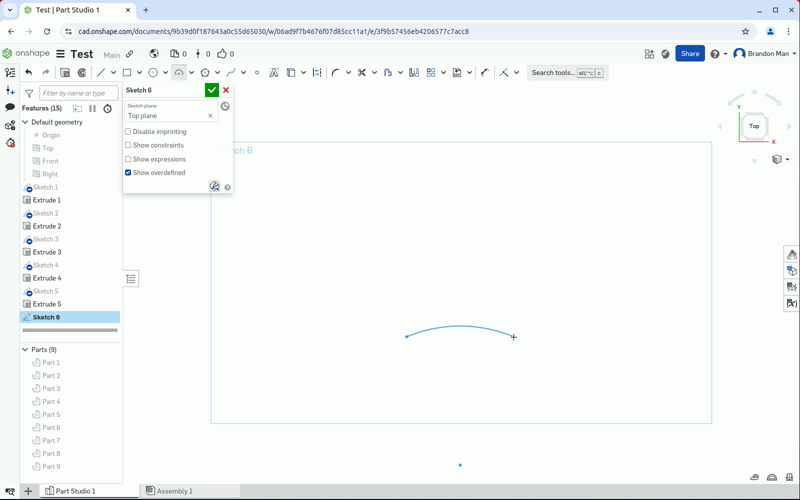
mouse_move(460, 390)
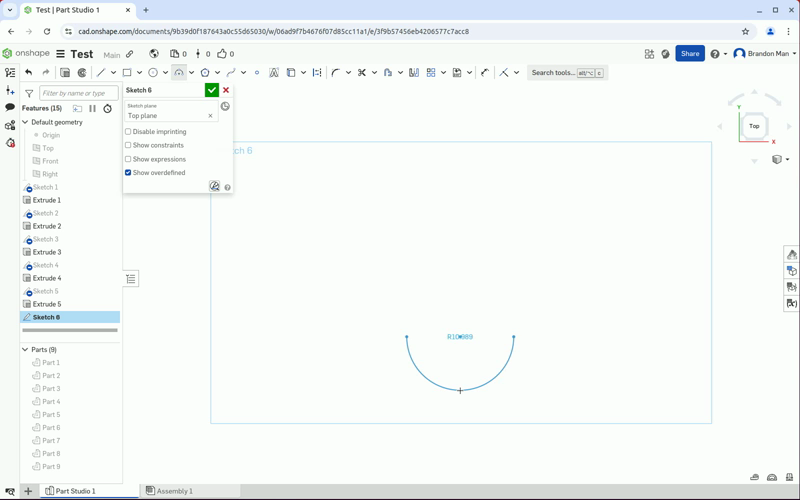
click(460, 390)
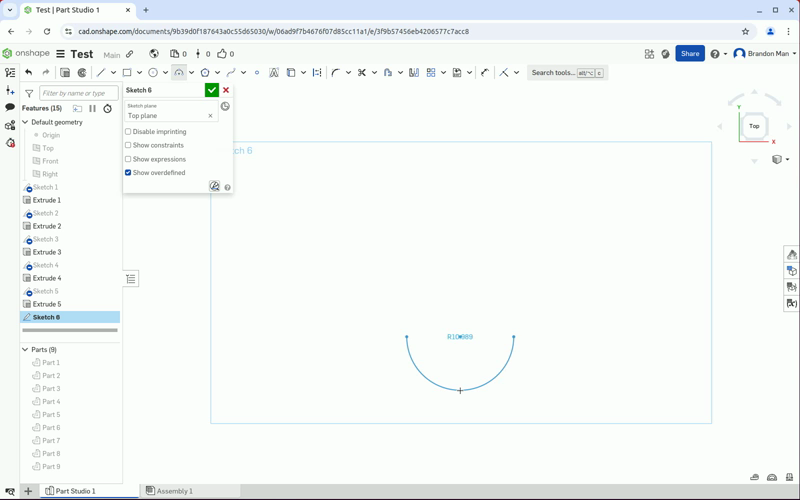
key_up(shift)
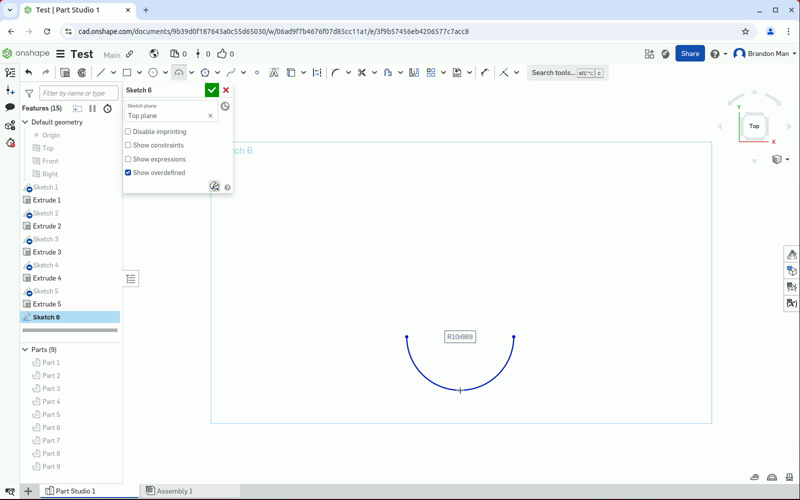
key(esc)
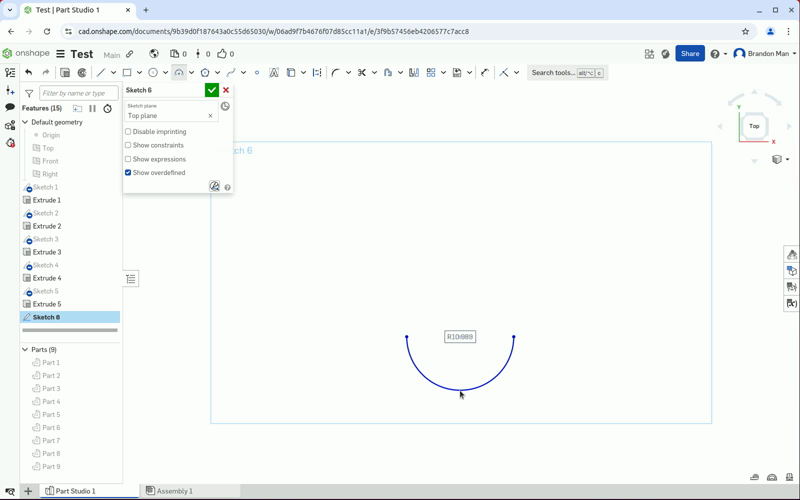
key(l)
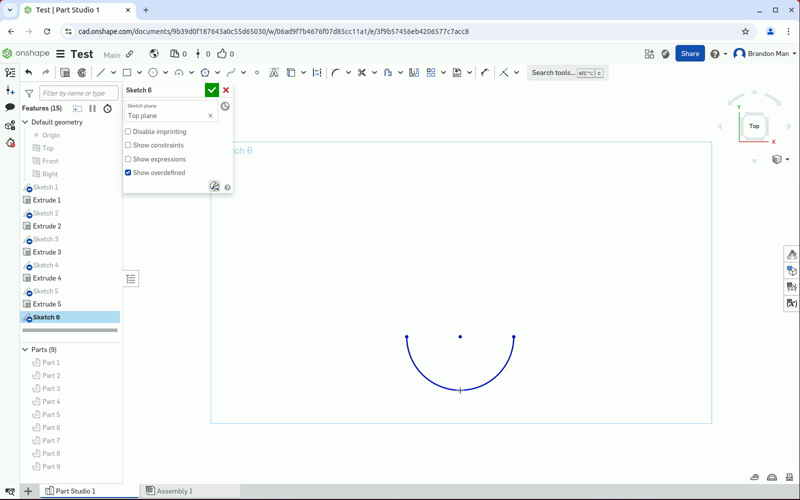
mouse_move(513, 336)
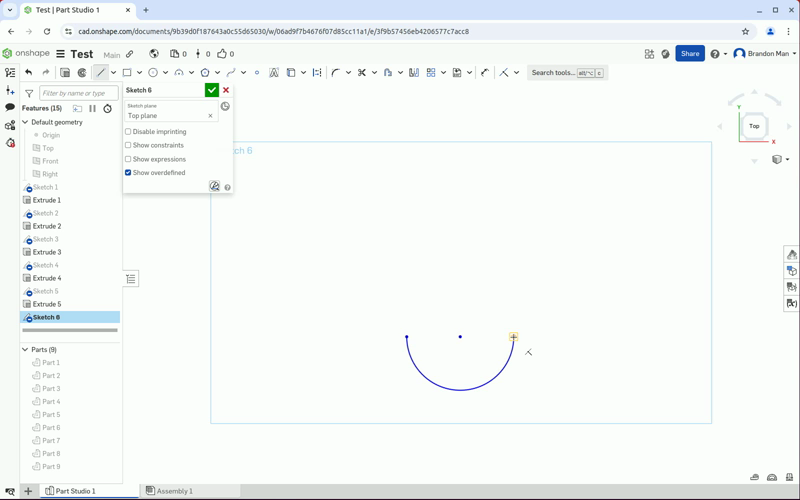
click(513, 336)
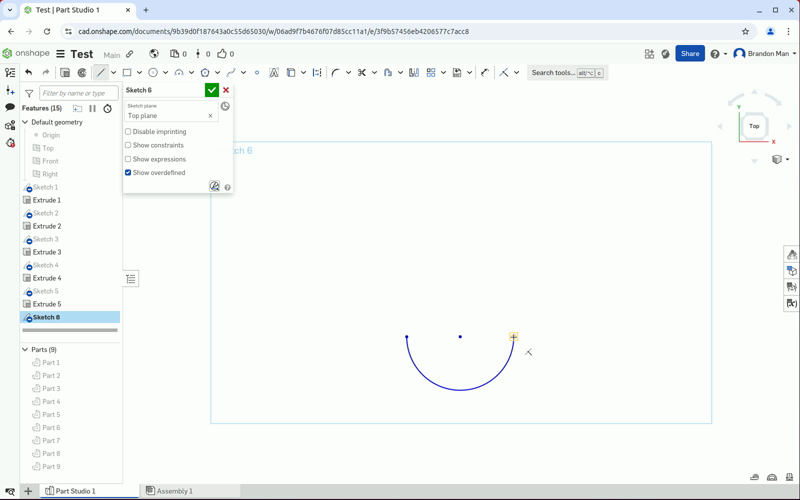
key_down(shift)
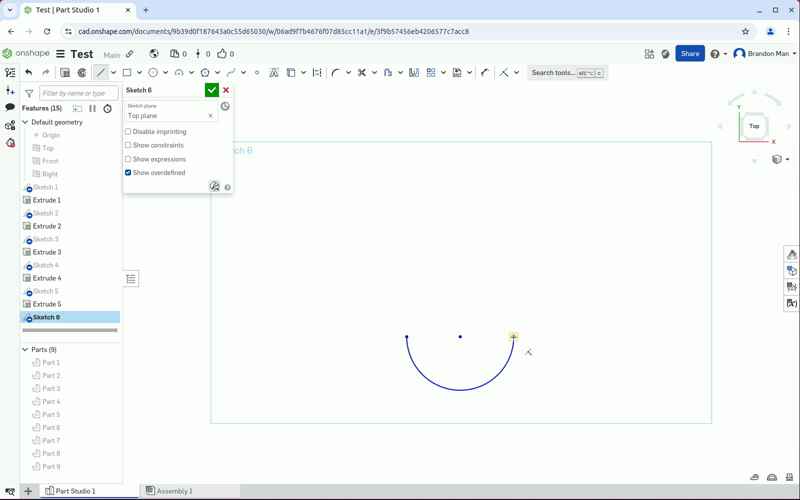
mouse_move(406, 336)
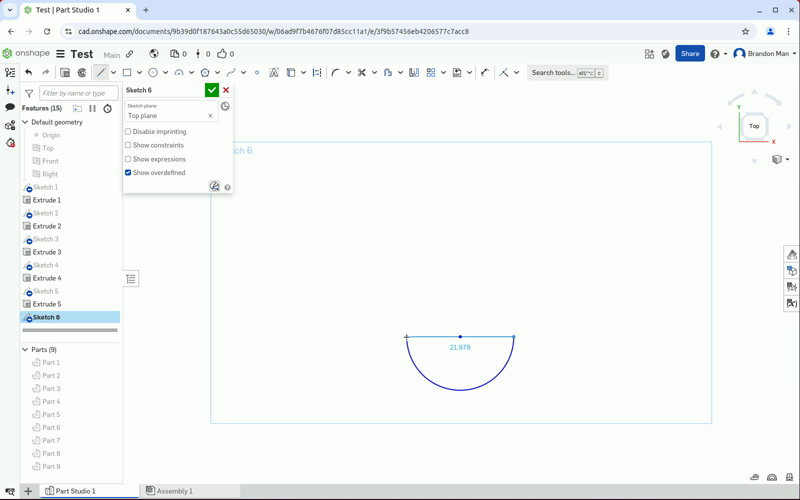
key_up(shift)
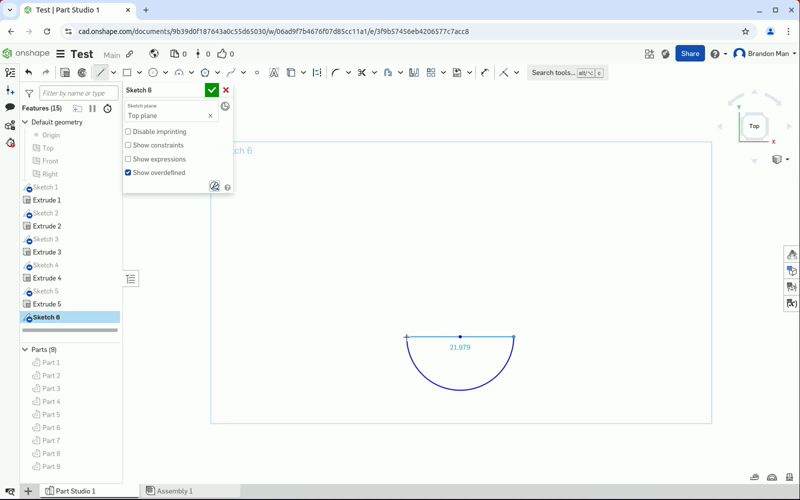
click(406, 336)
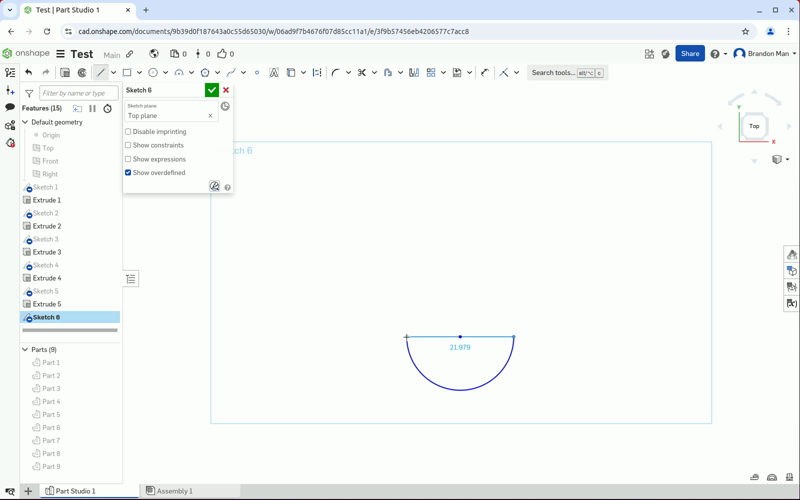
key(esc)
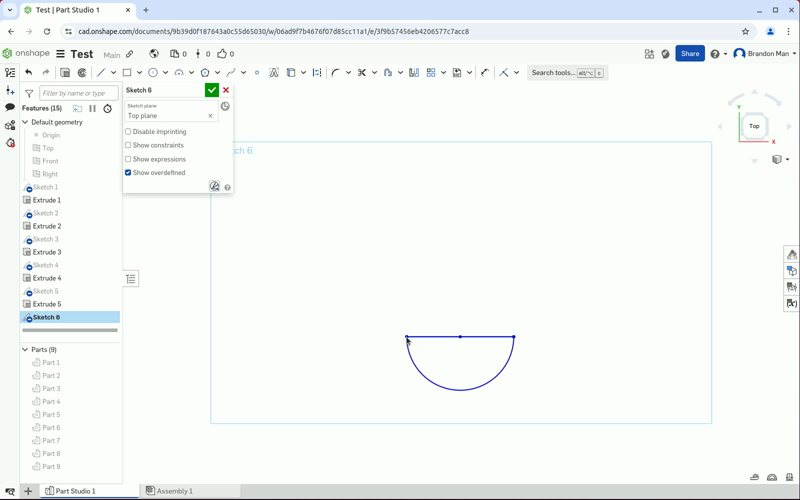
mouse_move(451, 374)
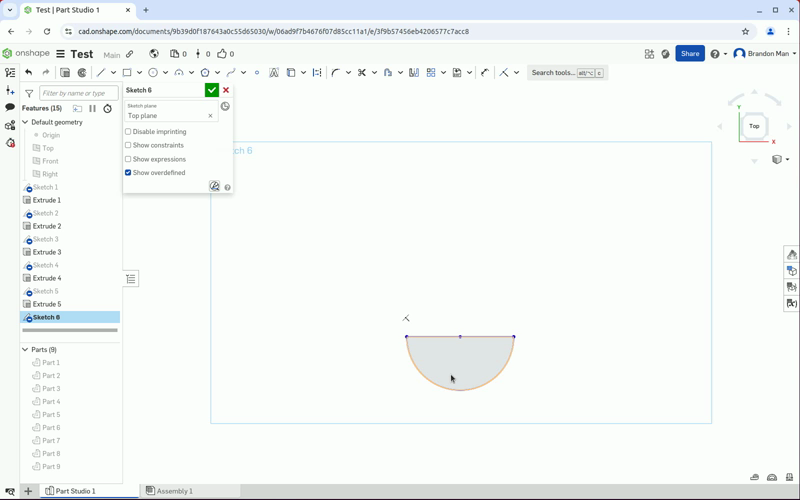
scroll(6)
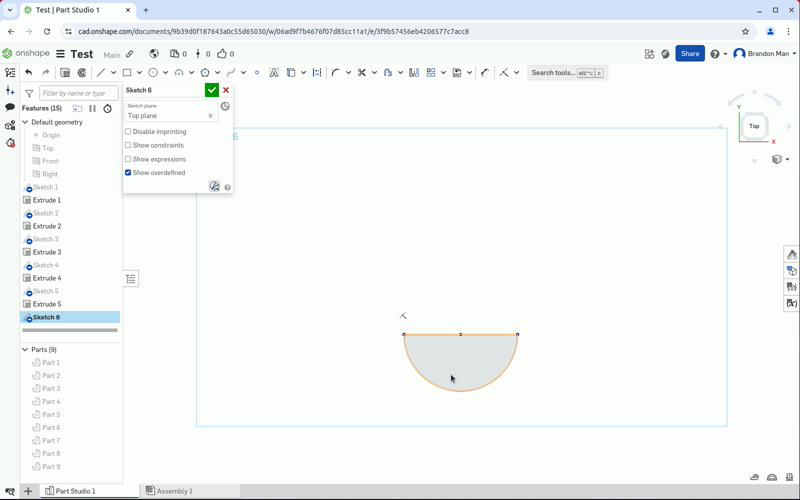
scroll(6)
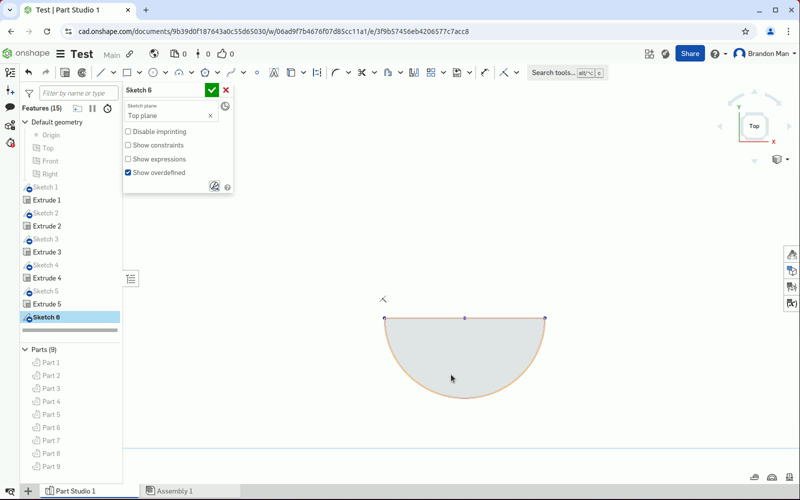
scroll(6)
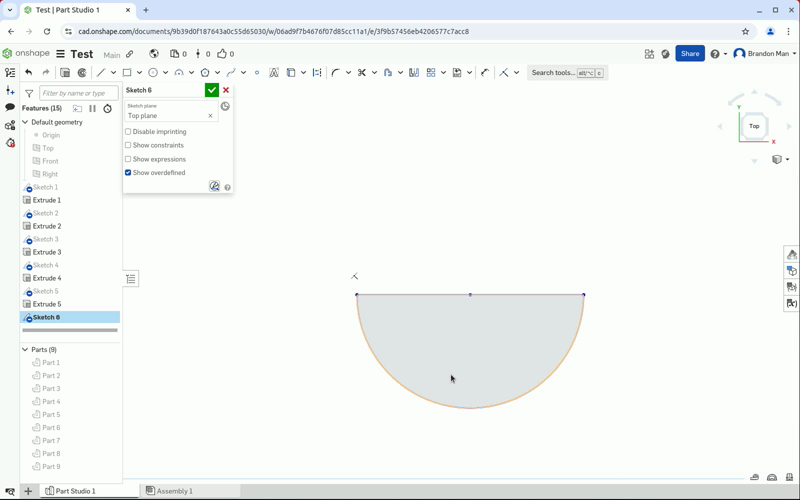
scroll(6)
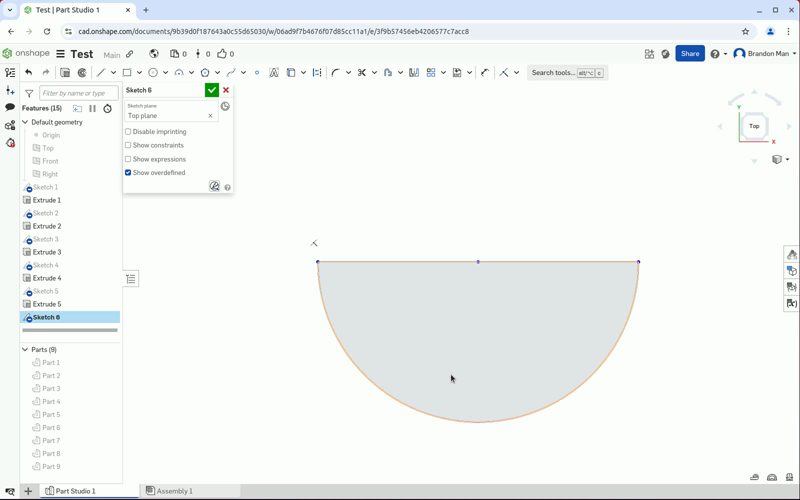
scroll(6)
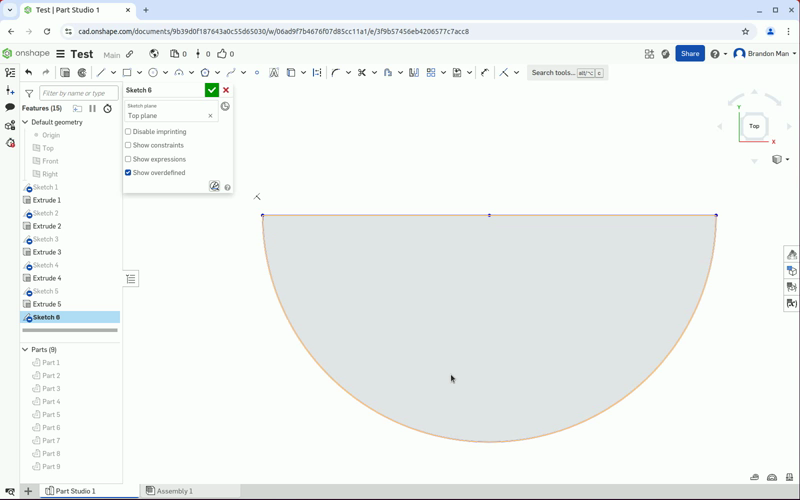
scroll(6)
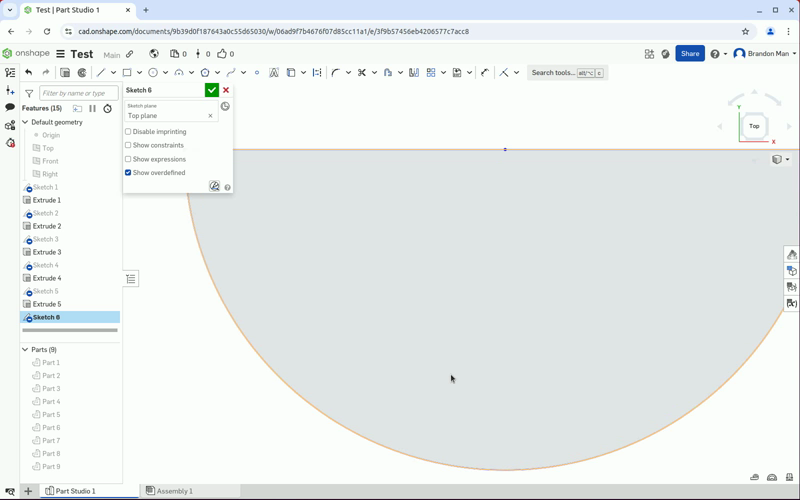
scroll(6)
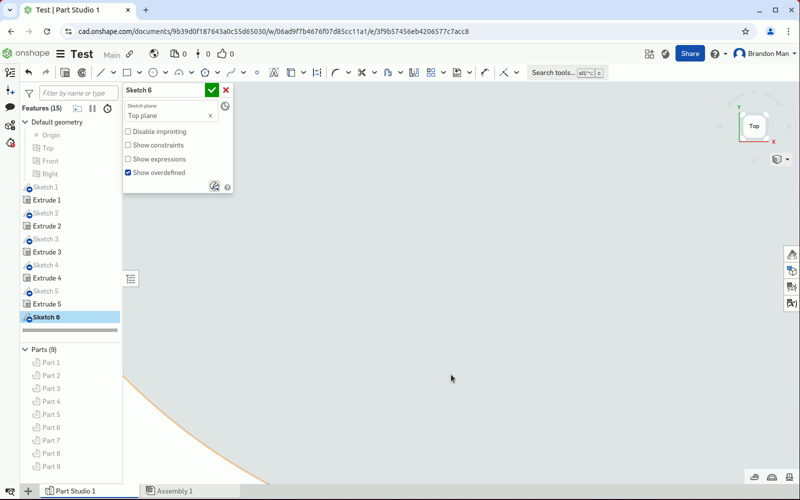
click(451, 374)
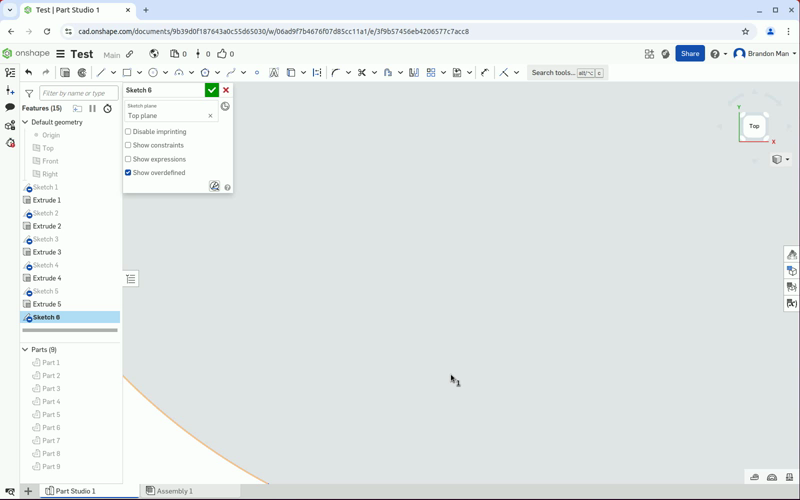
scroll(-6)
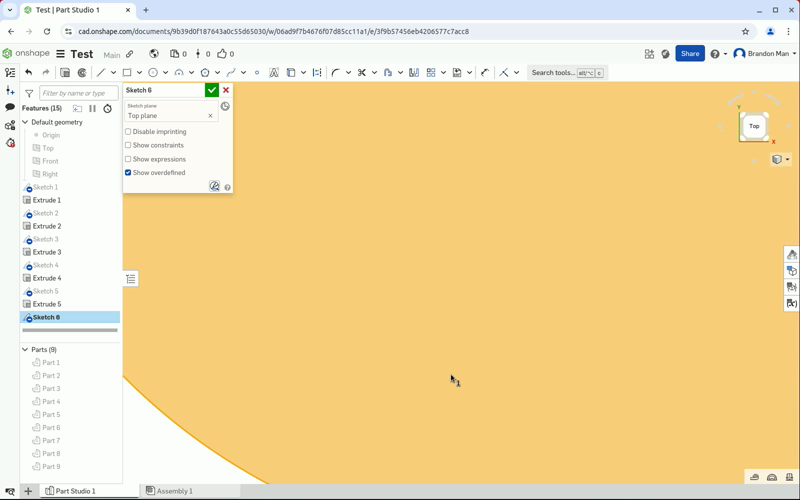
scroll(-6)
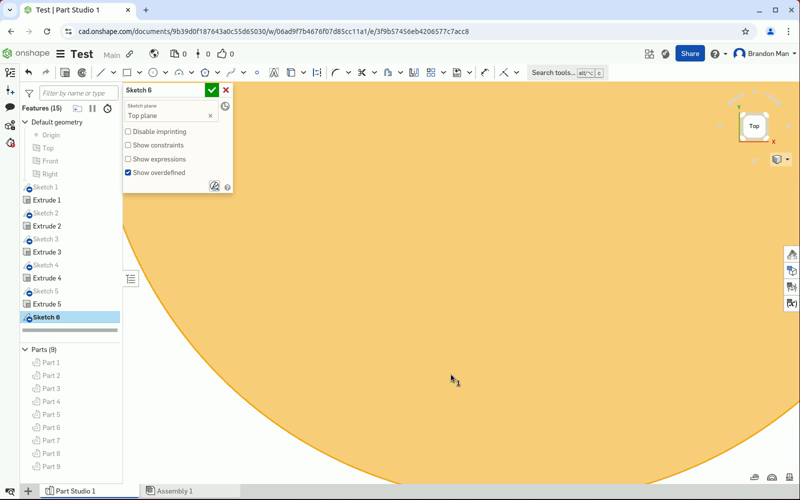
scroll(-6)
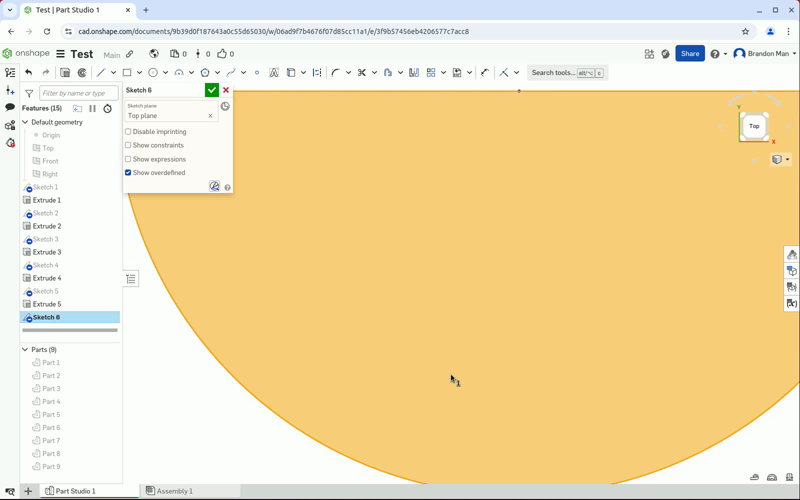
scroll(-6)
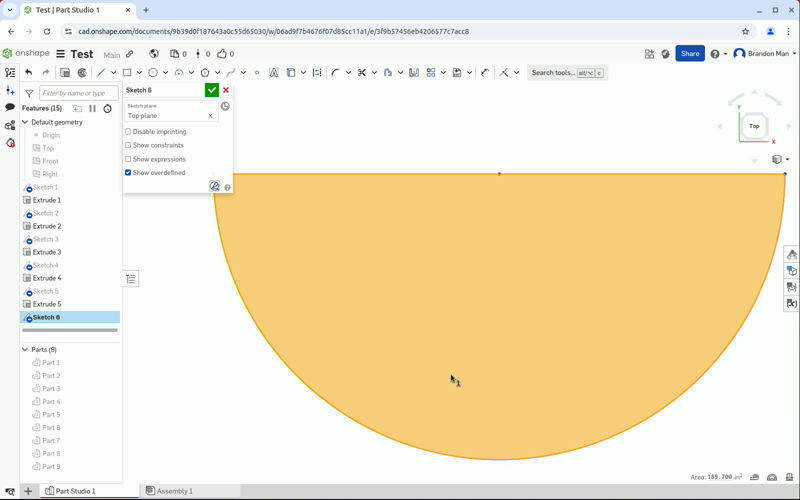
scroll(-6)
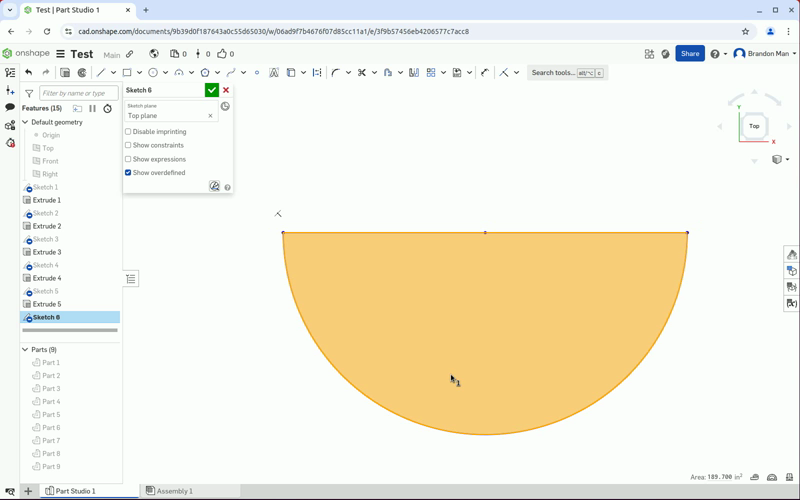
scroll(-6)
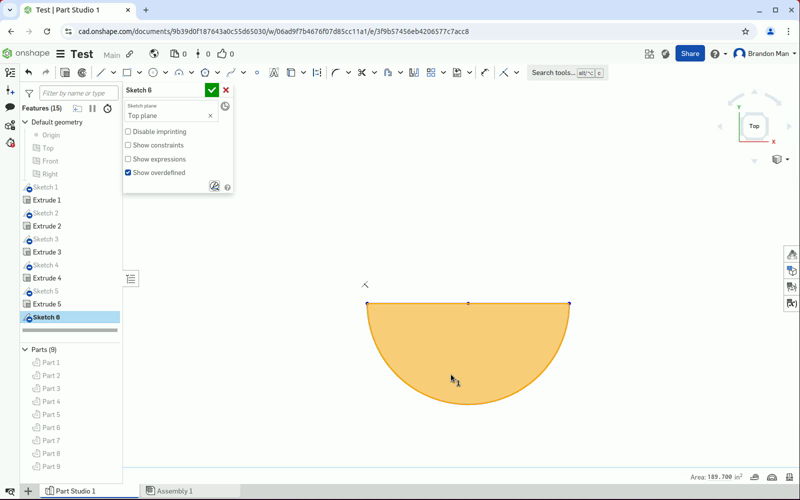
scroll(-6)
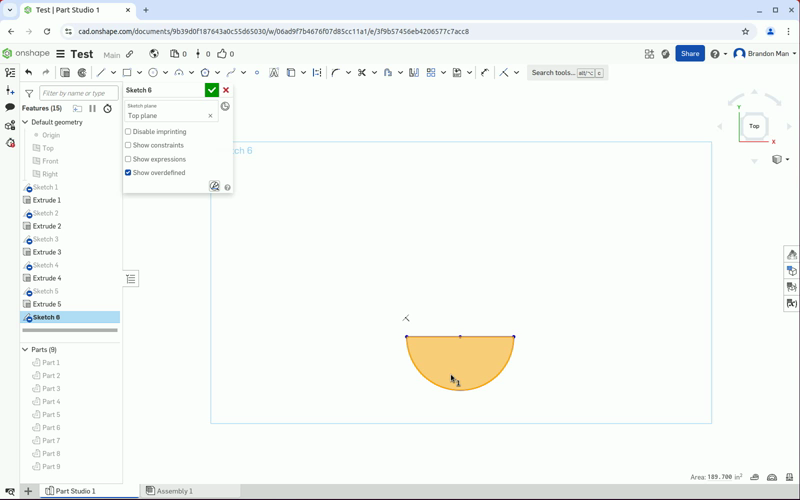
mouse_move(73, 352)
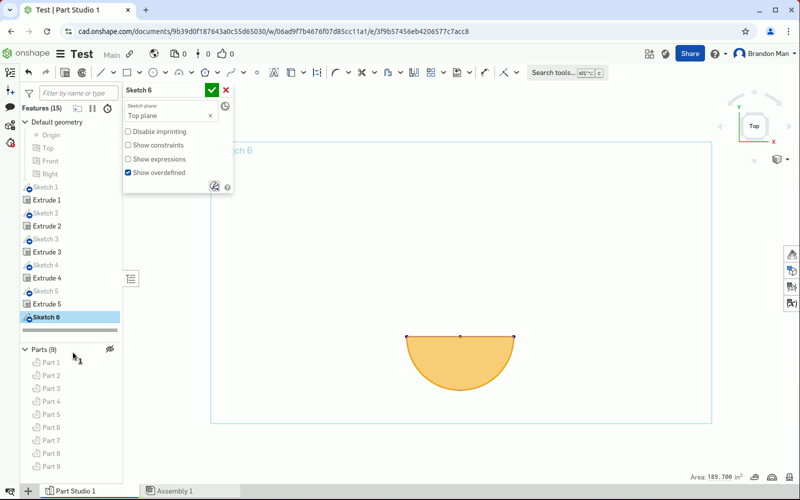
key(shift+y)
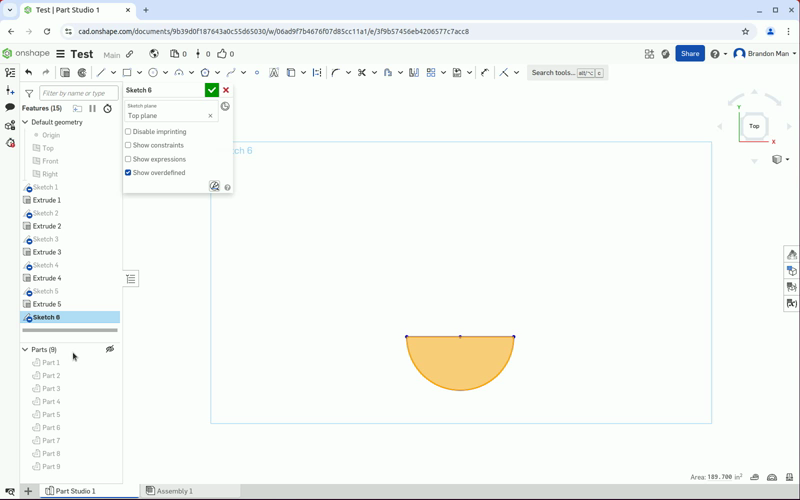
key(shift+e)
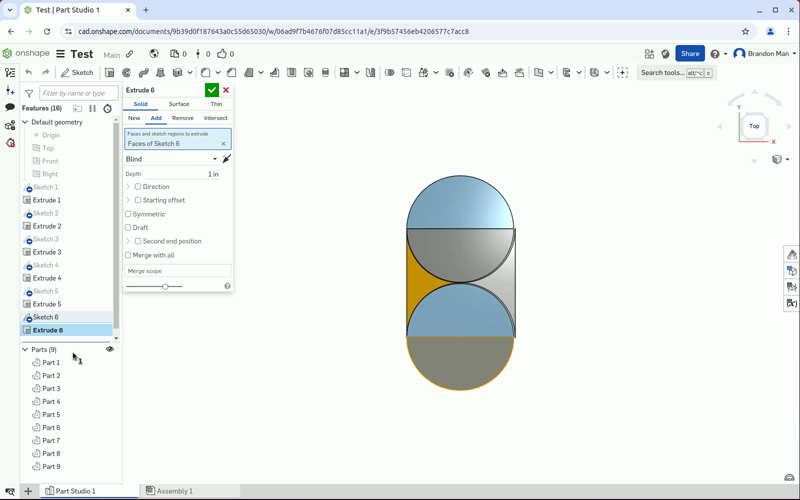
mouse_move(143, 106)
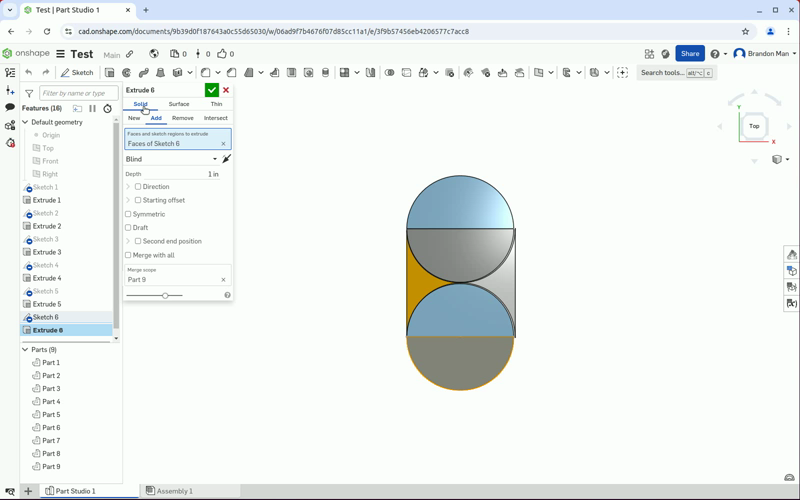
click(143, 106)
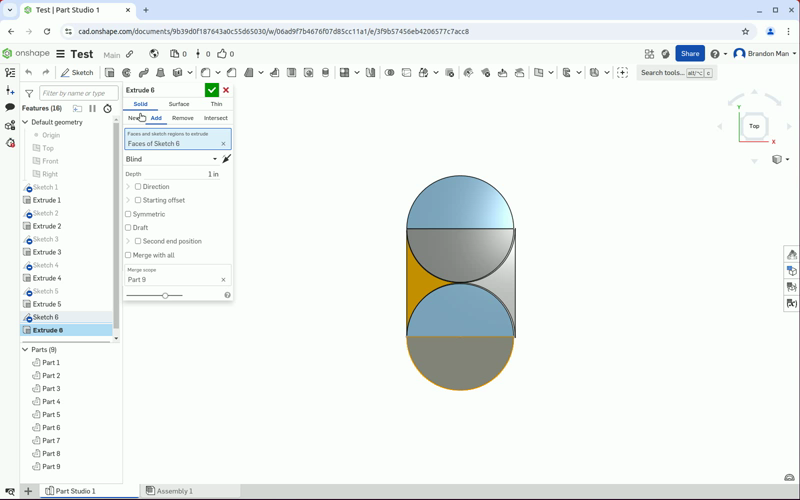
mouse_move(137, 120)
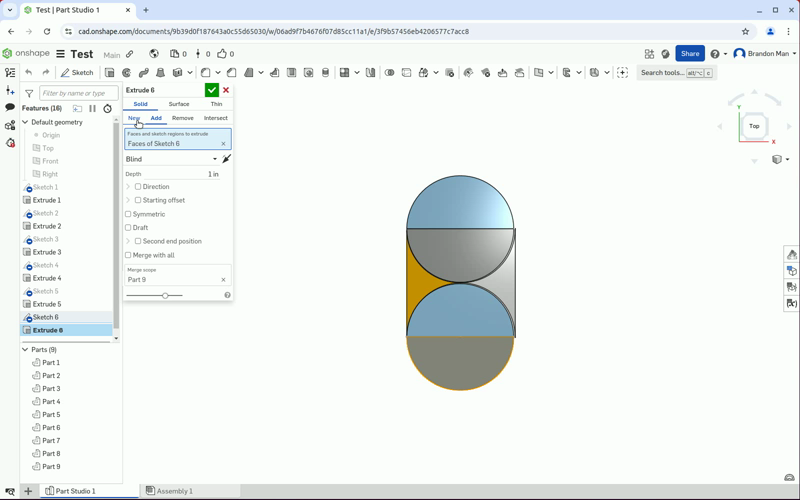
click(137, 120)
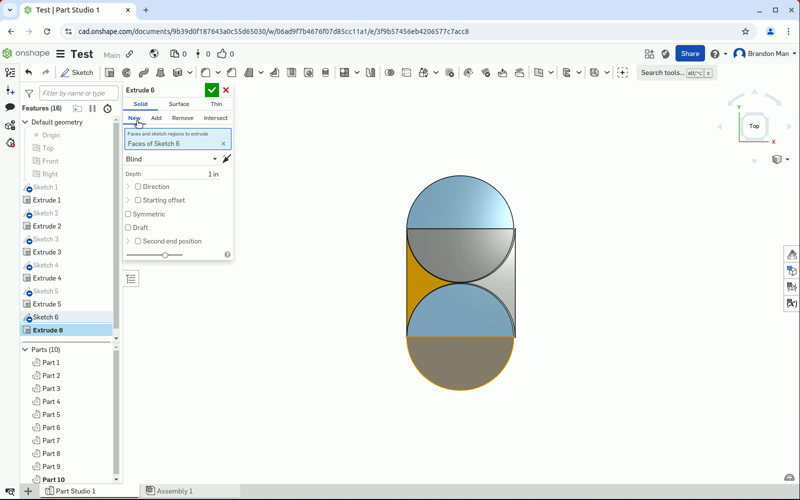
key(tab, 4)
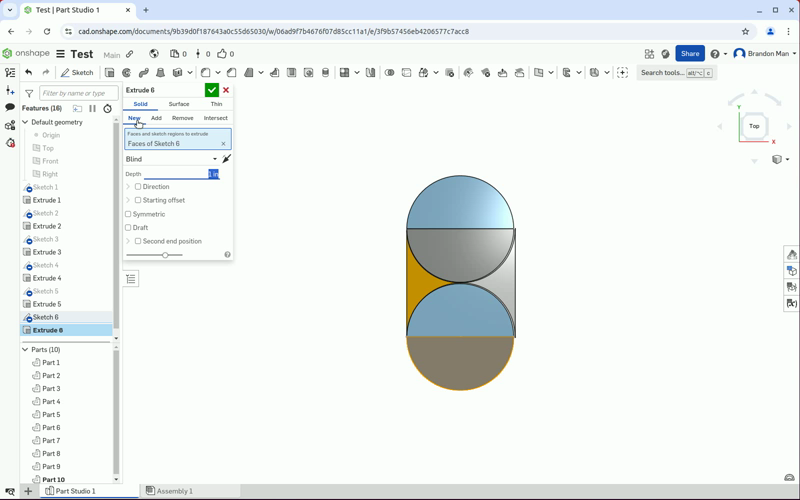
text(21.905)
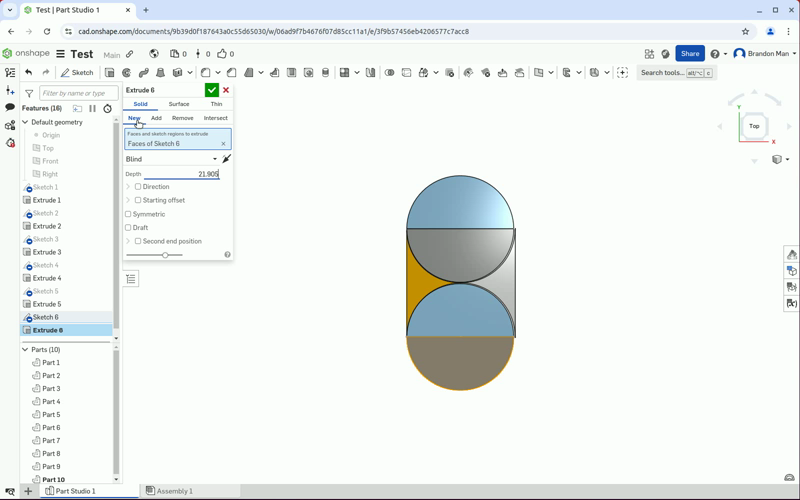
key(enter)
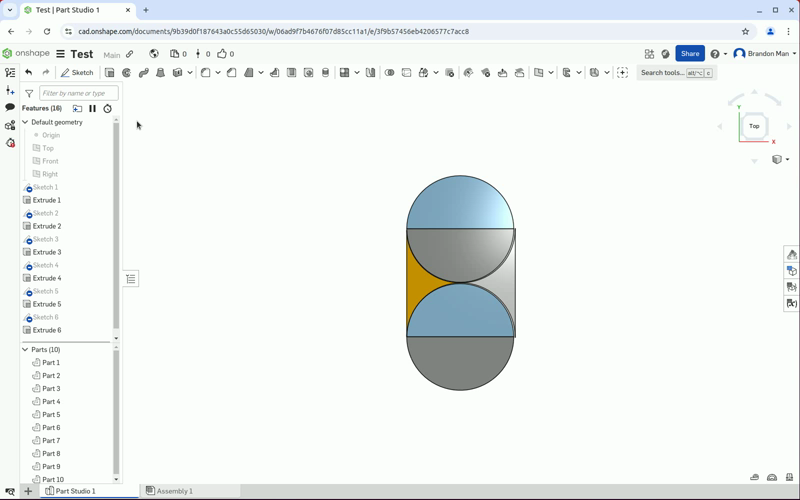
key(shift+h)
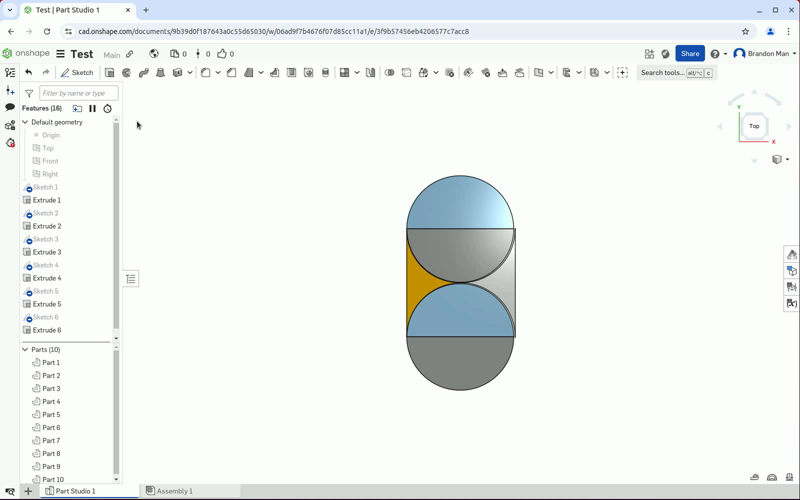
key(shift+h)
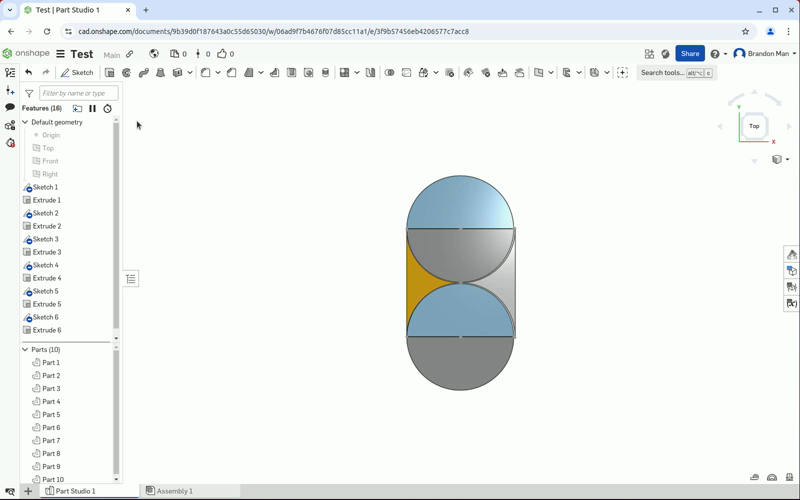
key(shift+7)
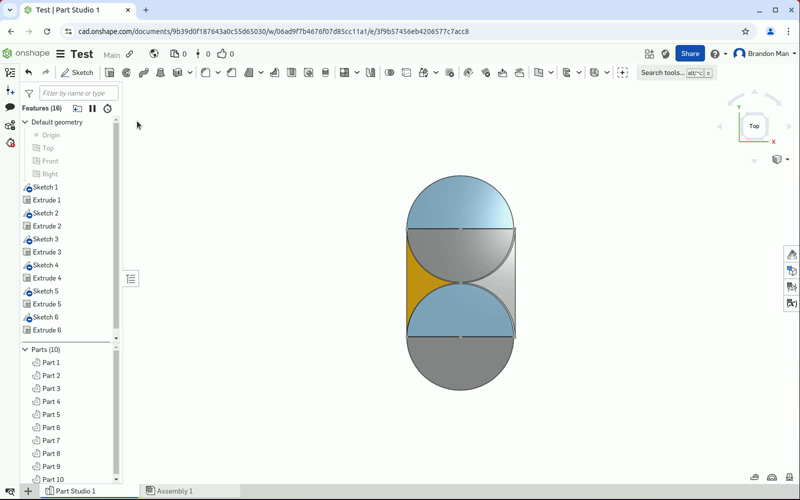
key(up, 3)
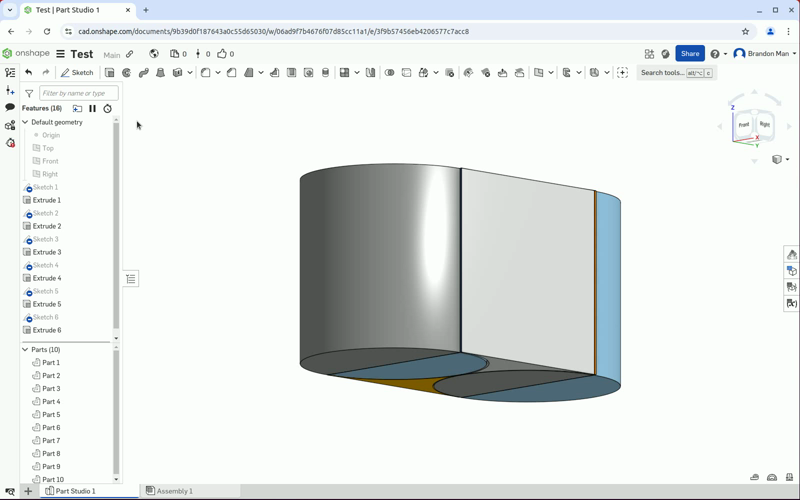
key(left, 3)
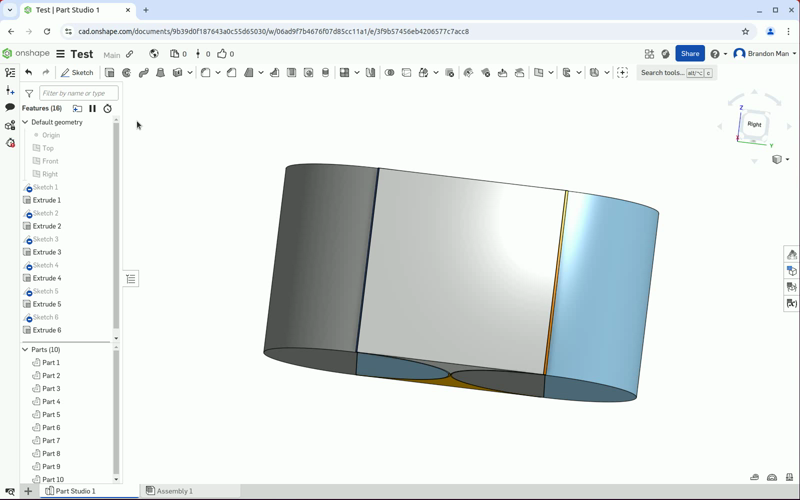
key(right, 3)
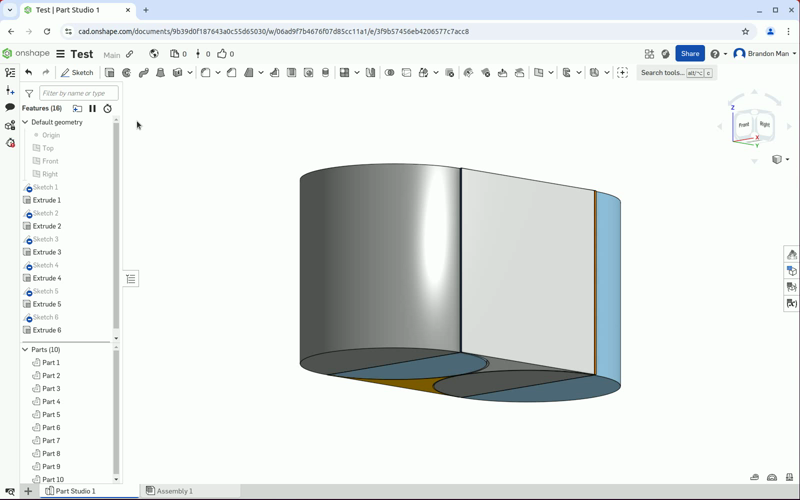
key(down, 3)
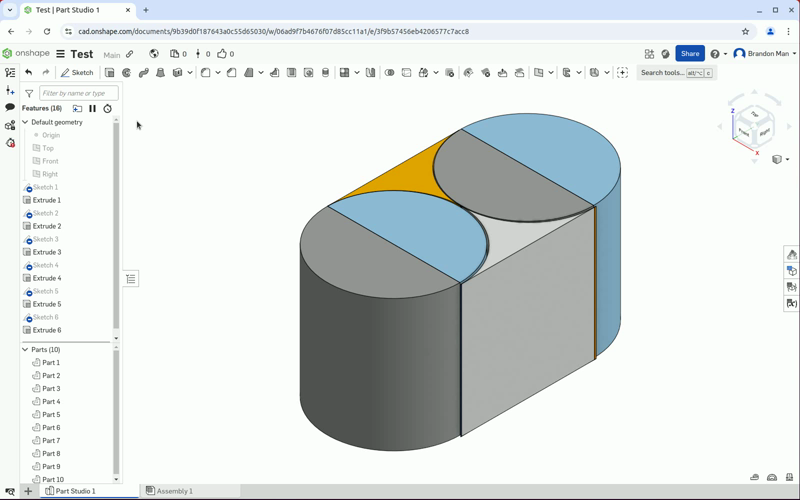
mouse_move(69, 189)
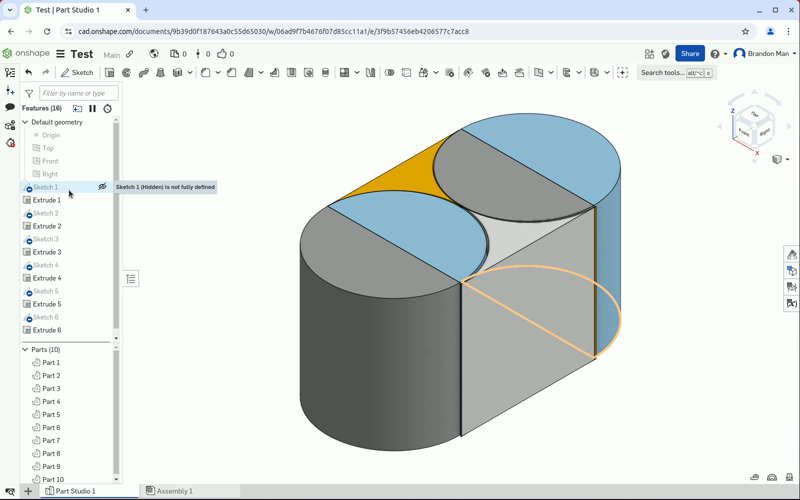
click(69, 189)